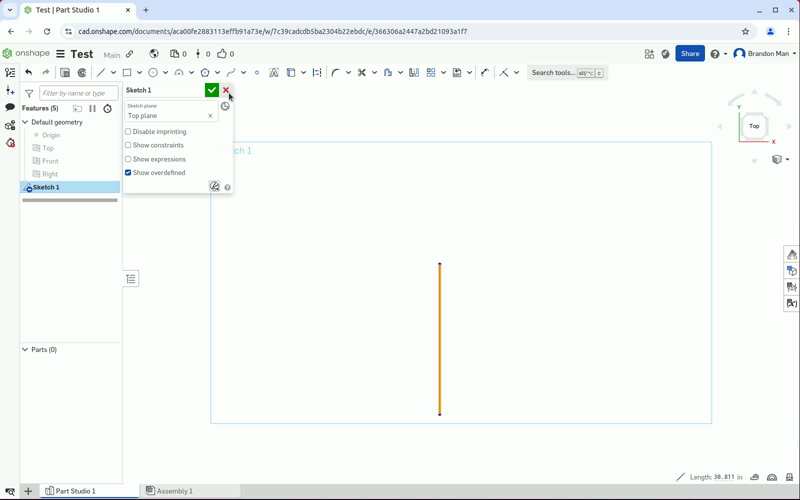
key(shift+h)
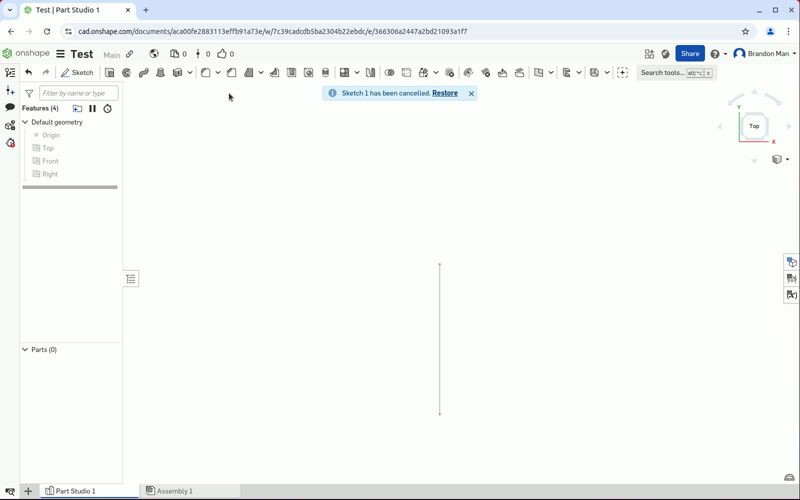
mouse_move(73, 352)
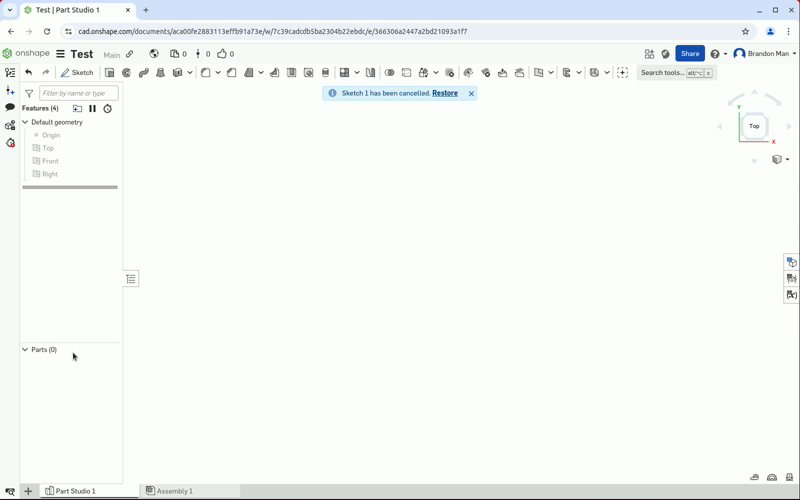
key(y)
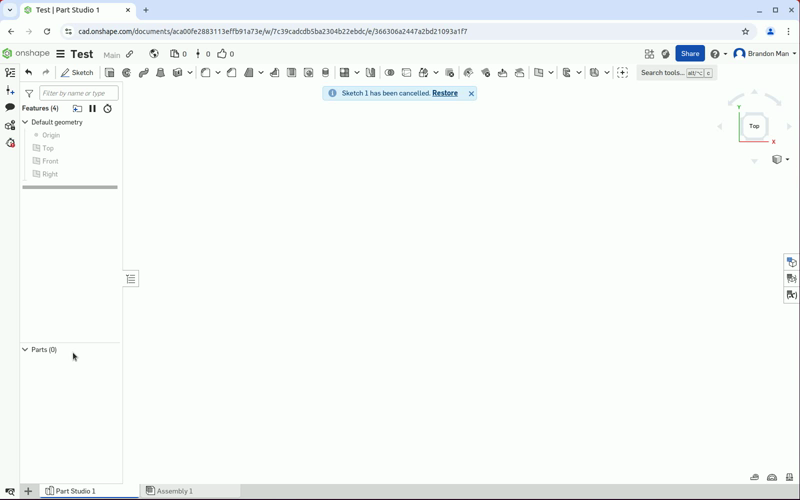
key(shift+p)
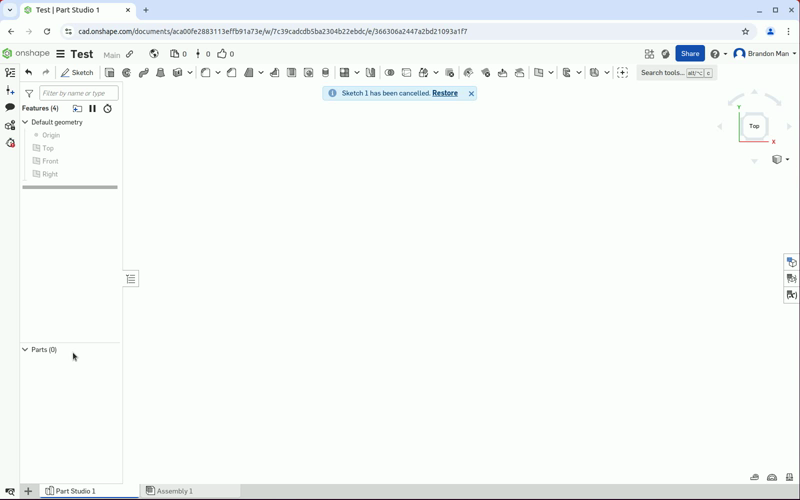
key(space)
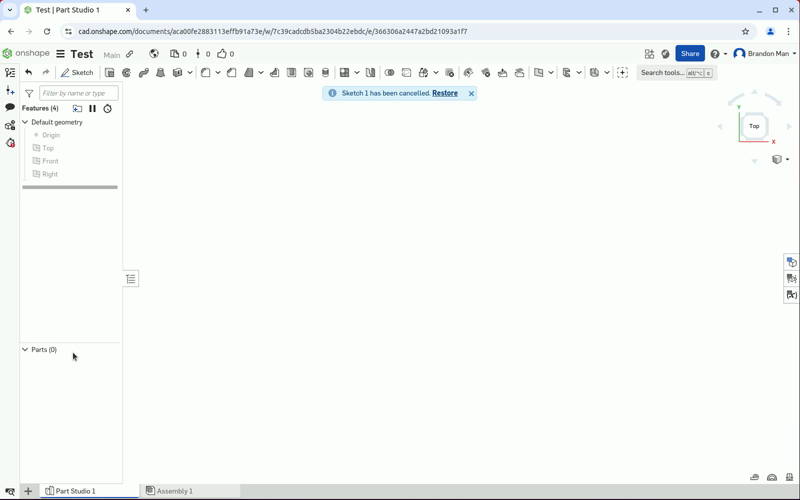
key_down(shift)
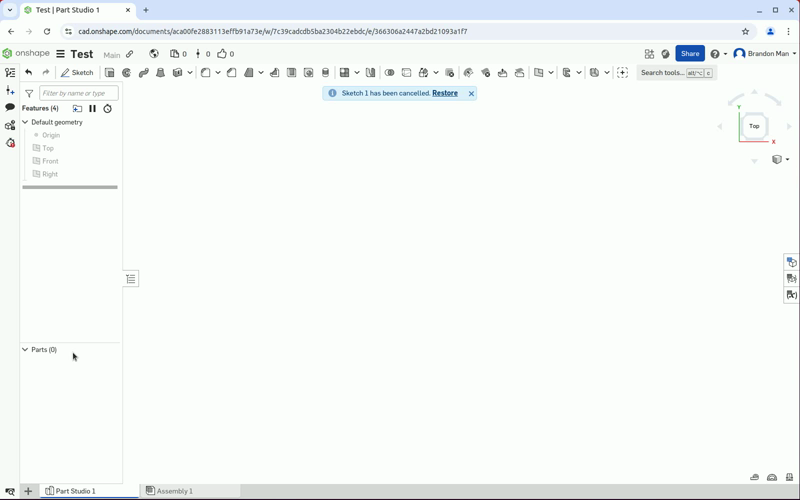
key(up)
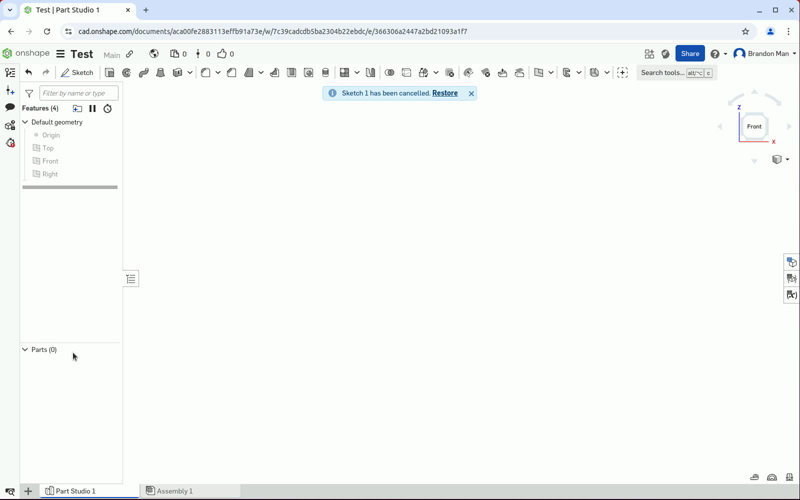
key_up(shift)
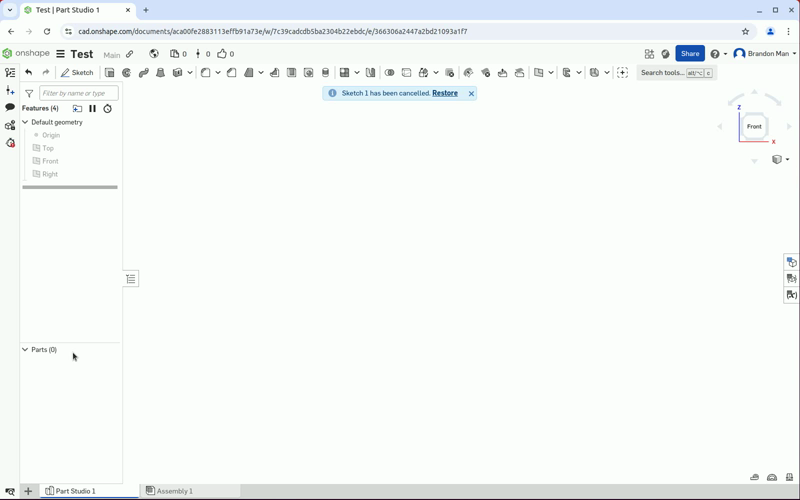
mouse_move(73, 352)
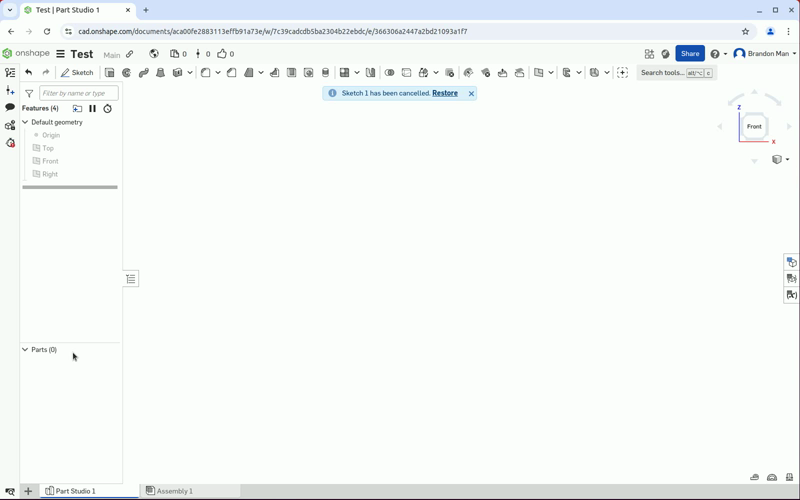
key(shift+y)
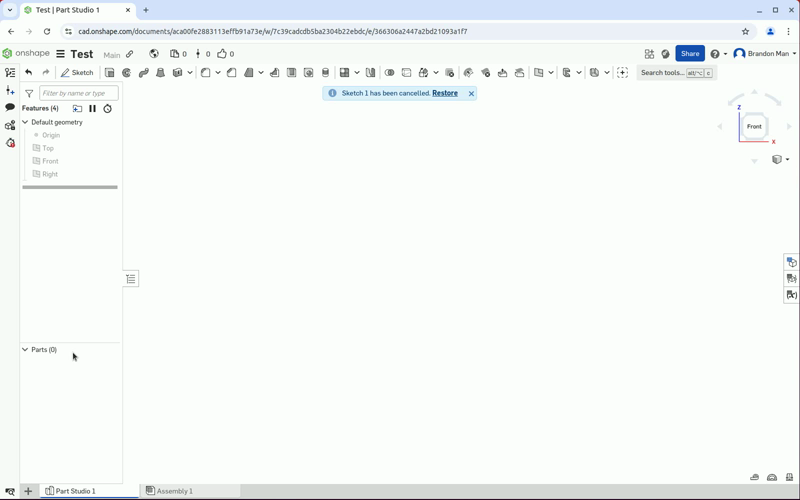
key(shift+s)
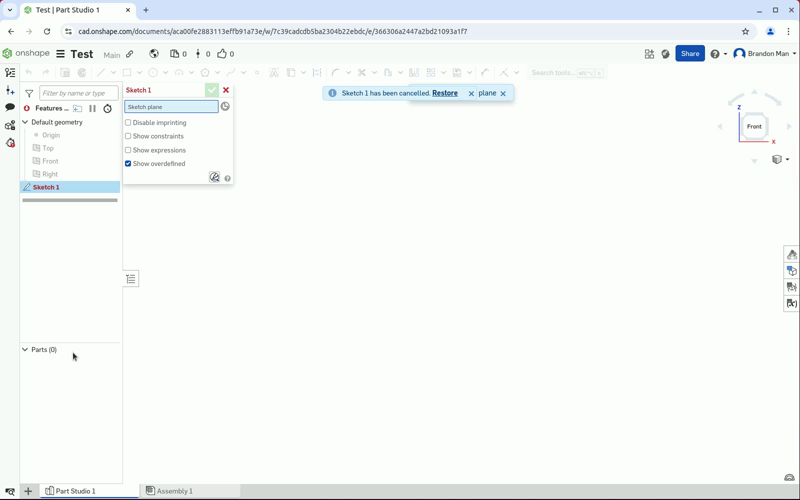
mouse_move(73, 163)
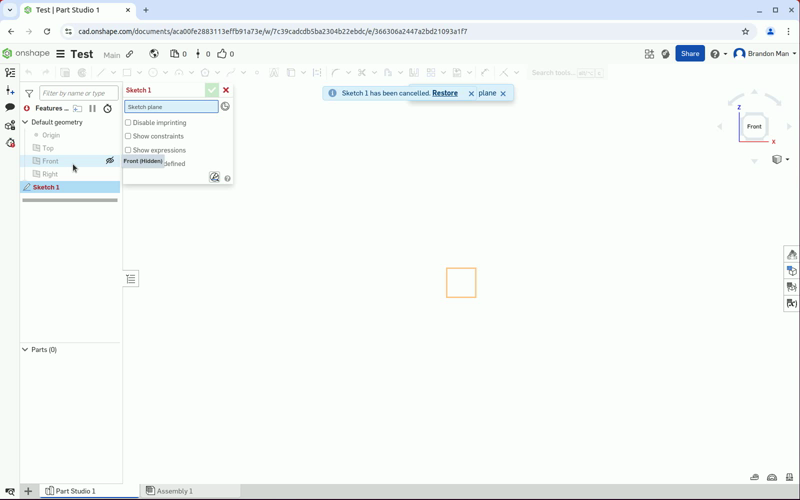
click(73, 163)
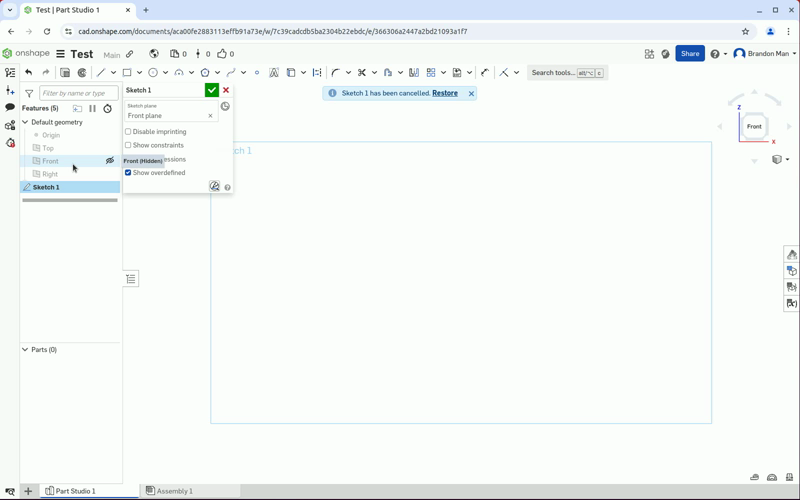
mouse_move(73, 352)
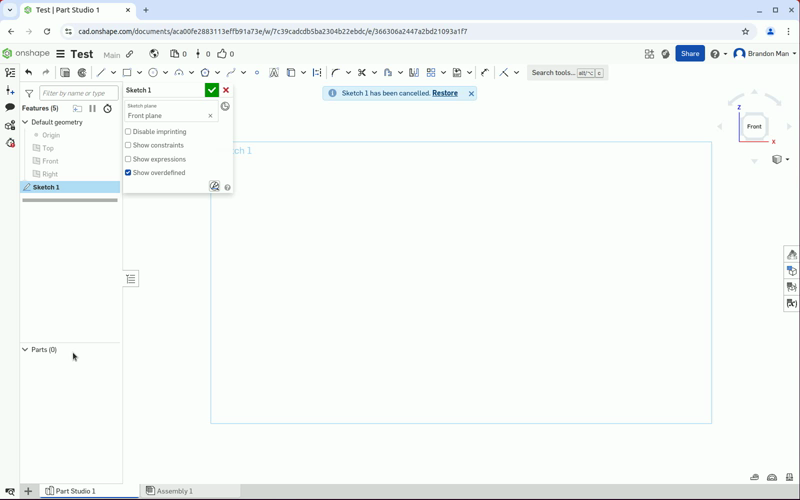
key(y)
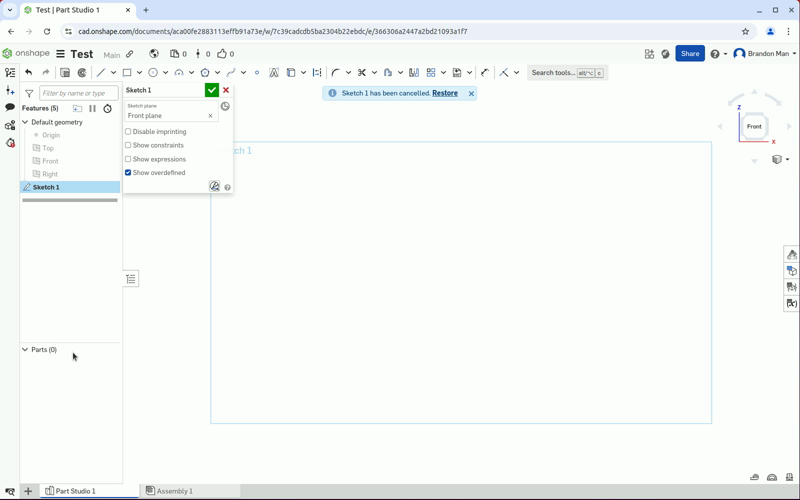
key(l)
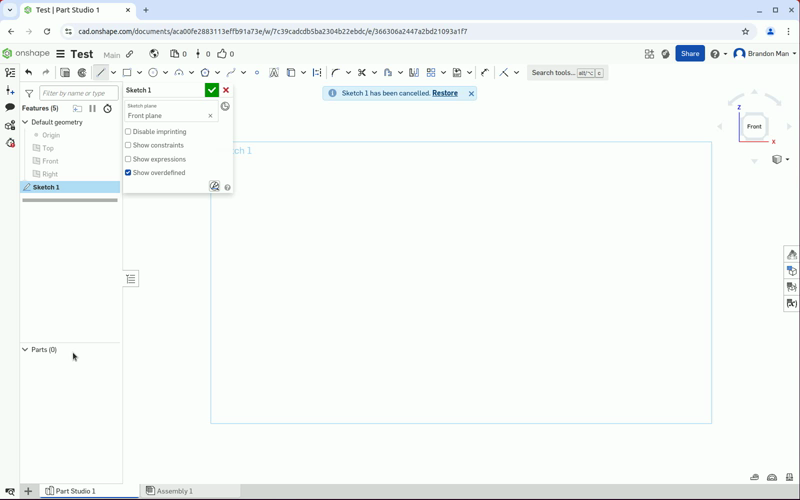
key_down(shift)
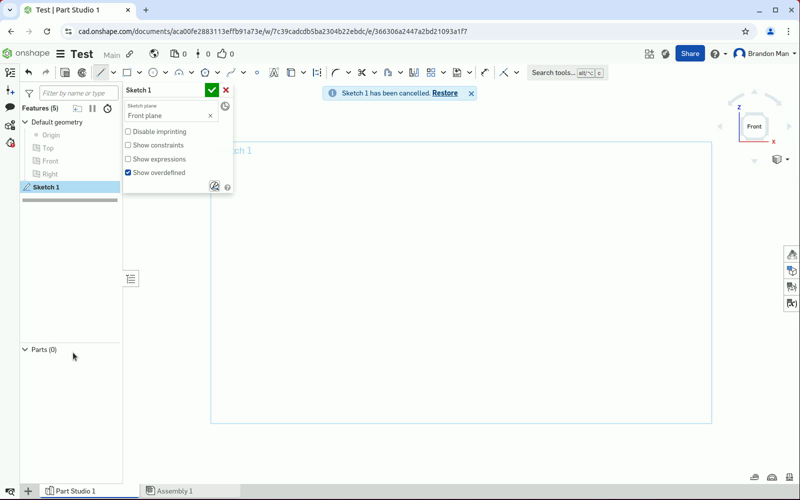
mouse_move(404, 367)
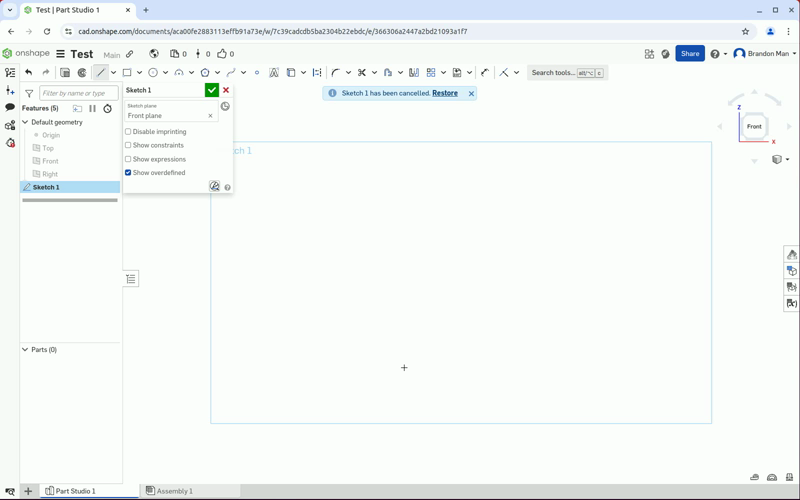
click(404, 367)
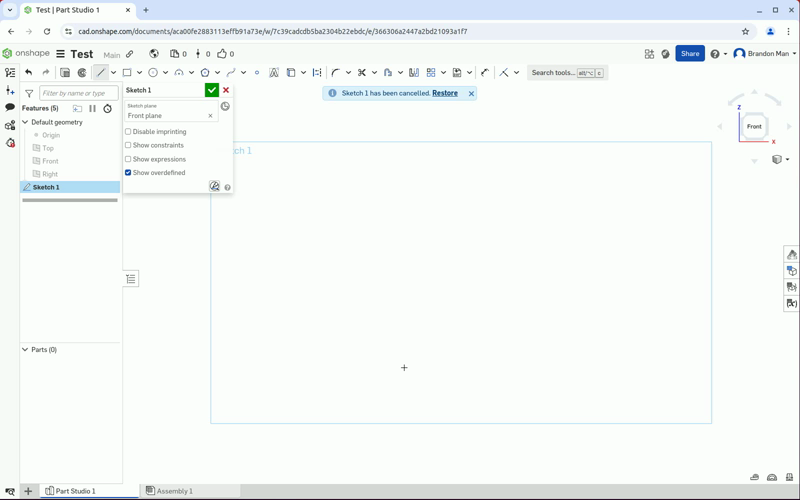
key_up(shift)
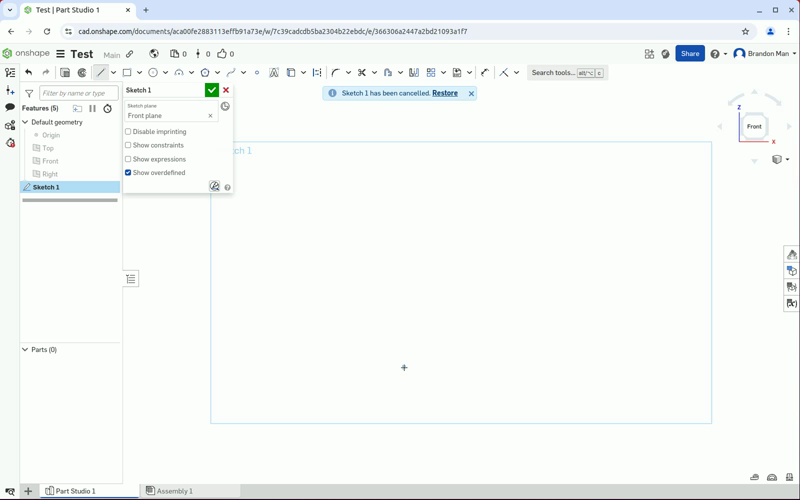
key_down(shift)
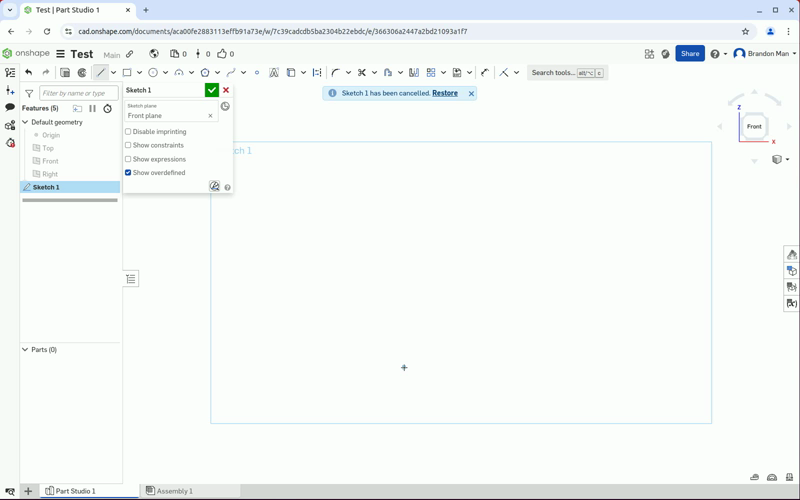
mouse_move(516, 367)
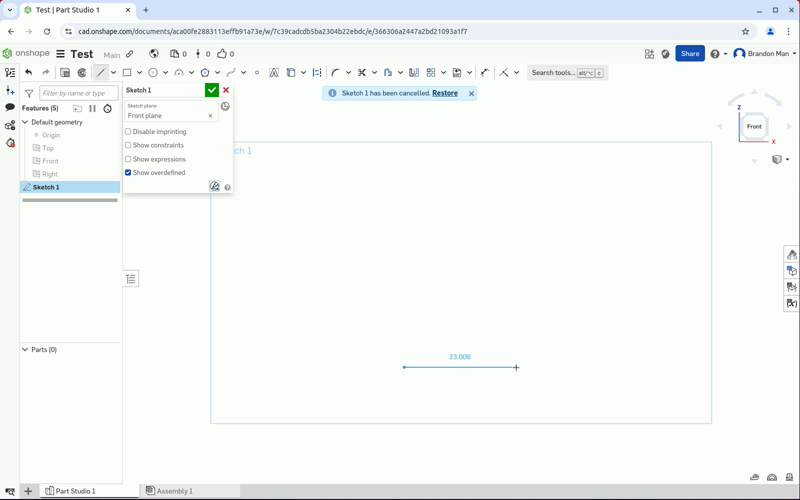
click(516, 367)
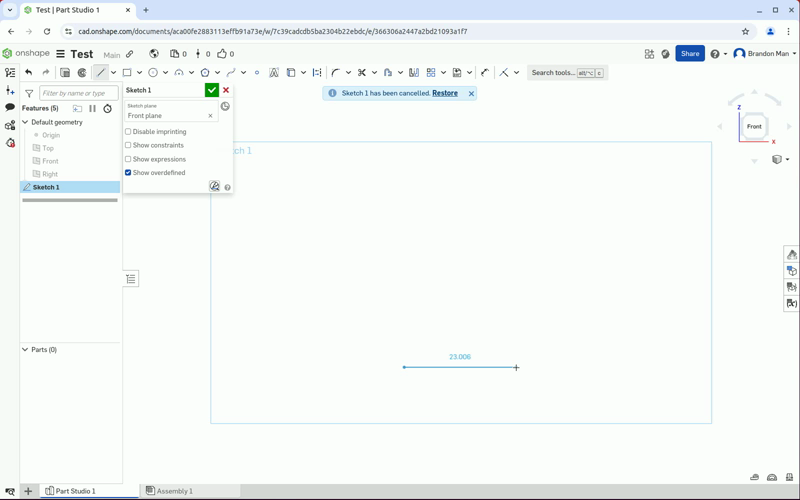
key_up(shift)
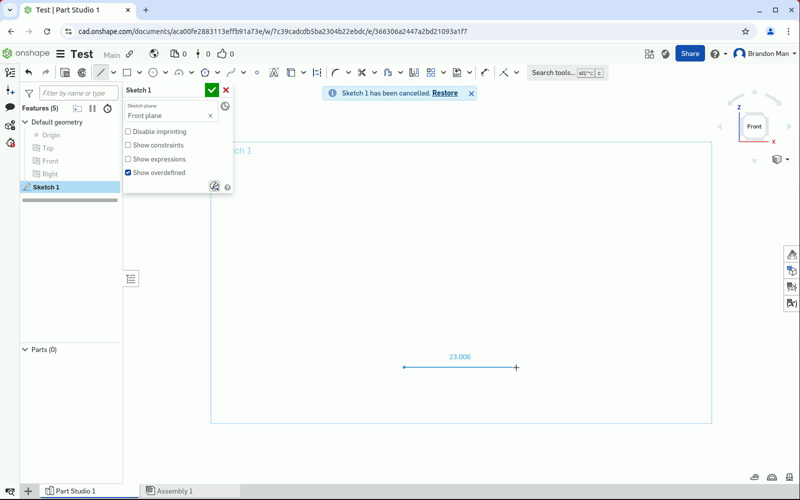
key_down(shift)
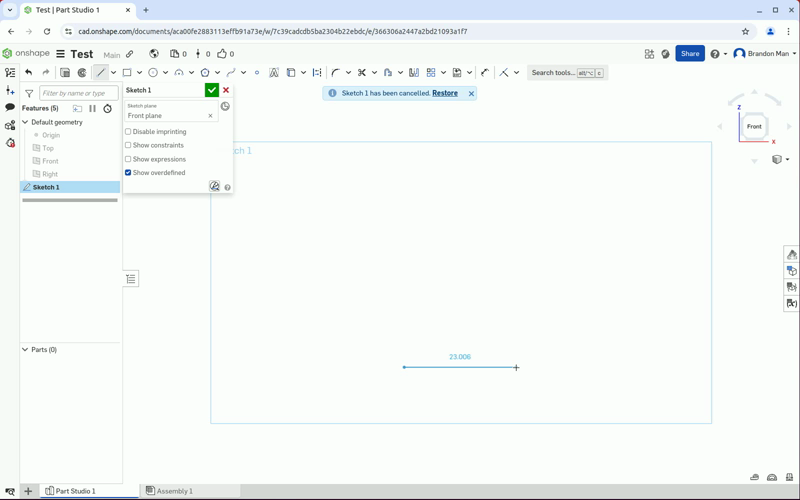
mouse_move(516, 198)
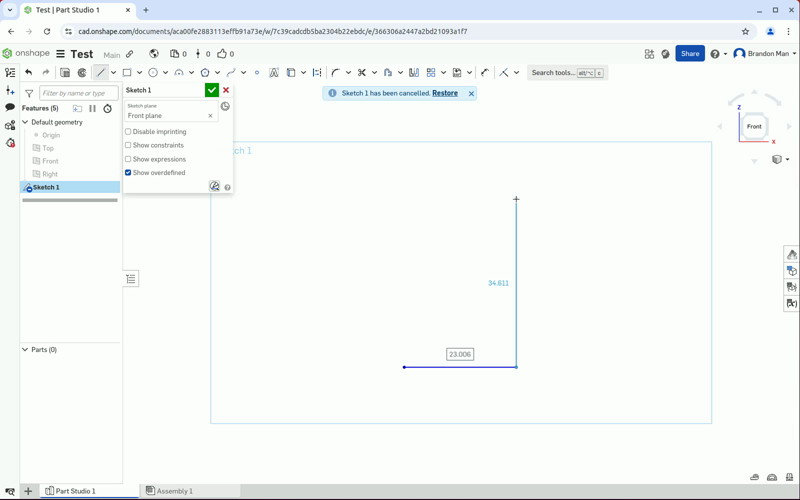
click(516, 198)
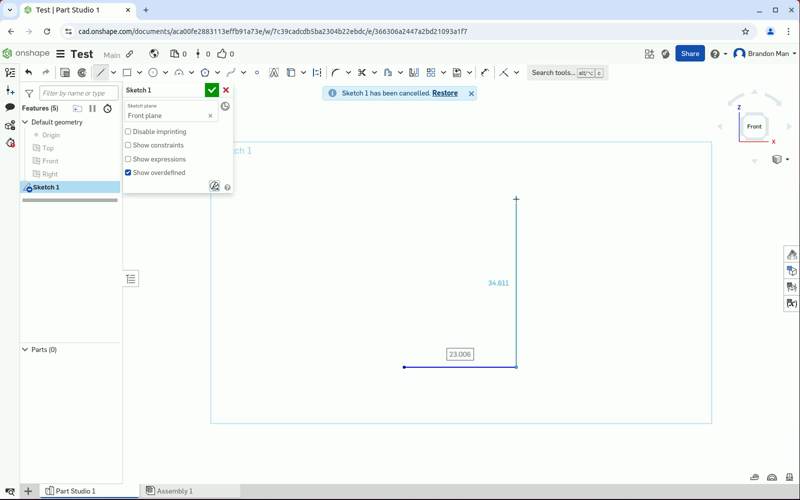
key_up(shift)
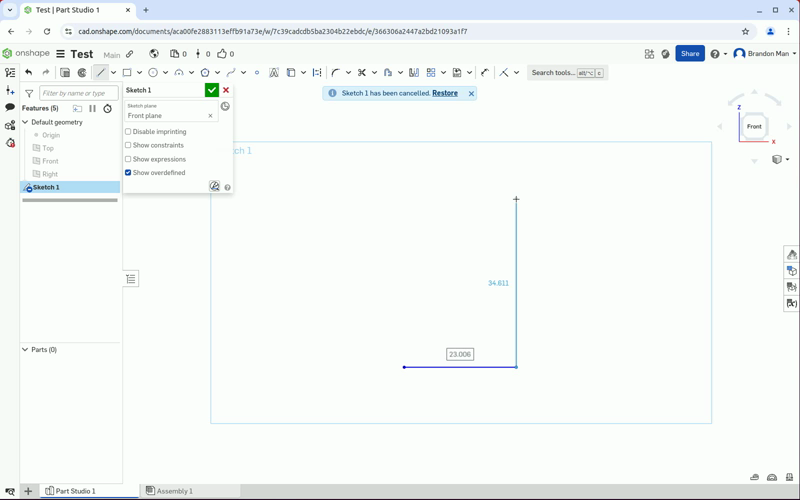
key_down(shift)
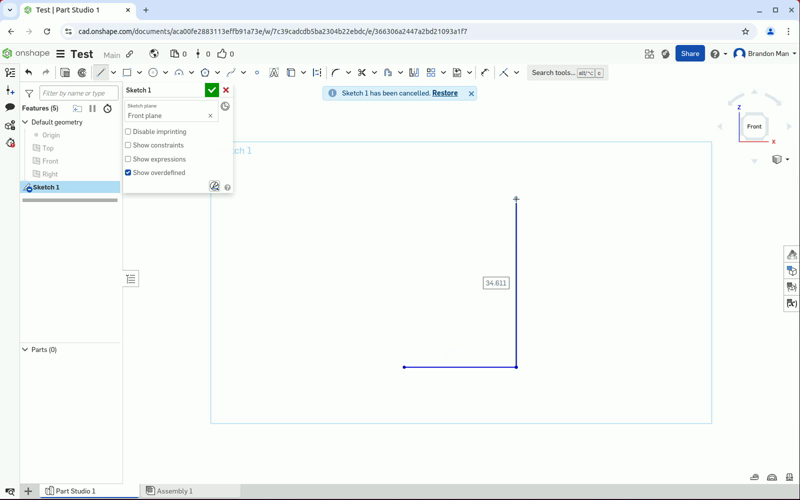
mouse_move(404, 198)
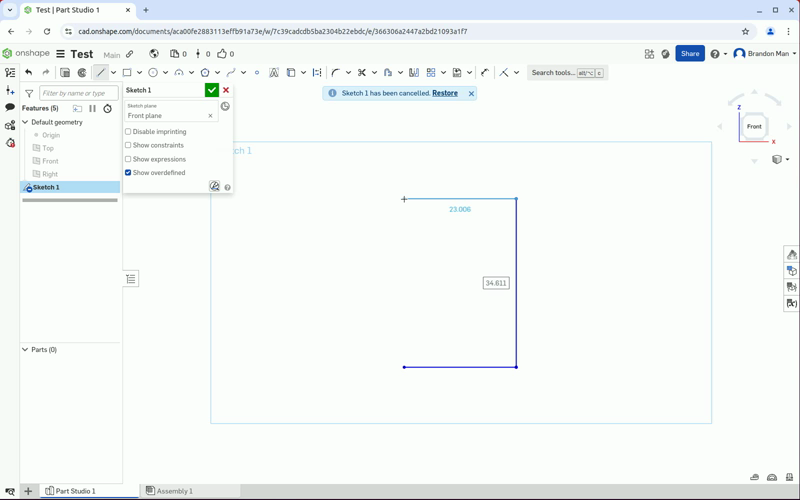
click(404, 198)
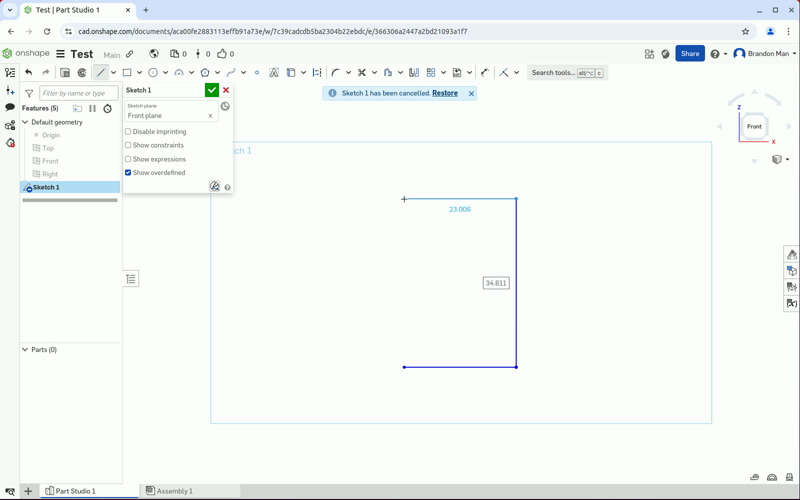
key_up(shift)
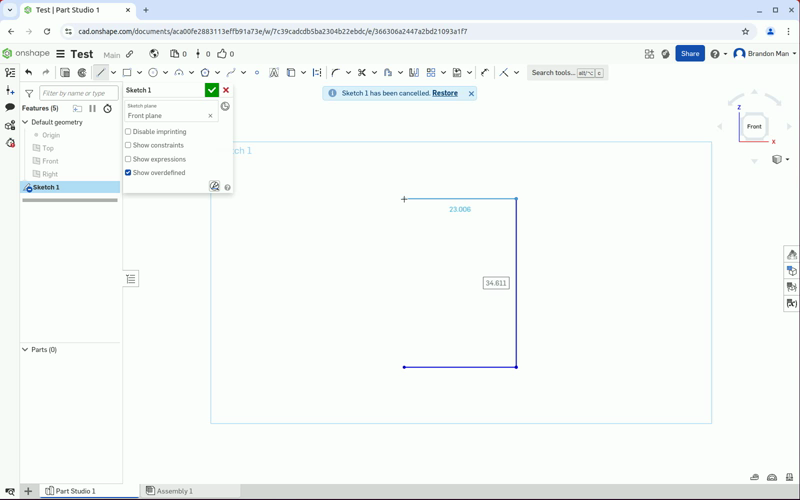
key_down(shift)
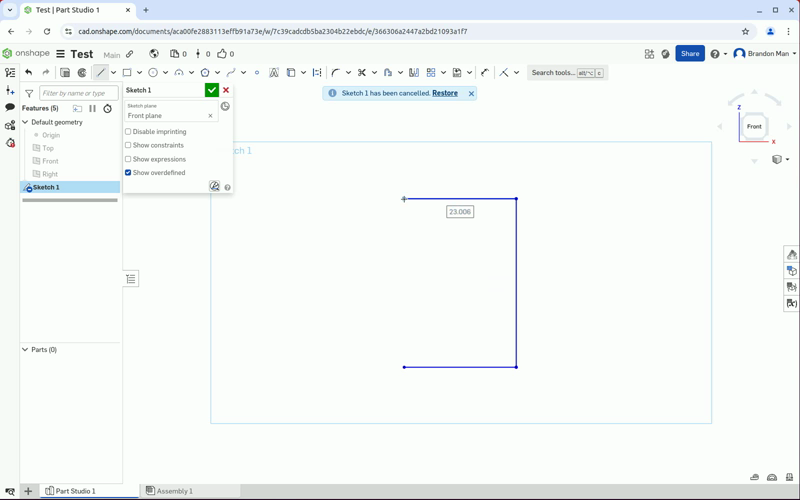
mouse_move(404, 367)
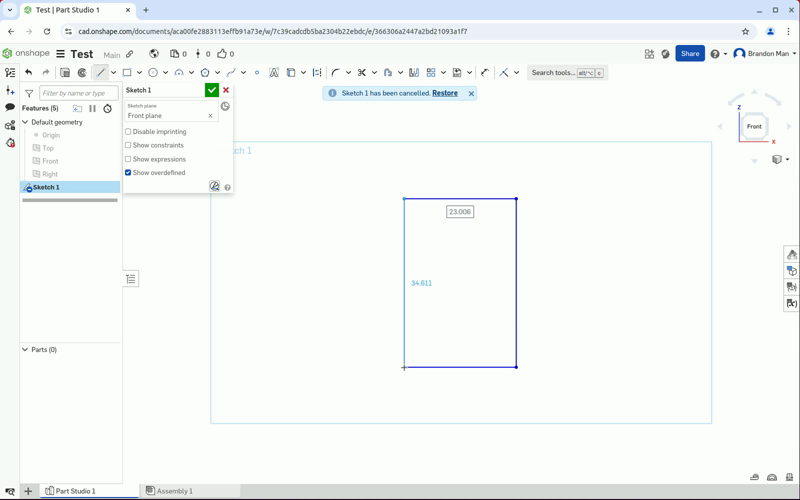
key_up(shift)
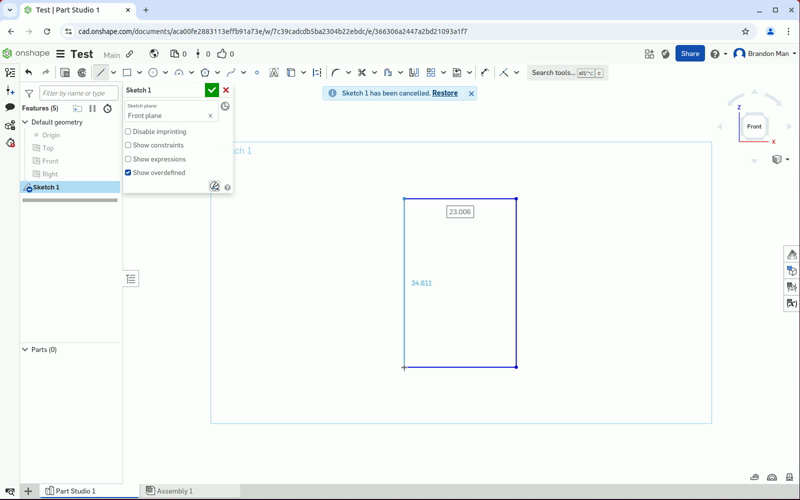
click(404, 367)
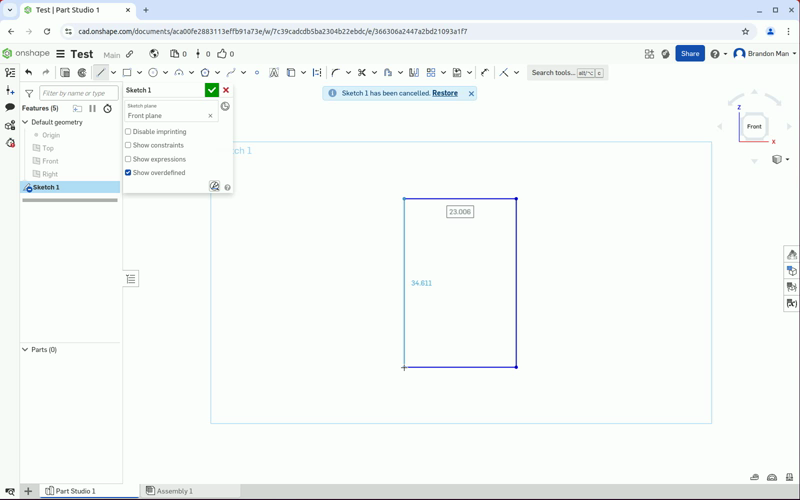
key(esc)
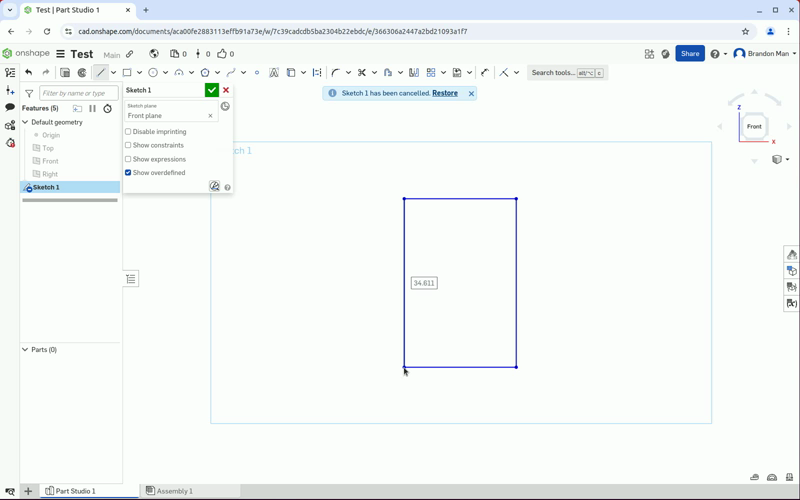
mouse_move(447, 303)
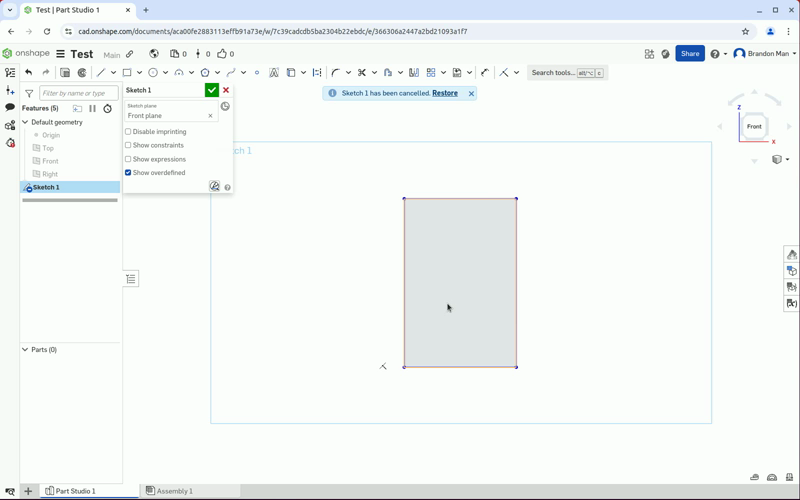
click(447, 303)
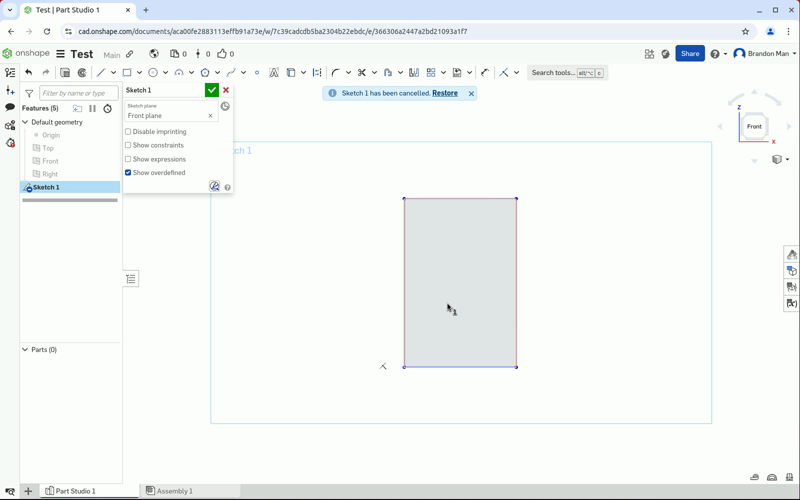
mouse_move(73, 352)
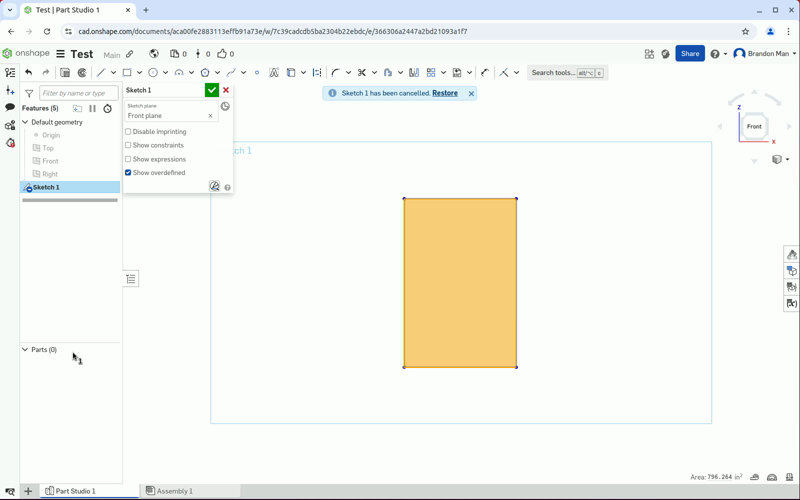
key(shift+y)
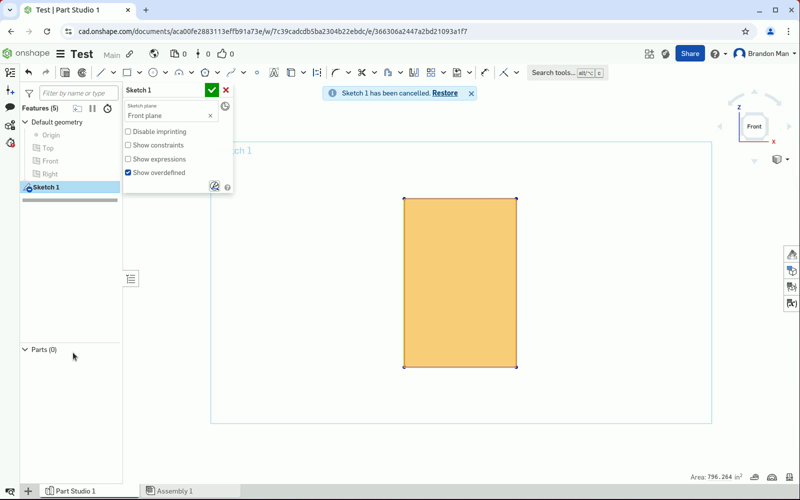
key(shift+e)
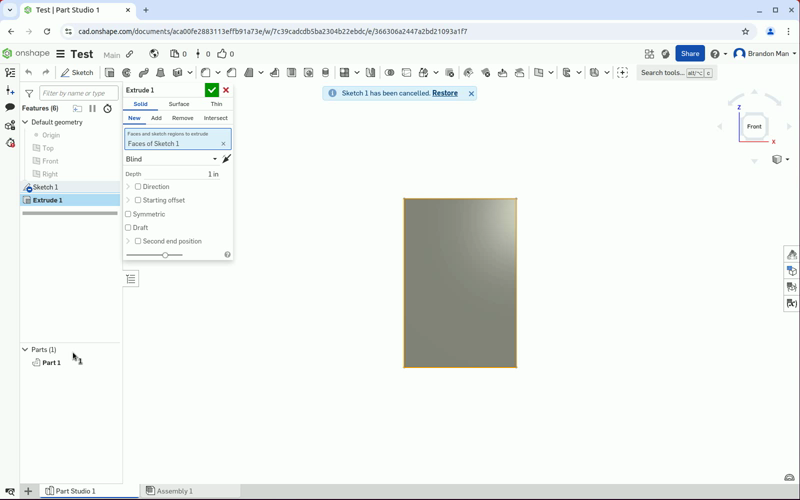
mouse_move(143, 106)
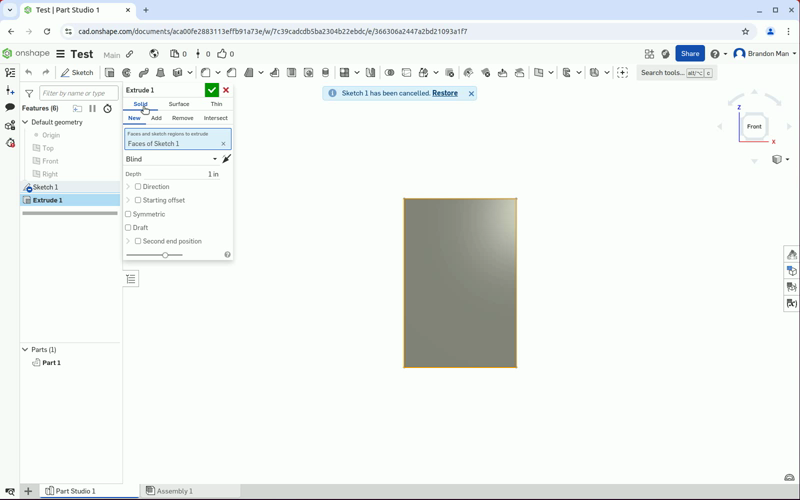
click(143, 106)
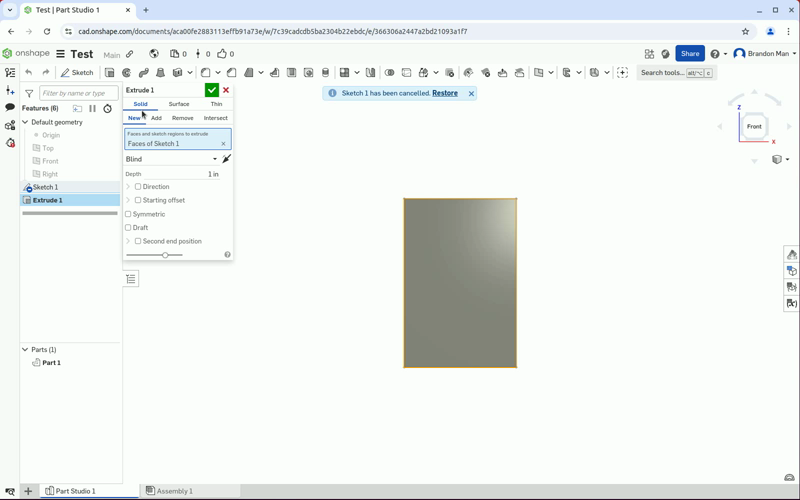
mouse_move(137, 120)
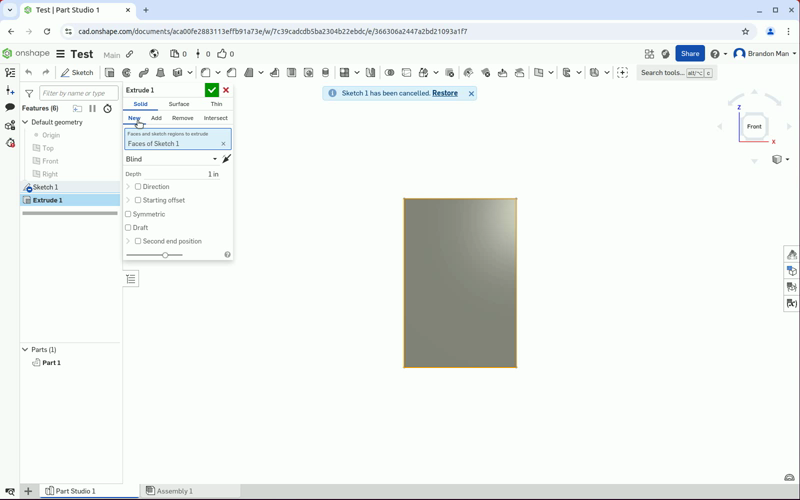
click(137, 120)
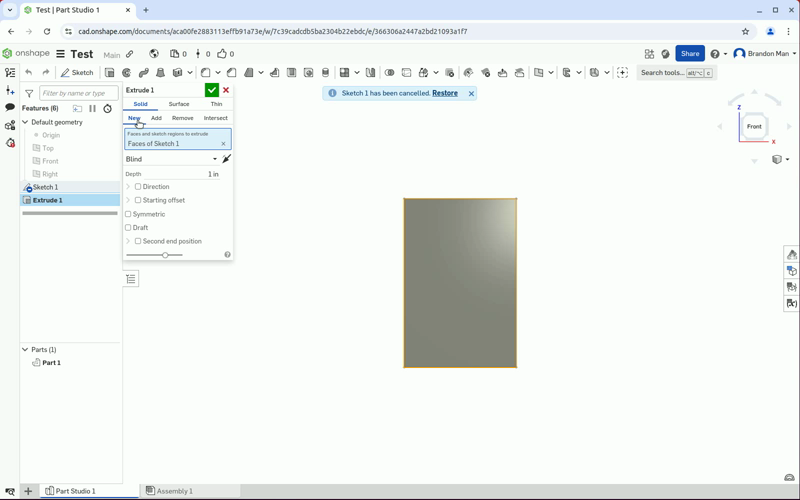
key(tab, 4)
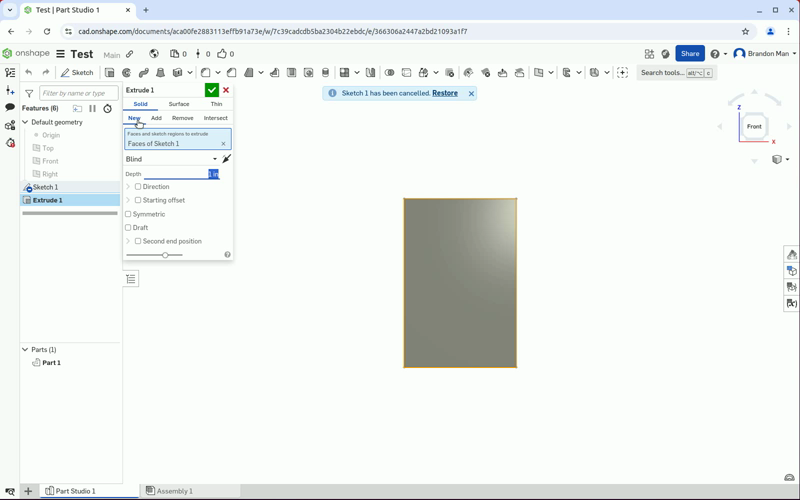
text(23.108)
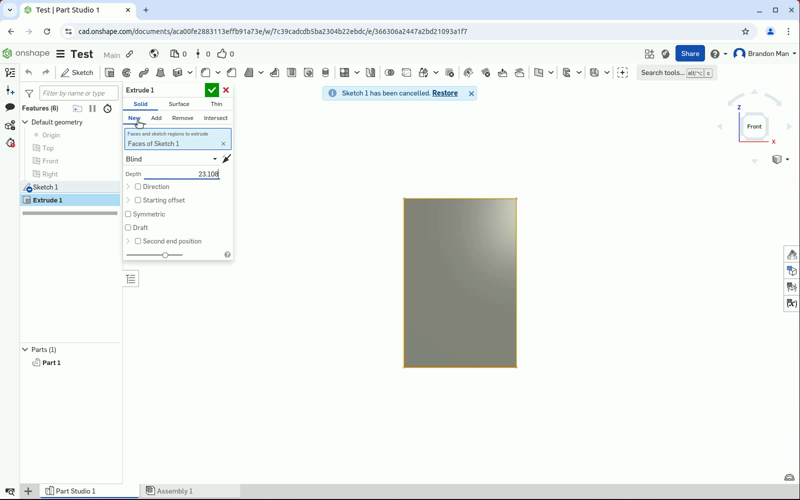
key(enter)
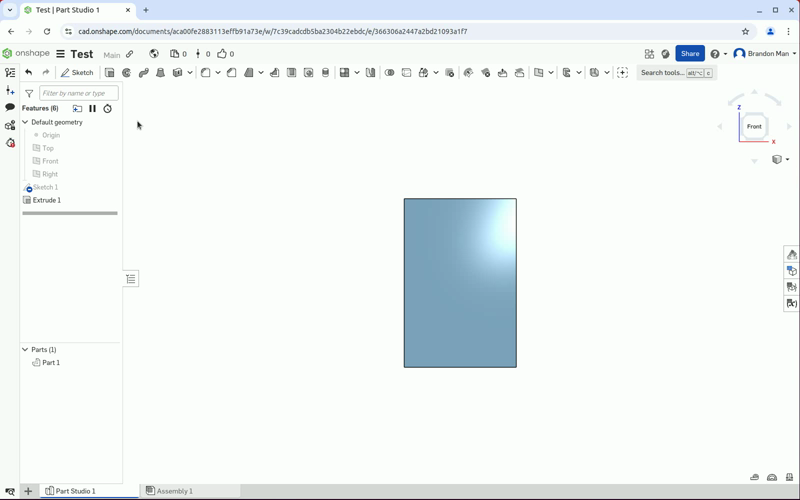
key(shift+h)
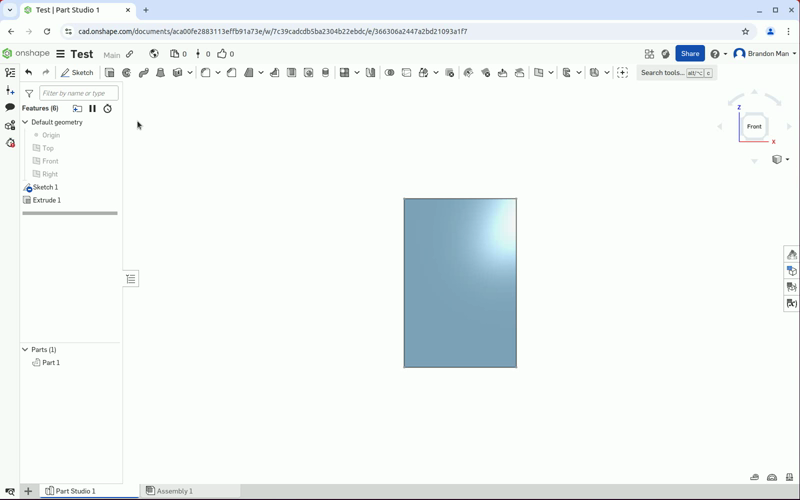
key(shift+h)
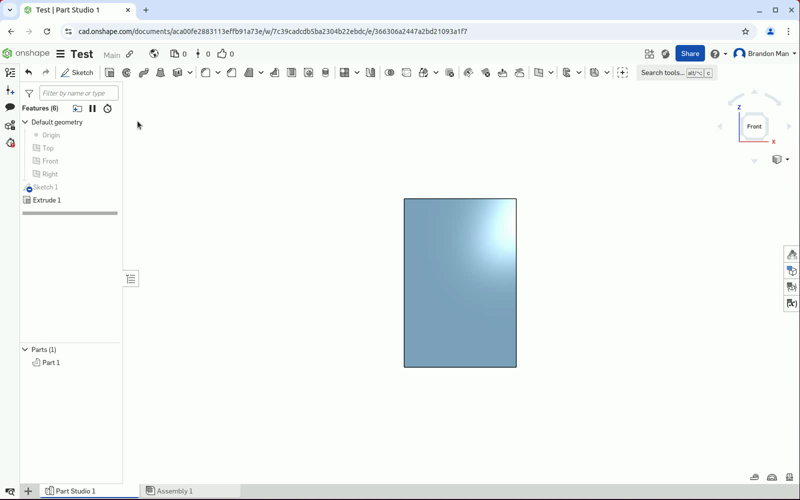
mouse_move(73, 189)
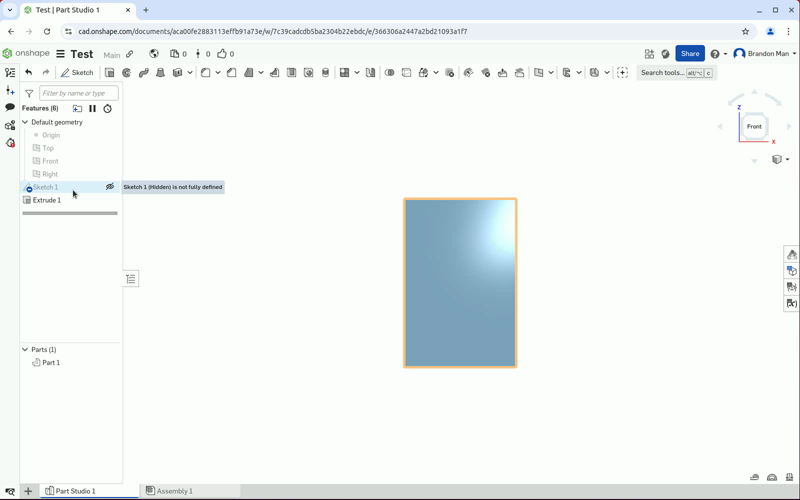
click(73, 189)
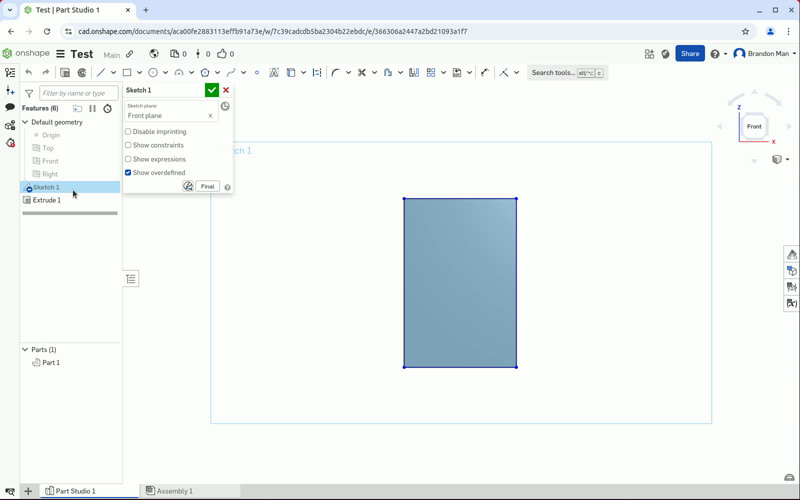
mouse_move(229, 92)
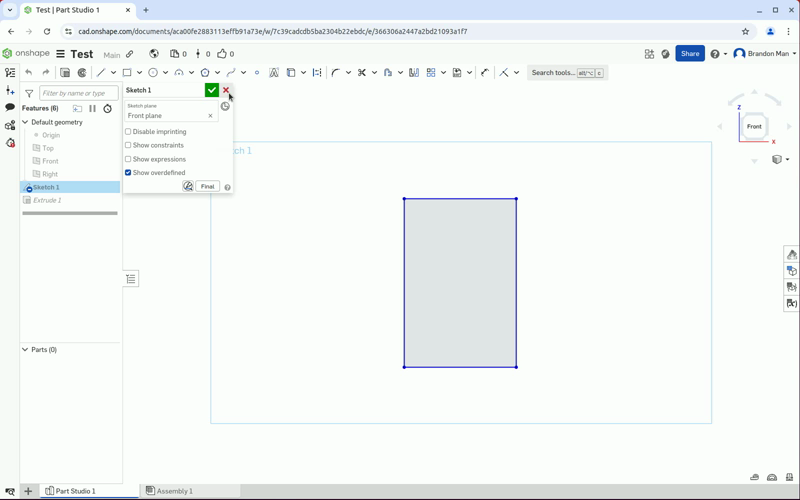
click(229, 92)
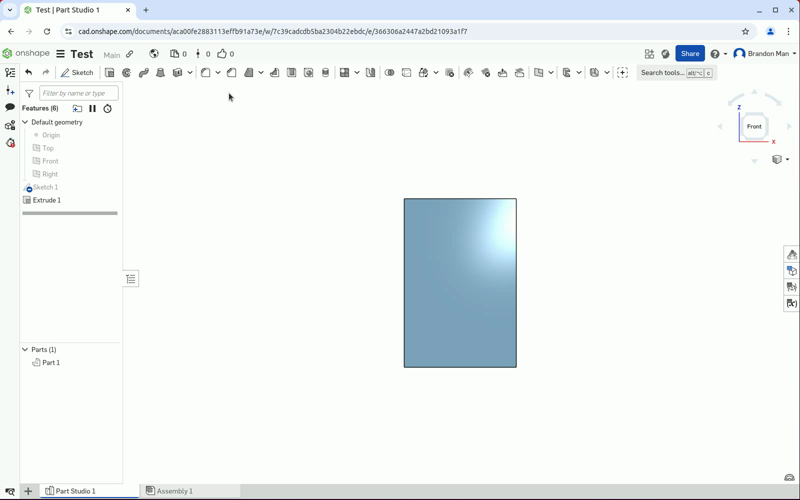
mouse_move(541, 75)
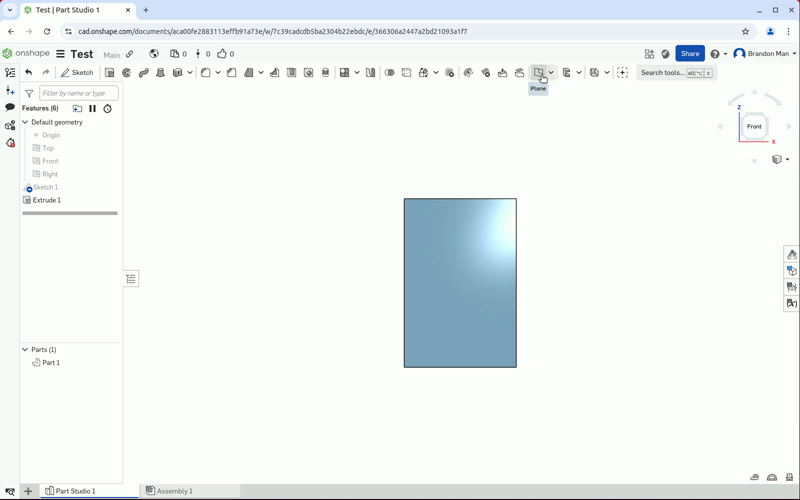
click(541, 75)
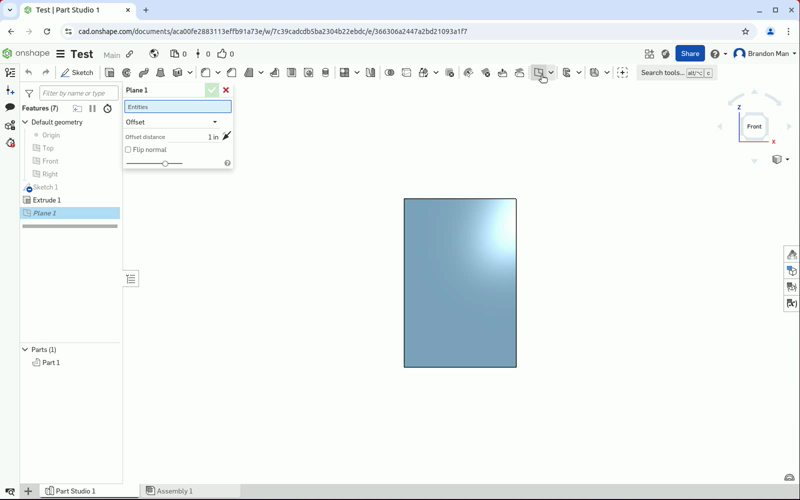
mouse_move(73, 163)
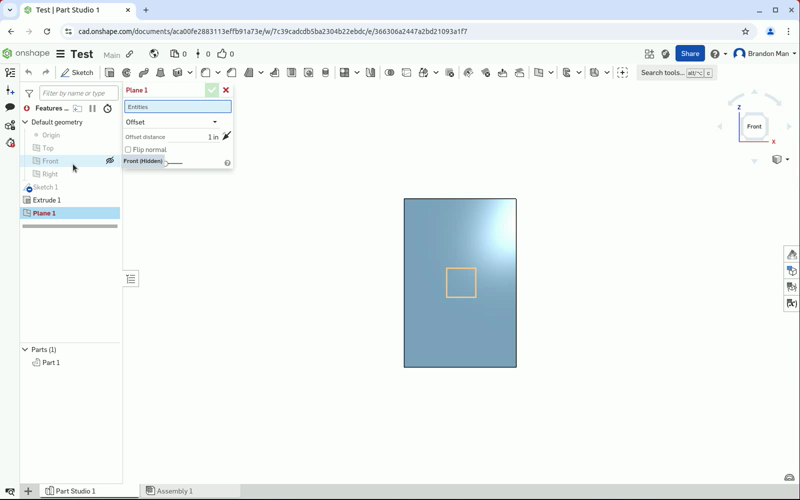
click(73, 163)
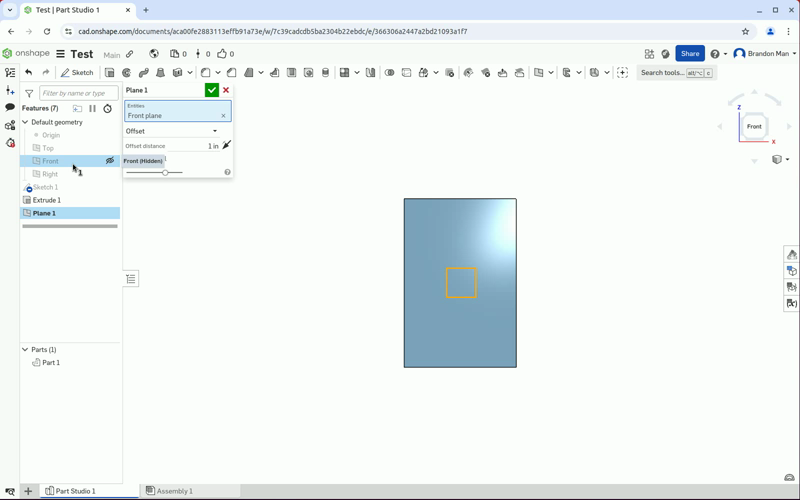
key(tab, 2)
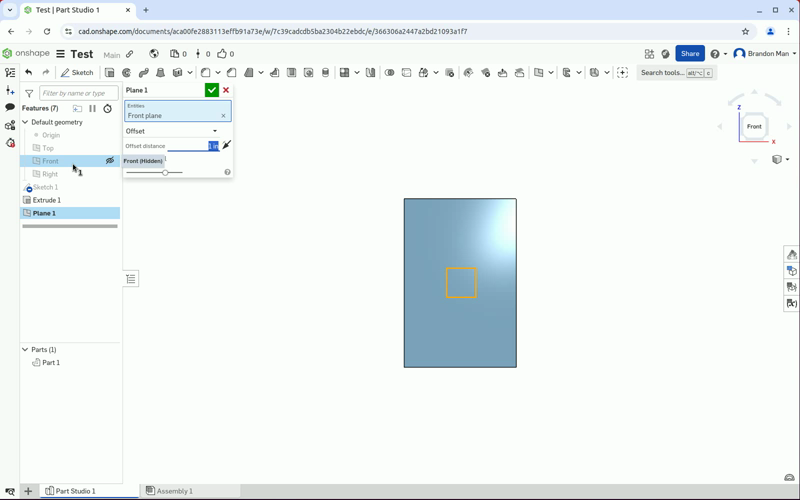
text(23.108)
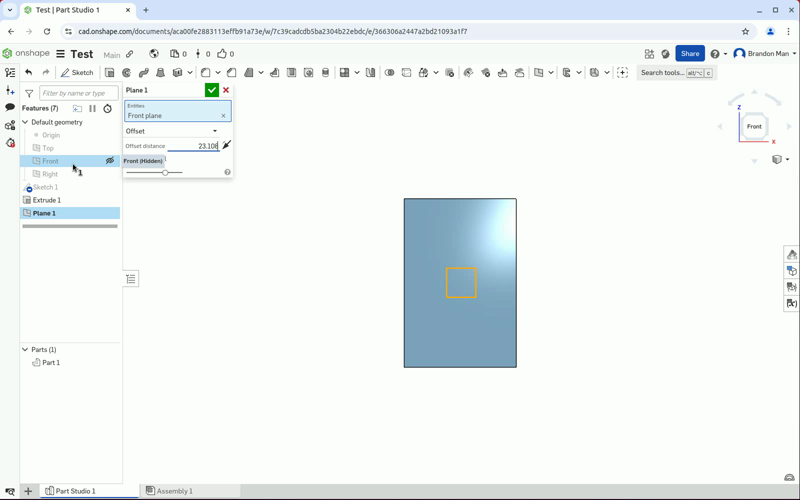
key(enter, 2)
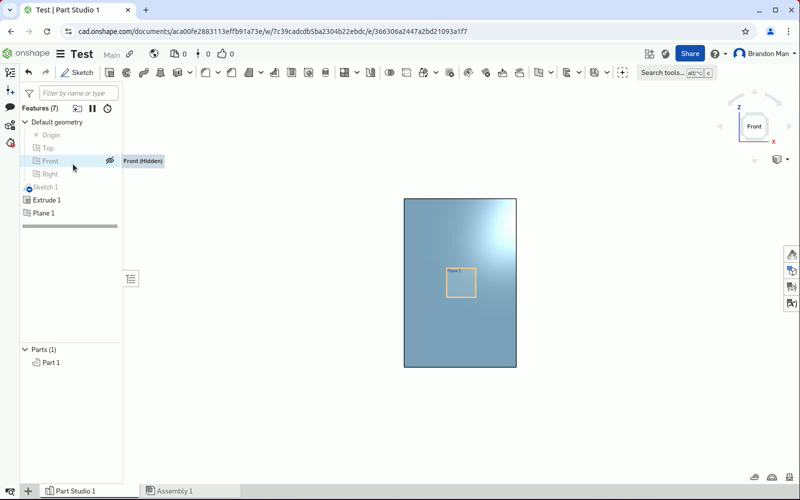
key(shift+s)
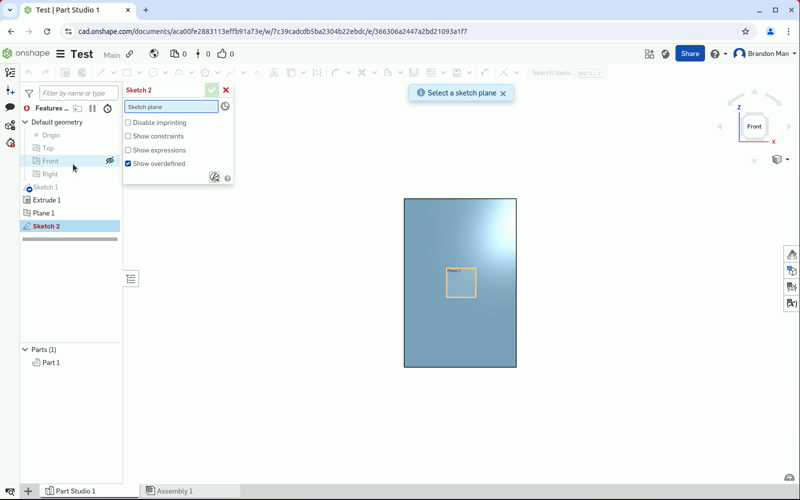
mouse_move(73, 215)
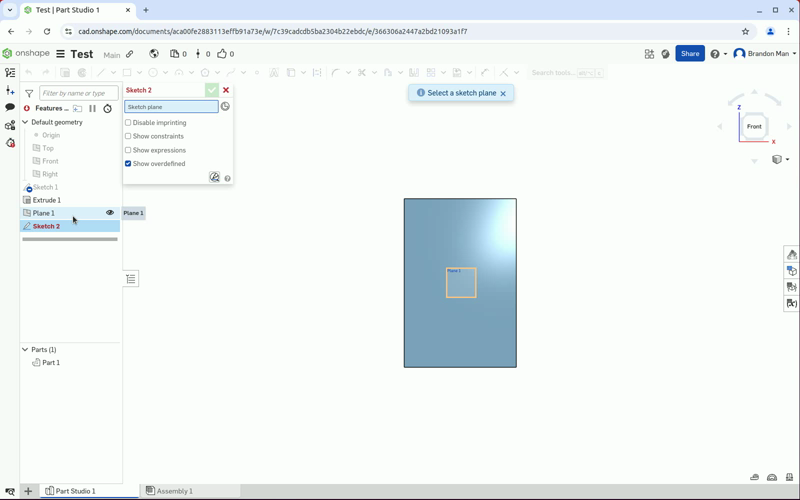
click(73, 215)
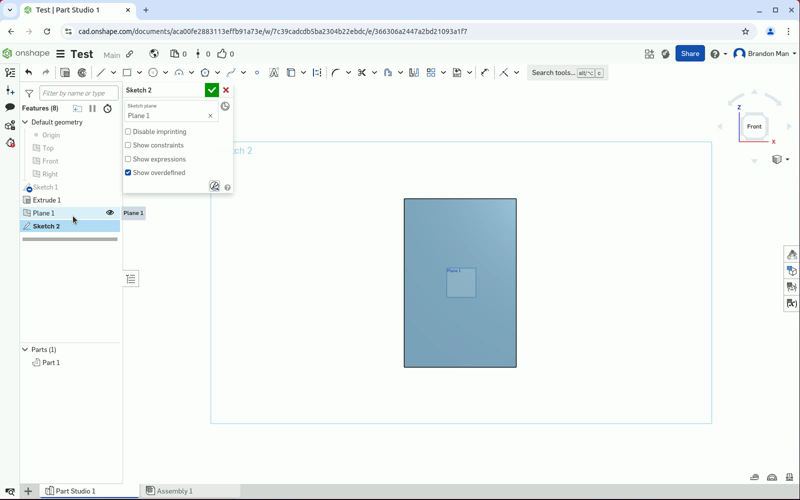
mouse_move(73, 352)
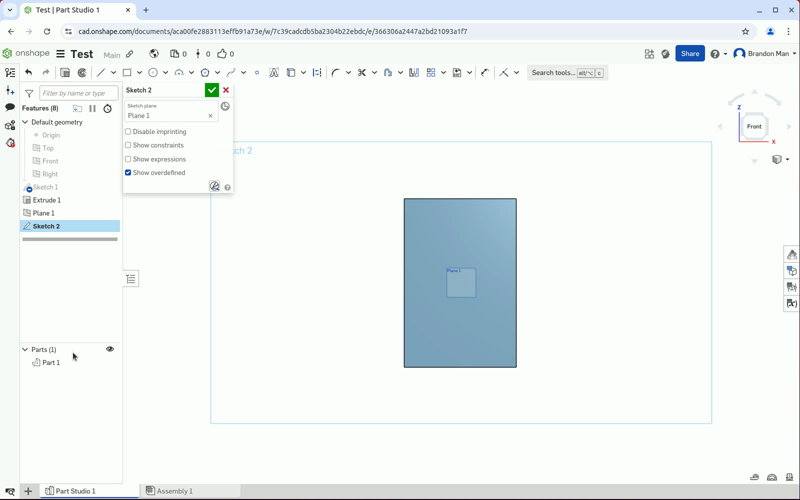
key(y)
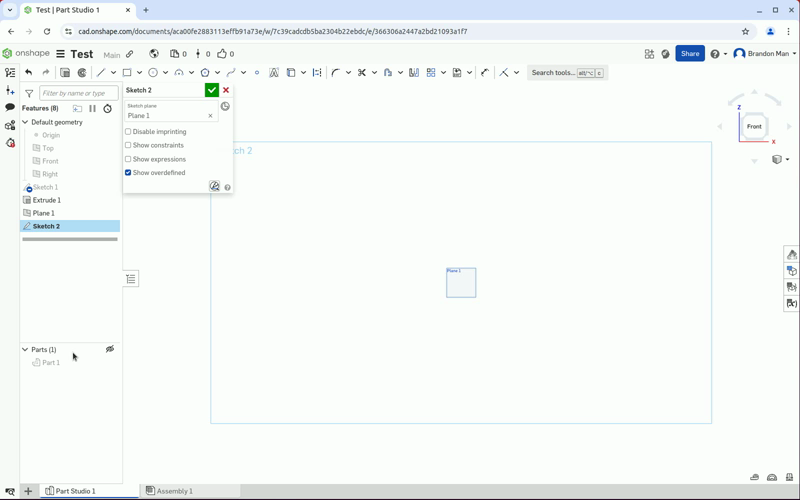
key(l)
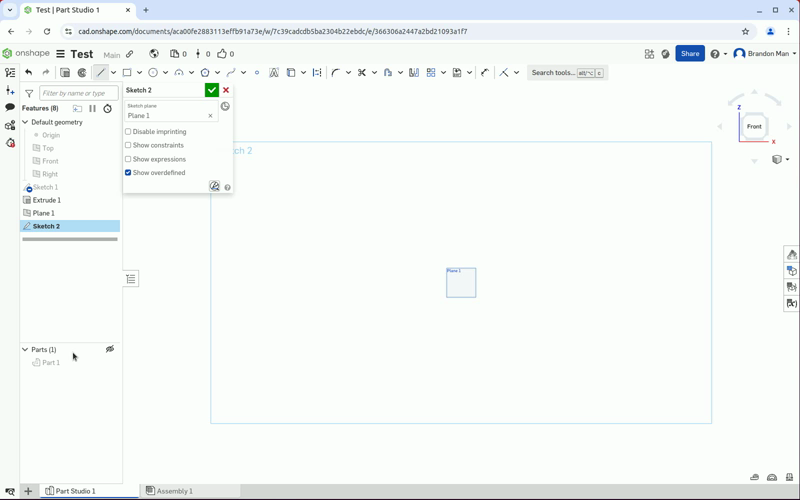
key_down(shift)
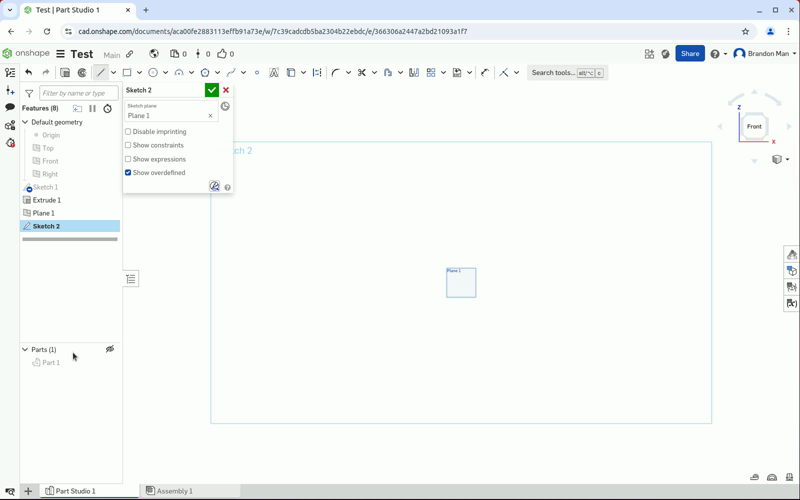
mouse_move(432, 282)
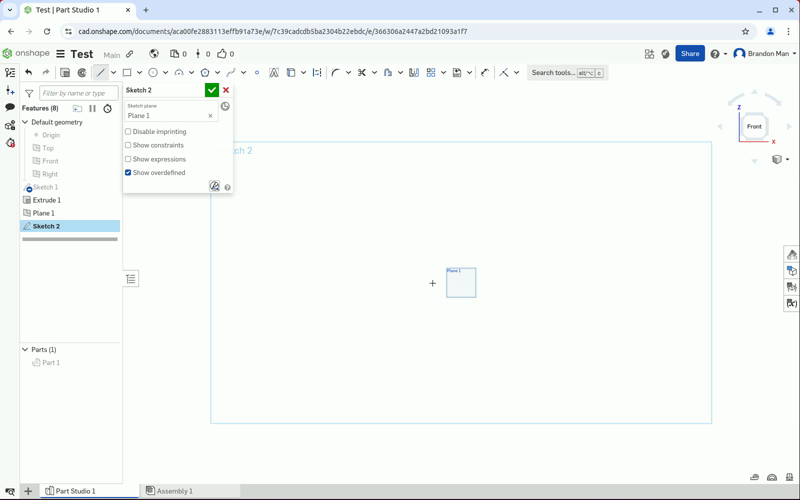
click(432, 282)
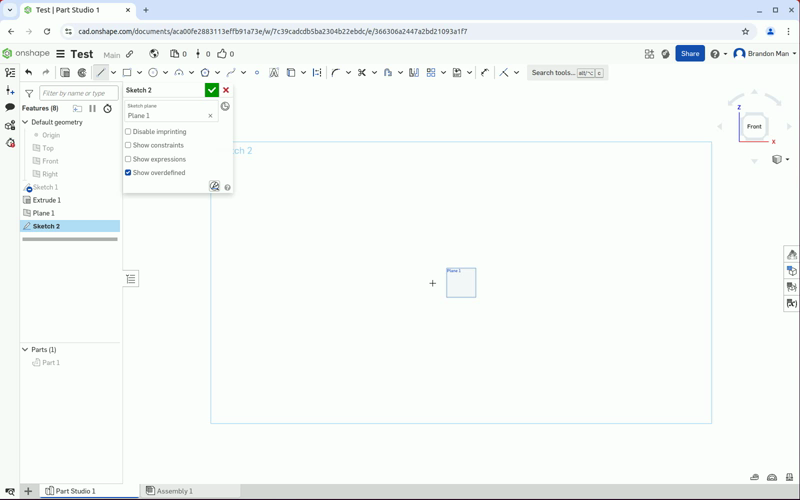
key_up(shift)
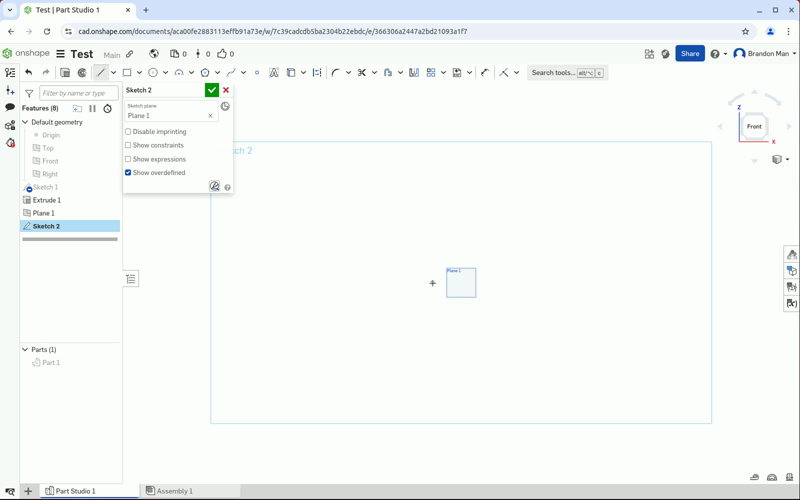
key_down(shift)
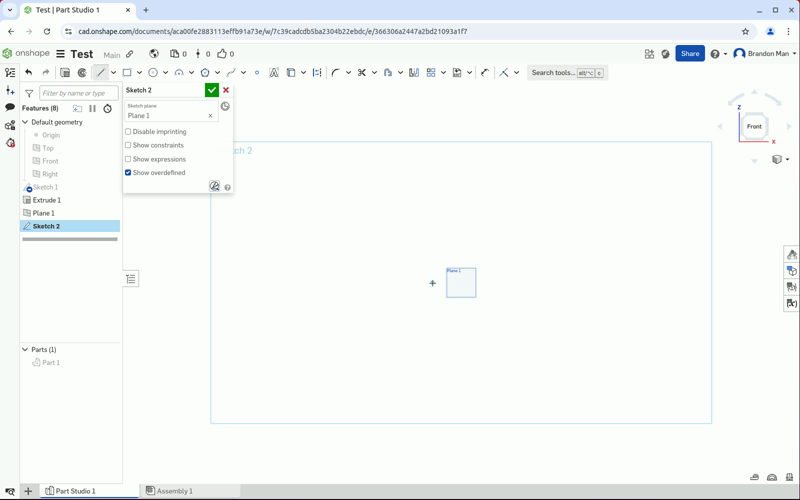
mouse_move(462, 282)
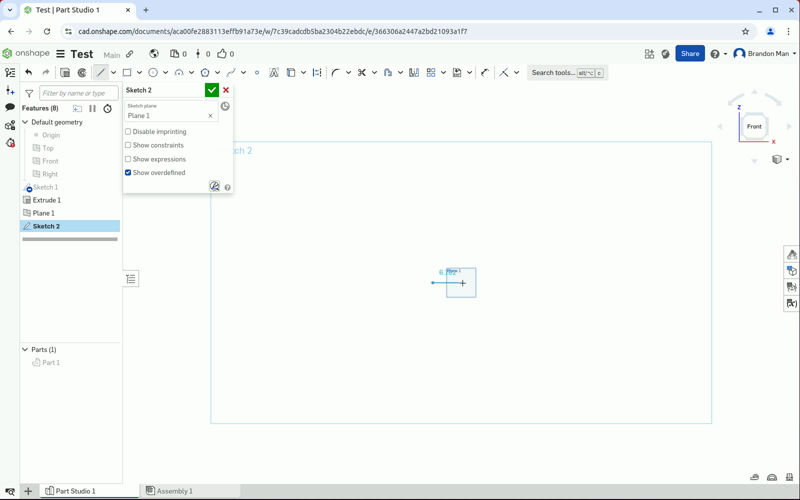
mouse_move(461, 282)
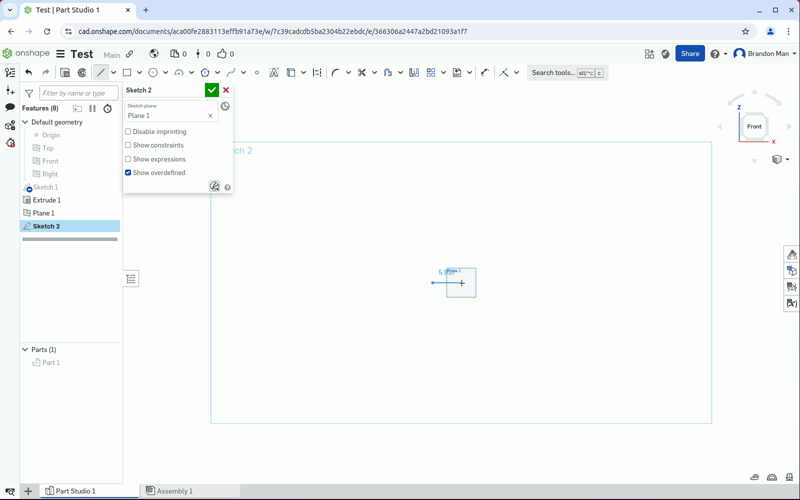
click(461, 282)
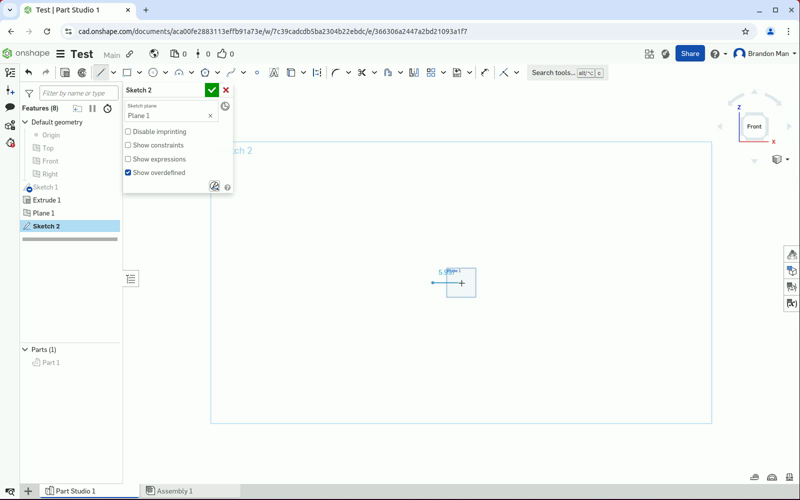
key_up(shift)
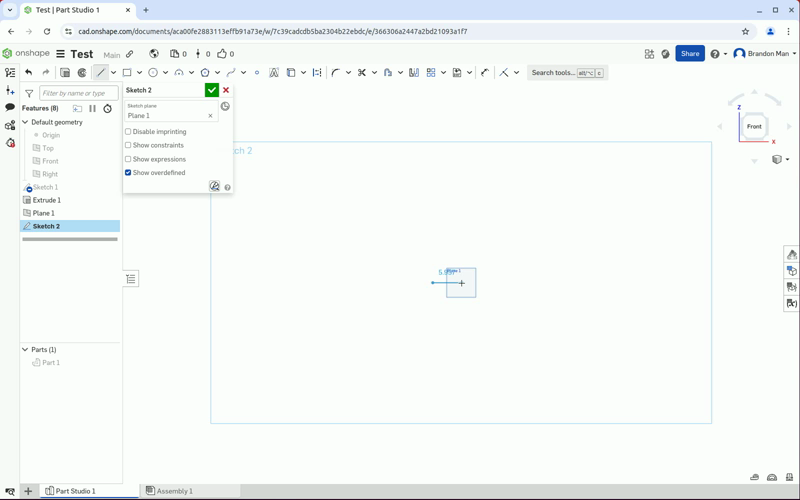
key_down(shift)
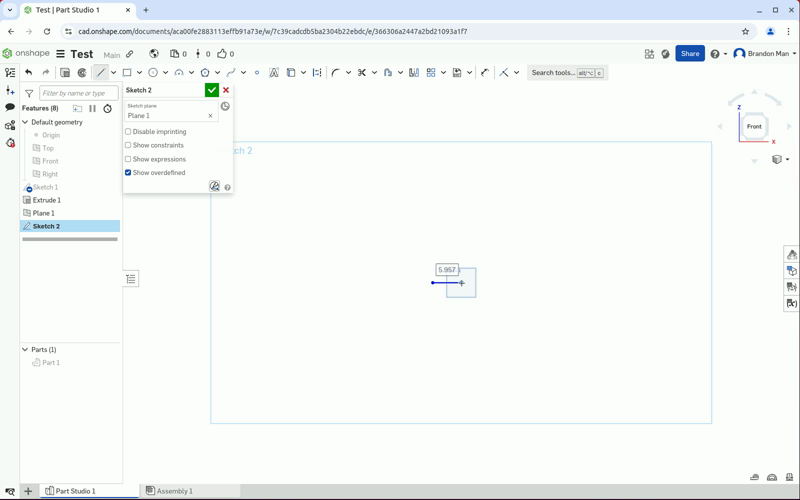
mouse_move(491, 282)
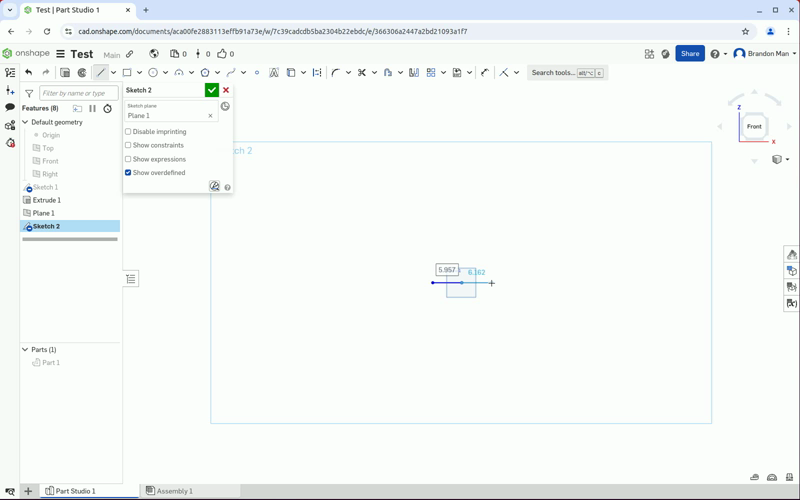
mouse_move(461, 253)
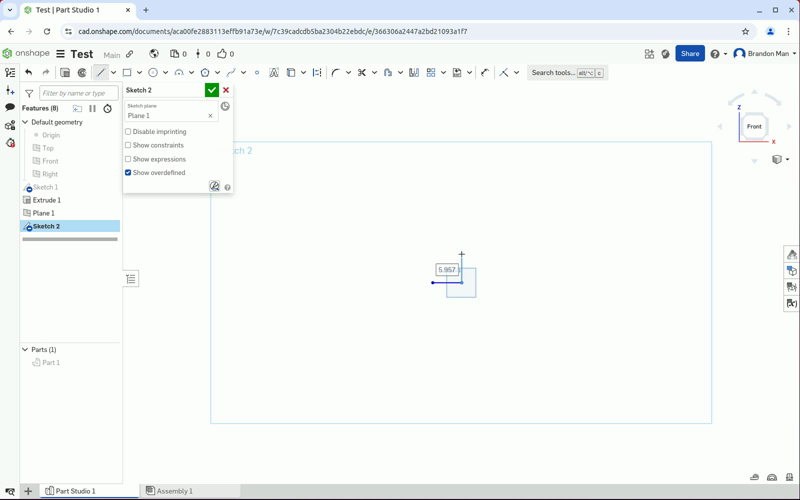
click(461, 253)
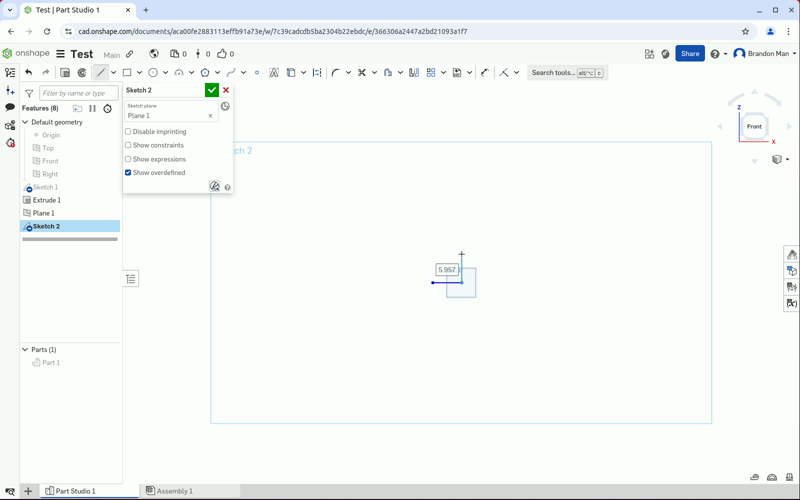
key_up(shift)
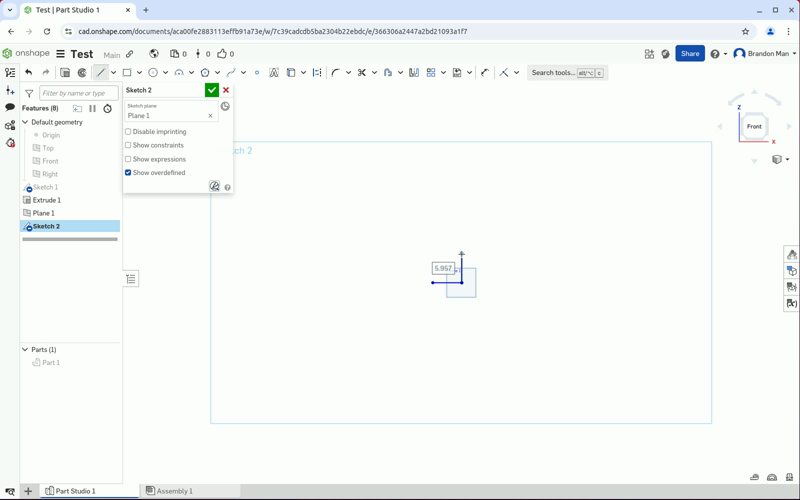
key_down(shift)
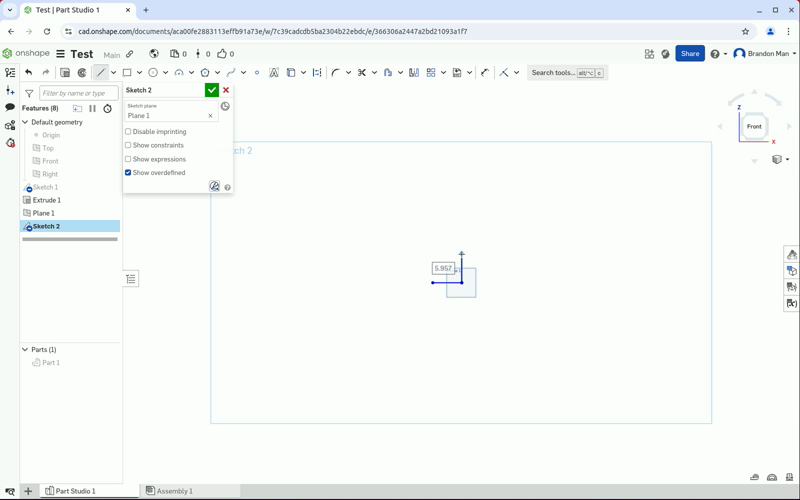
mouse_move(491, 253)
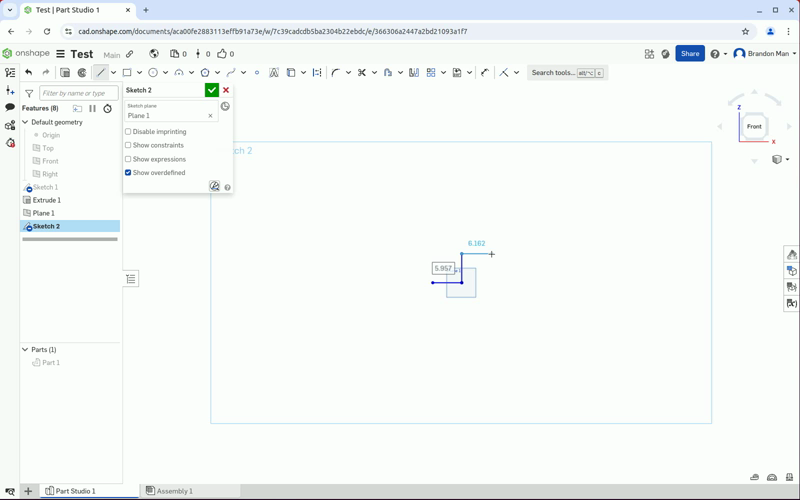
mouse_move(432, 253)
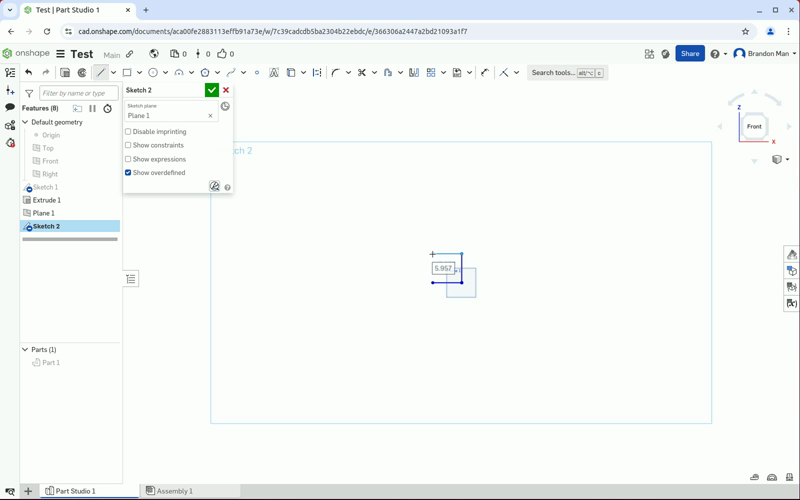
click(432, 253)
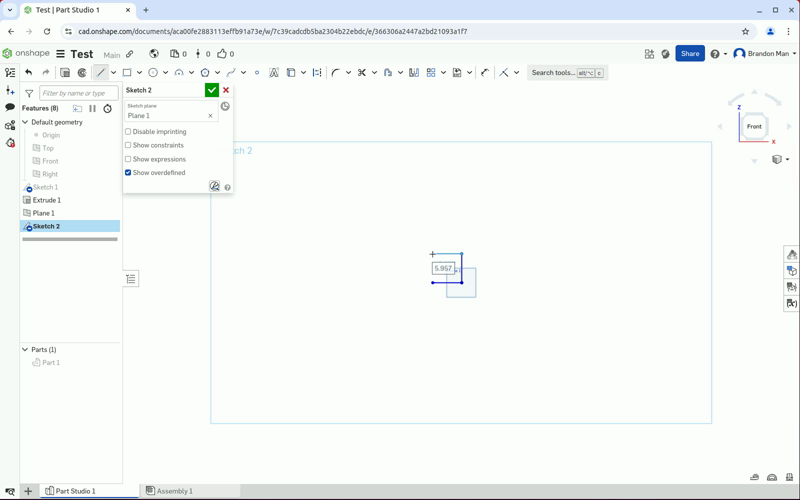
key_up(shift)
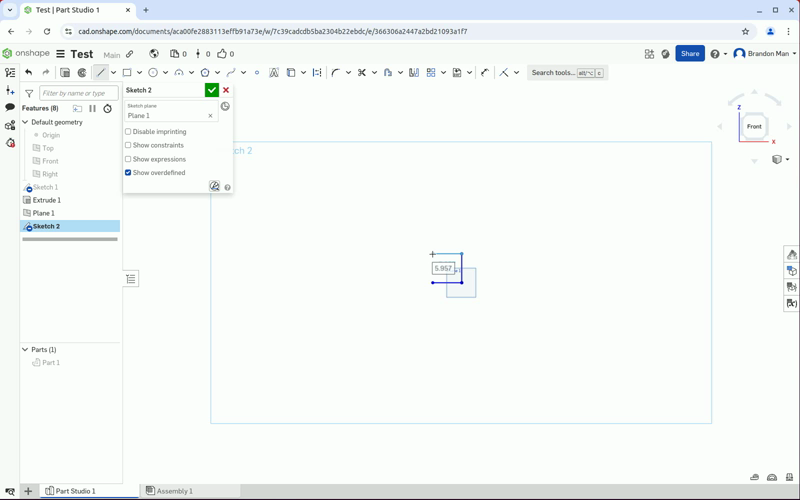
mouse_move(462, 253)
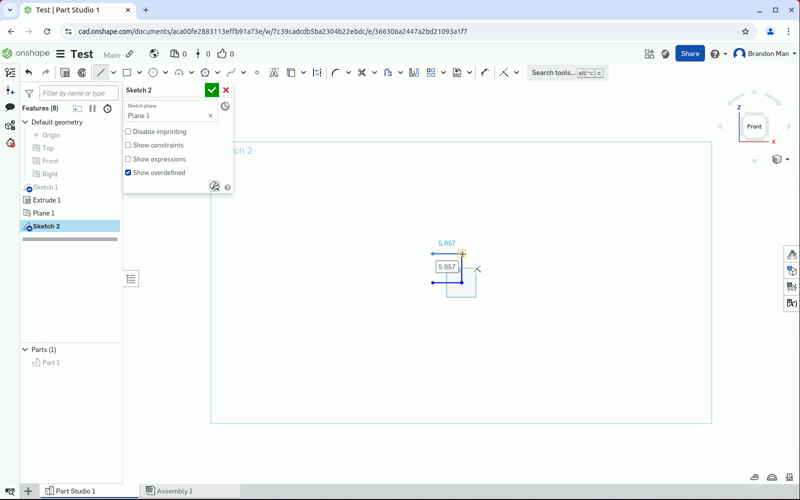
key_down(shift)
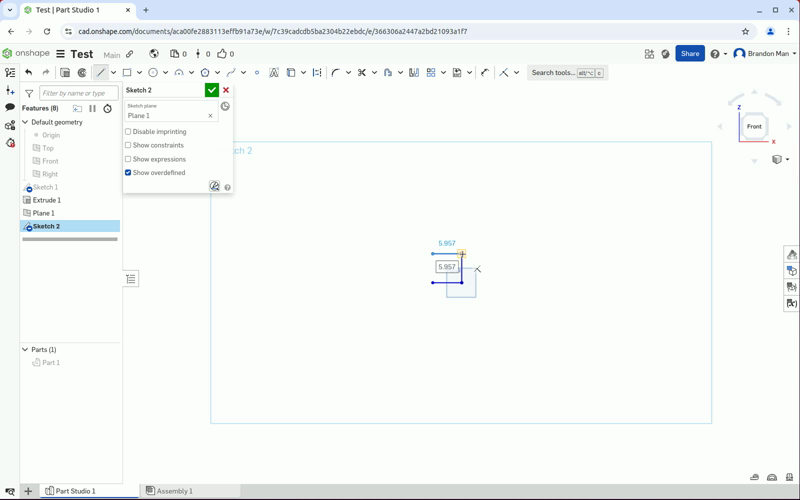
mouse_move(432, 282)
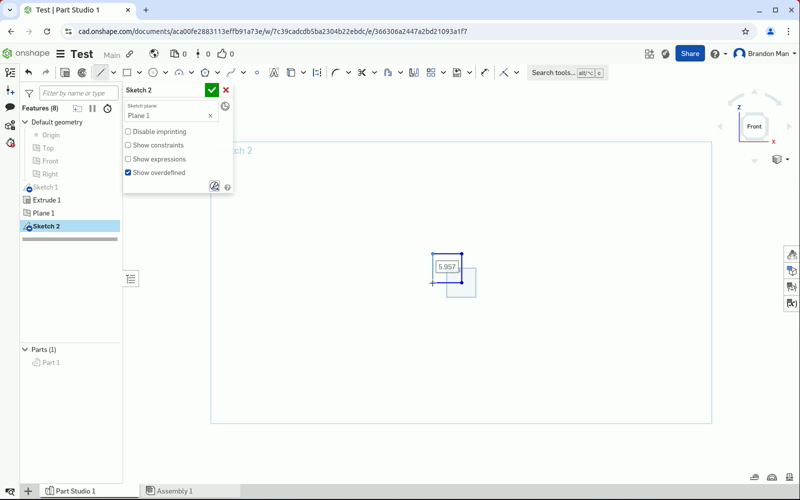
key_up(shift)
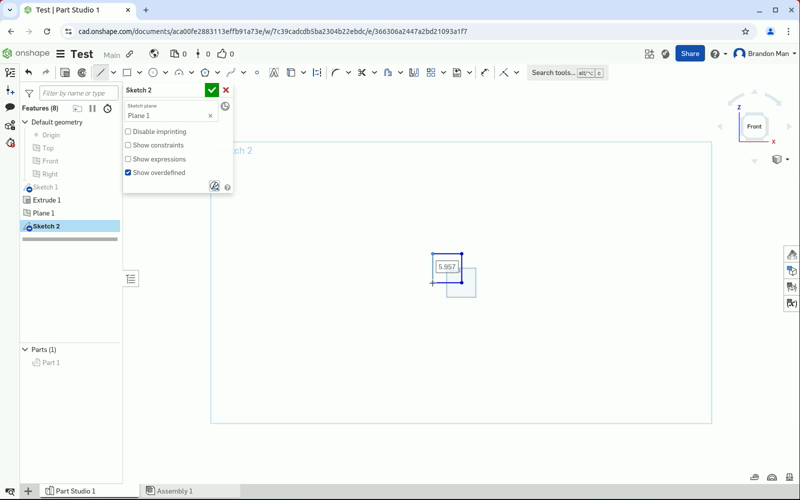
click(432, 282)
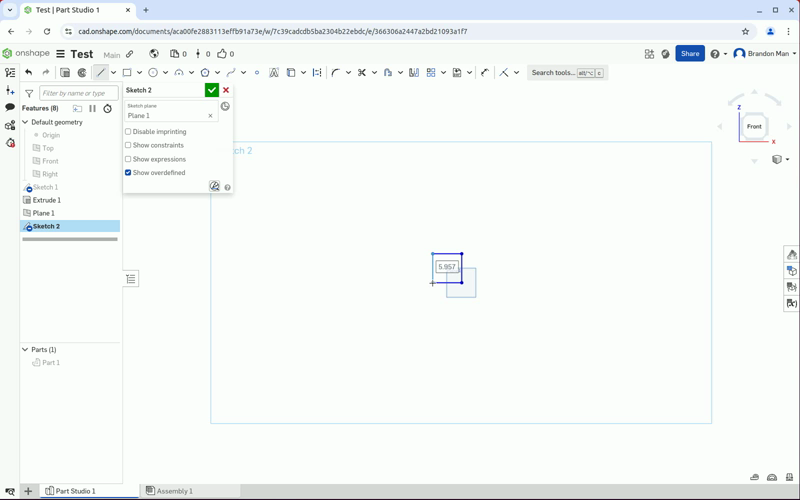
key(esc)
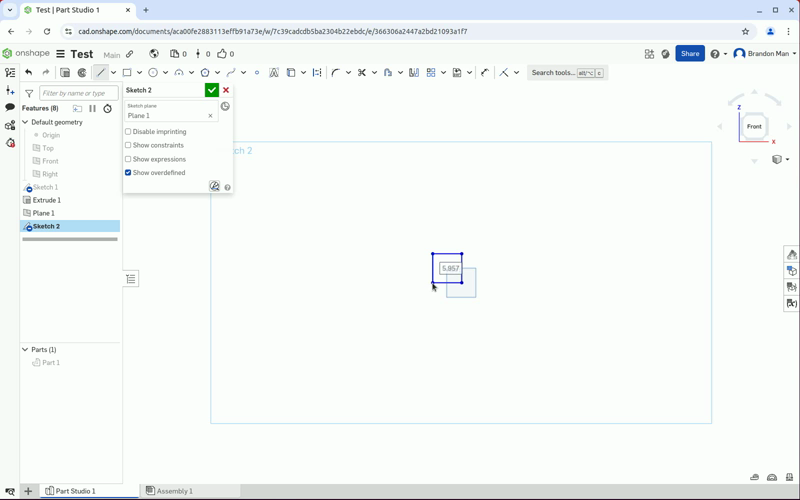
mouse_move(435, 256)
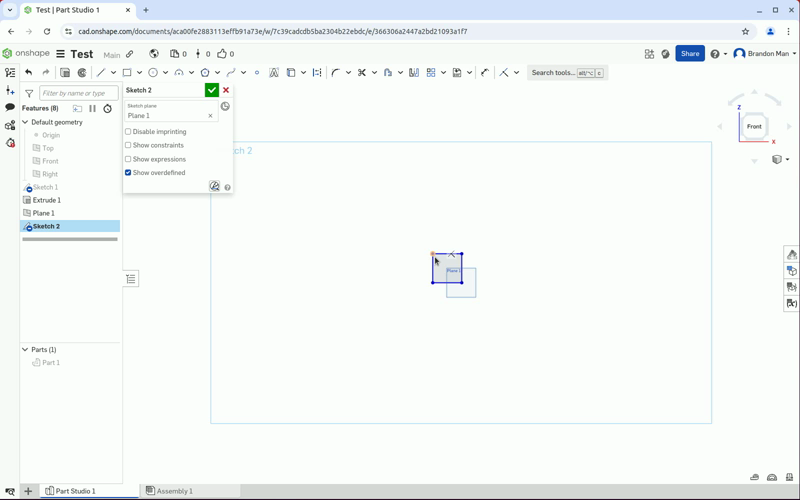
scroll(6)
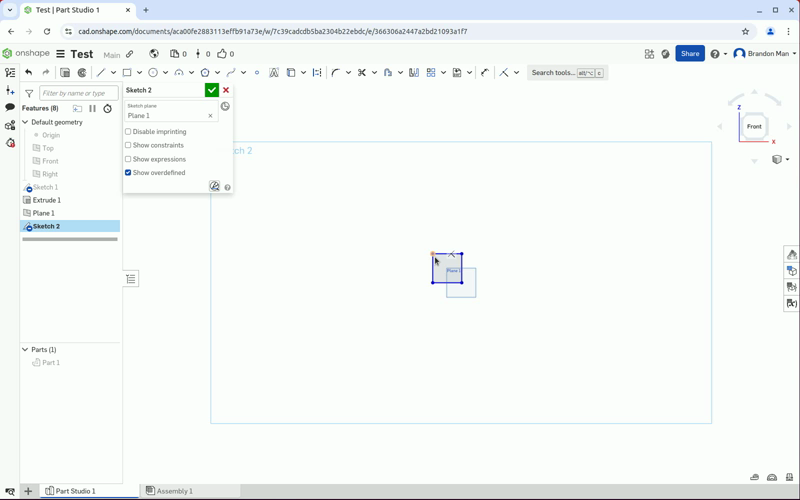
scroll(6)
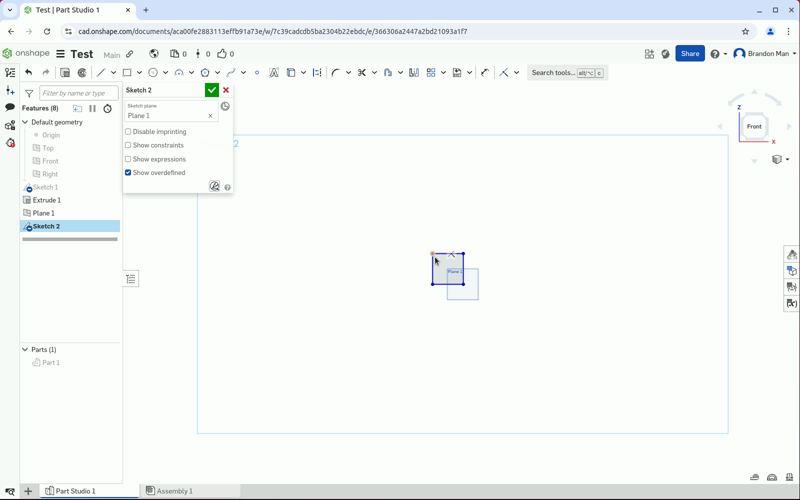
scroll(6)
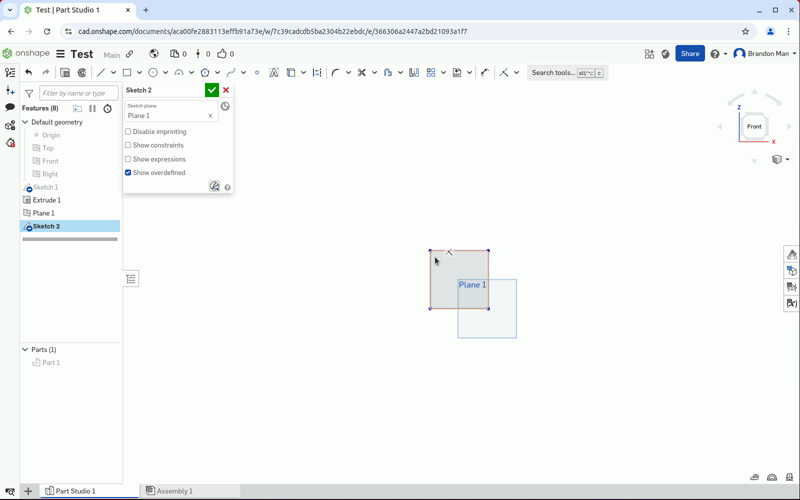
scroll(6)
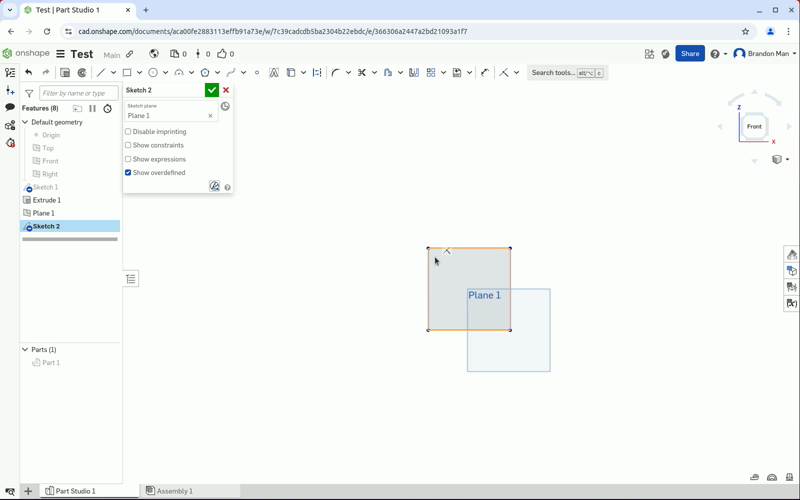
scroll(6)
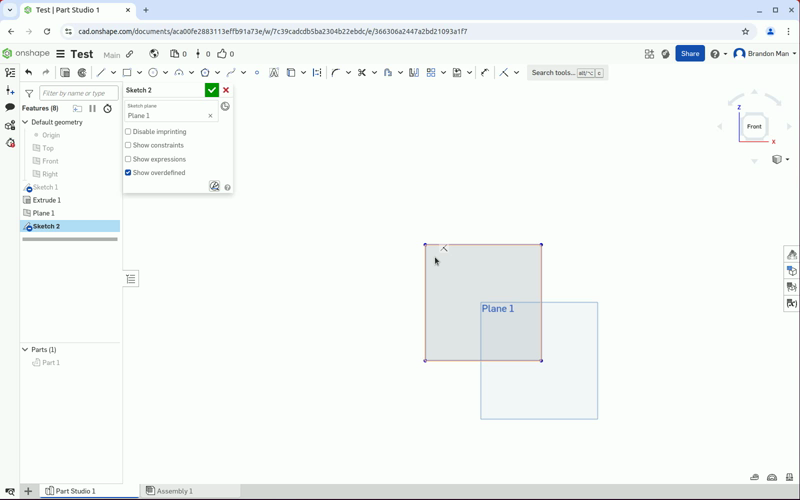
scroll(6)
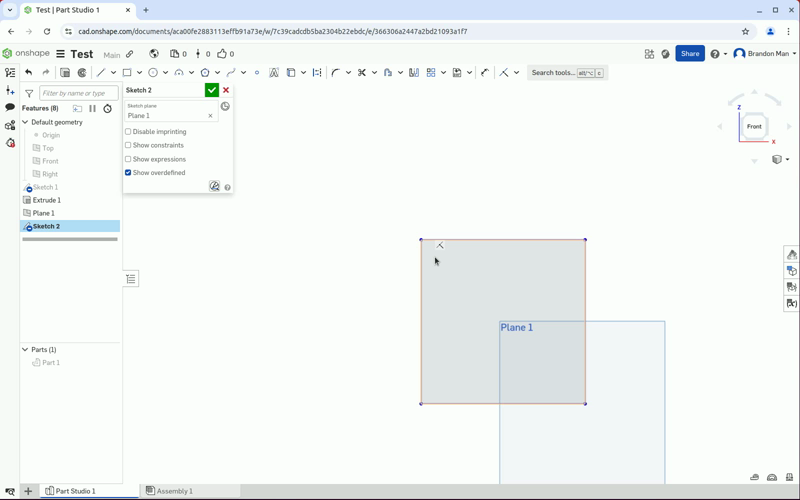
scroll(6)
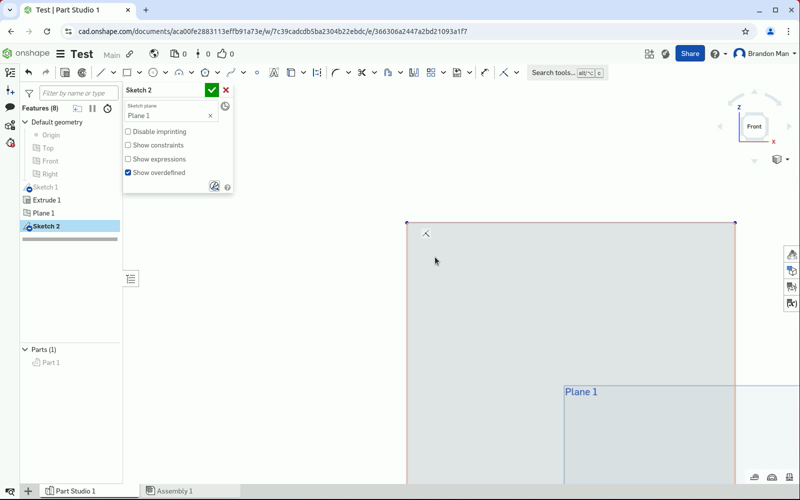
click(435, 256)
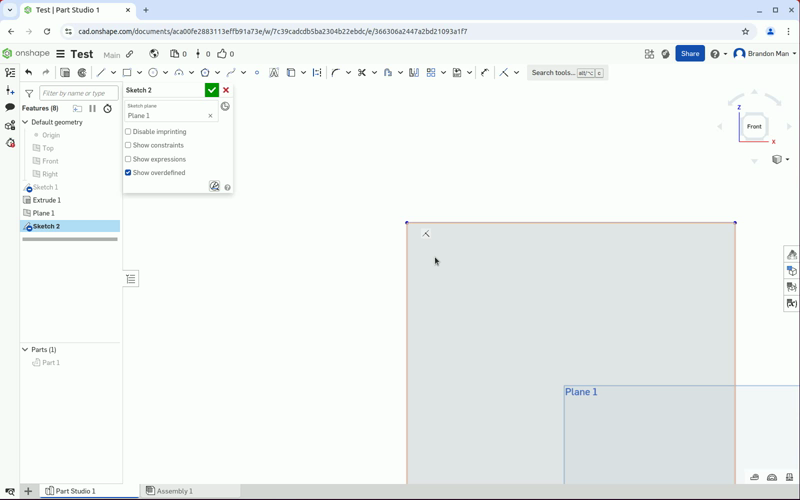
scroll(-6)
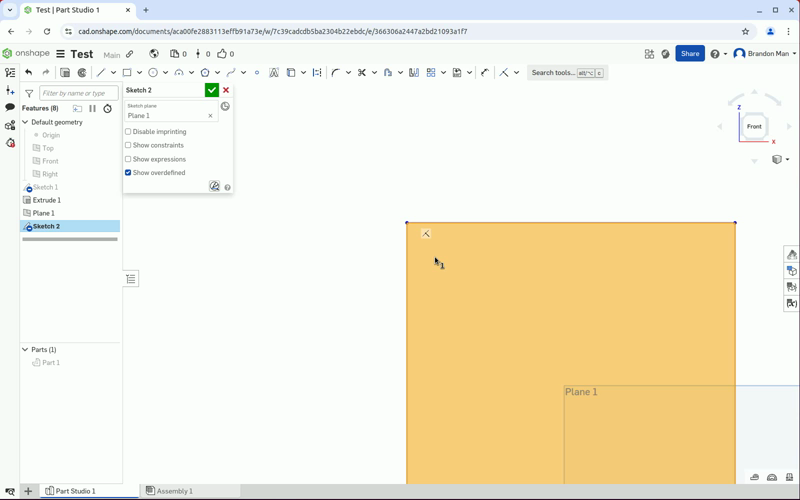
scroll(-6)
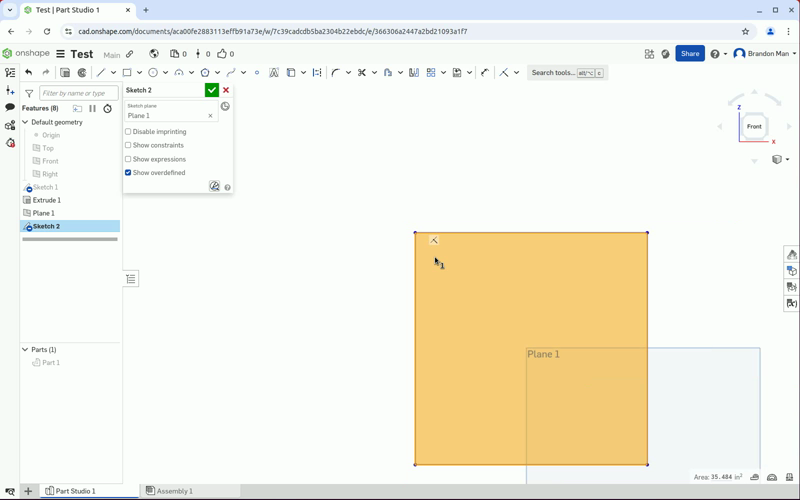
scroll(-6)
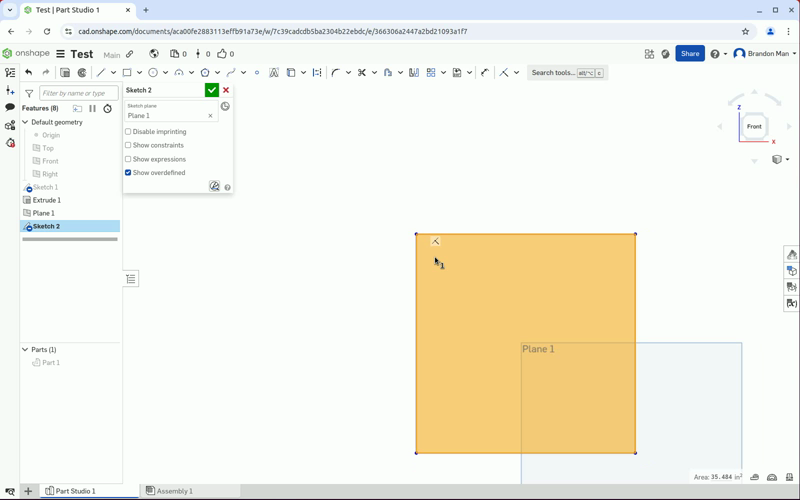
scroll(-6)
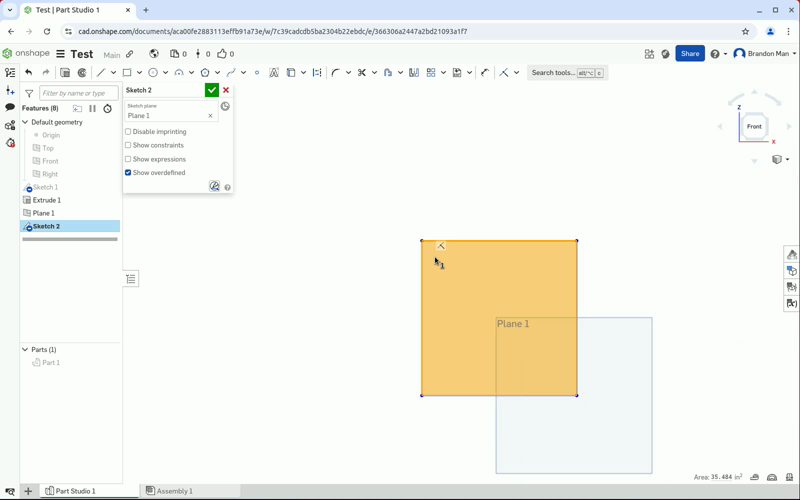
scroll(-6)
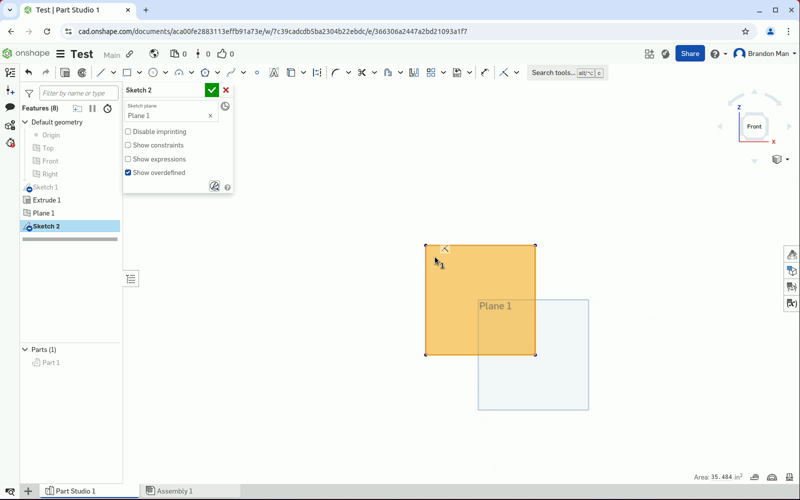
scroll(-6)
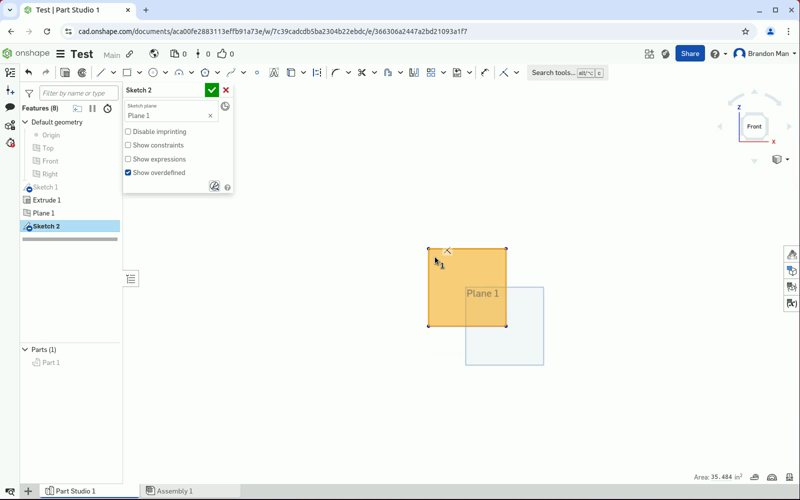
scroll(-6)
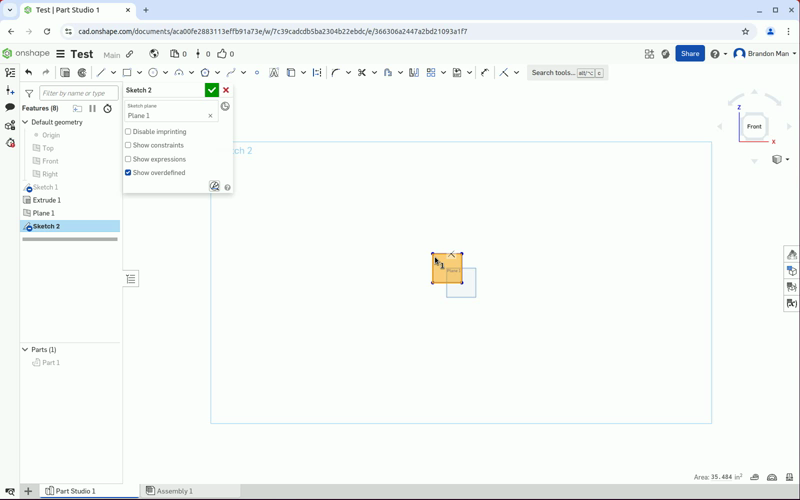
mouse_move(73, 352)
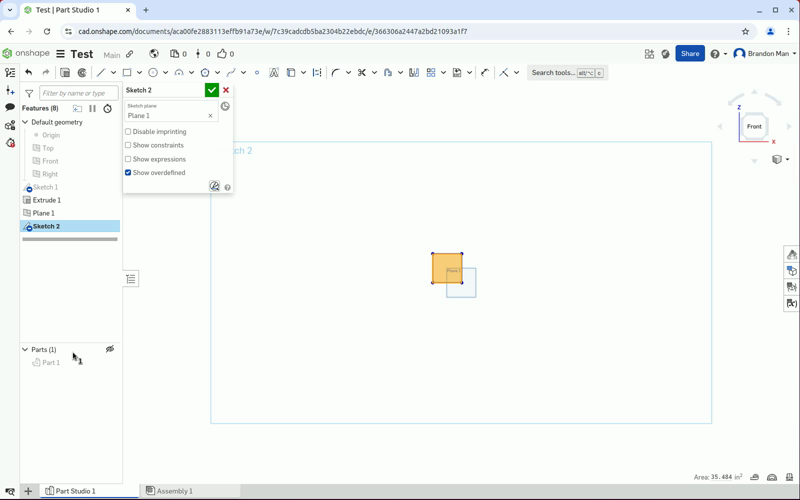
key(shift+y)
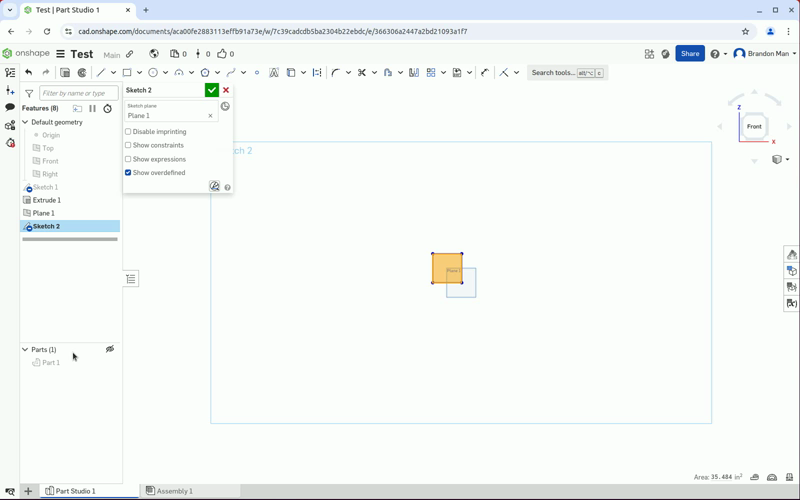
key(shift+e)
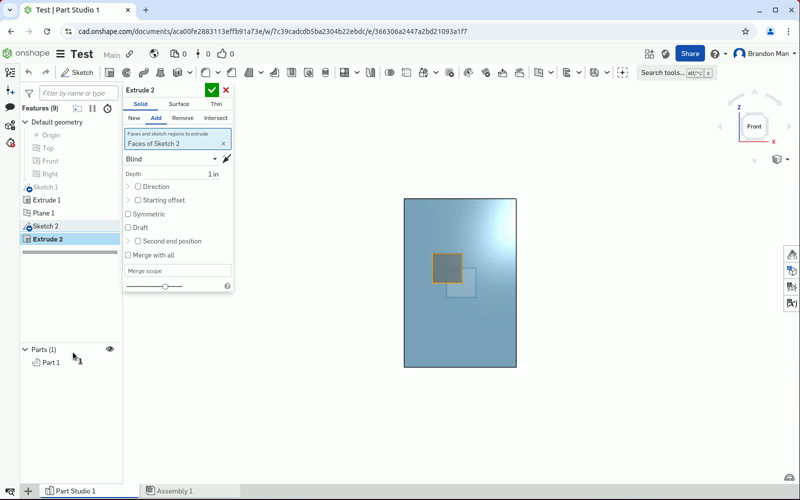
mouse_move(143, 106)
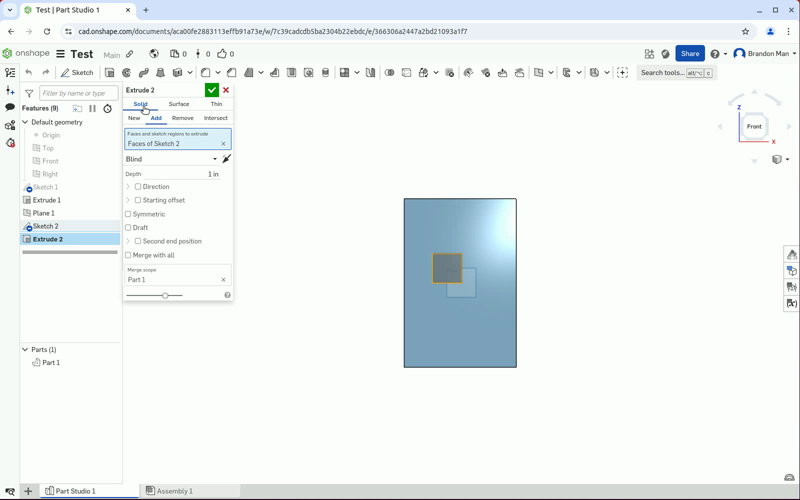
click(143, 106)
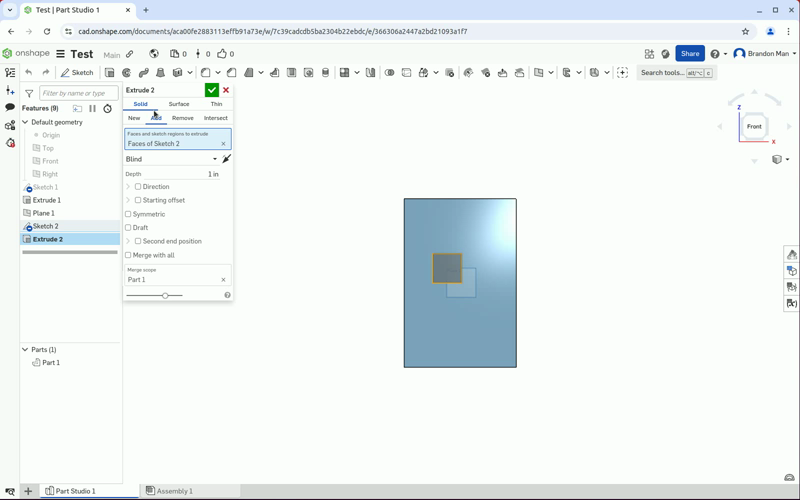
mouse_move(186, 120)
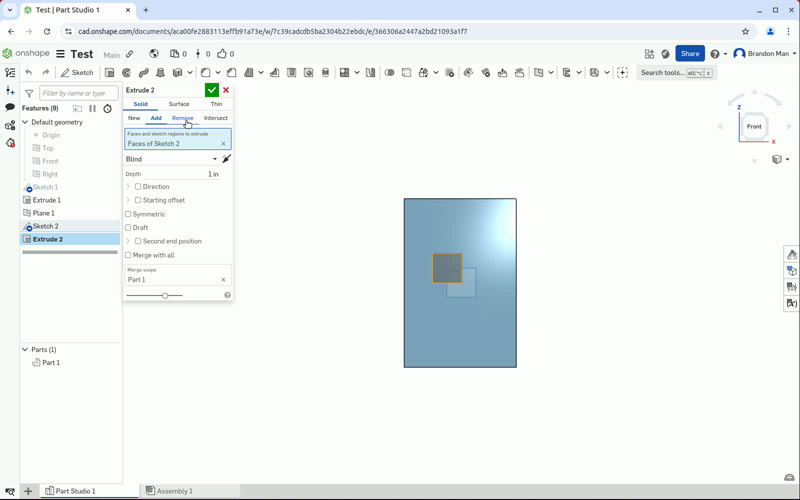
click(186, 120)
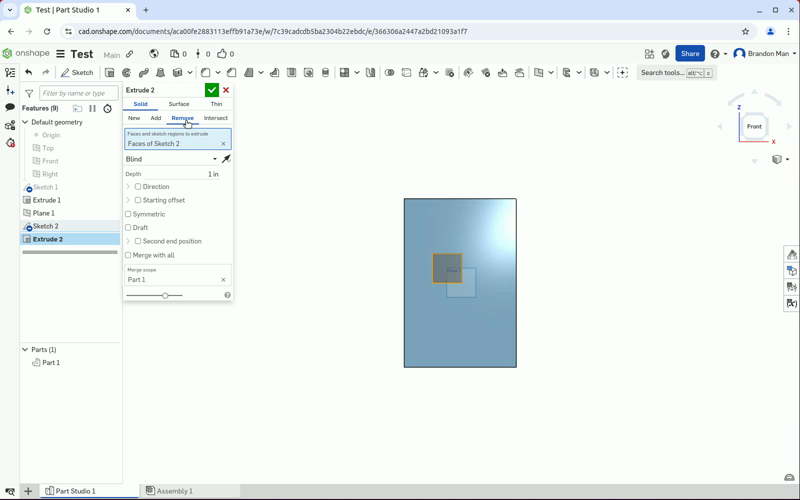
key(tab, 4)
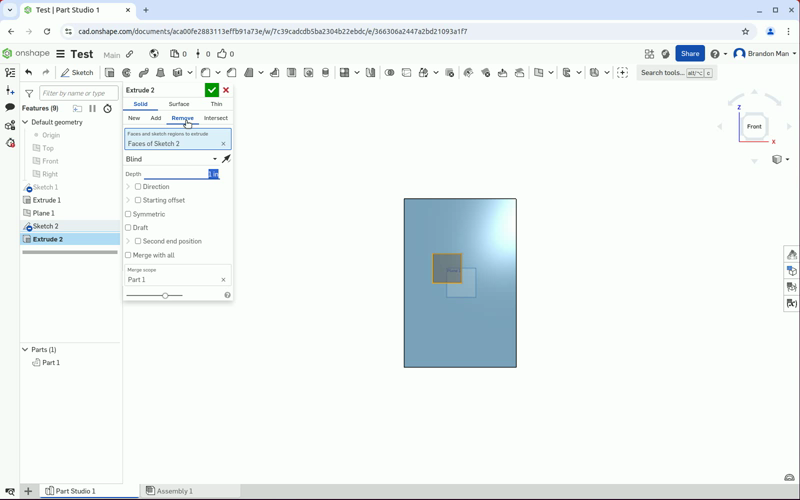
text(17.331)
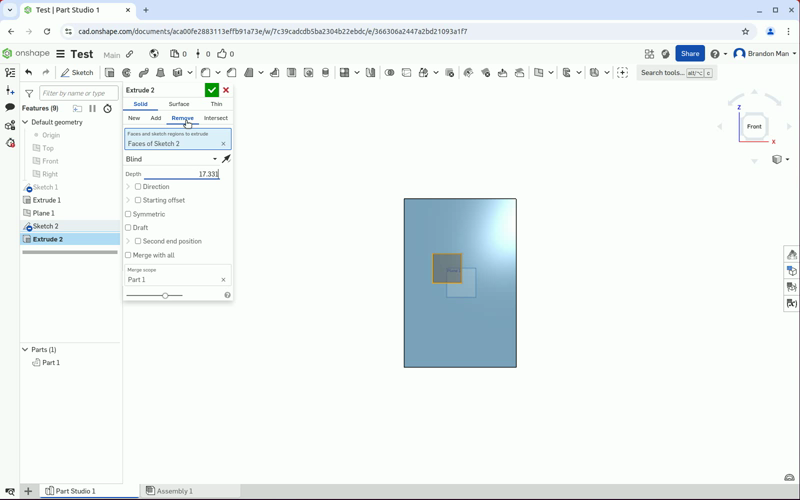
key(tab, 6)
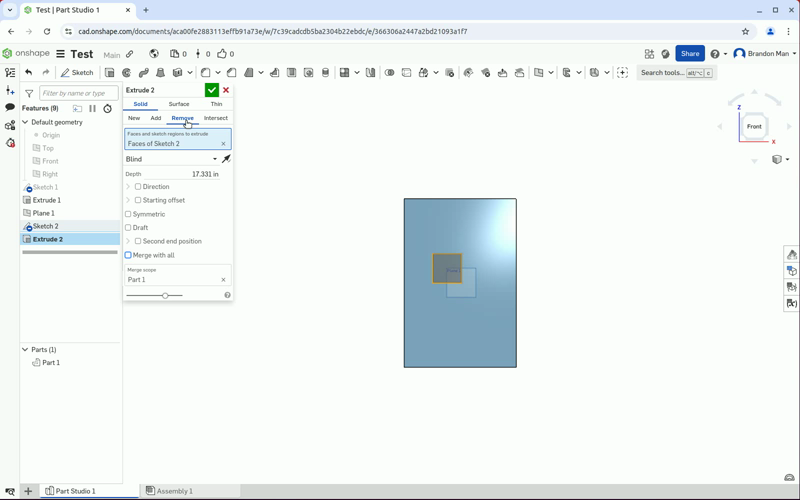
key(space)
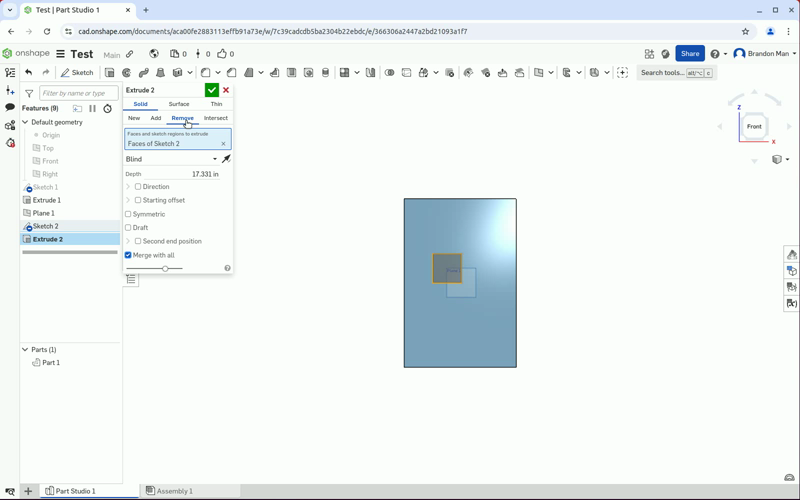
key(enter)
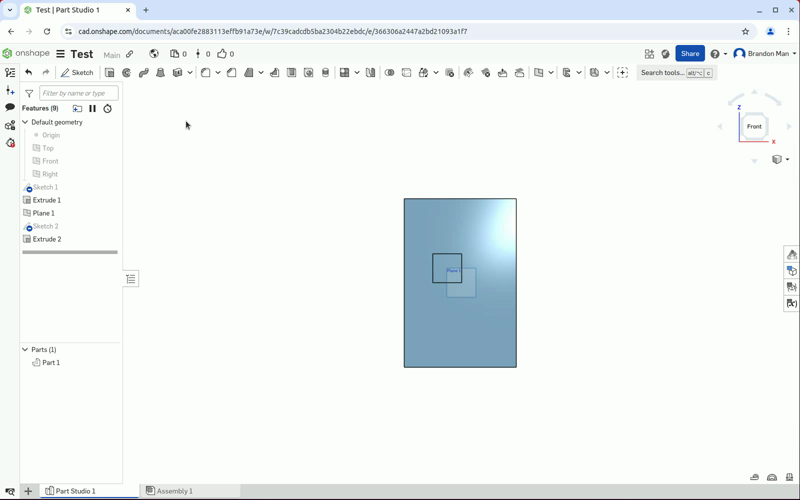
key(shift+h)
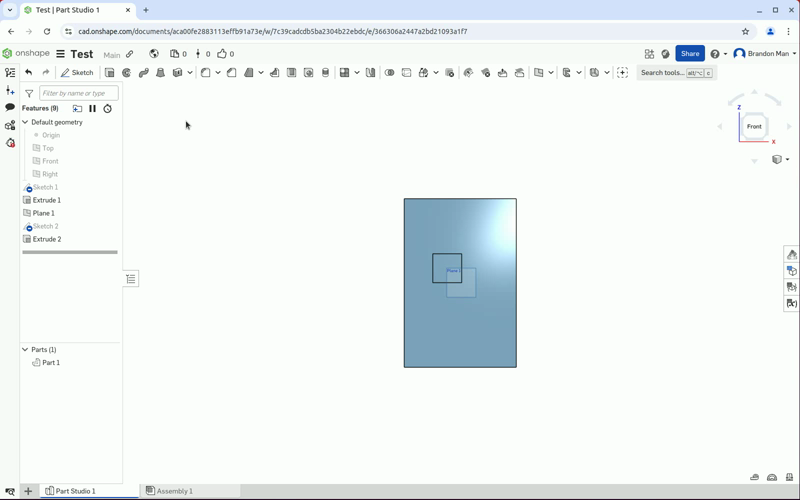
key(shift+h)
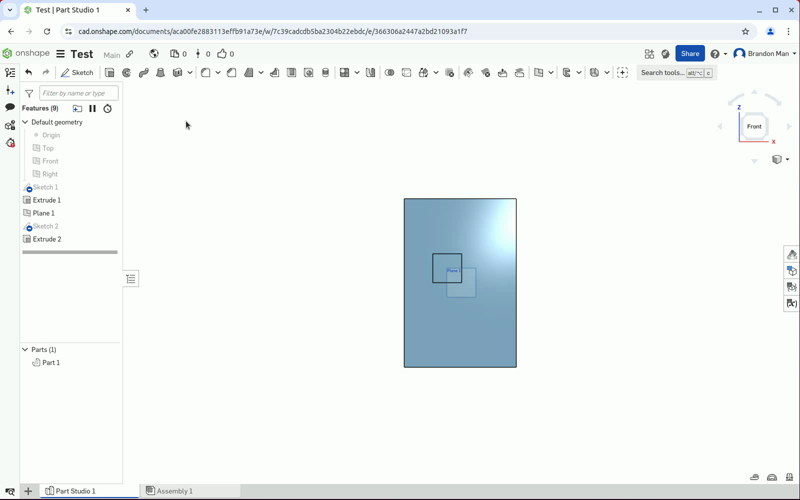
mouse_move(73, 189)
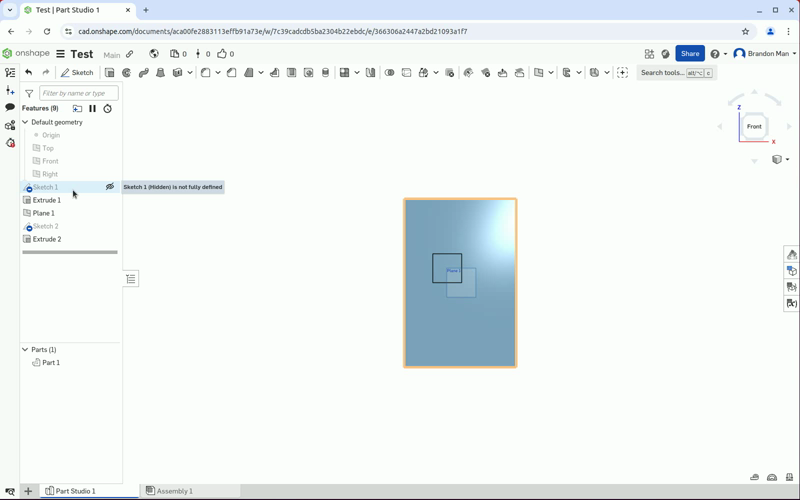
click(73, 189)
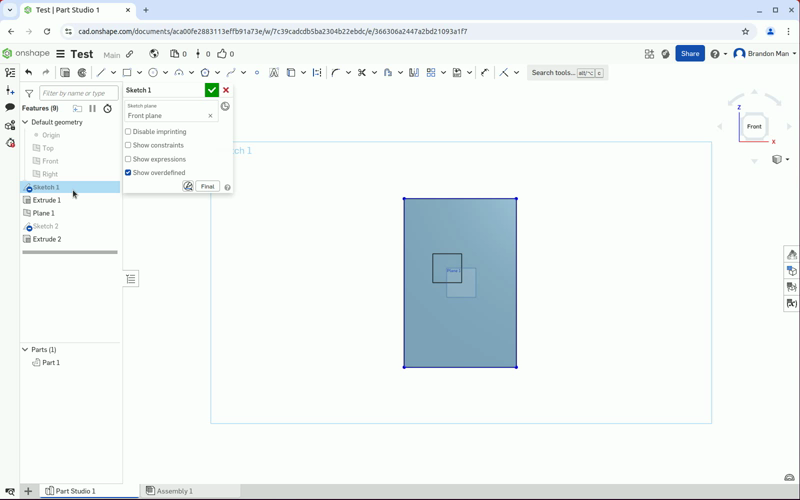
mouse_move(229, 92)
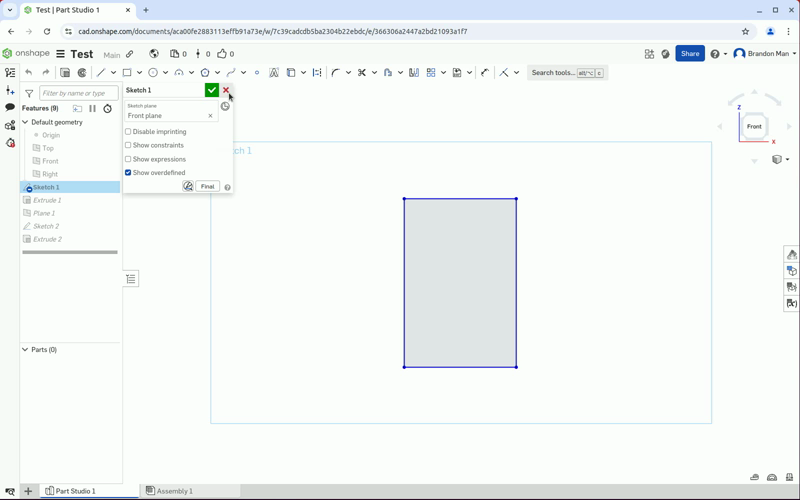
click(229, 92)
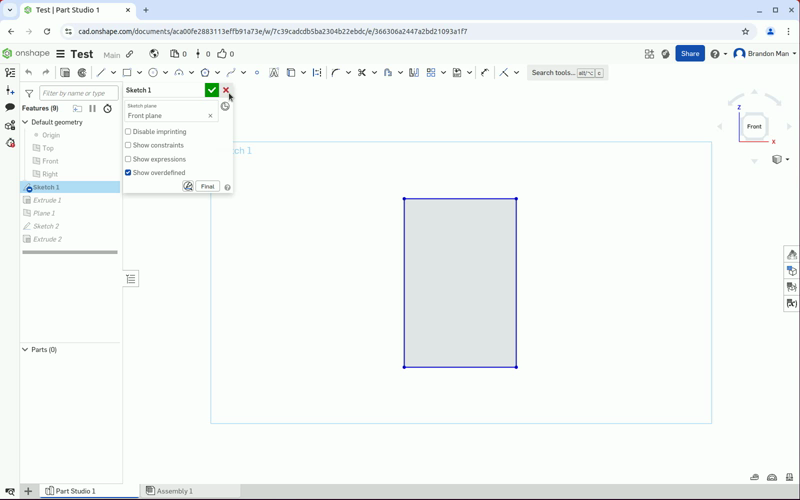
key(shift+s)
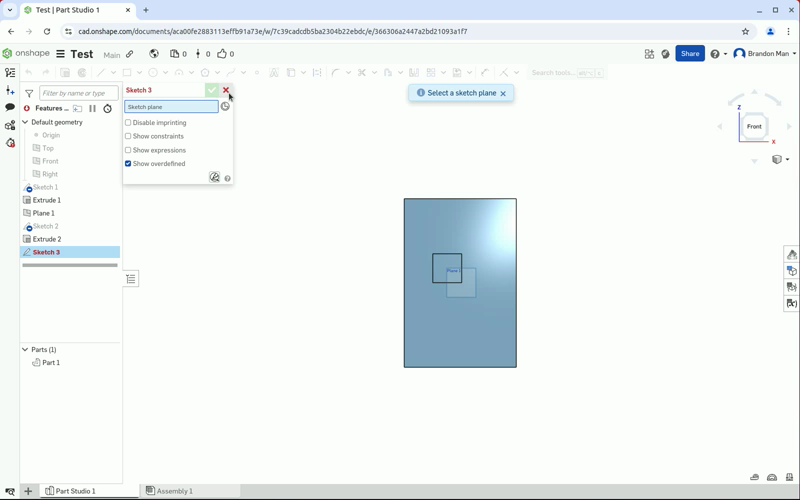
mouse_move(73, 215)
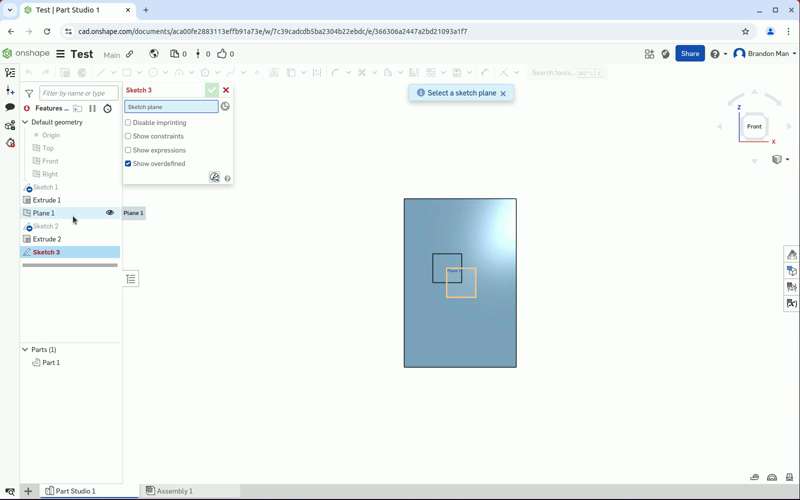
click(73, 215)
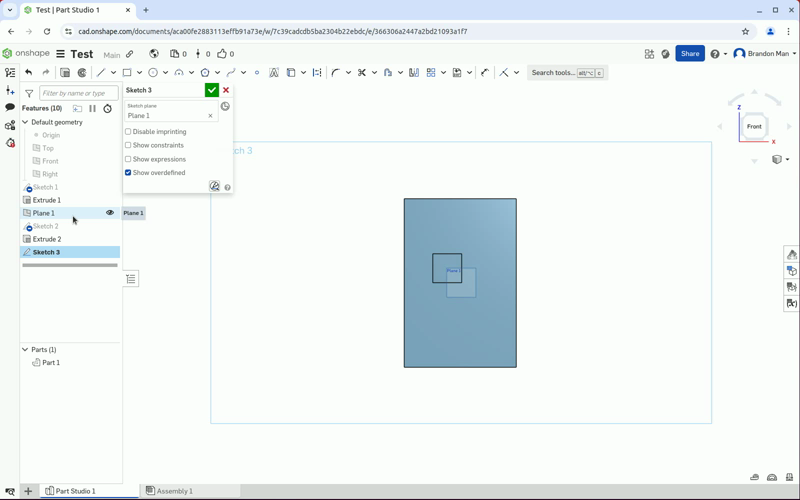
mouse_move(73, 352)
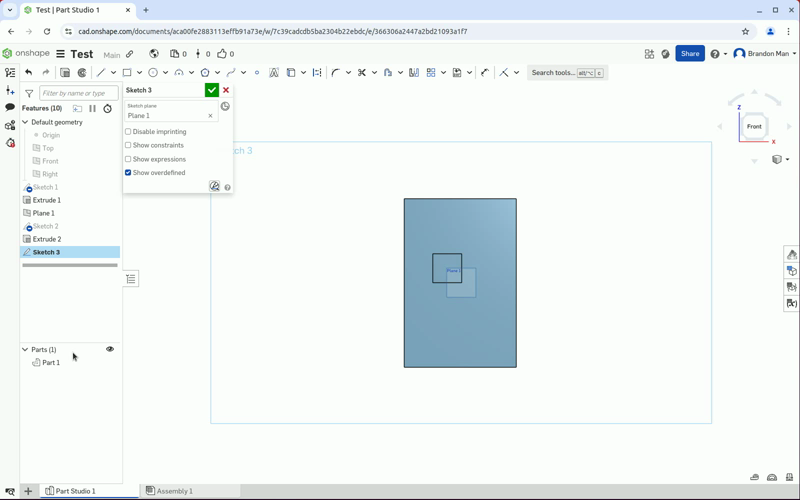
key(y)
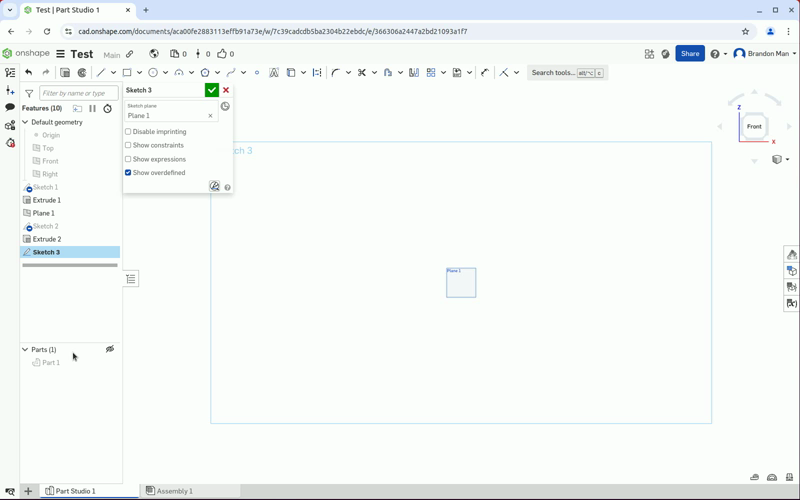
key(l)
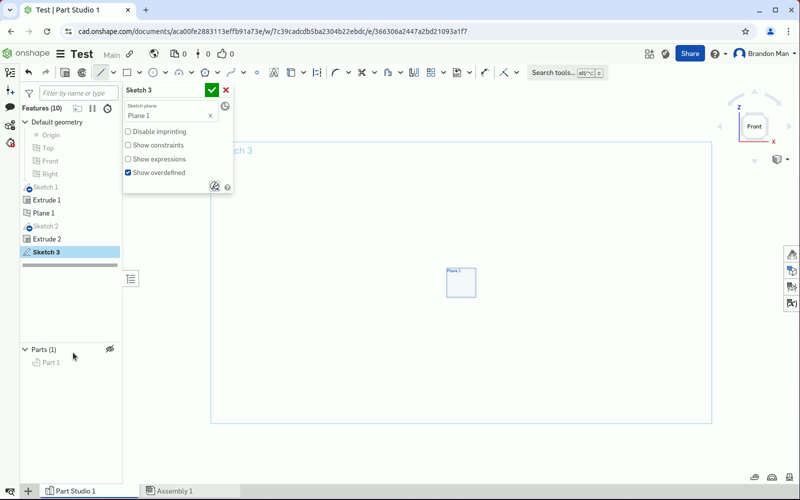
key_down(shift)
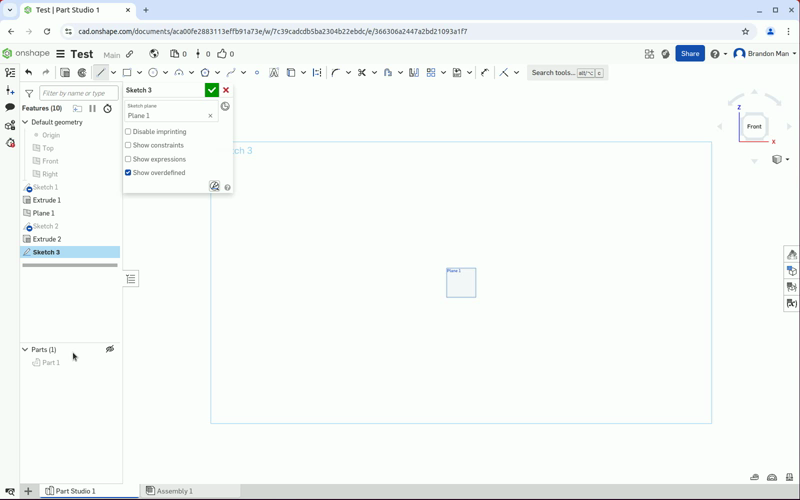
mouse_move(460, 282)
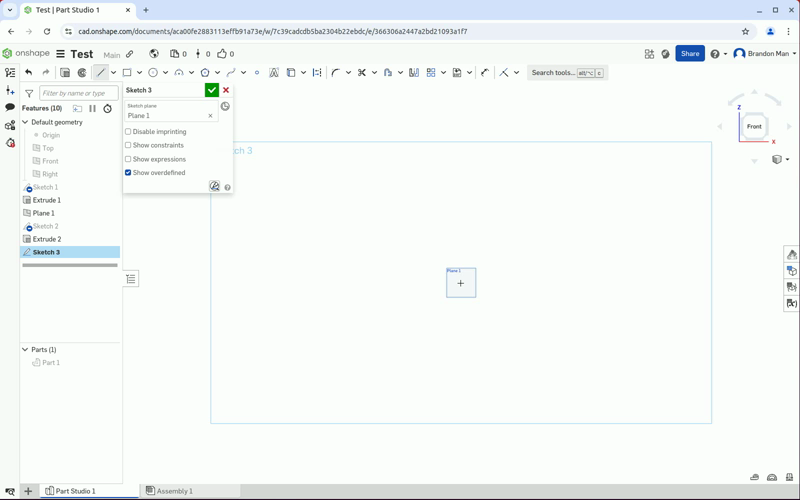
click(460, 282)
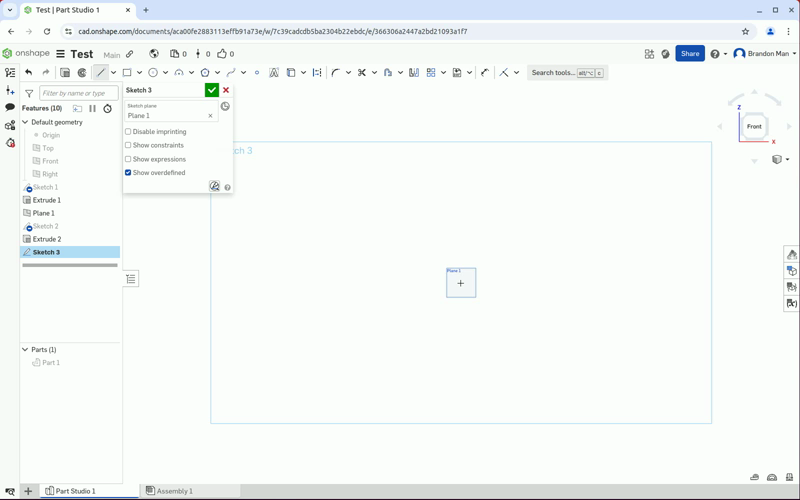
key_up(shift)
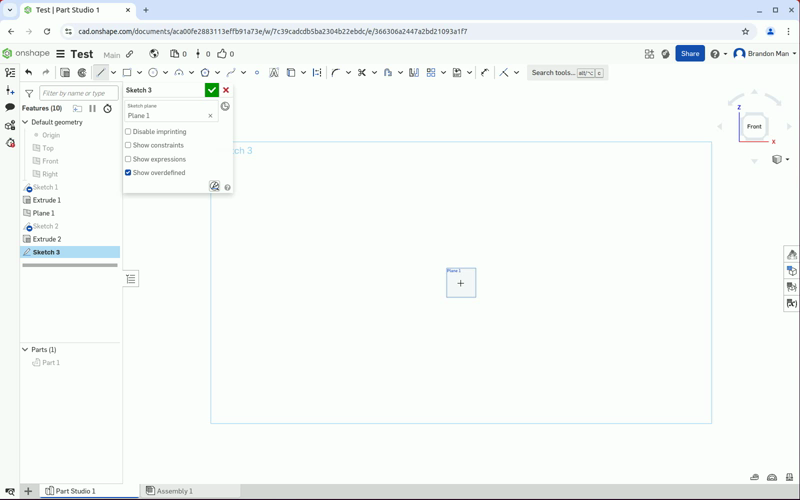
key_down(shift)
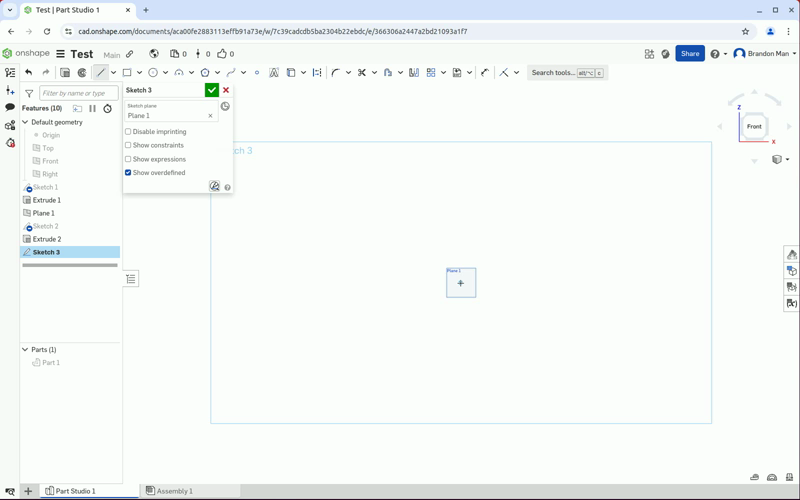
mouse_move(490, 282)
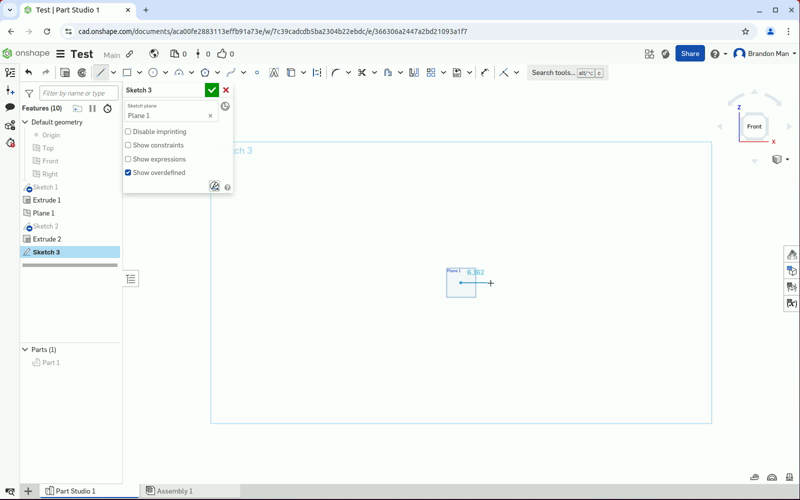
mouse_move(489, 282)
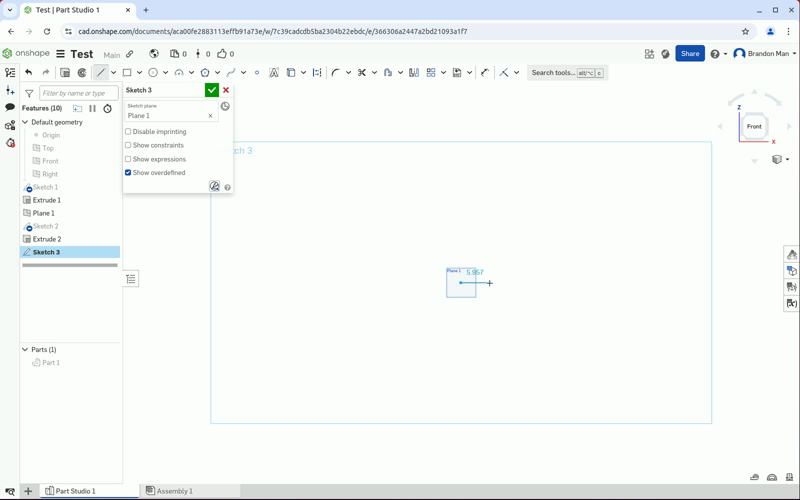
click(489, 282)
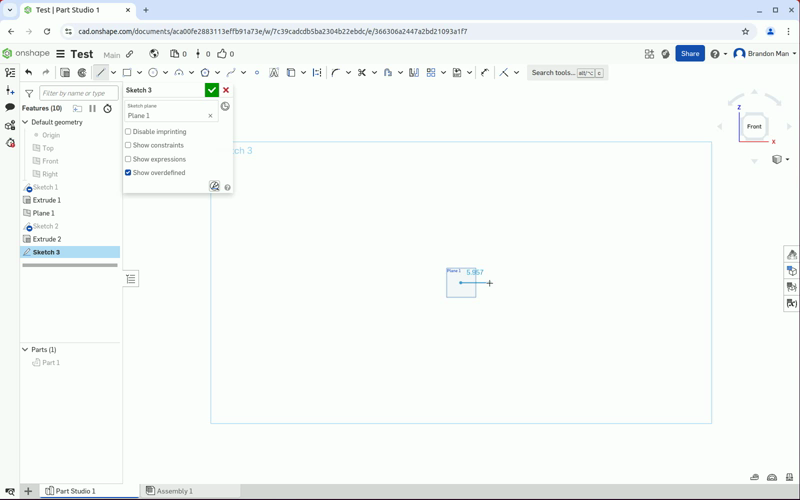
key_up(shift)
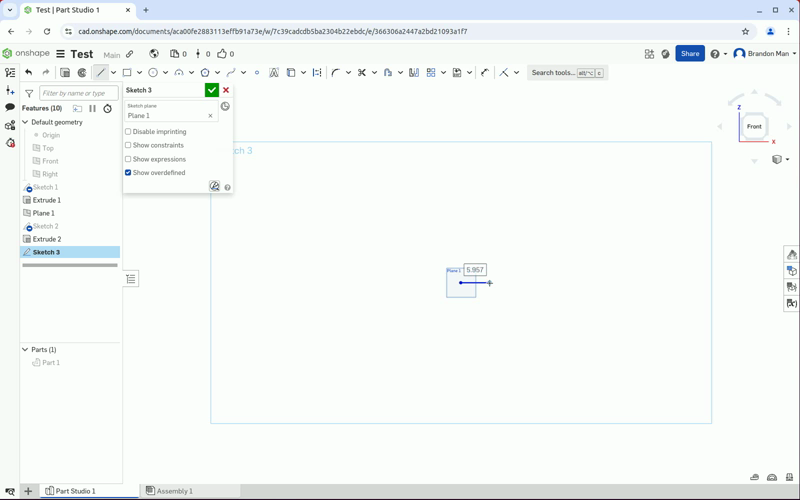
key_down(shift)
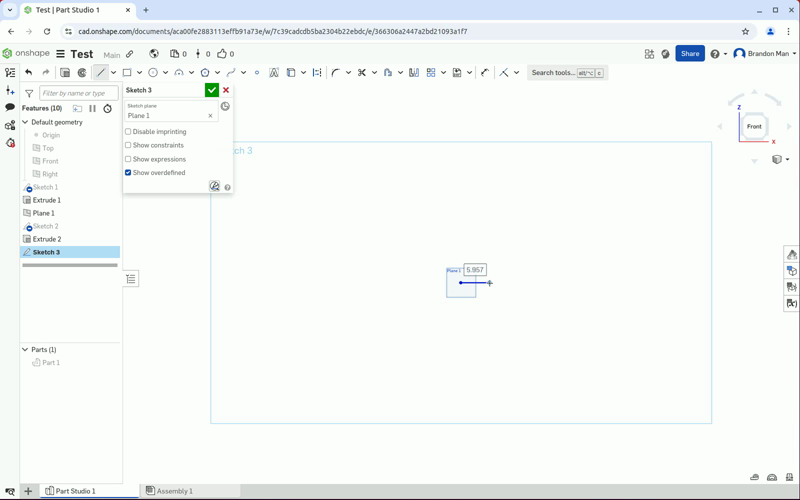
mouse_move(519, 282)
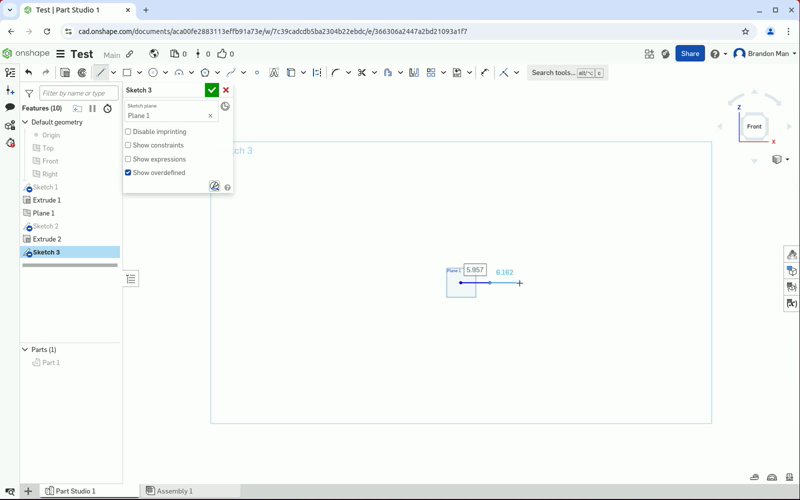
mouse_move(489, 253)
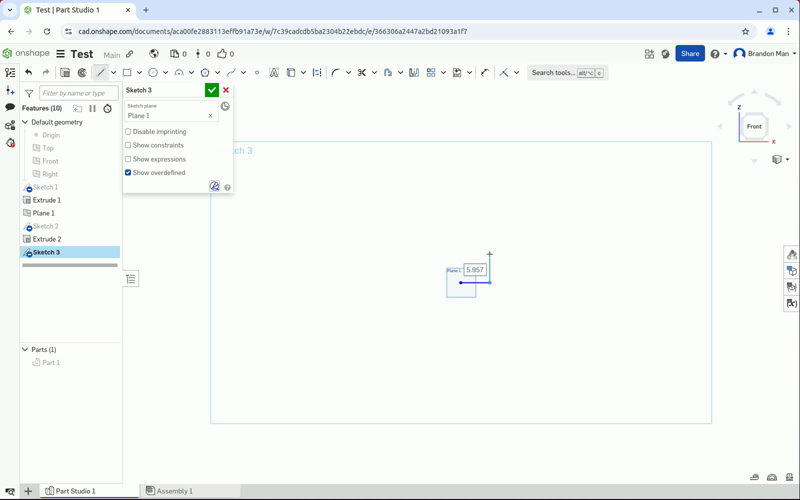
click(489, 253)
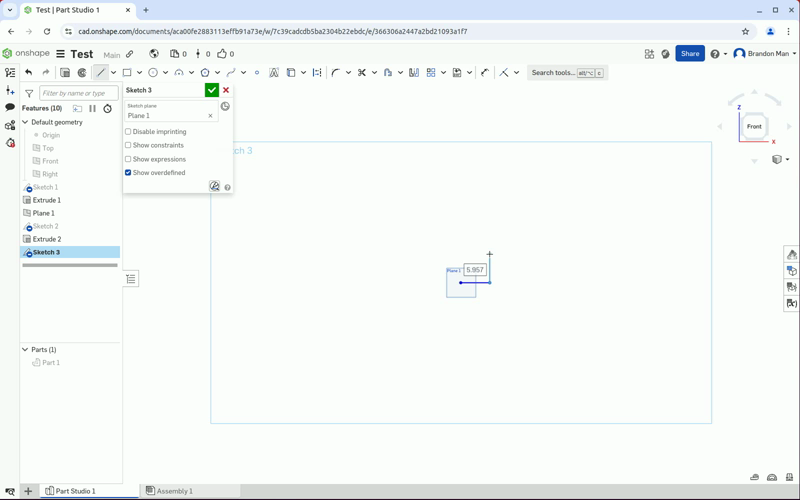
key_up(shift)
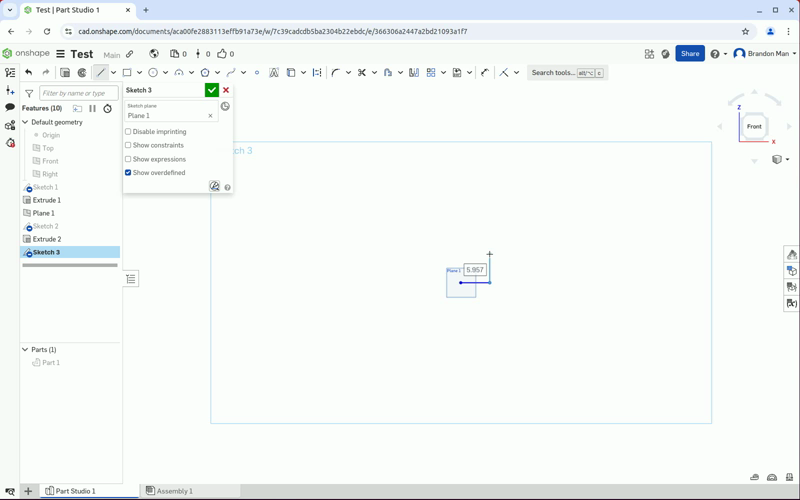
key_down(shift)
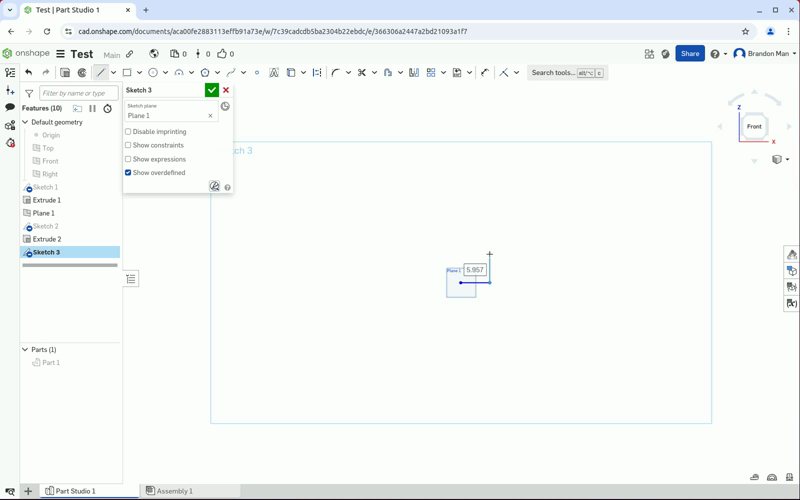
mouse_move(519, 253)
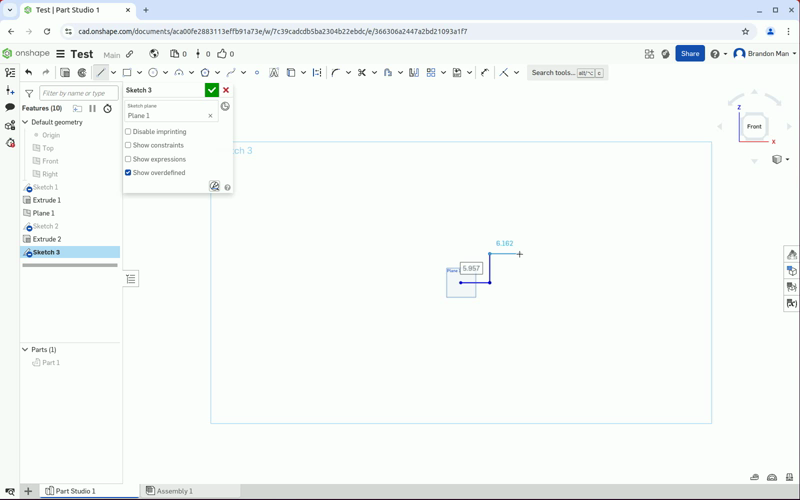
mouse_move(460, 253)
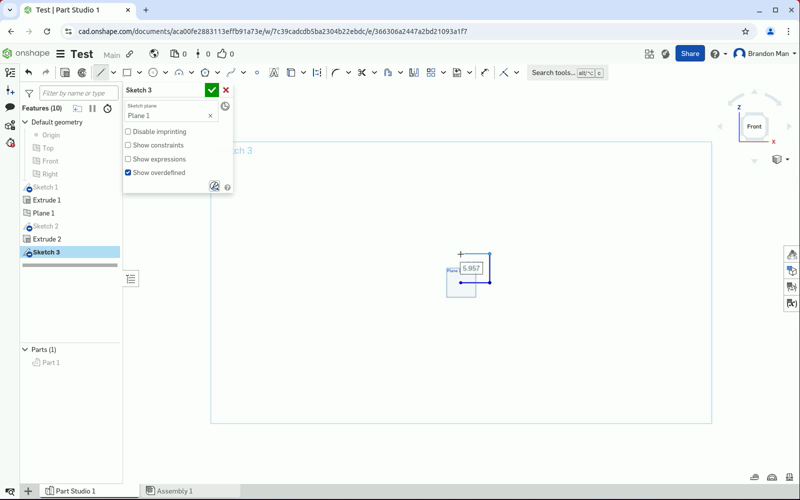
click(460, 253)
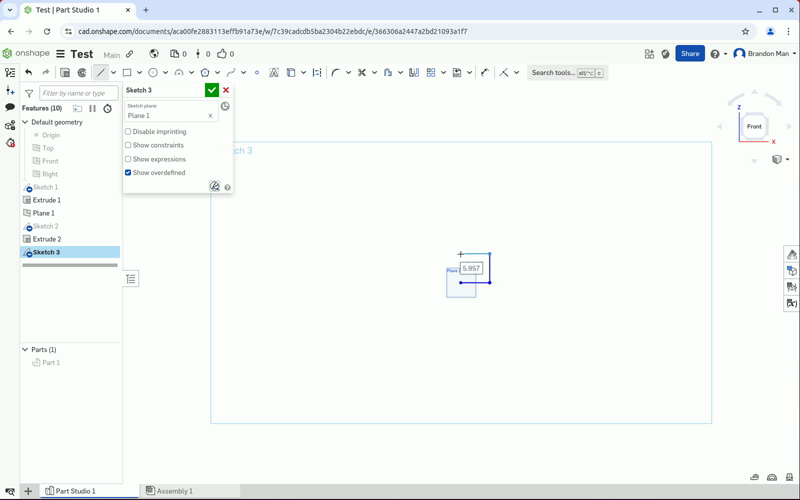
key_up(shift)
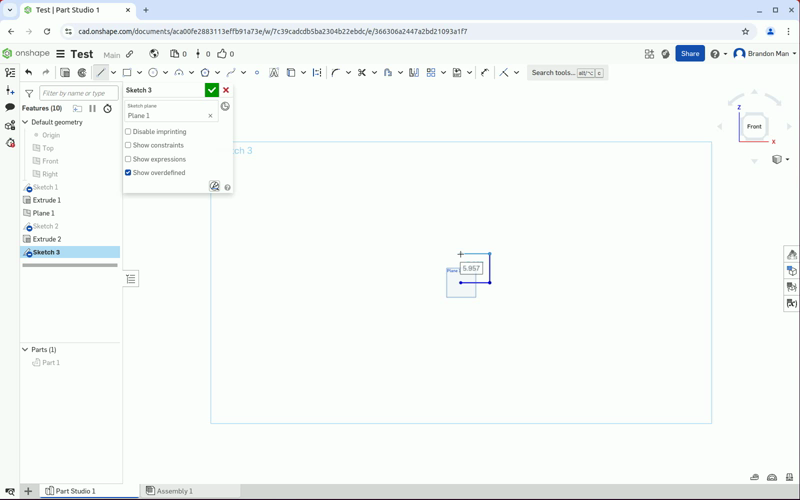
mouse_move(490, 253)
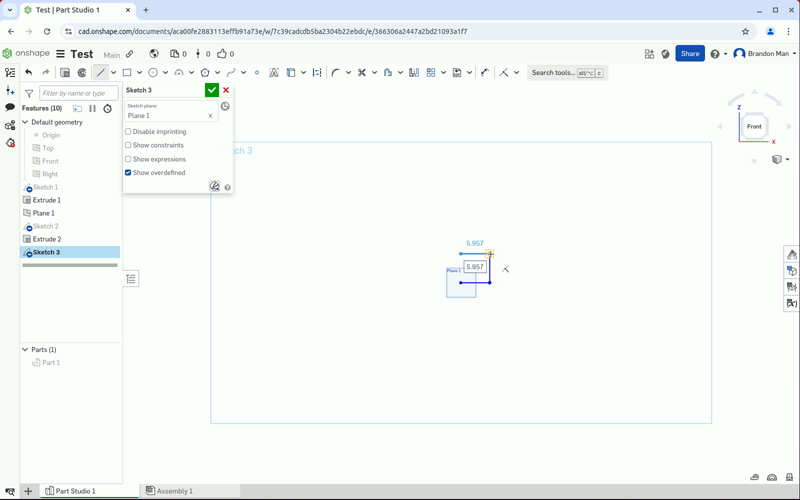
key_down(shift)
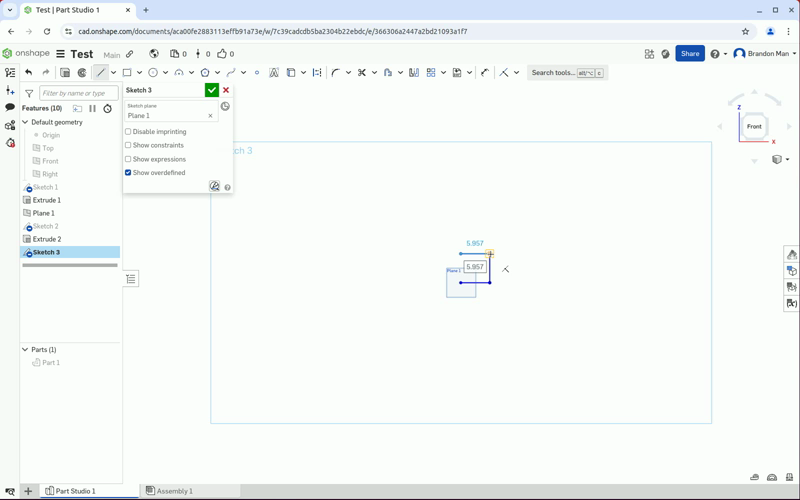
mouse_move(460, 282)
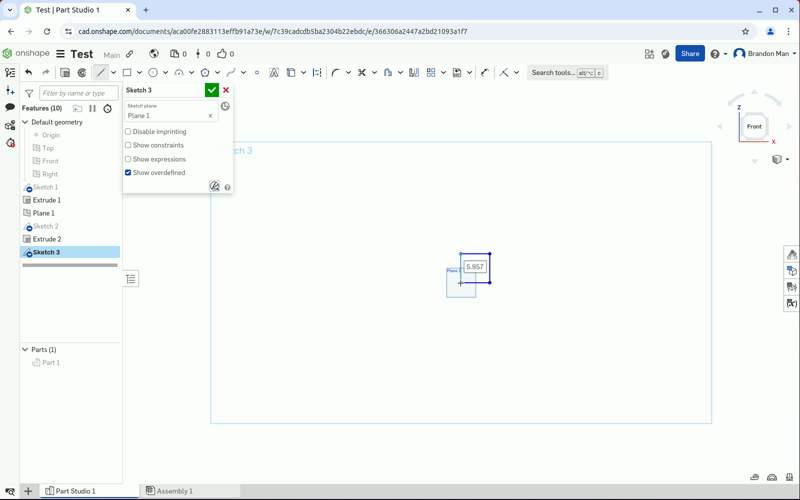
key_up(shift)
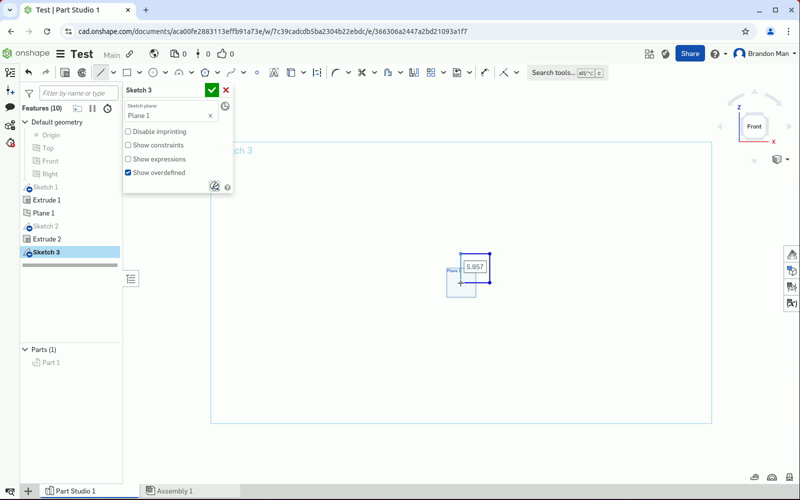
click(460, 282)
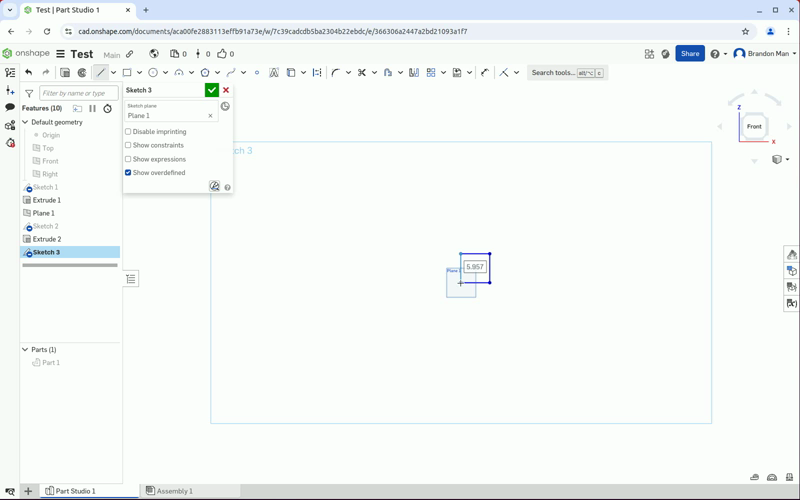
key(esc)
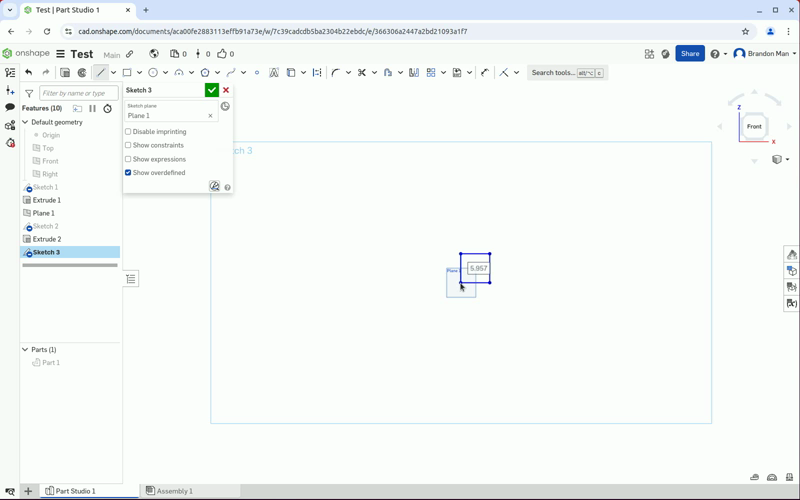
mouse_move(480, 261)
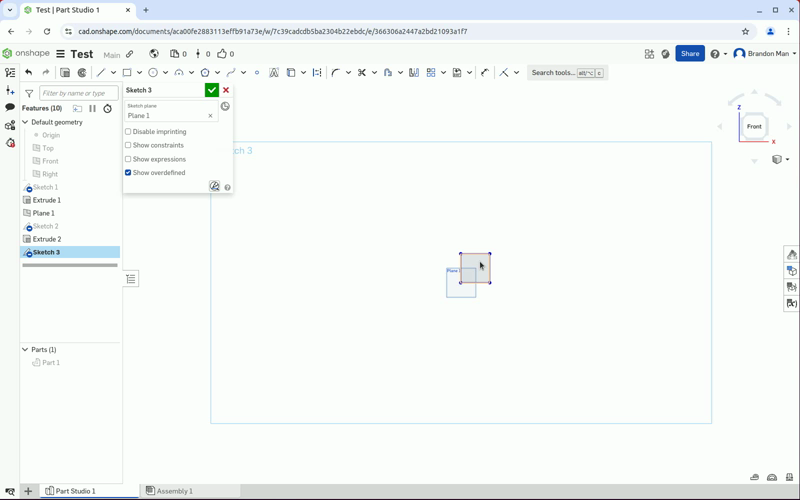
scroll(6)
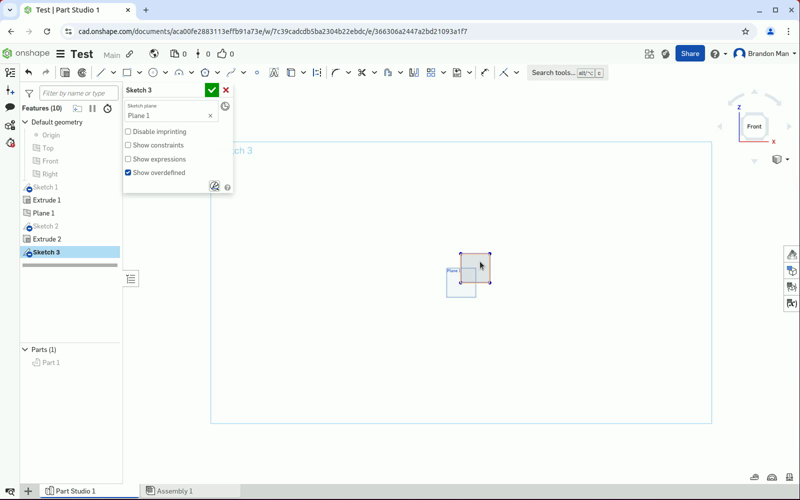
scroll(6)
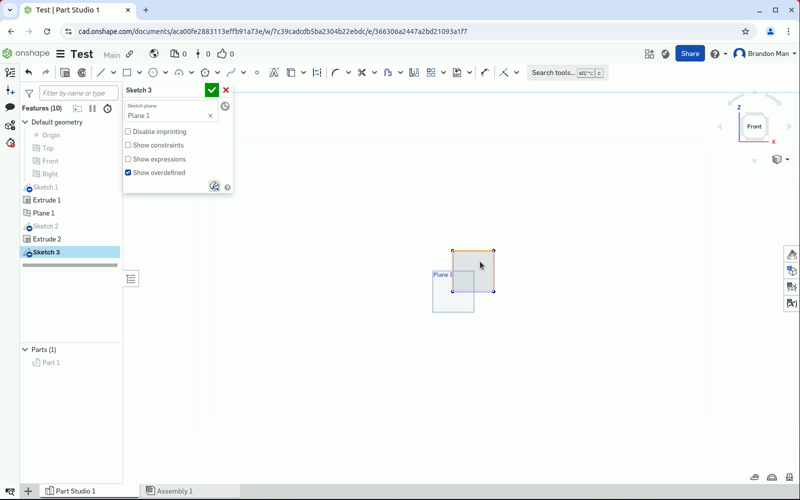
scroll(6)
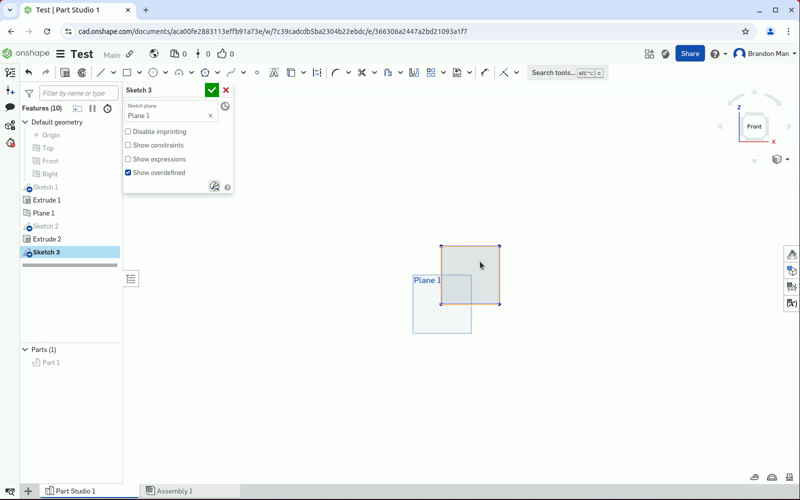
scroll(6)
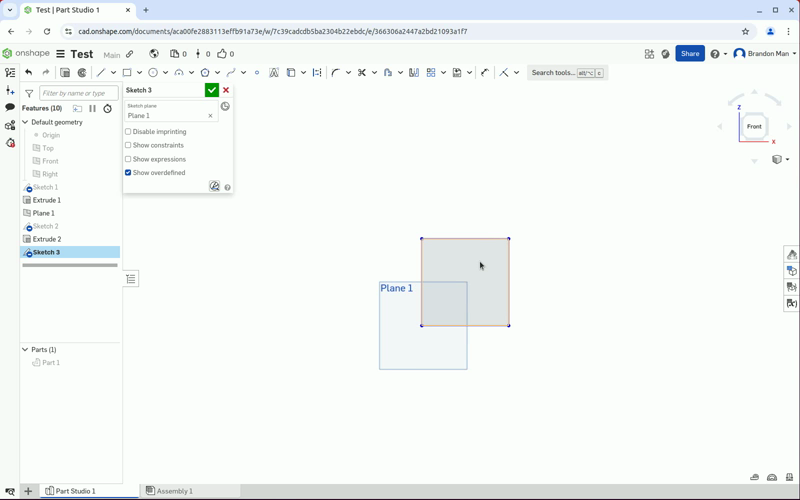
scroll(6)
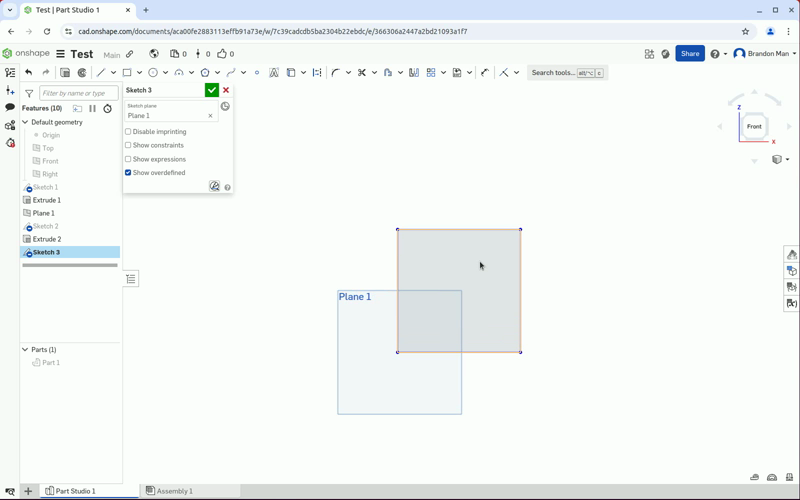
scroll(6)
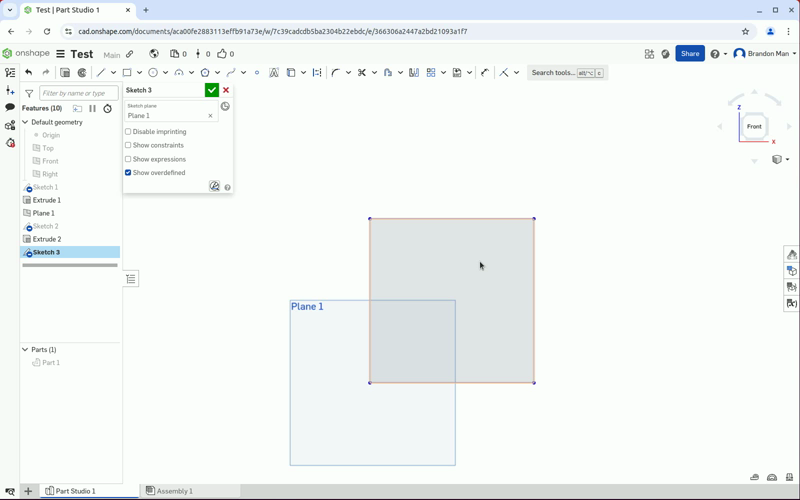
scroll(6)
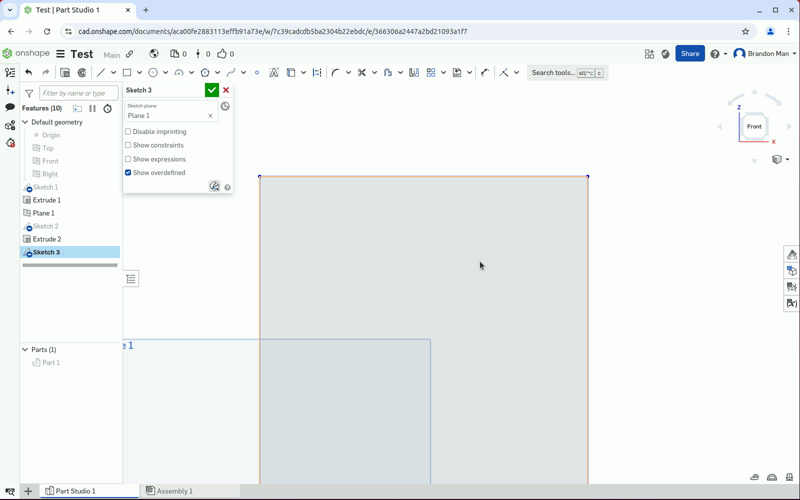
click(480, 261)
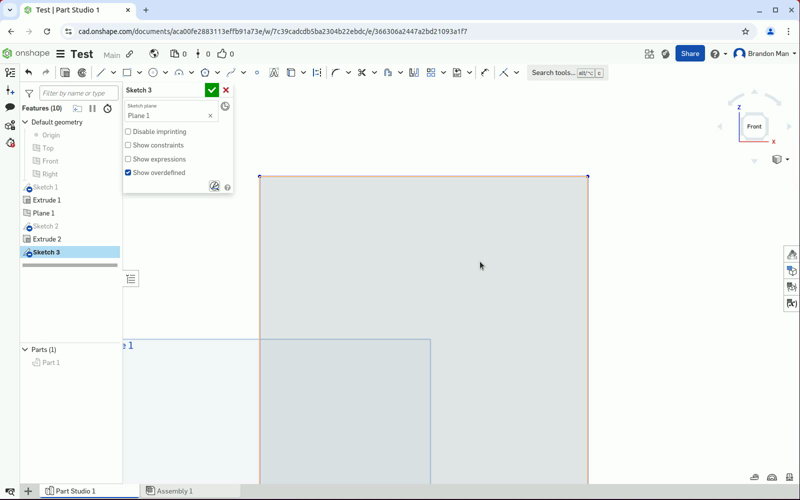
scroll(-6)
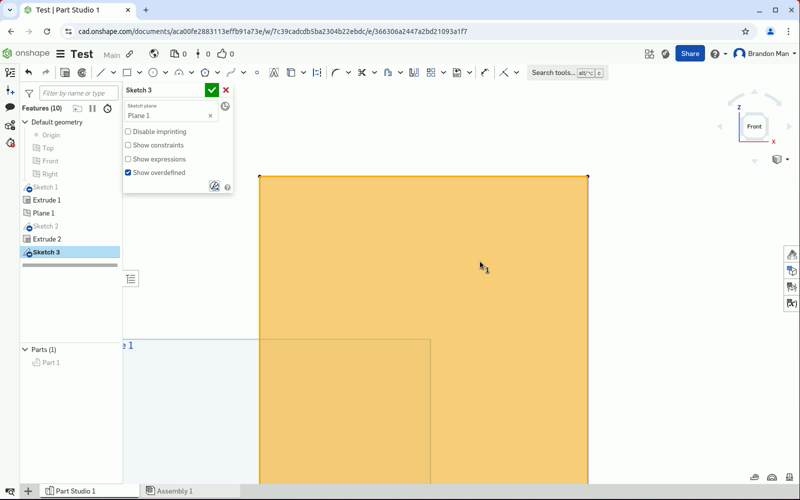
scroll(-6)
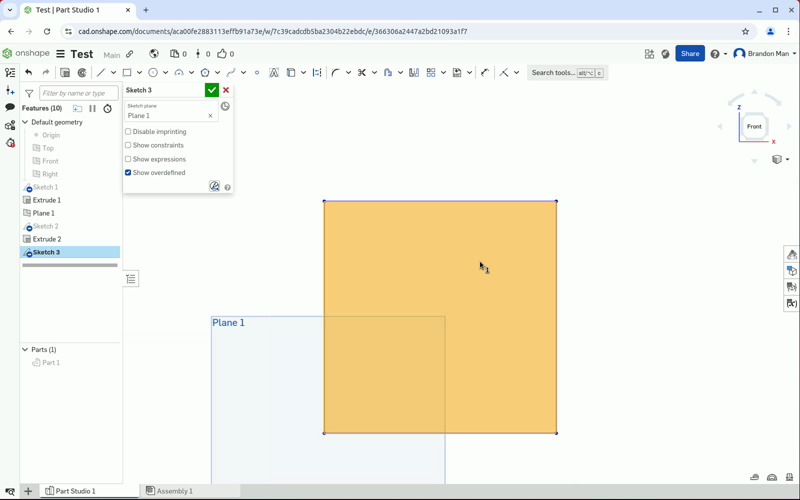
scroll(-6)
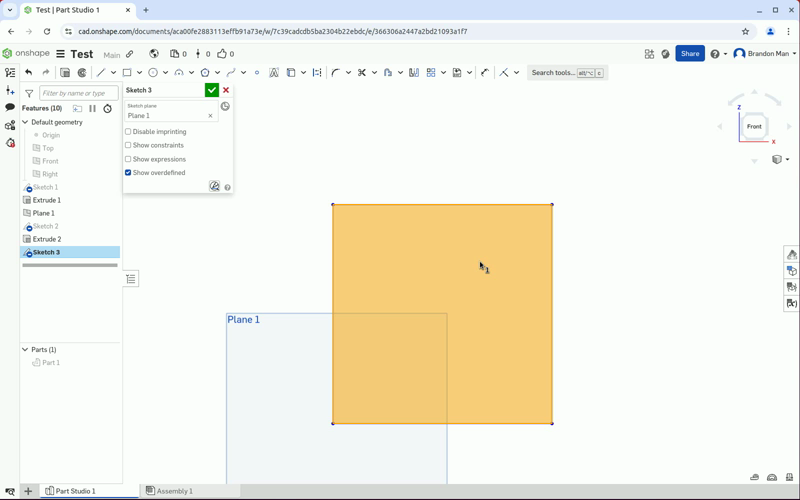
scroll(-6)
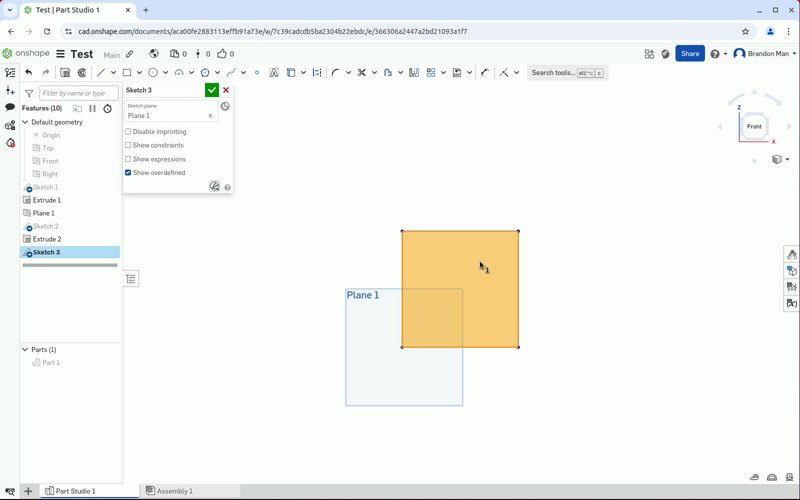
scroll(-6)
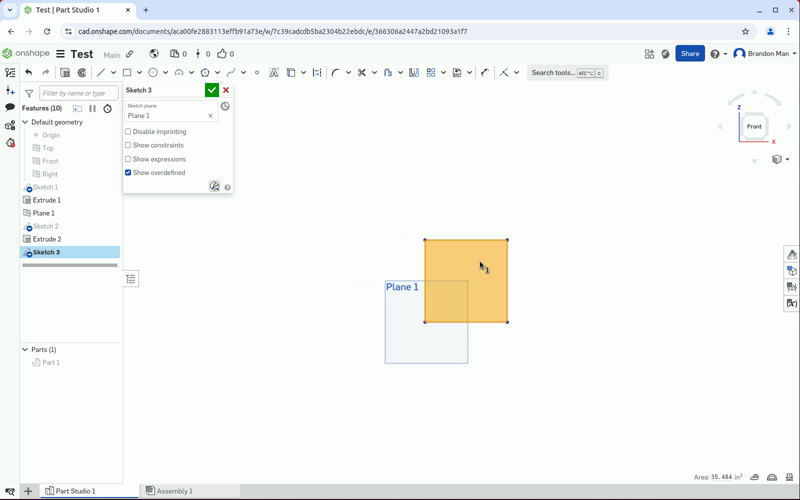
scroll(-6)
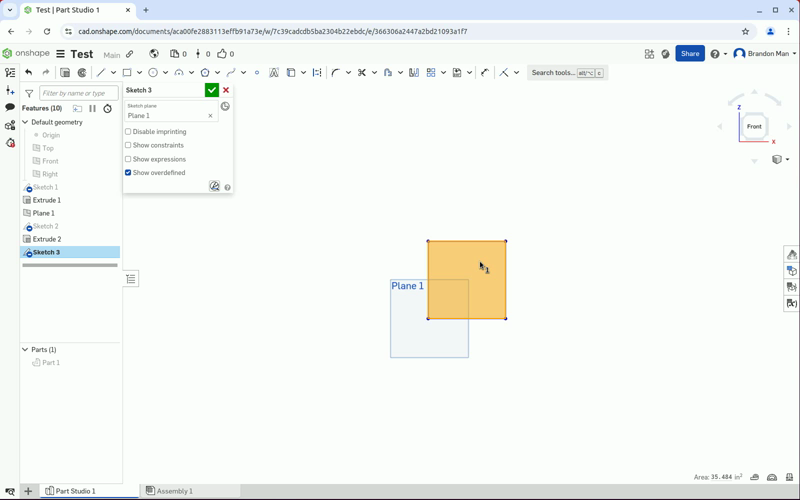
scroll(-6)
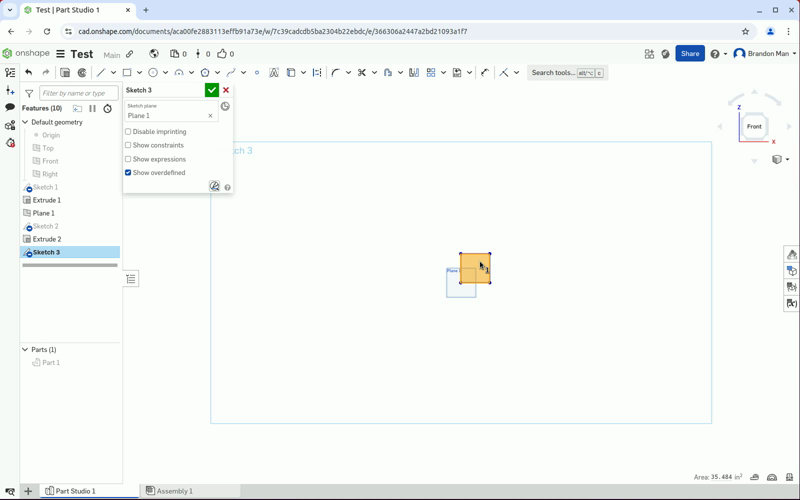
mouse_move(73, 352)
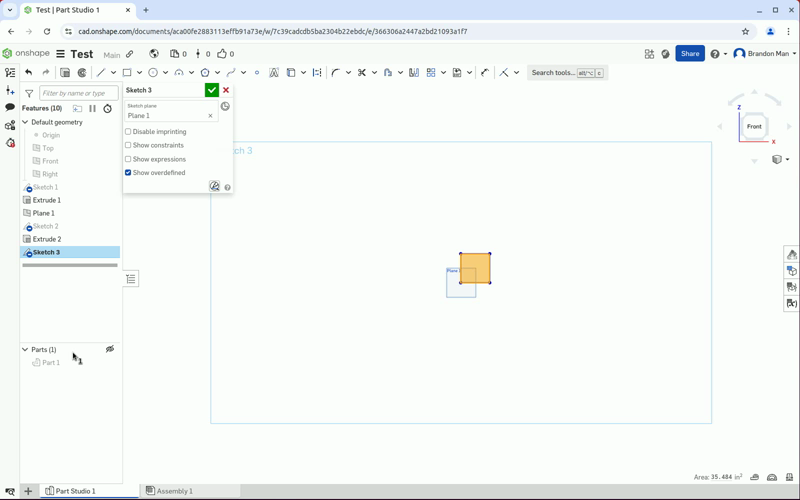
key(shift+y)
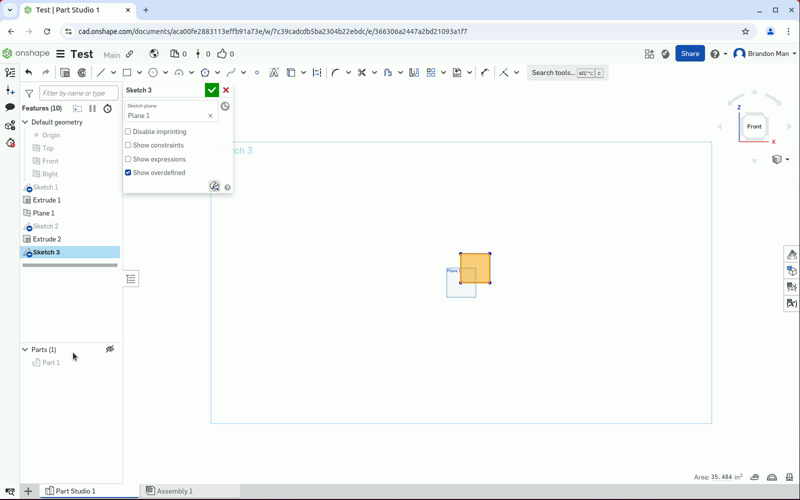
key(shift+e)
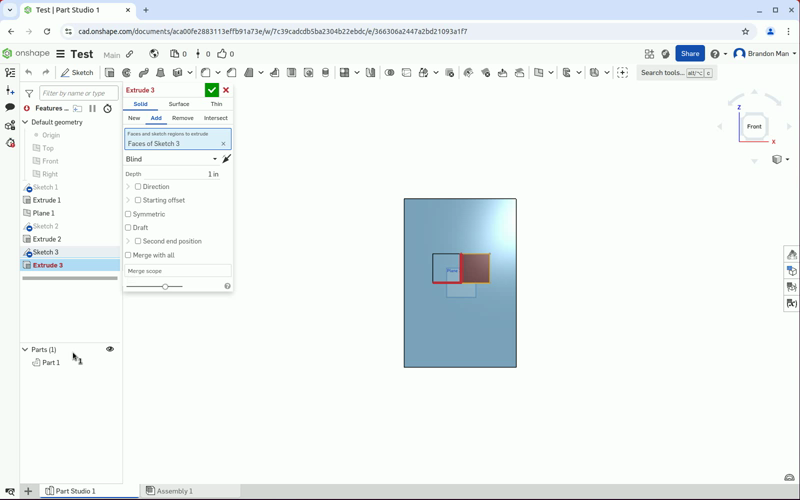
mouse_move(143, 106)
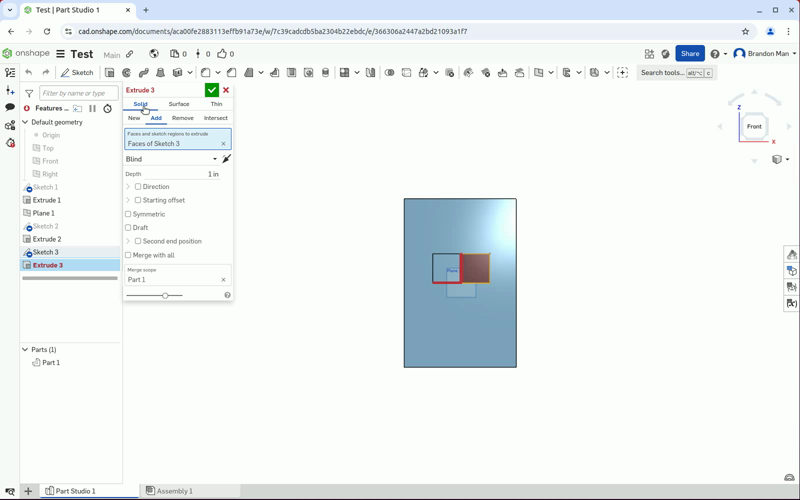
click(143, 106)
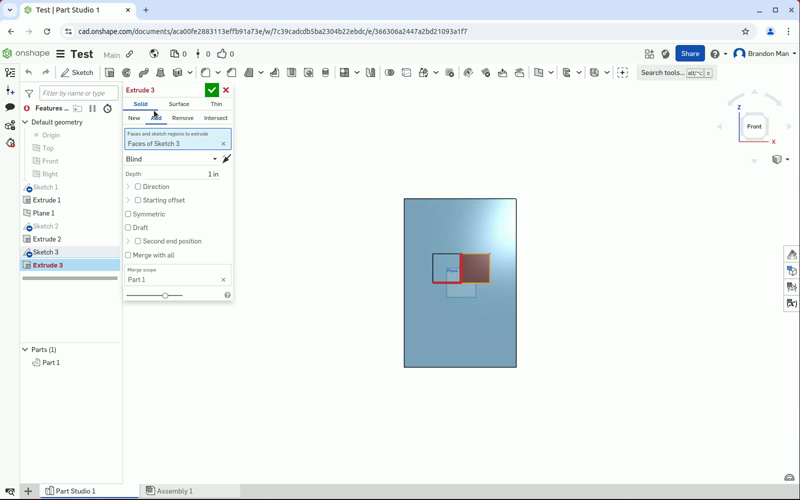
mouse_move(186, 120)
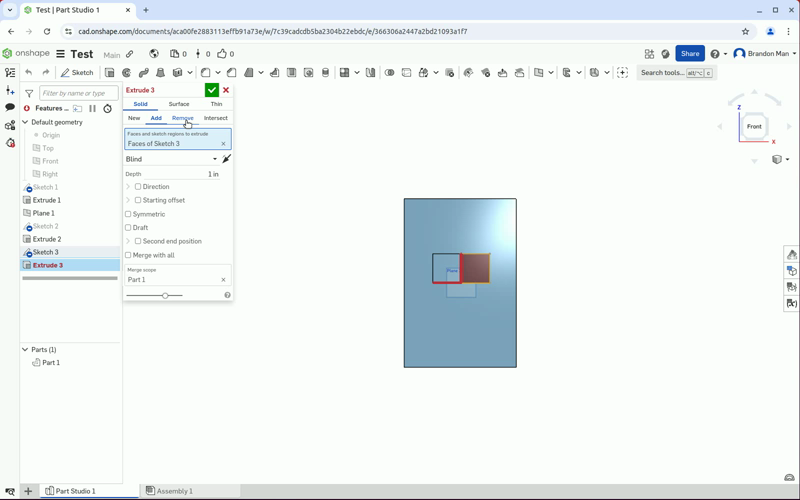
click(186, 120)
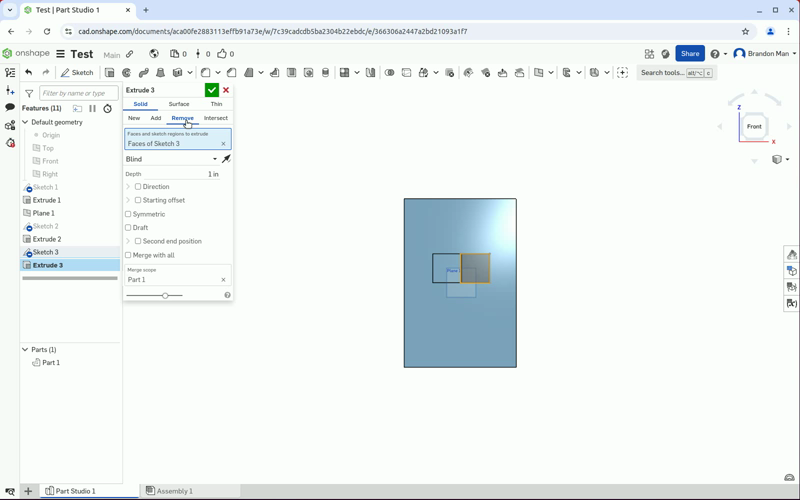
key(tab, 4)
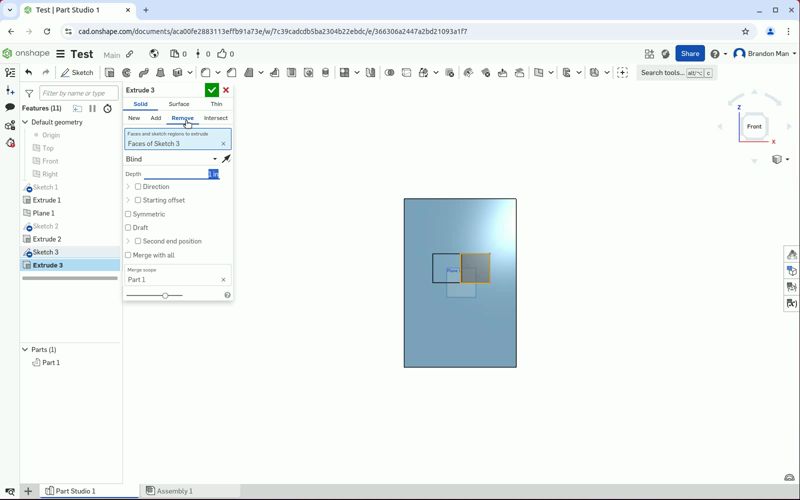
text(17.331)
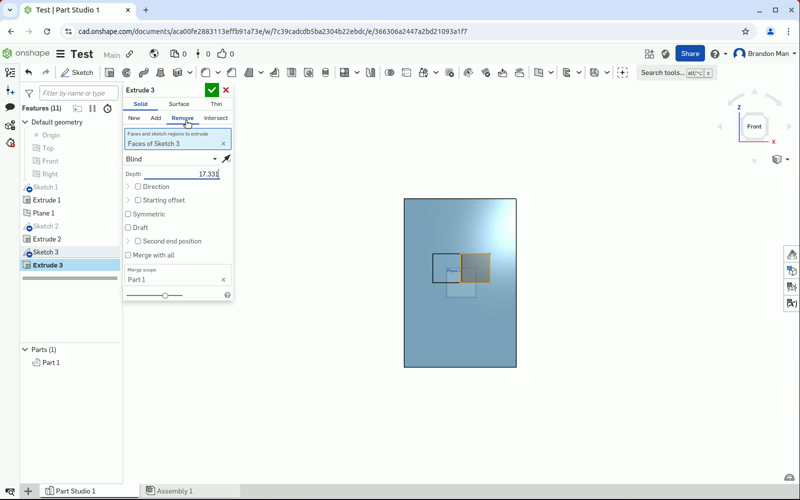
key(tab, 6)
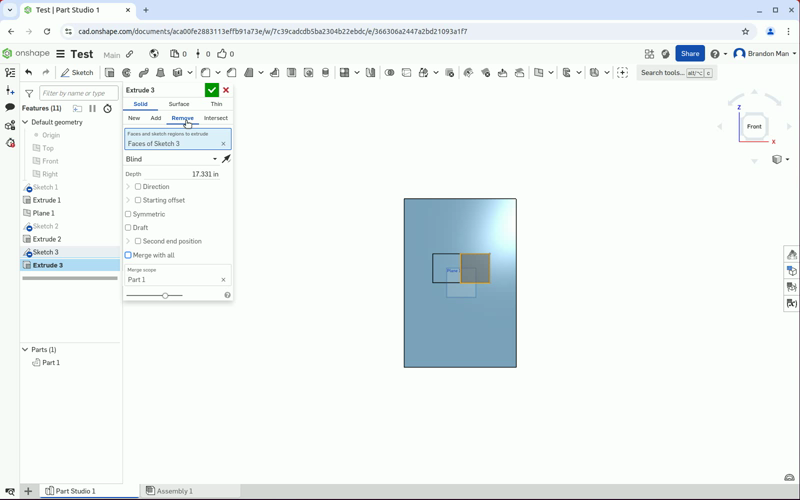
key(space)
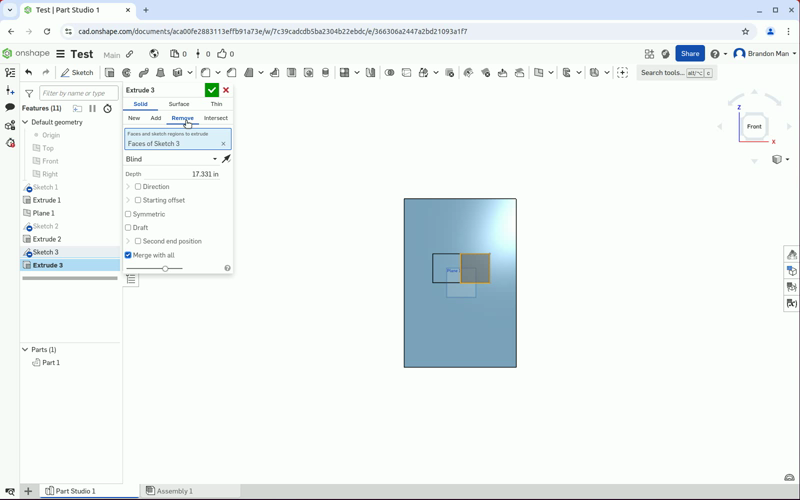
key(enter)
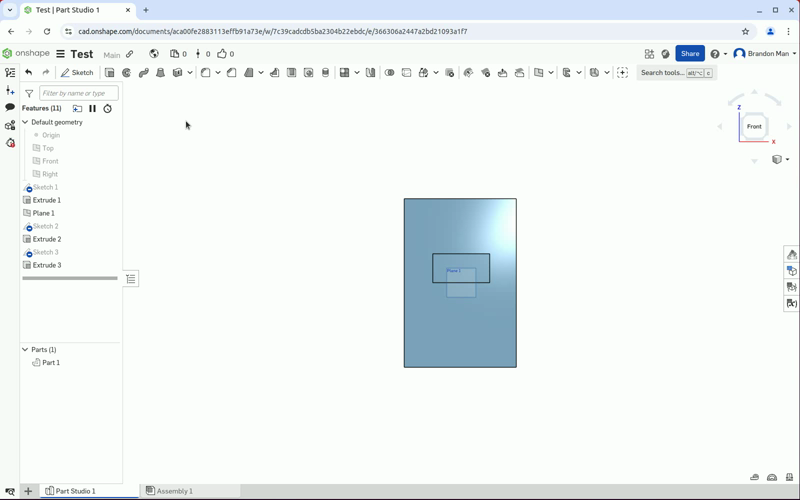
key(shift+h)
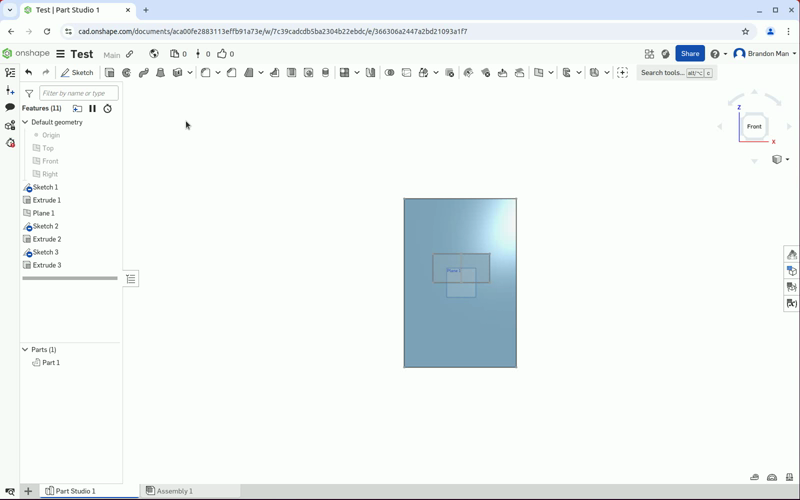
key(shift+h)
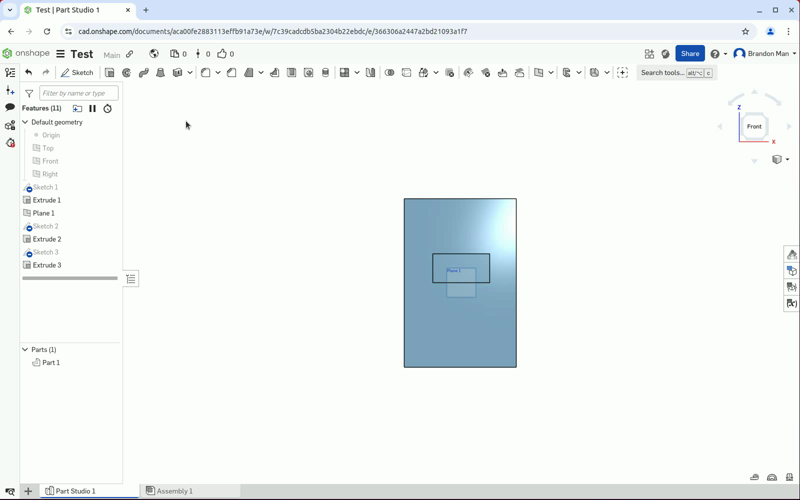
mouse_move(73, 189)
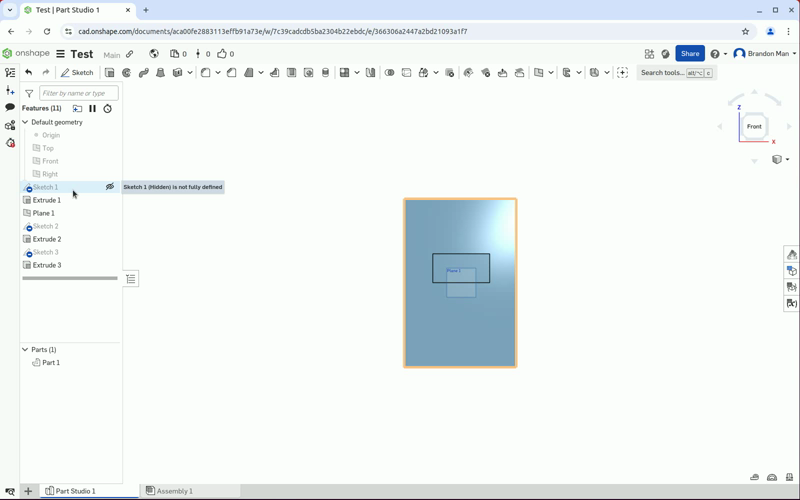
click(73, 189)
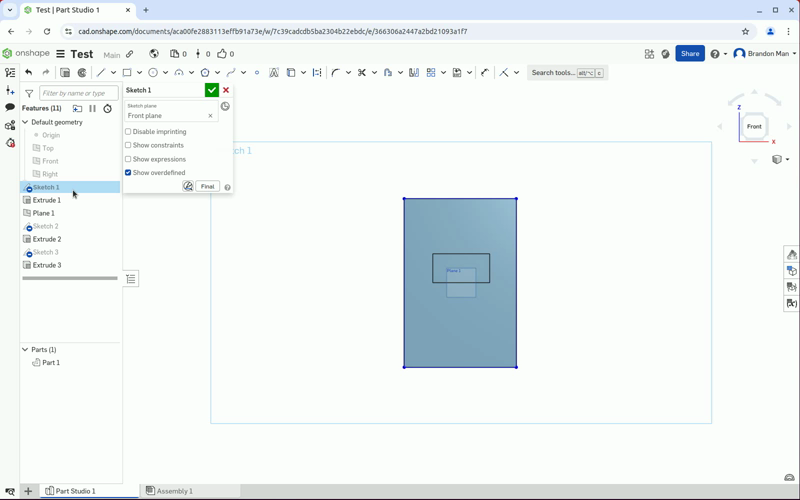
mouse_move(229, 92)
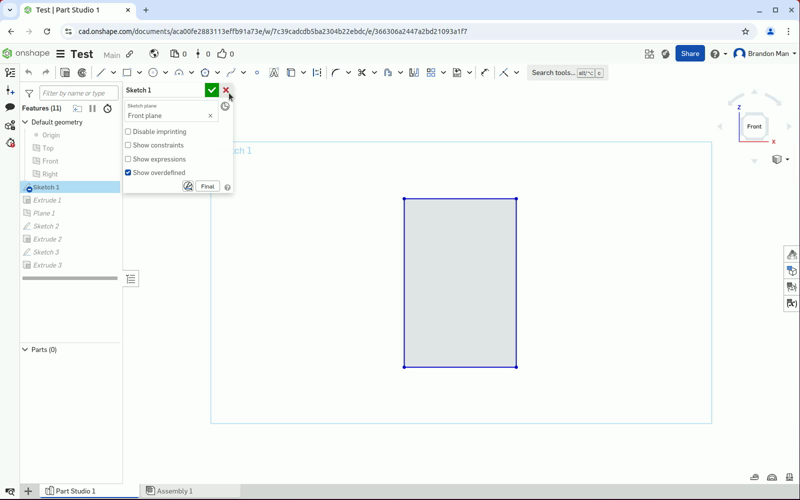
click(229, 92)
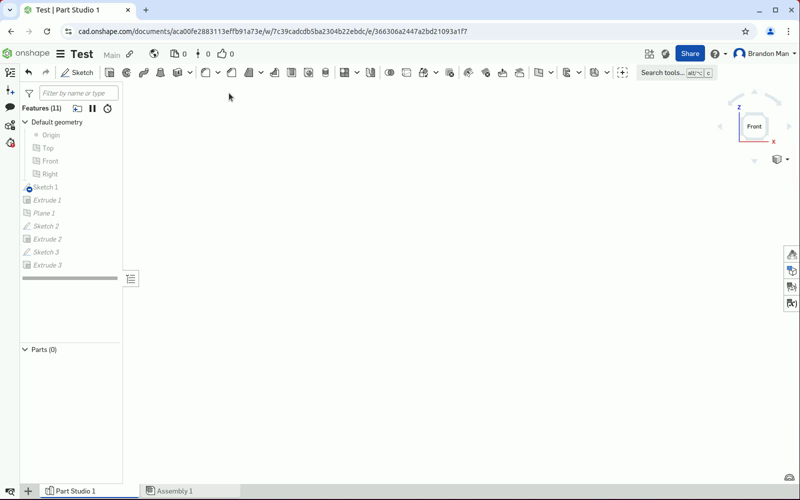
key(shift+s)
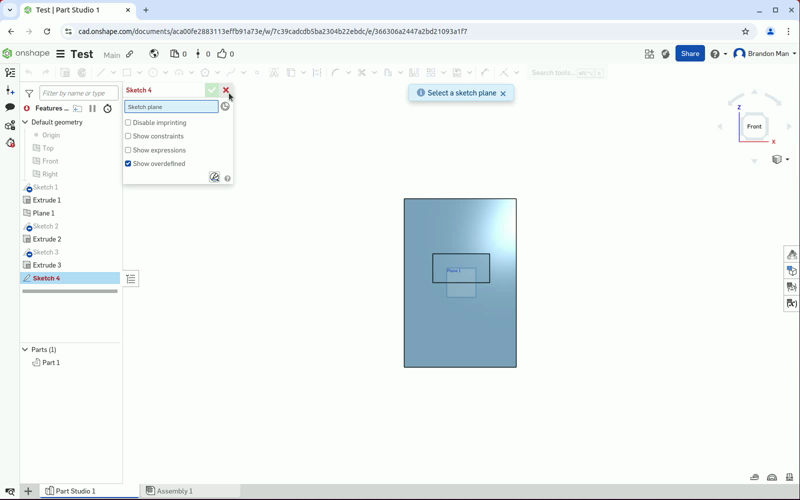
mouse_move(73, 215)
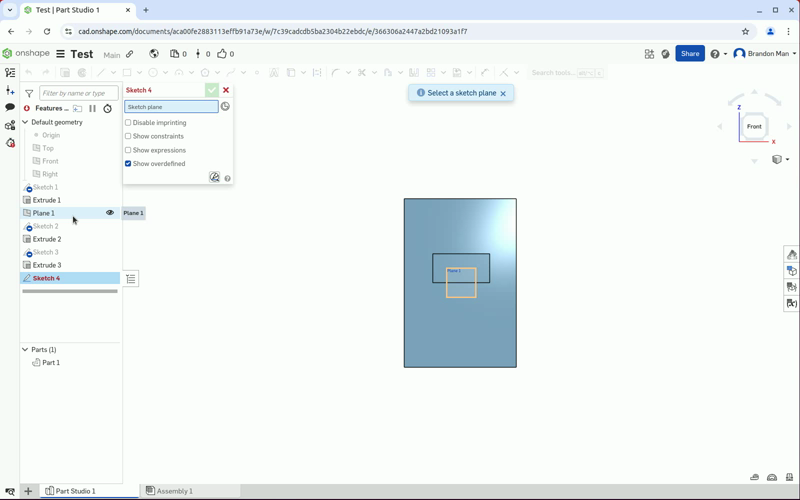
click(73, 215)
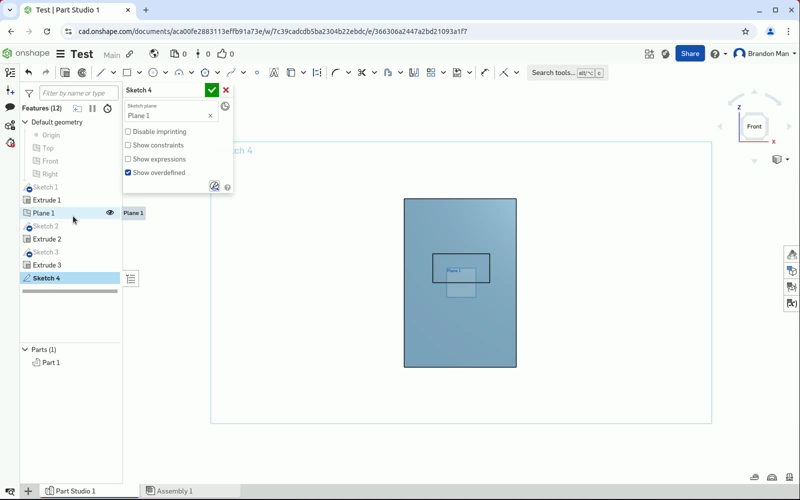
mouse_move(73, 352)
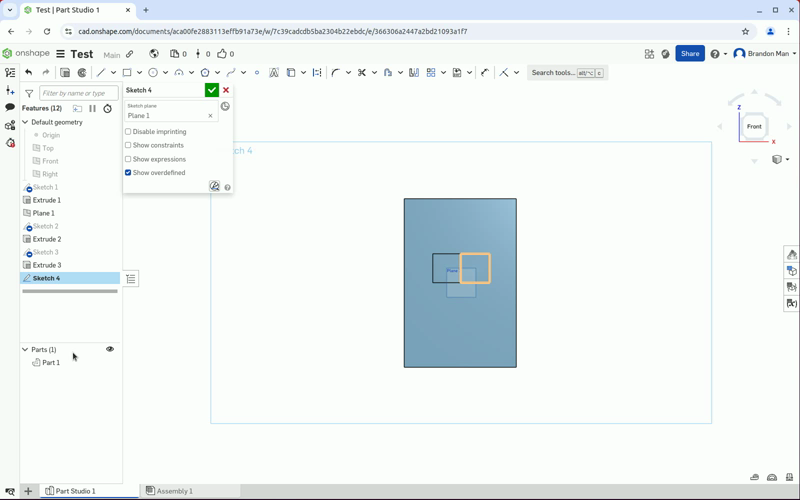
key(y)
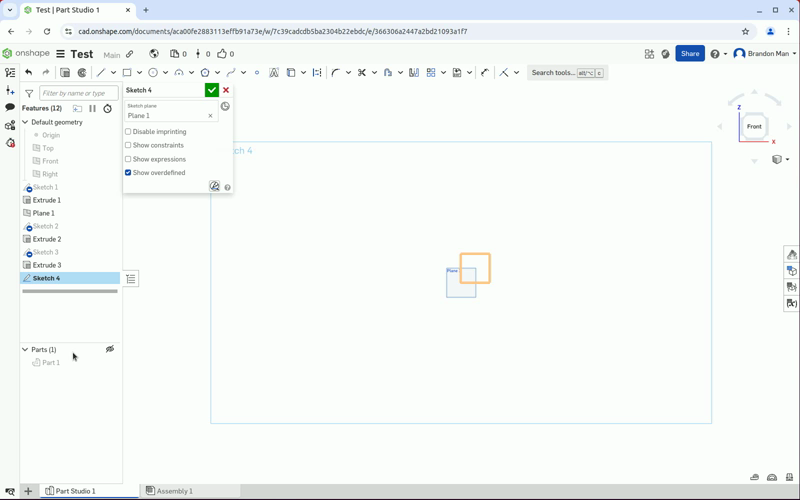
key(l)
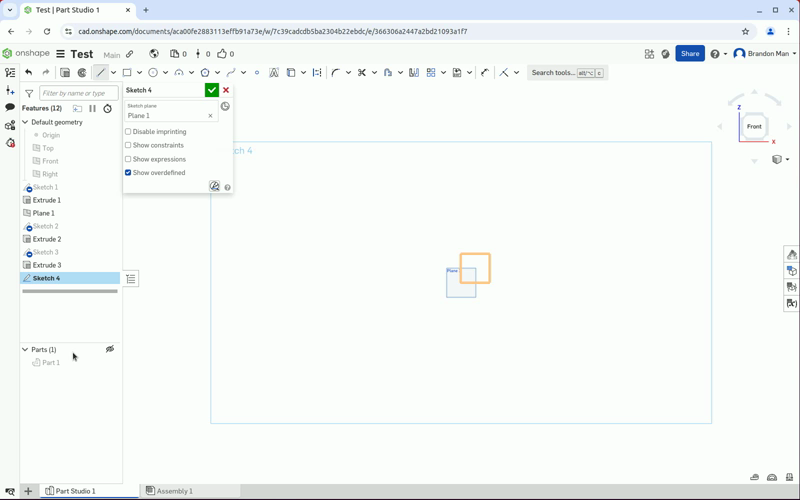
key_down(shift)
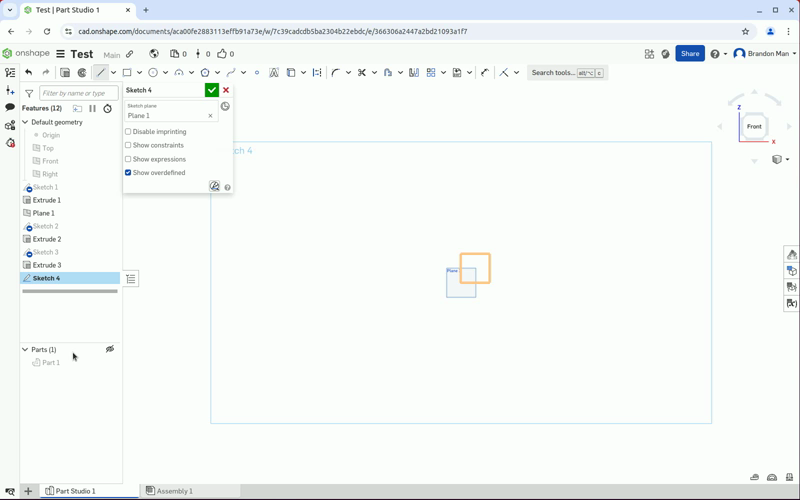
mouse_move(460, 311)
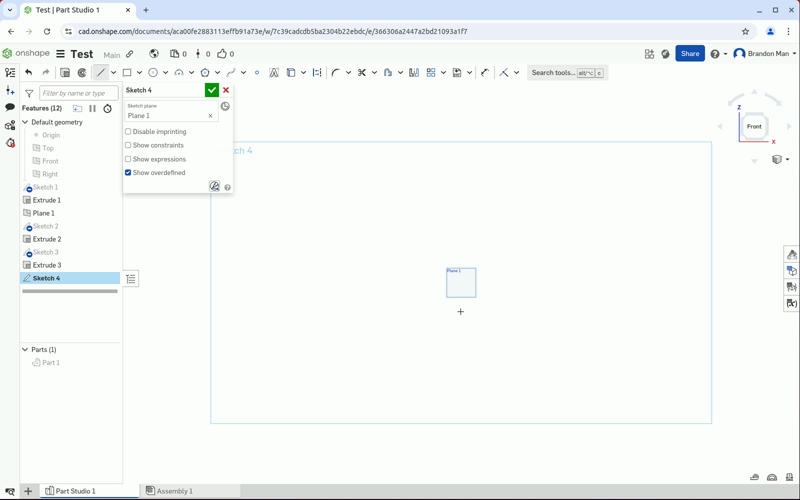
click(460, 311)
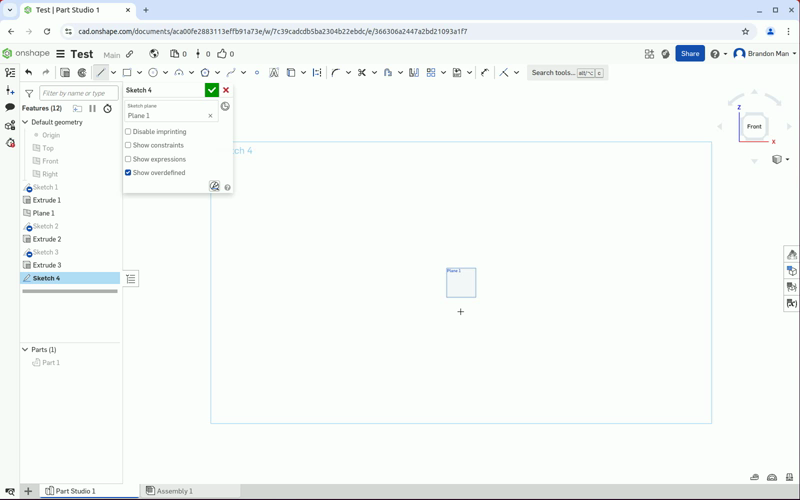
key_up(shift)
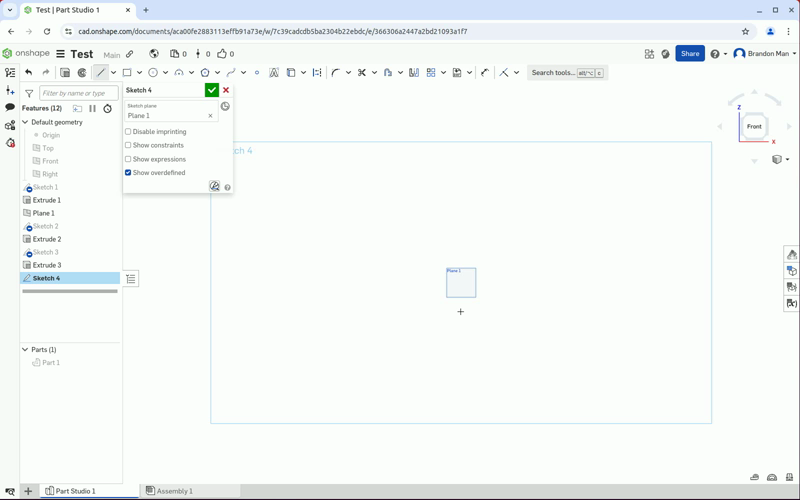
key_down(shift)
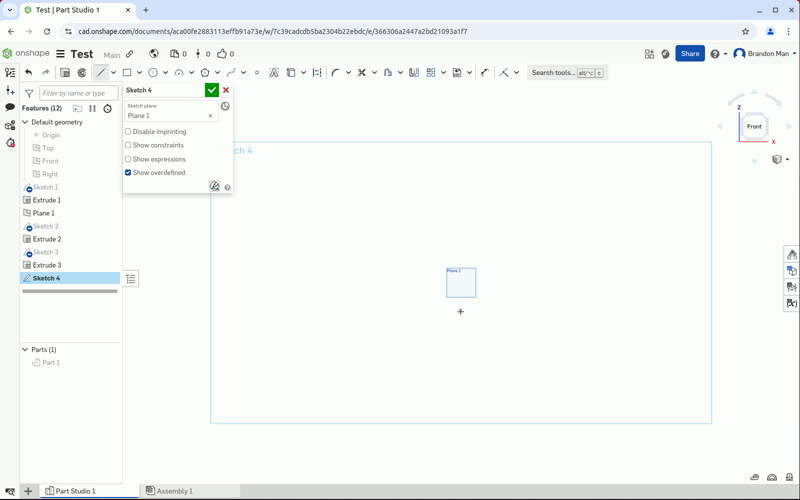
mouse_move(490, 311)
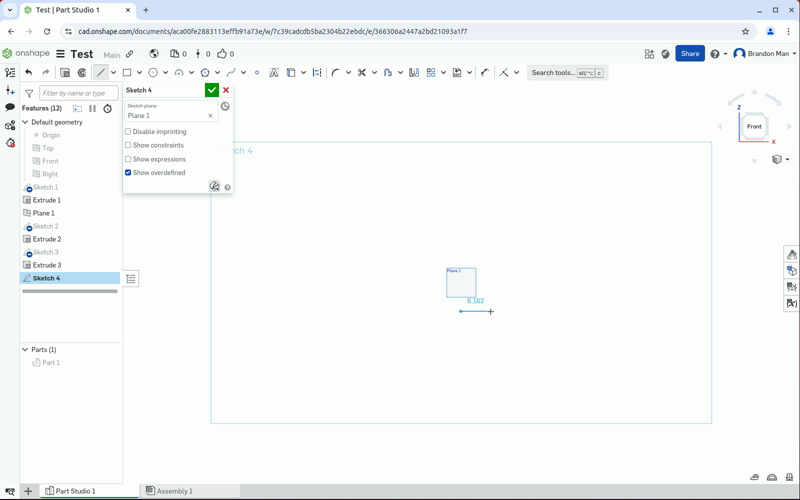
mouse_move(489, 311)
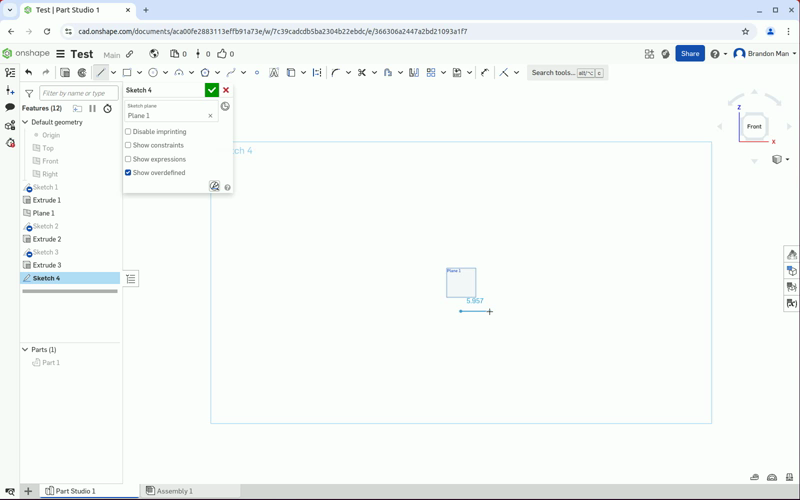
click(489, 311)
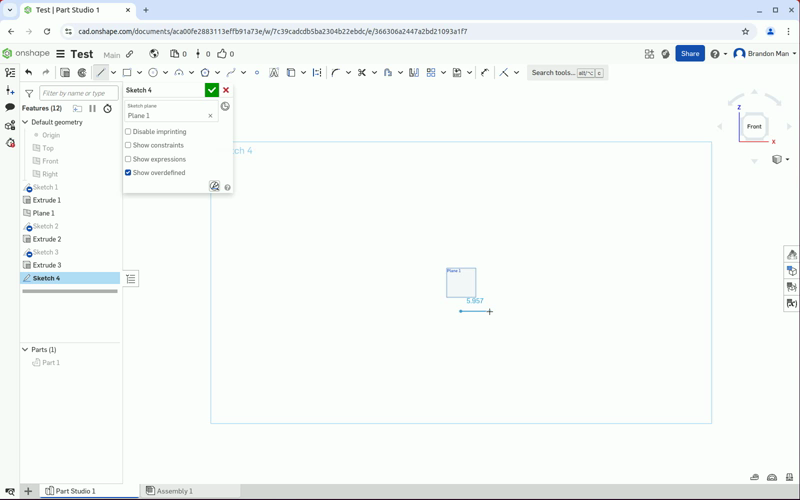
key_up(shift)
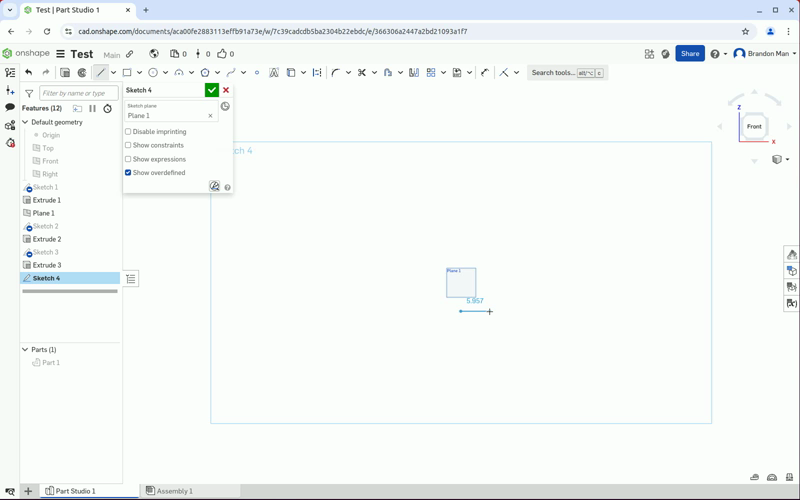
key_down(shift)
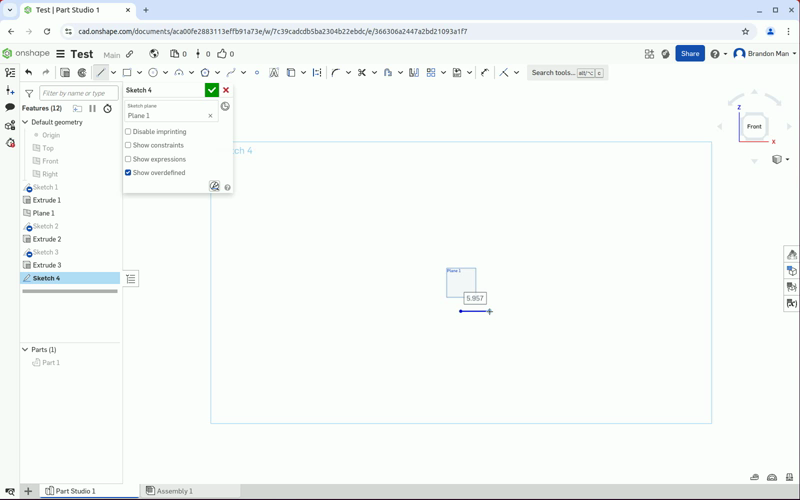
mouse_move(519, 311)
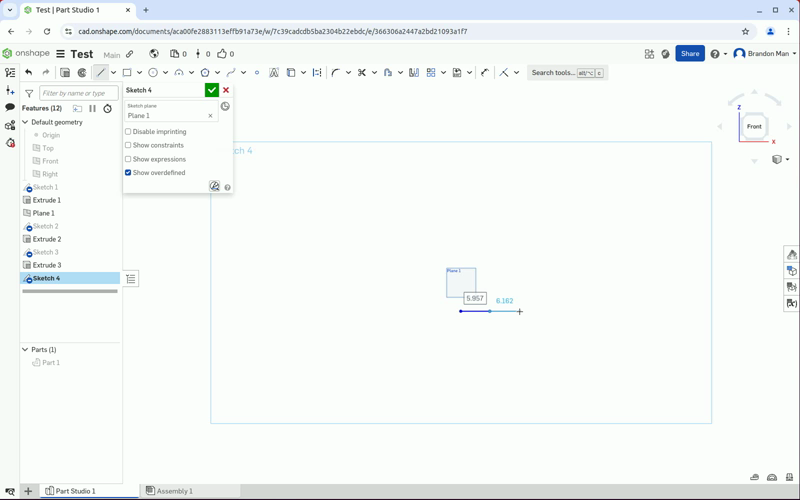
mouse_move(489, 282)
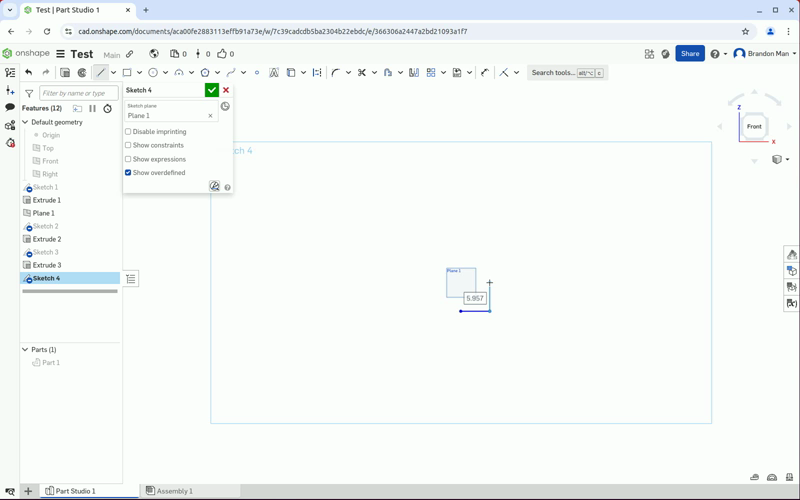
click(489, 282)
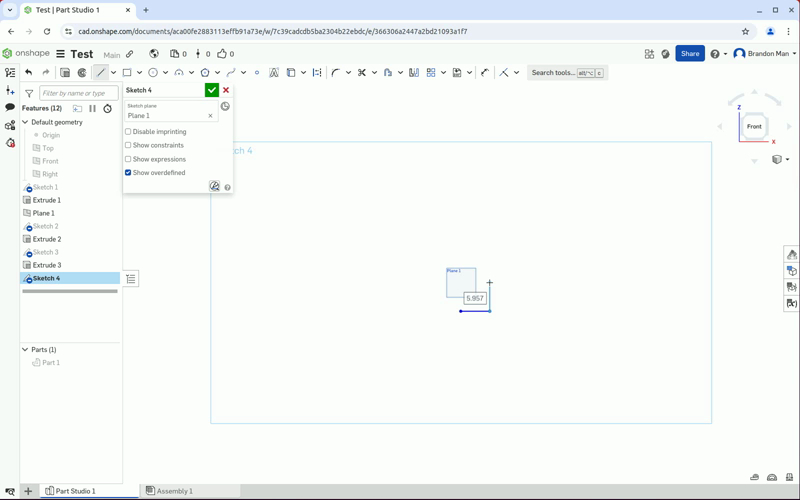
key_up(shift)
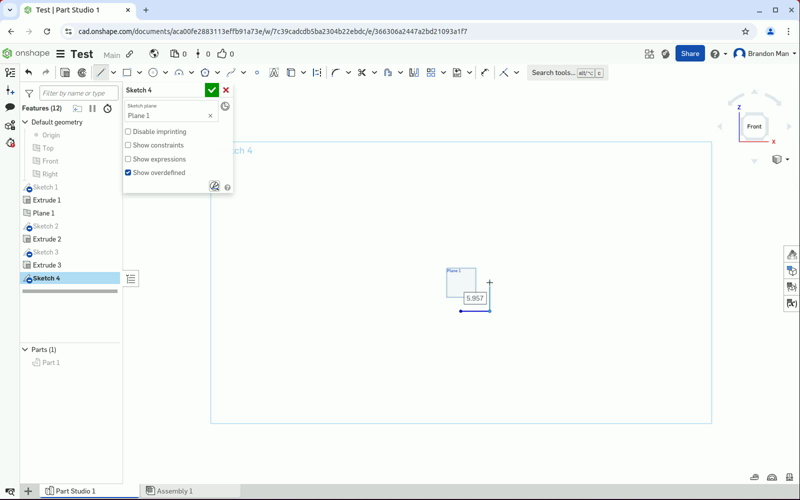
key_down(shift)
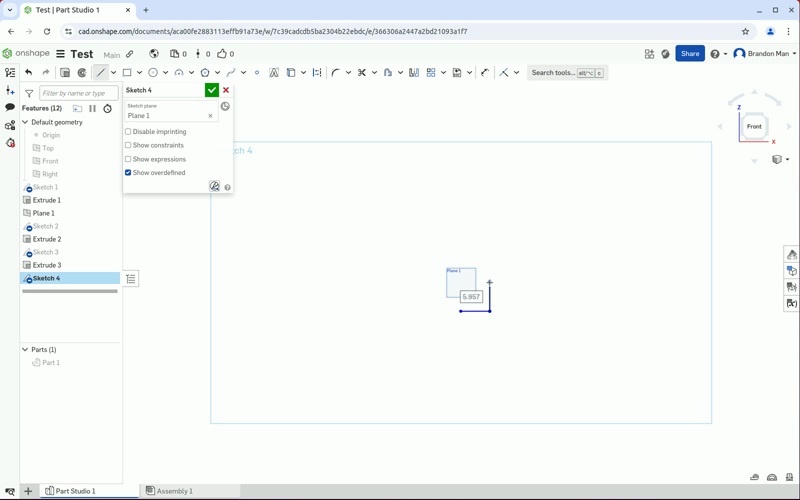
mouse_move(519, 282)
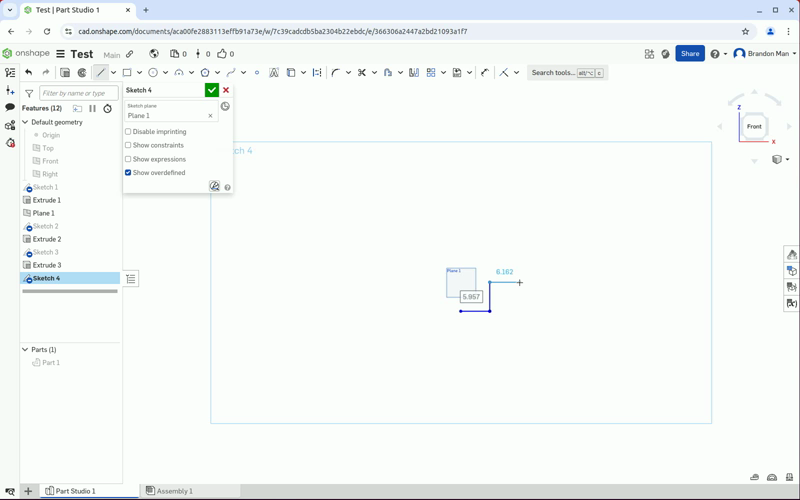
mouse_move(460, 282)
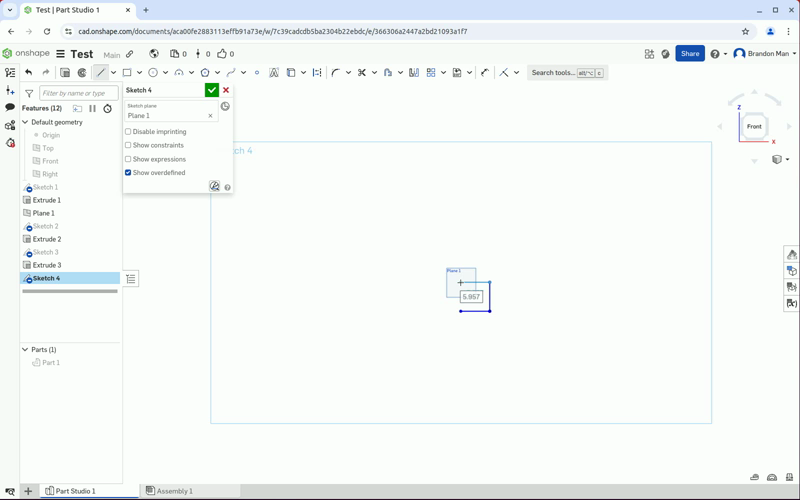
click(460, 282)
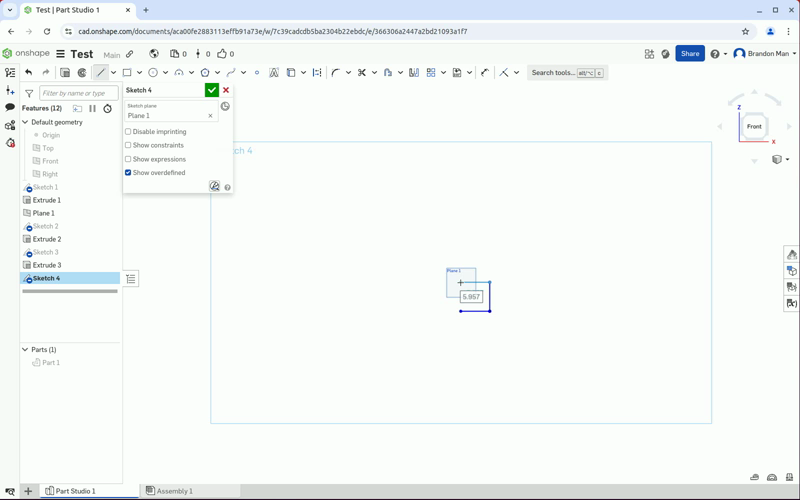
key_up(shift)
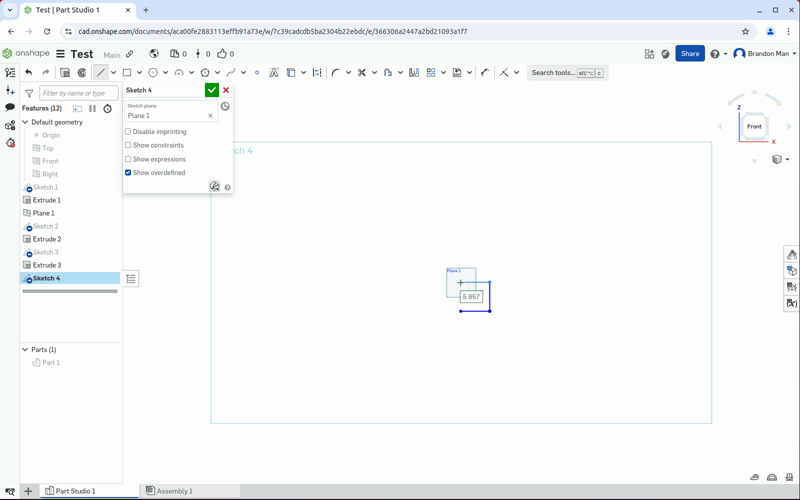
mouse_move(490, 282)
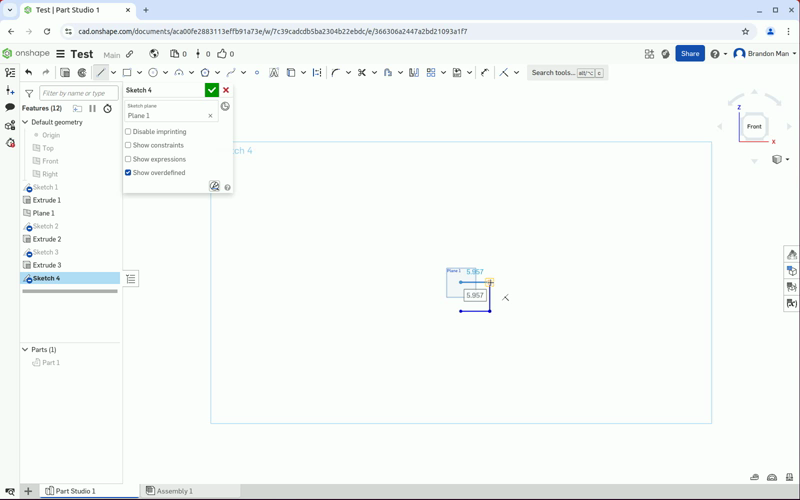
key_down(shift)
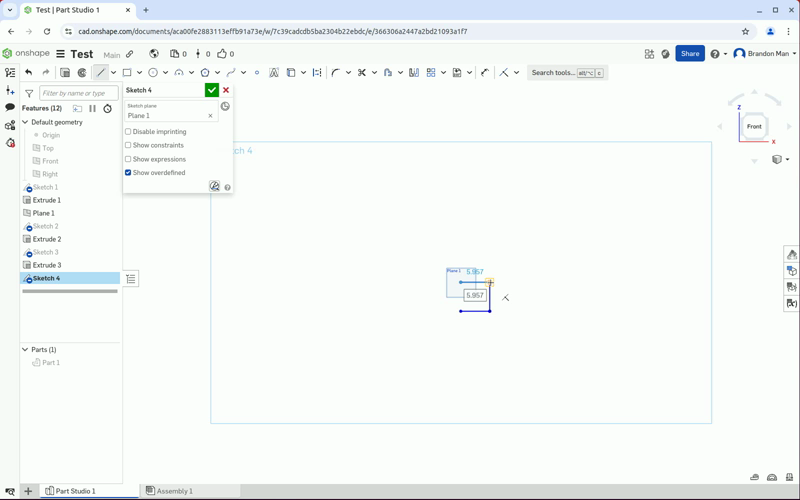
mouse_move(460, 311)
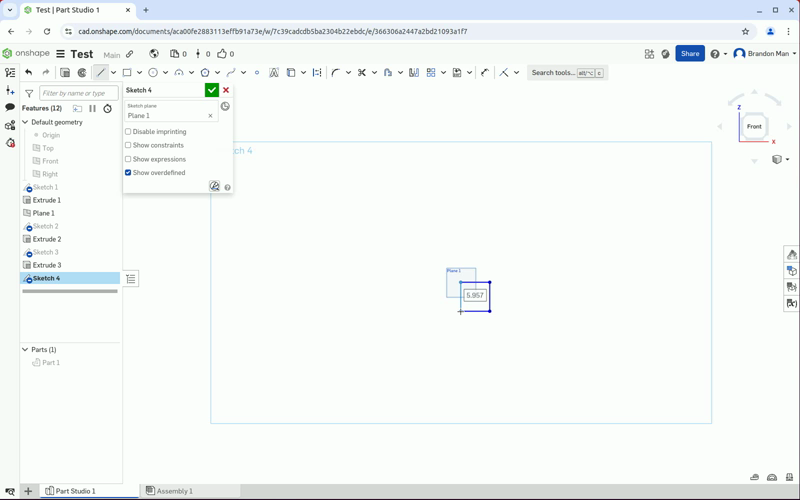
key_up(shift)
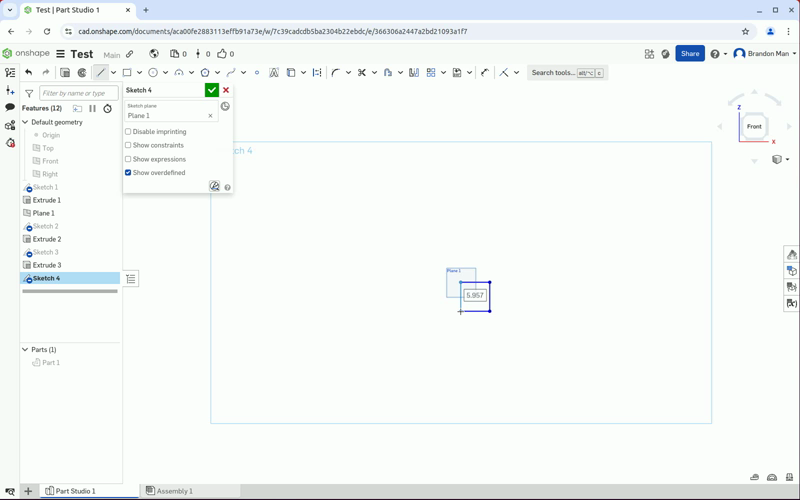
click(460, 311)
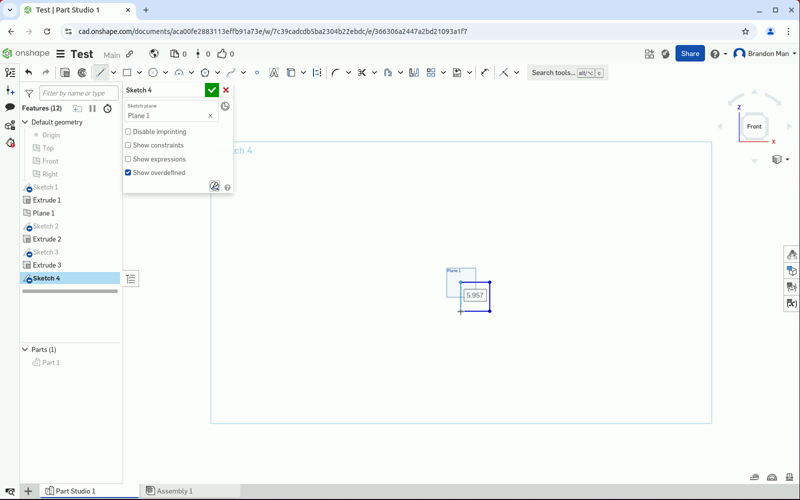
key(esc)
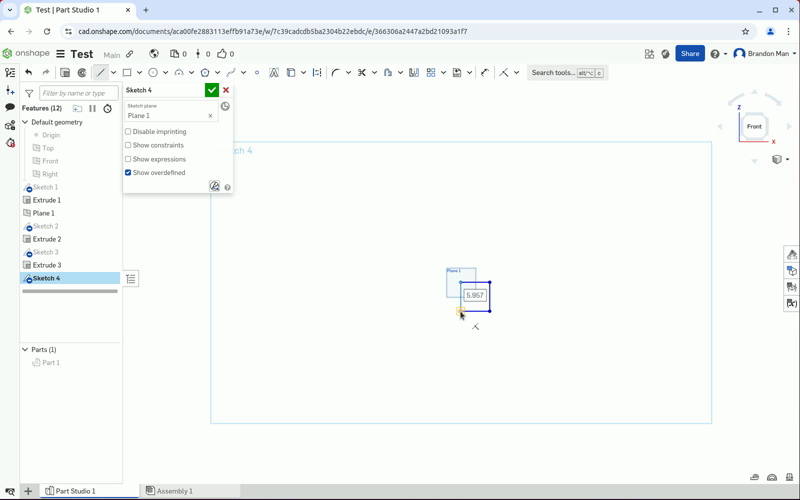
mouse_move(487, 292)
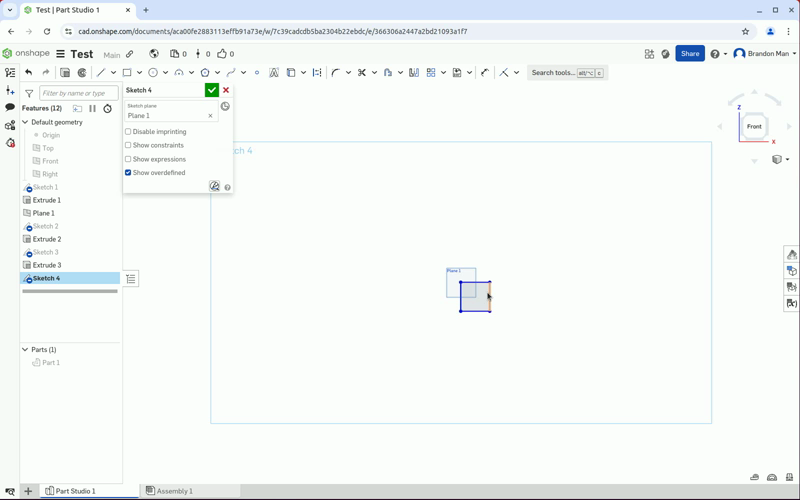
scroll(6)
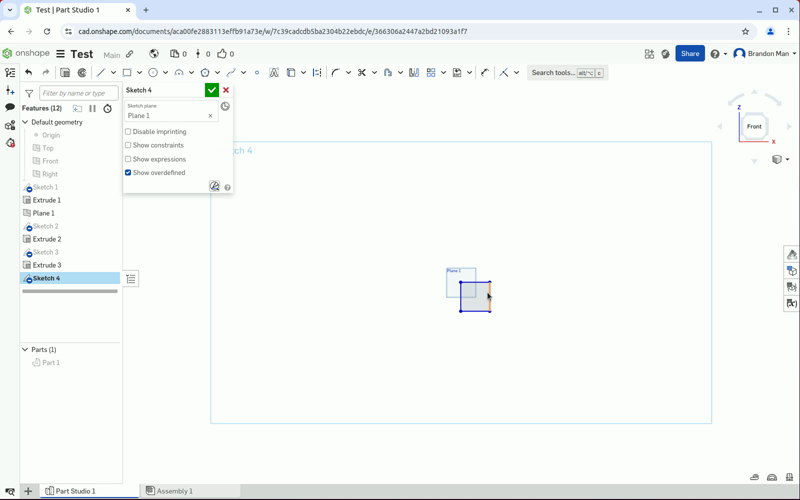
scroll(6)
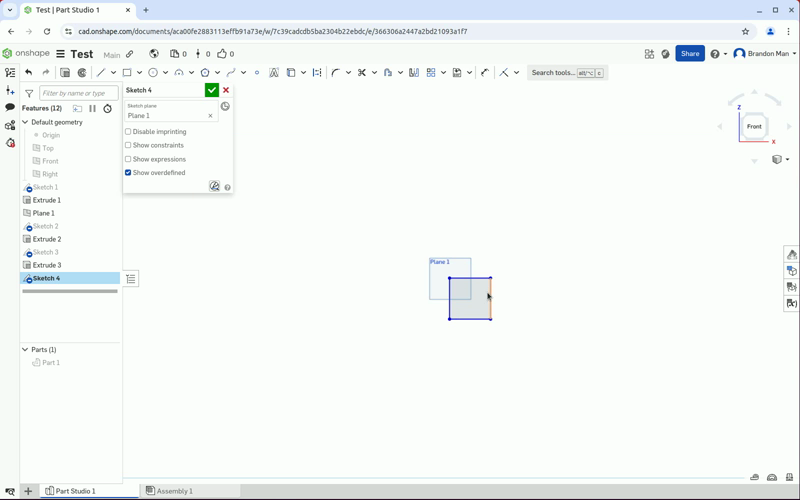
scroll(6)
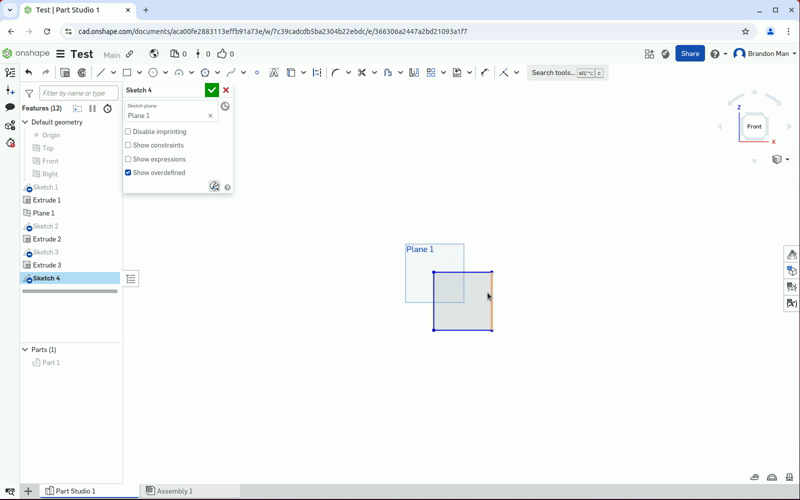
scroll(6)
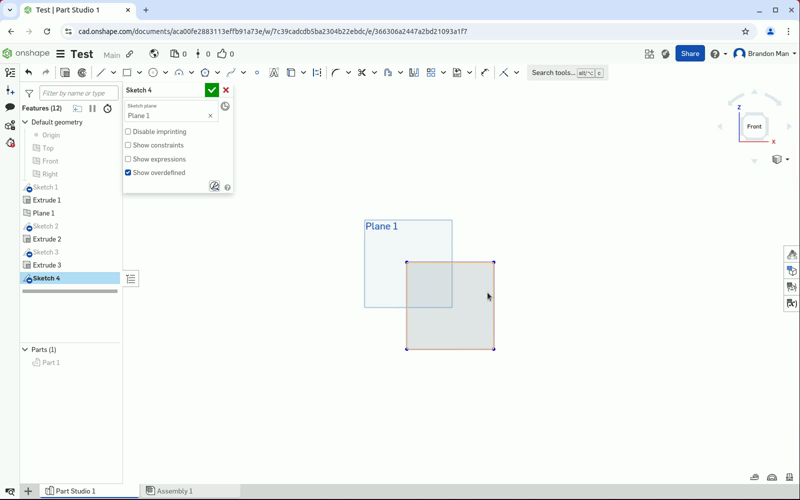
scroll(6)
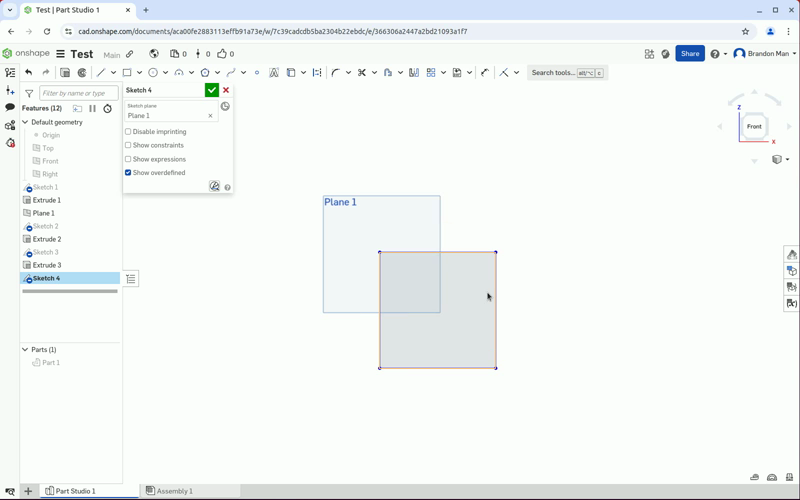
scroll(6)
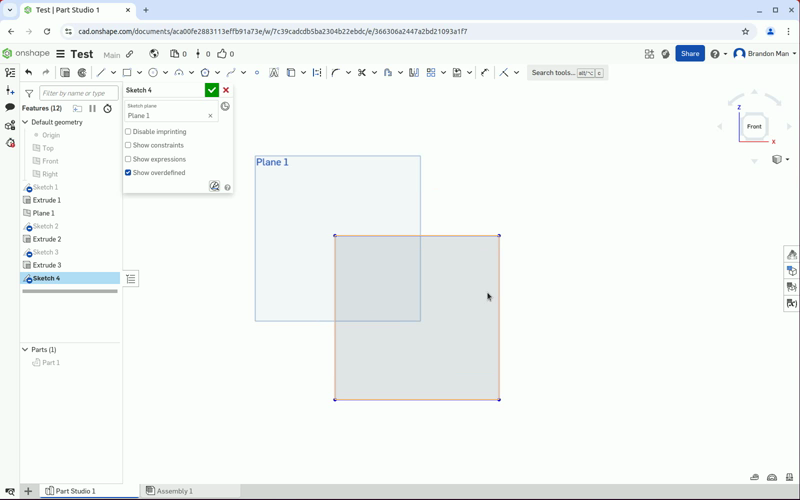
scroll(6)
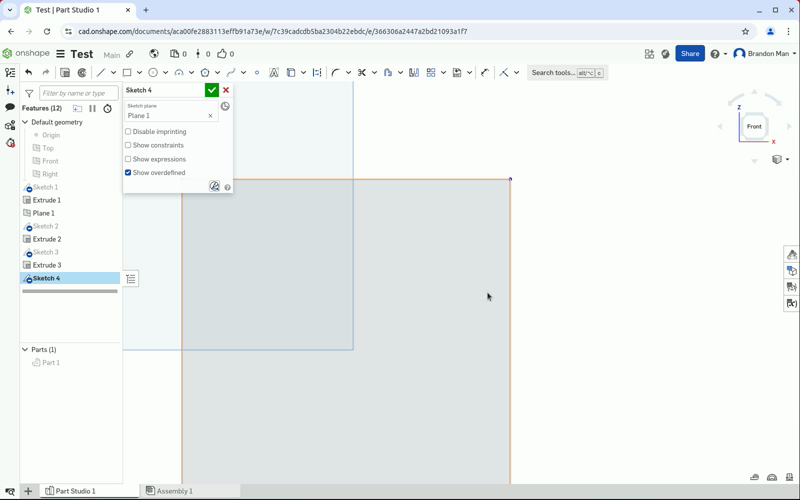
click(487, 292)
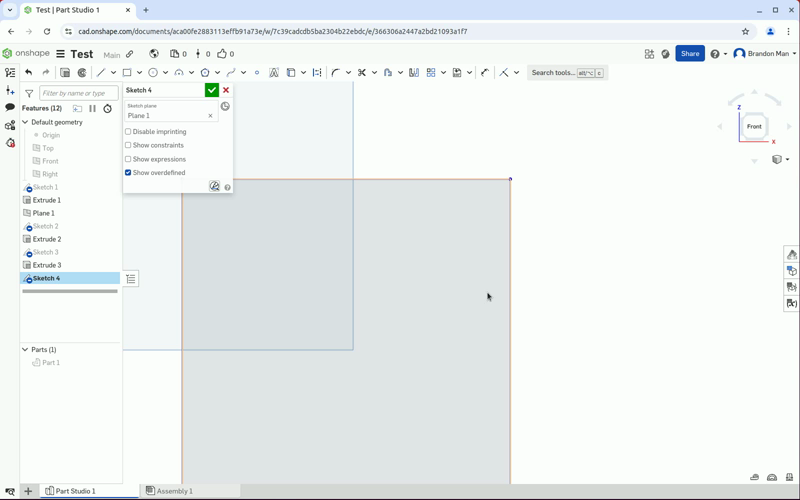
scroll(-6)
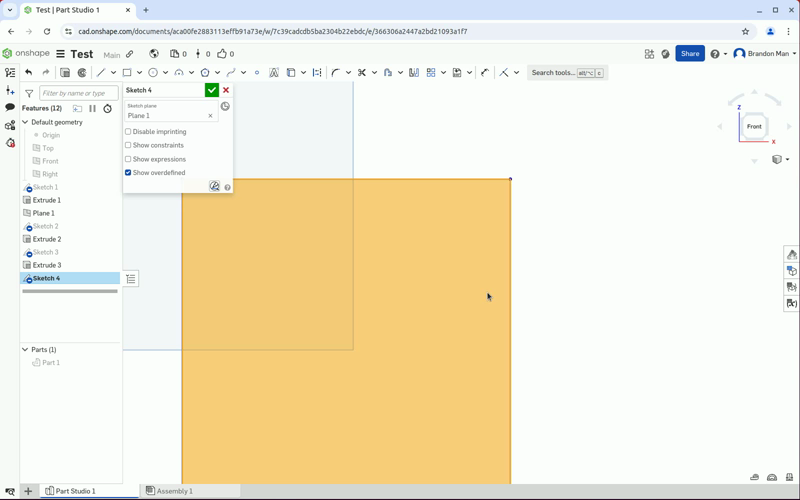
scroll(-6)
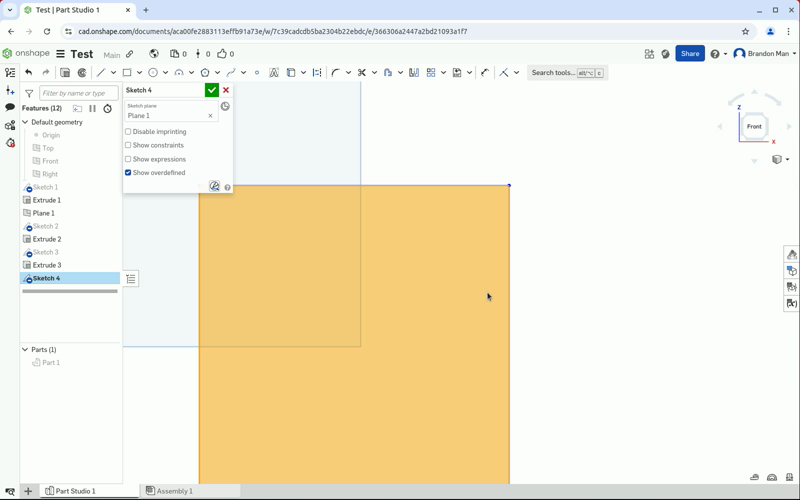
scroll(-6)
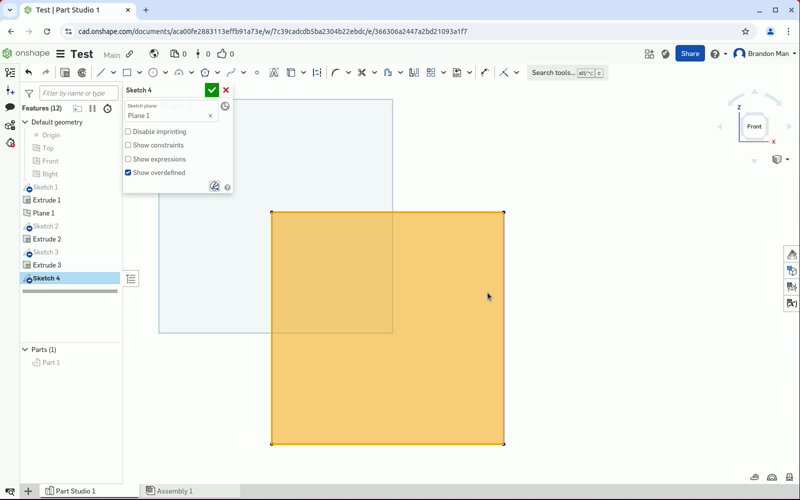
scroll(-6)
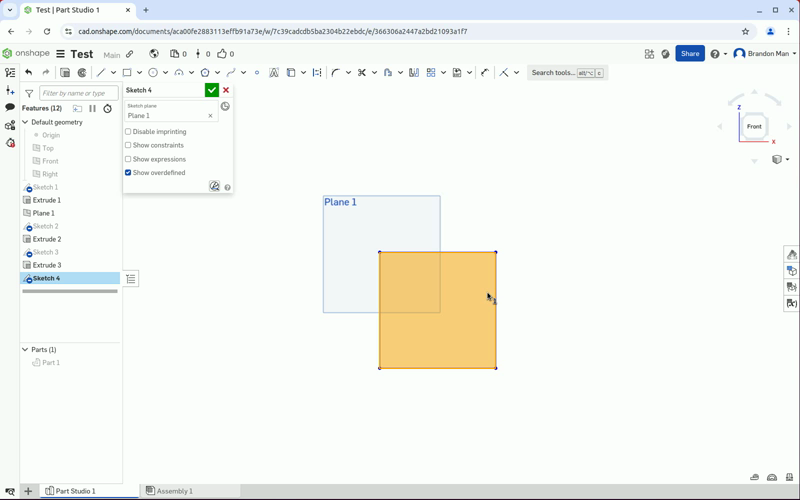
scroll(-6)
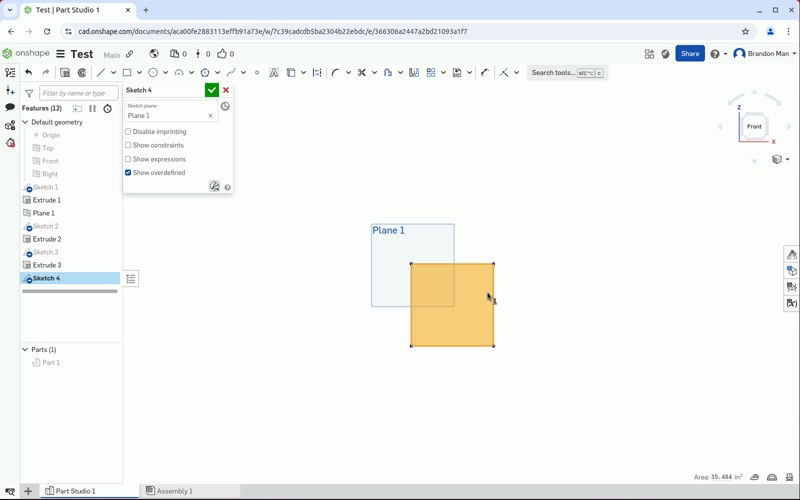
scroll(-6)
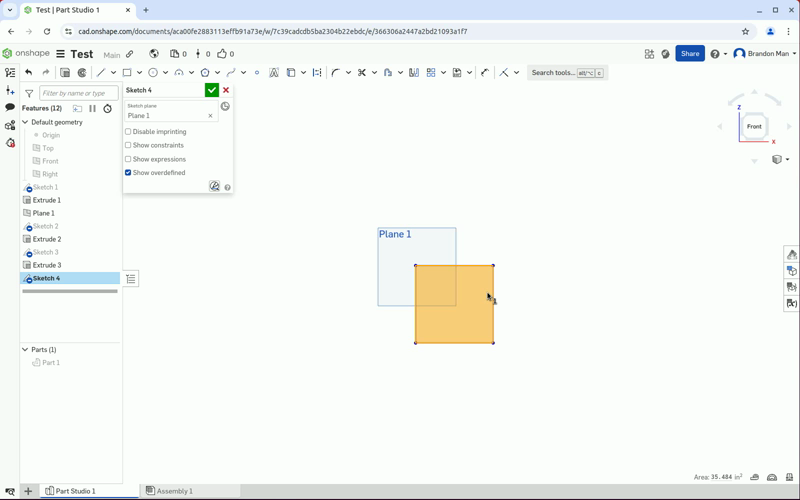
scroll(-6)
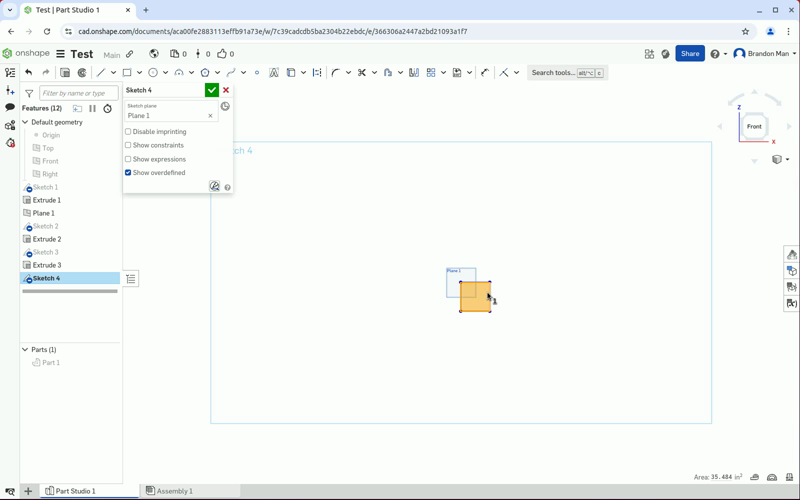
mouse_move(73, 352)
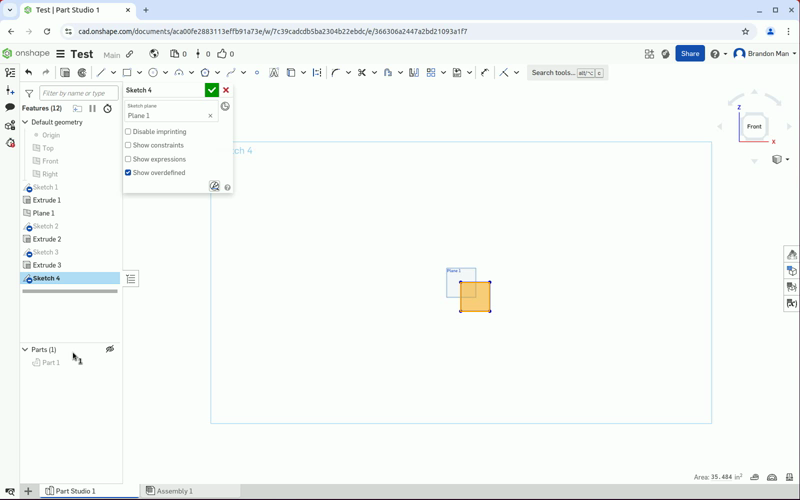
key(shift+y)
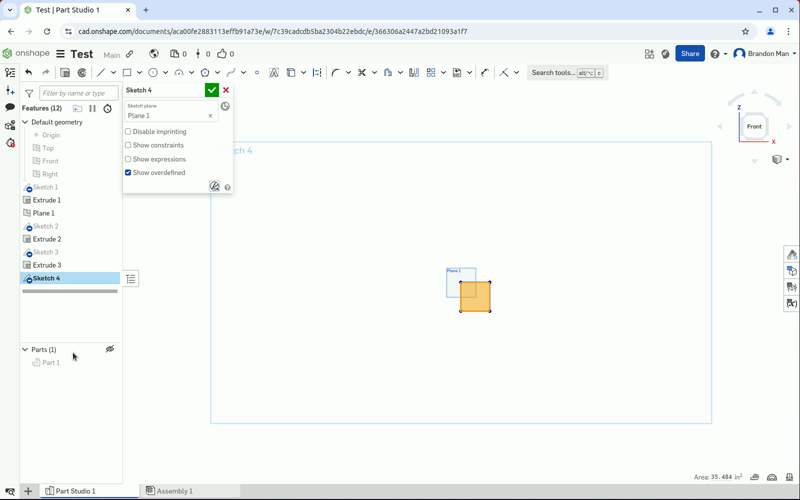
key(shift+e)
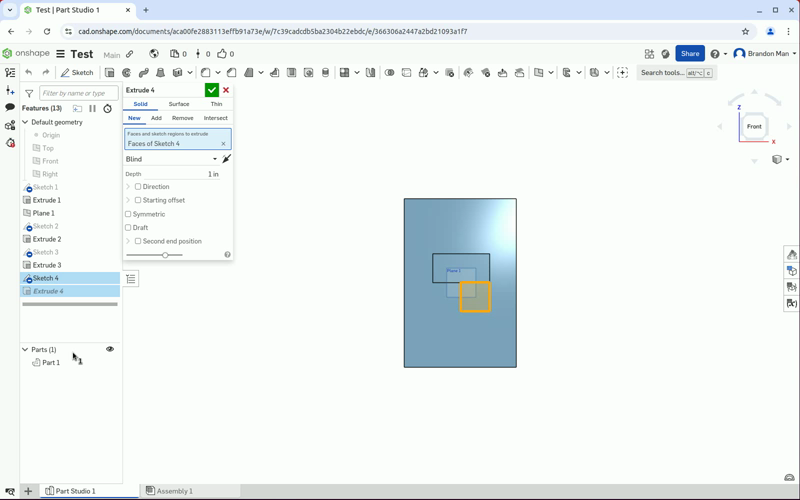
mouse_move(143, 106)
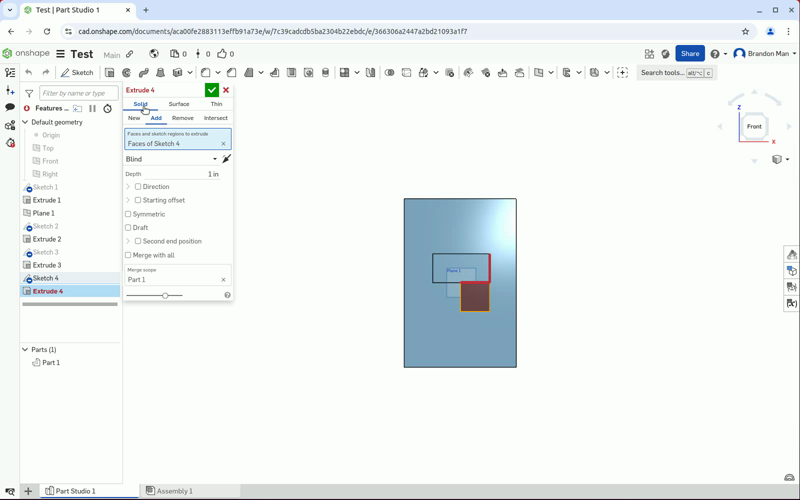
click(143, 106)
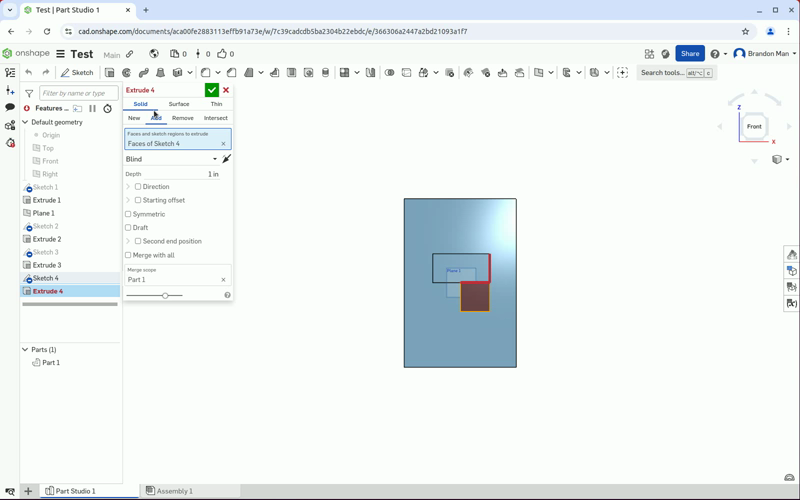
mouse_move(186, 120)
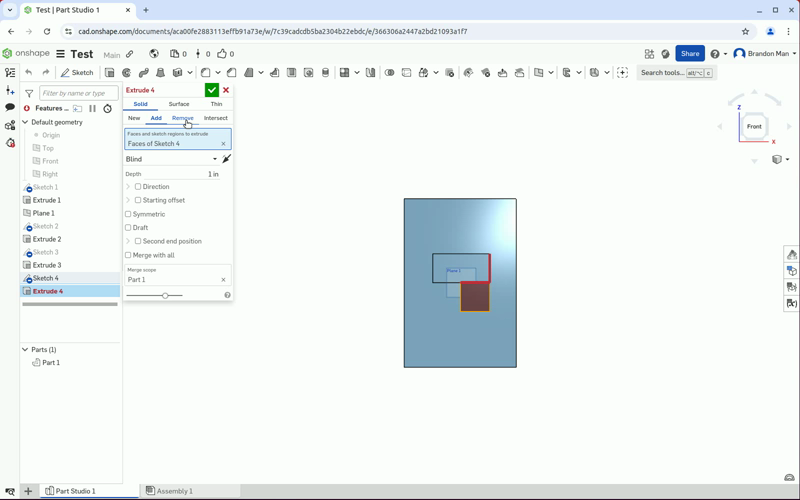
click(186, 120)
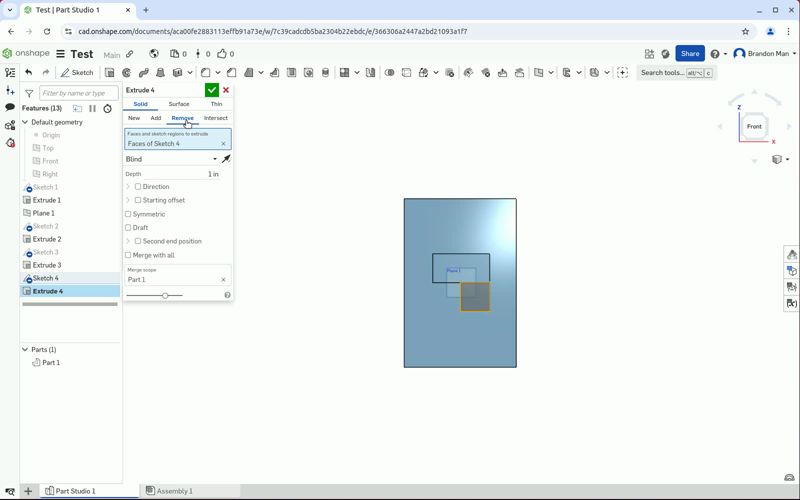
key(tab, 4)
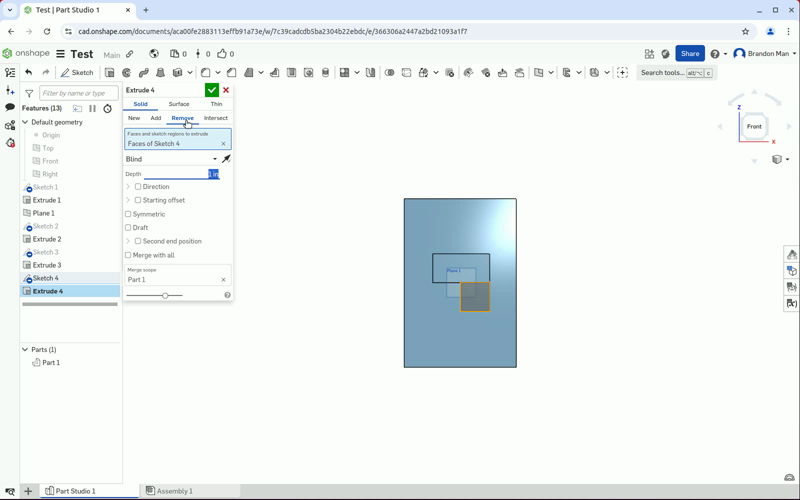
text(17.331)
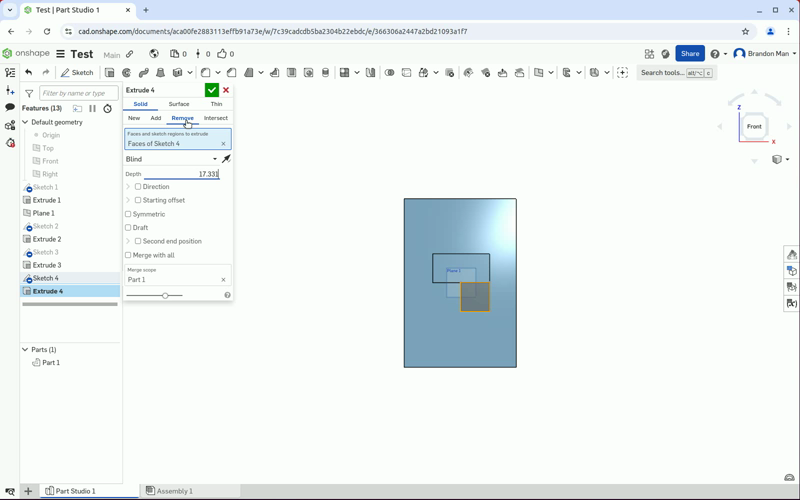
key(tab, 6)
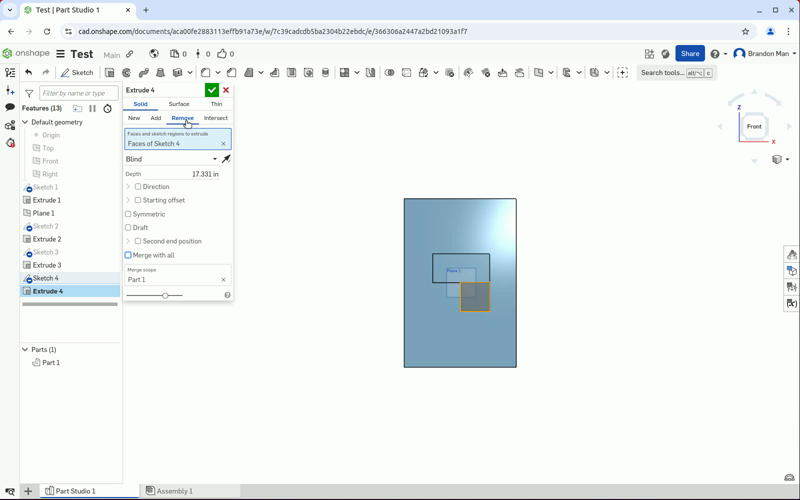
key(space)
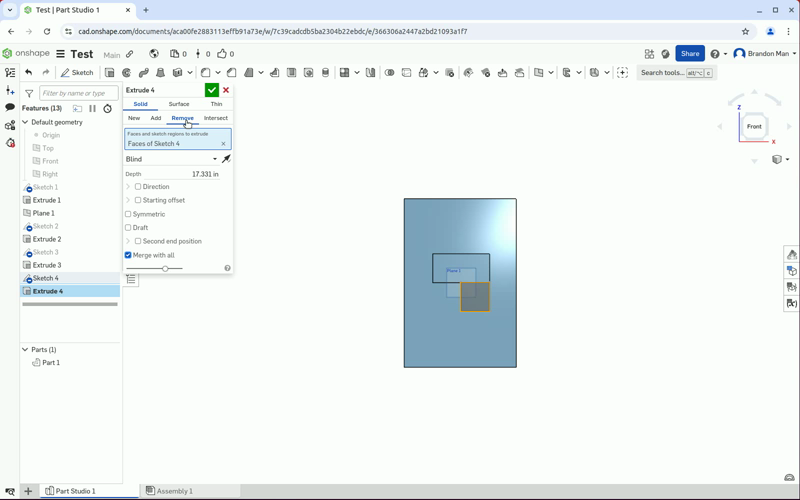
key(enter)
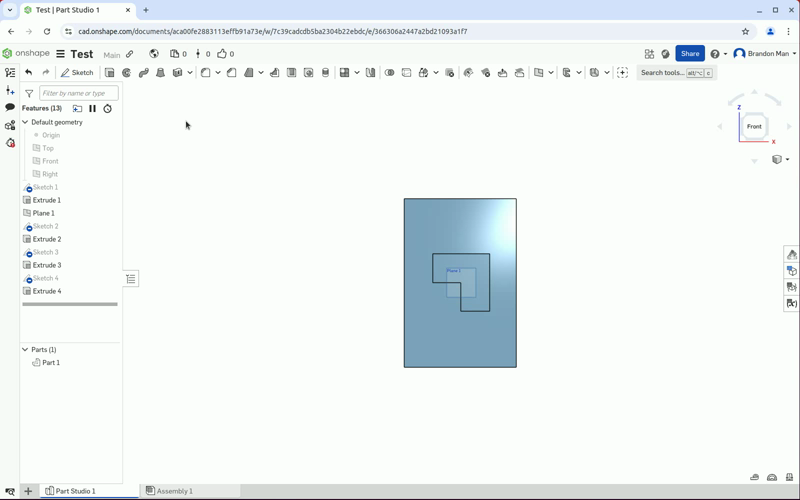
key(shift+h)
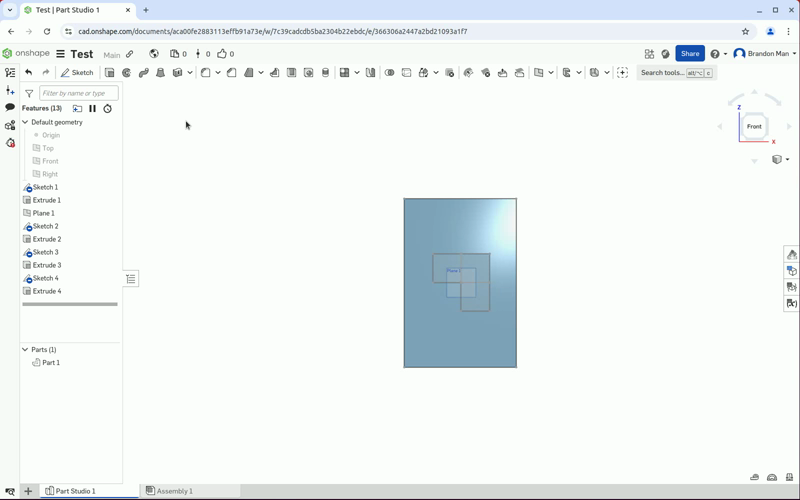
key(shift+h)
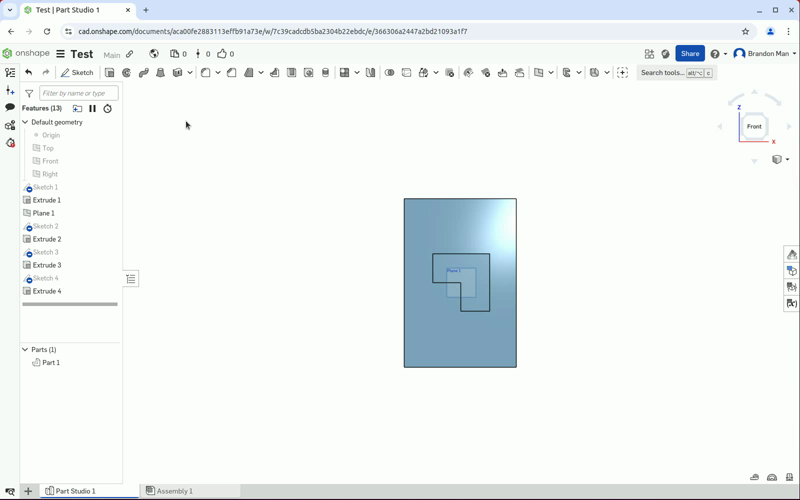
mouse_move(73, 189)
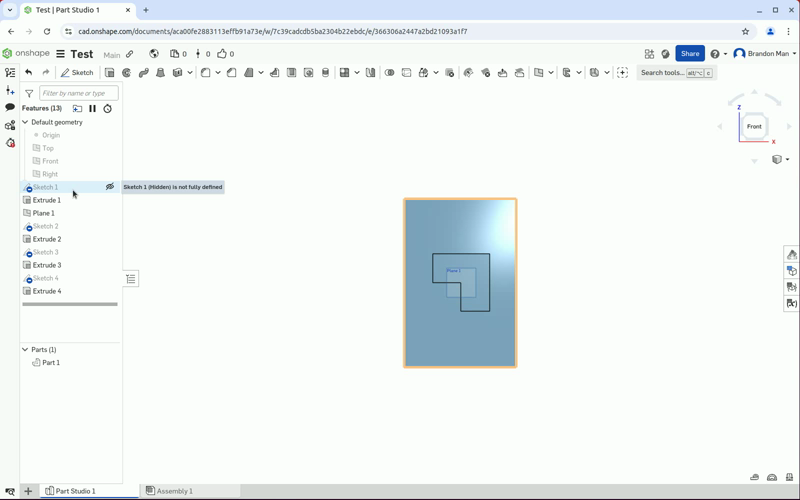
click(73, 189)
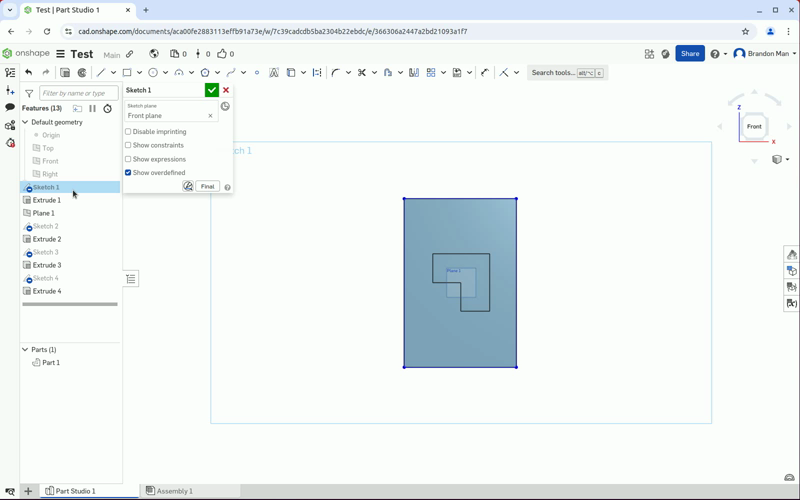
mouse_move(229, 92)
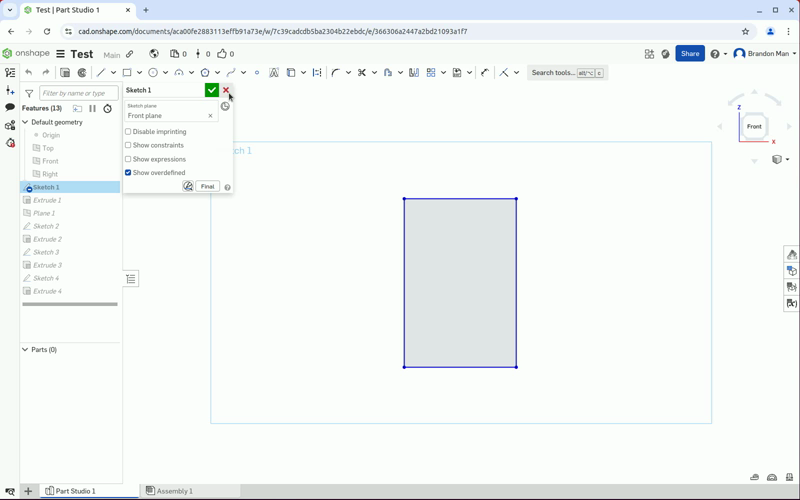
click(229, 92)
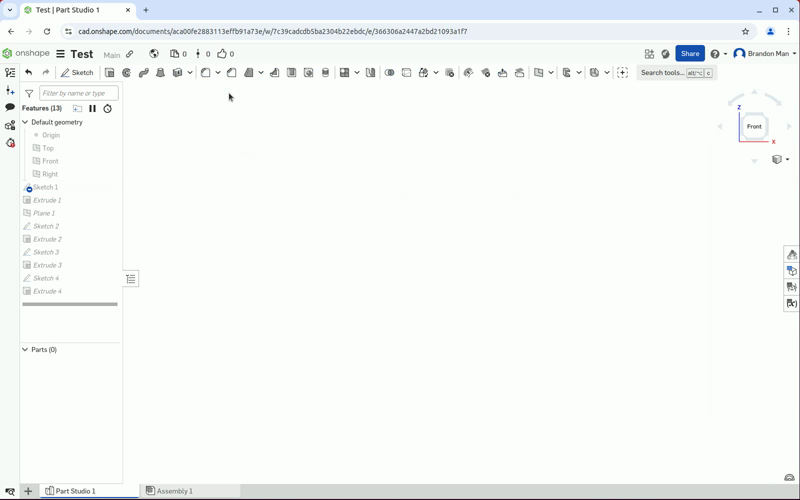
key(shift+s)
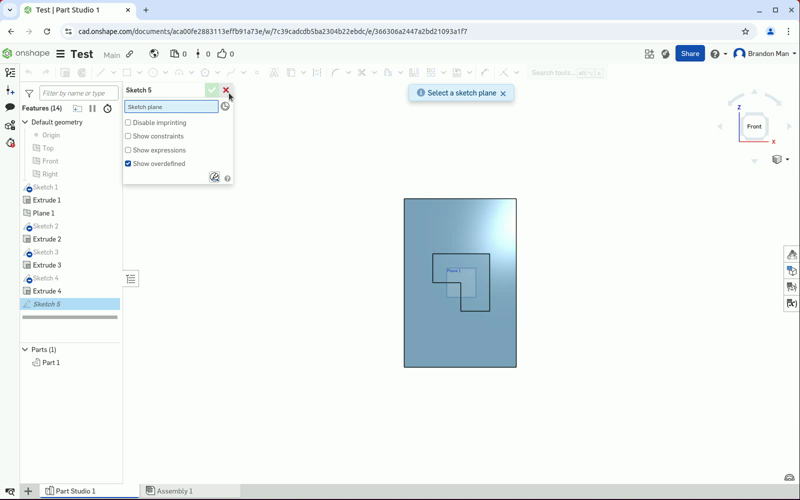
mouse_move(73, 215)
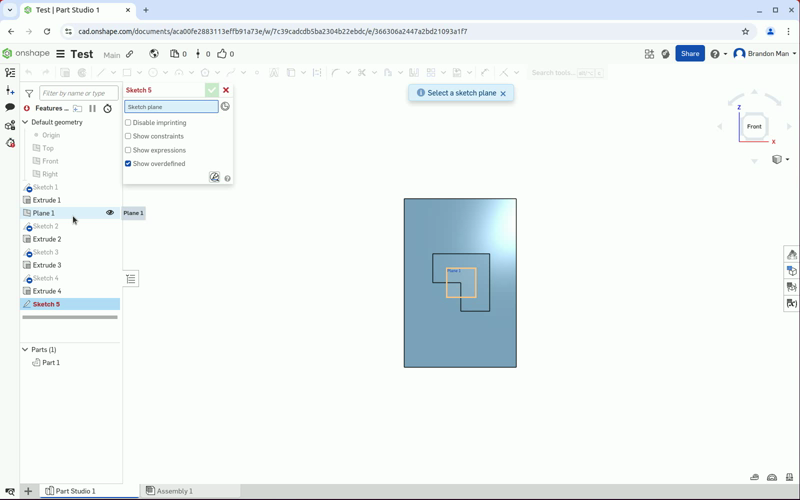
click(73, 215)
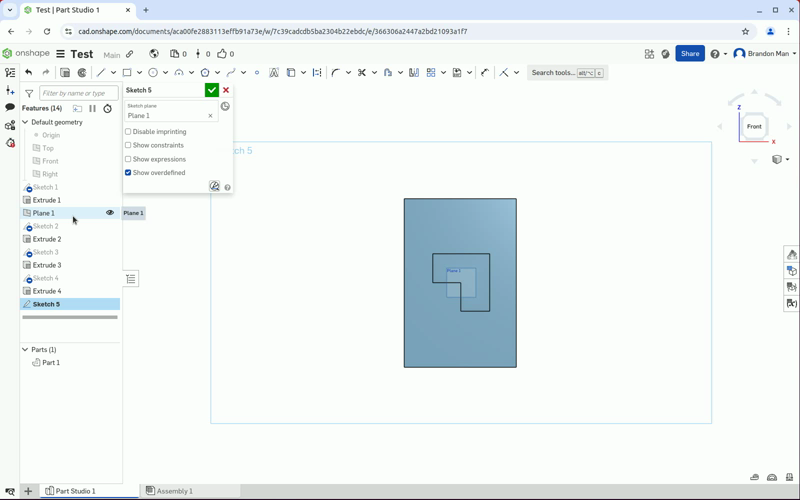
mouse_move(73, 352)
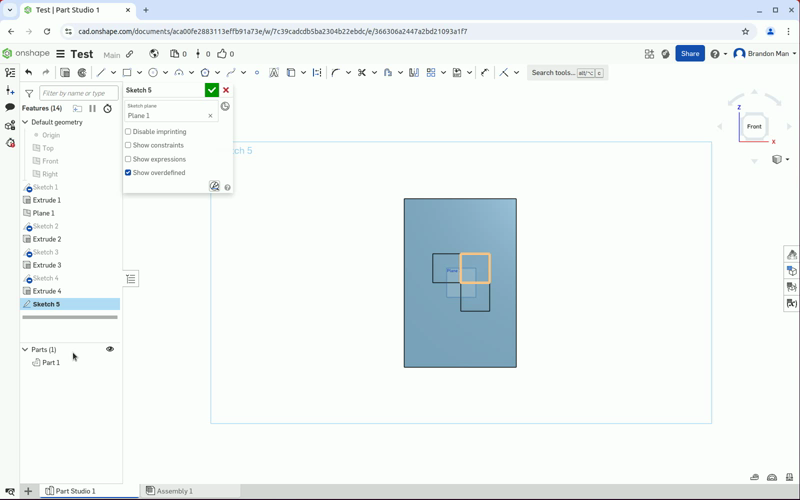
key(y)
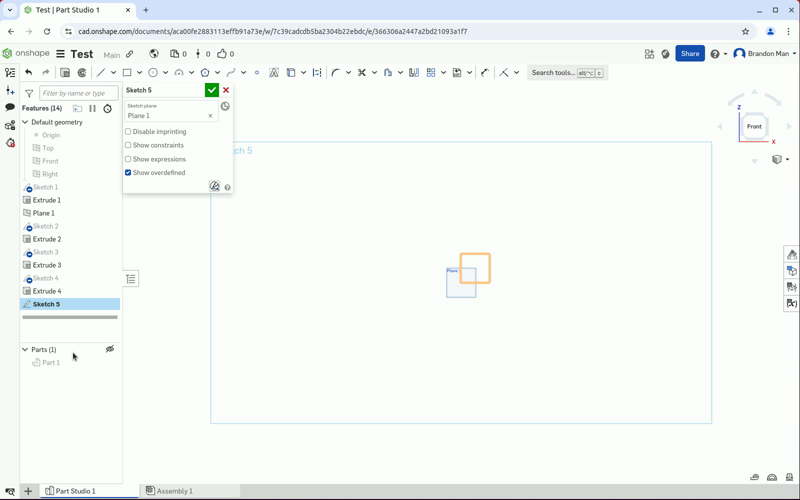
key(l)
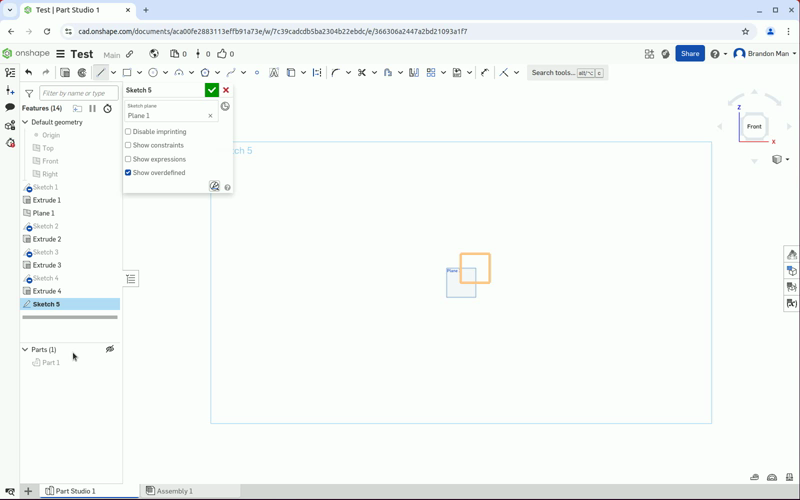
key_down(shift)
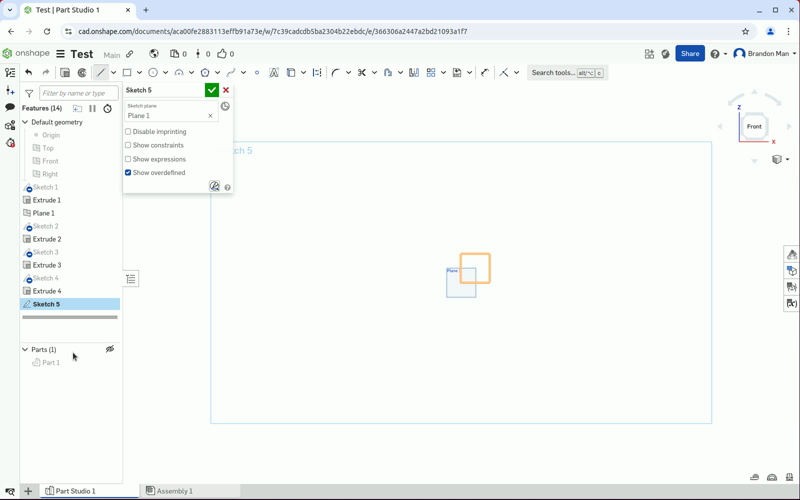
mouse_move(432, 311)
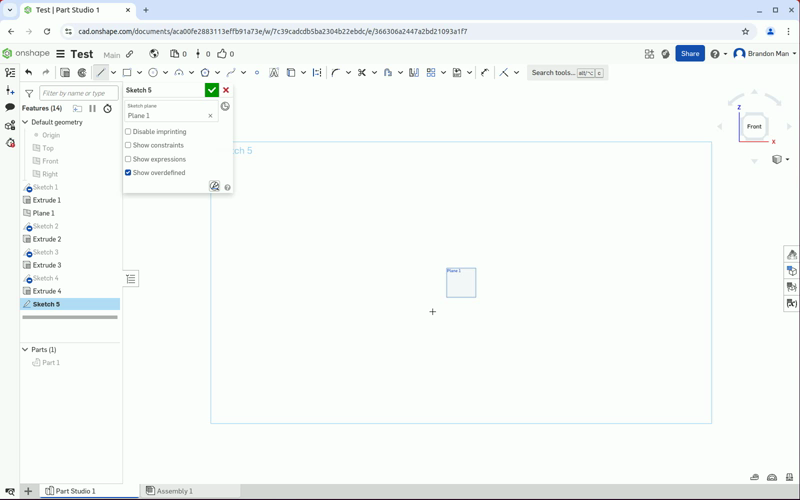
click(432, 311)
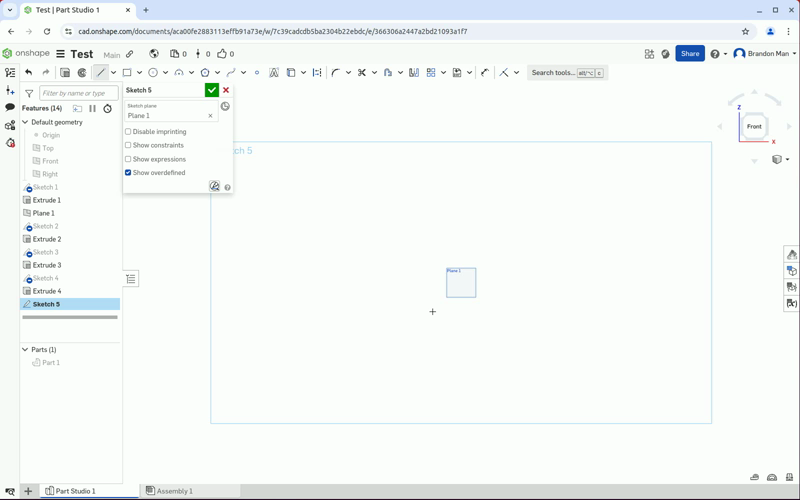
key_up(shift)
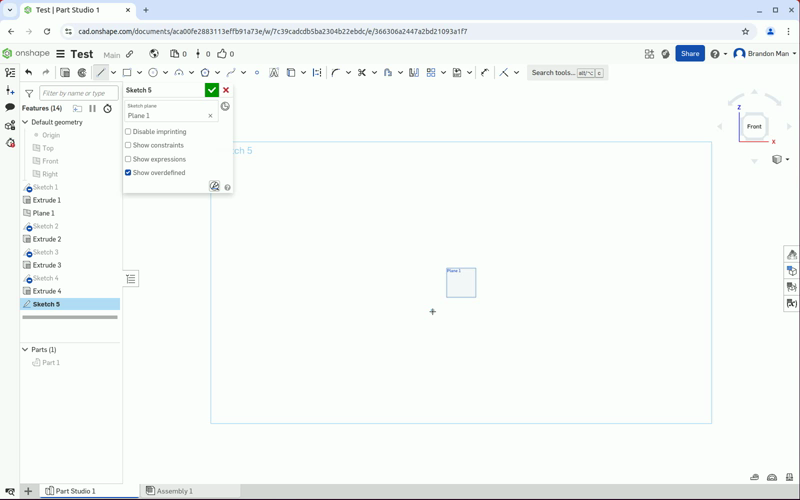
key_down(shift)
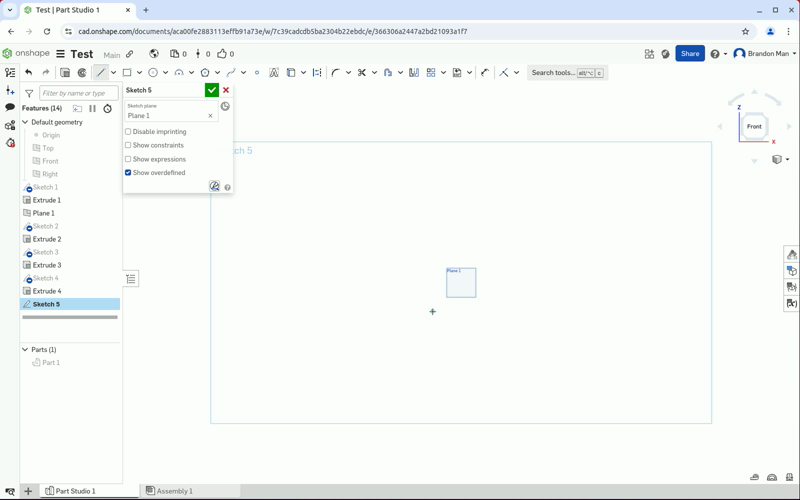
mouse_move(462, 311)
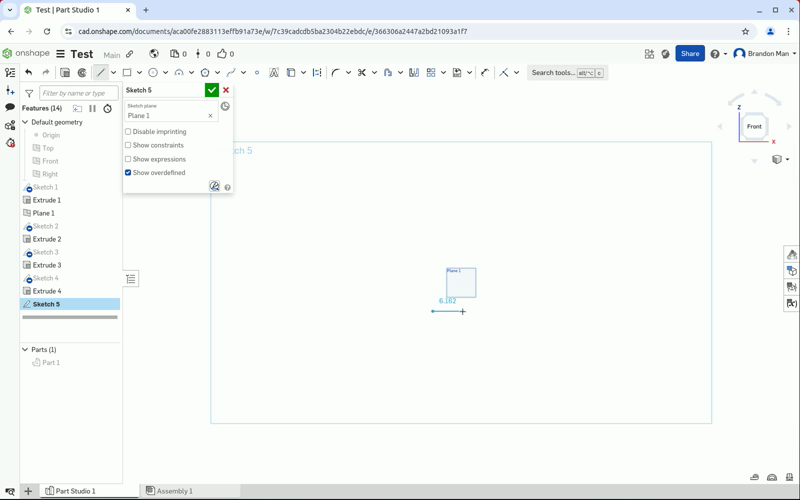
mouse_move(461, 311)
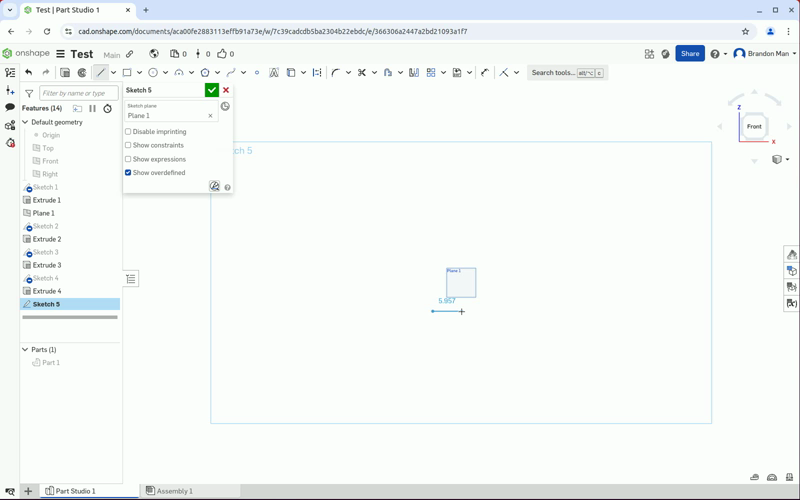
click(461, 311)
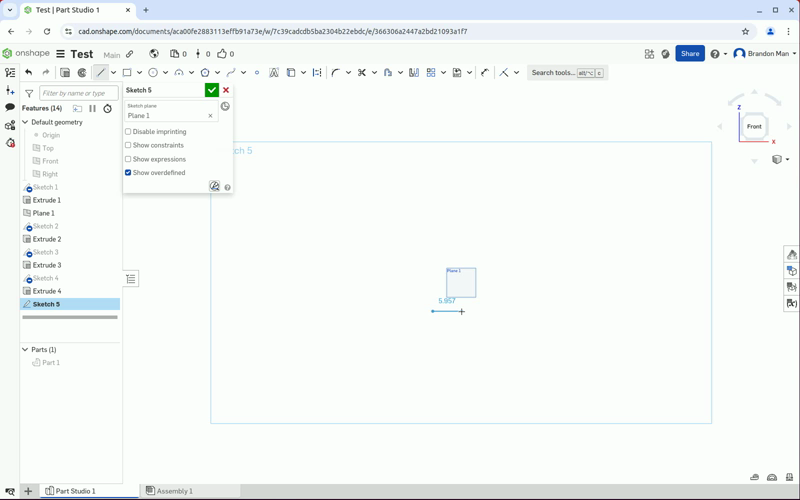
key_up(shift)
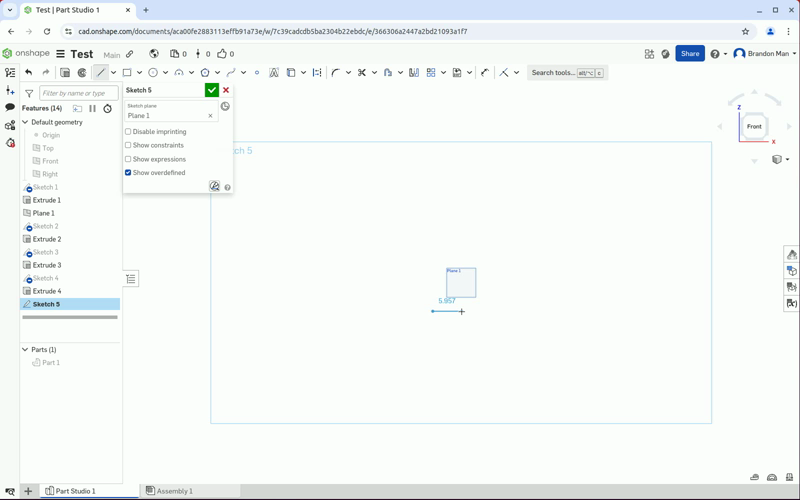
key_down(shift)
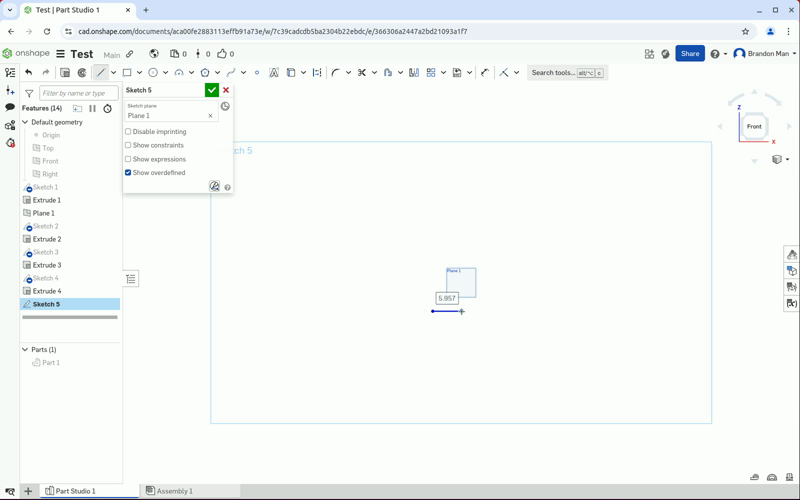
mouse_move(491, 311)
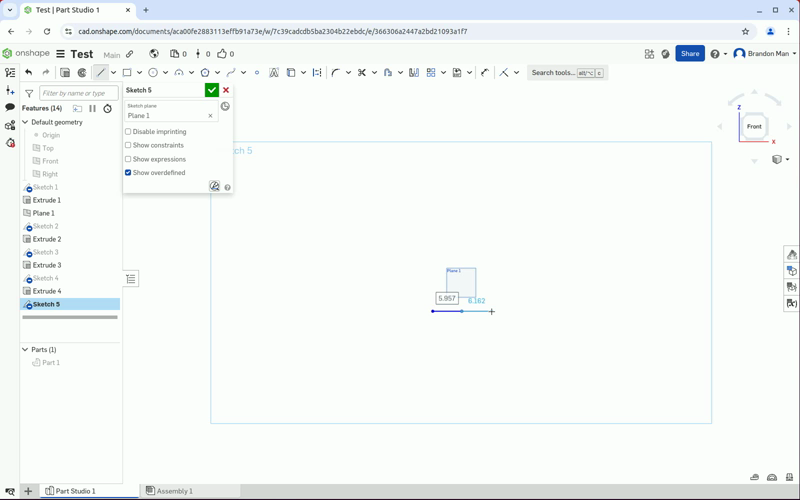
mouse_move(461, 282)
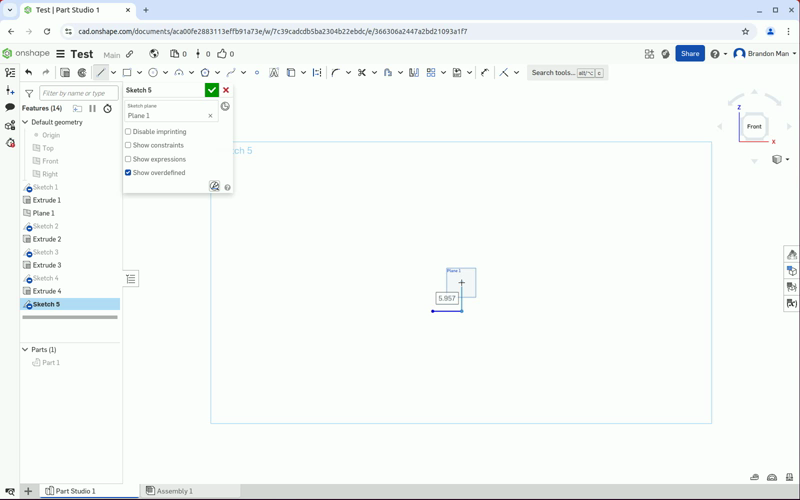
click(461, 282)
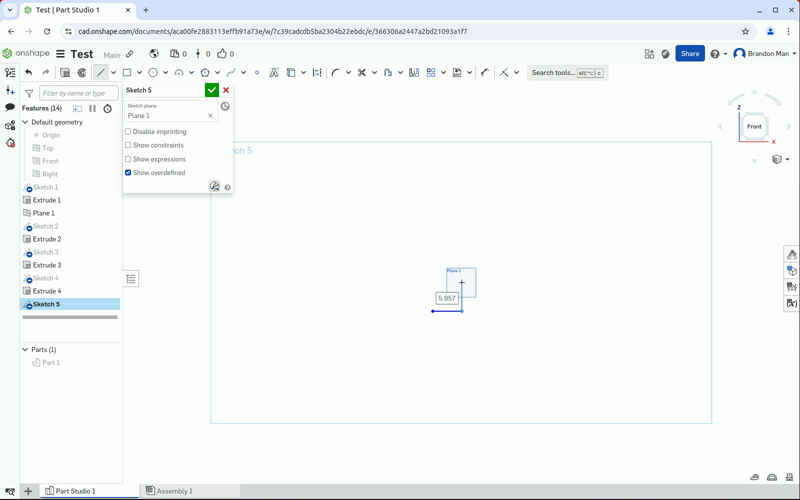
key_up(shift)
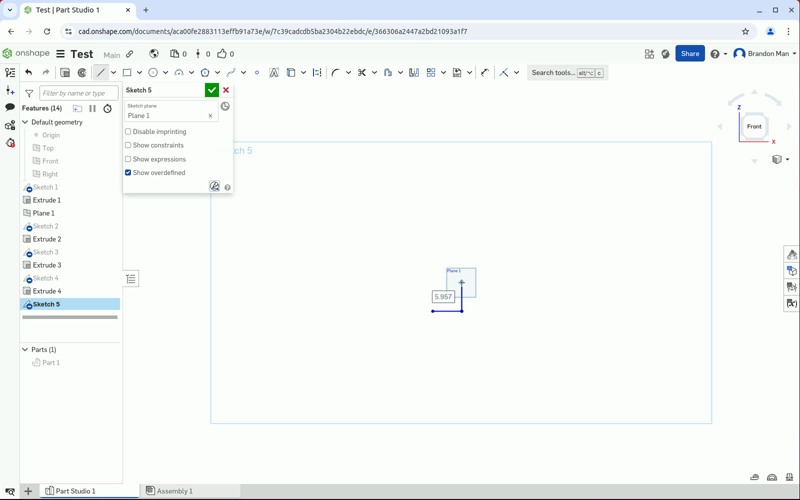
key_down(shift)
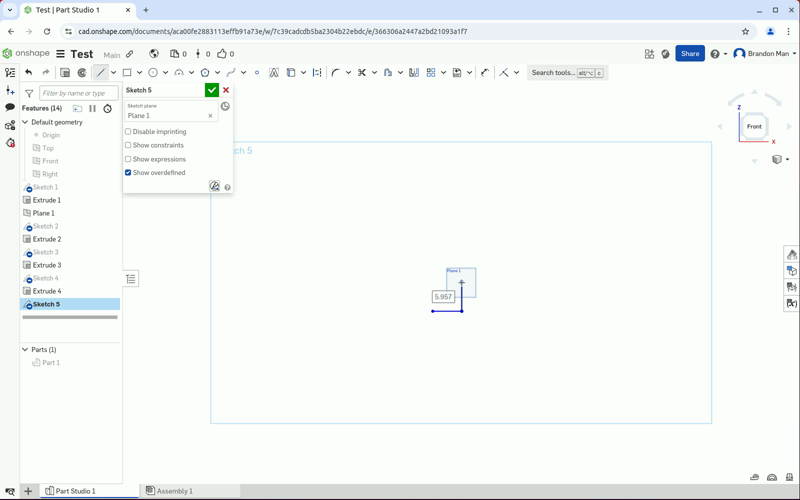
mouse_move(491, 282)
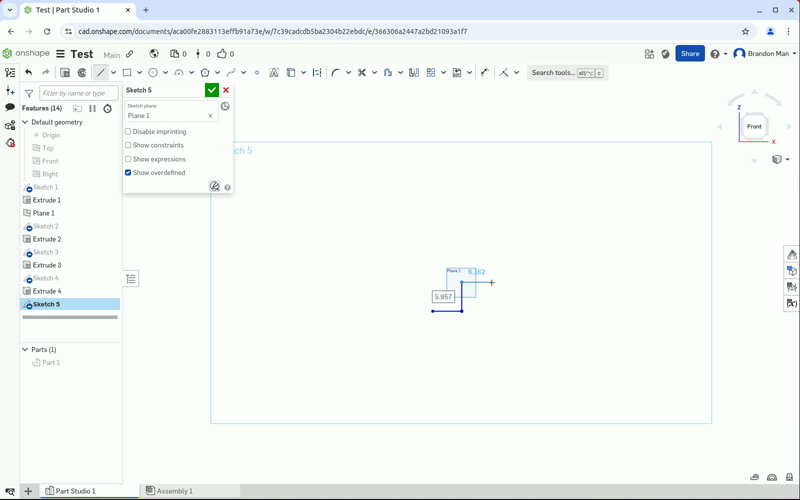
mouse_move(432, 282)
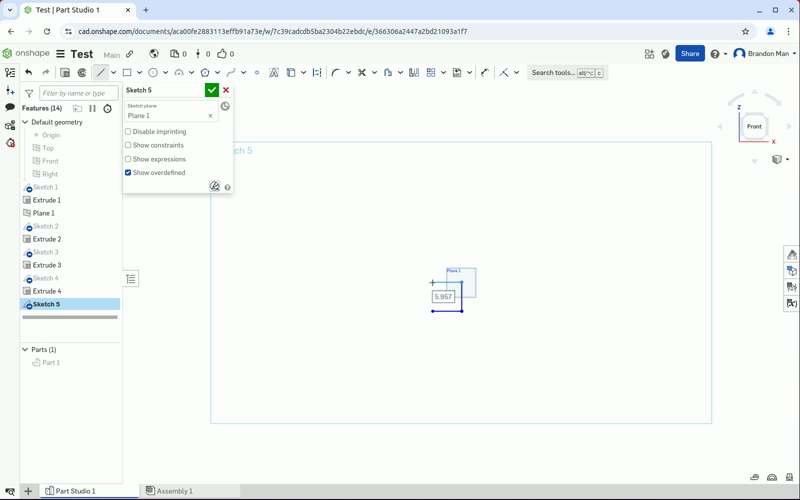
click(432, 282)
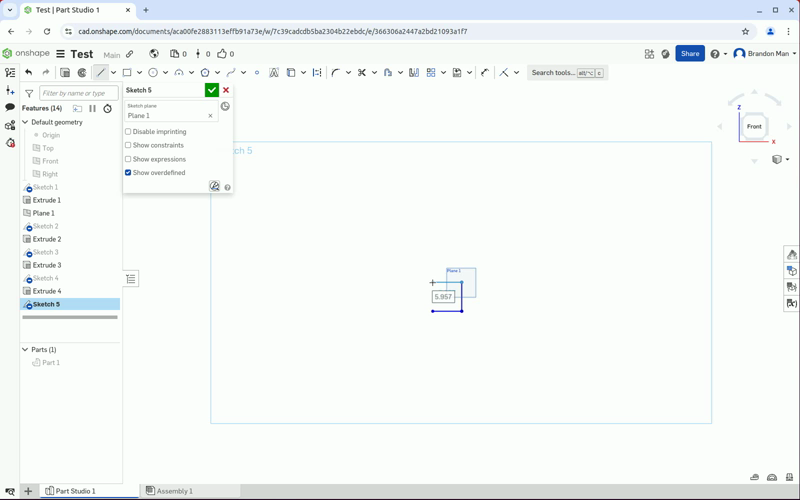
key_up(shift)
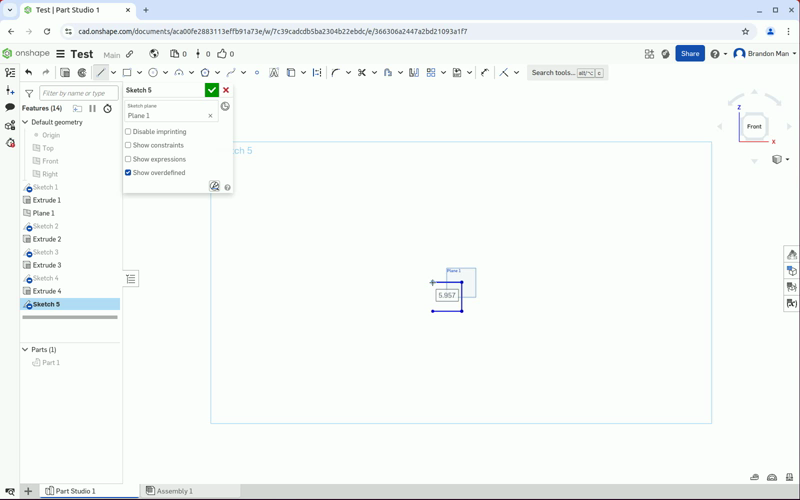
mouse_move(462, 282)
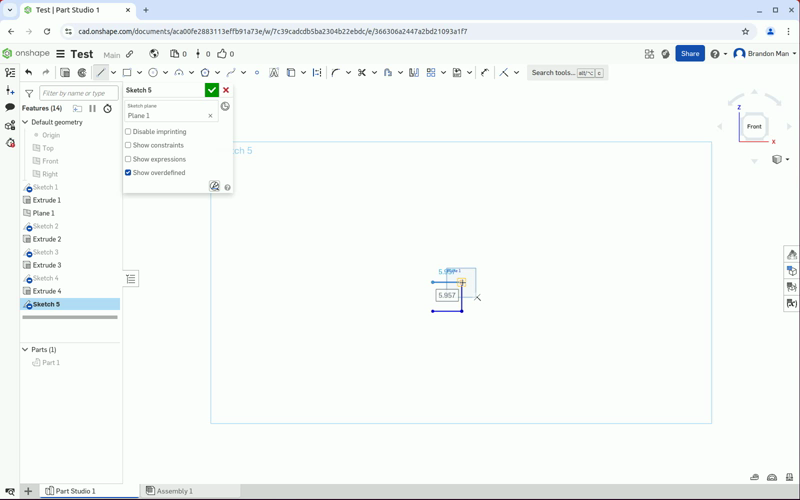
key_down(shift)
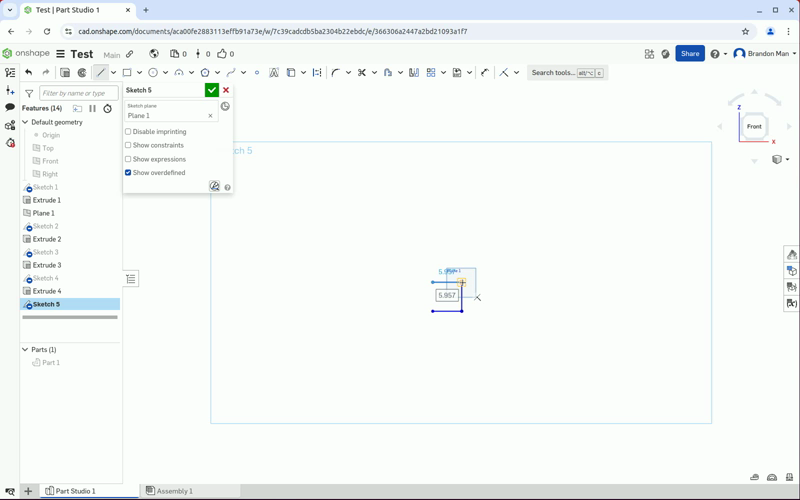
mouse_move(432, 311)
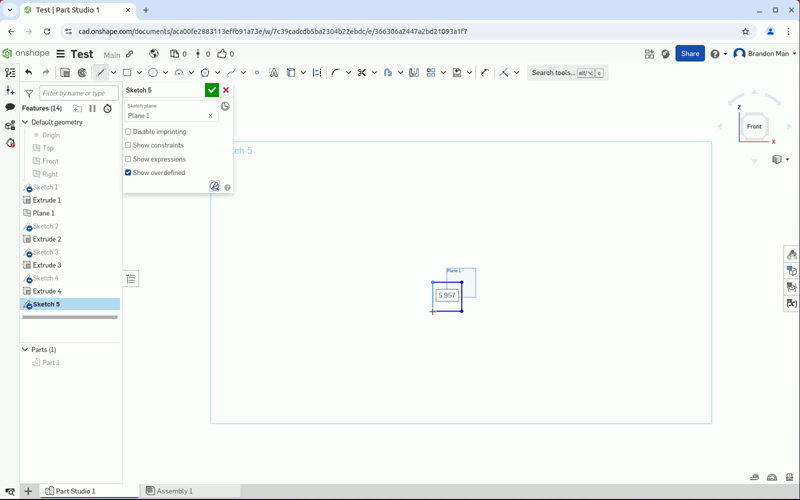
key_up(shift)
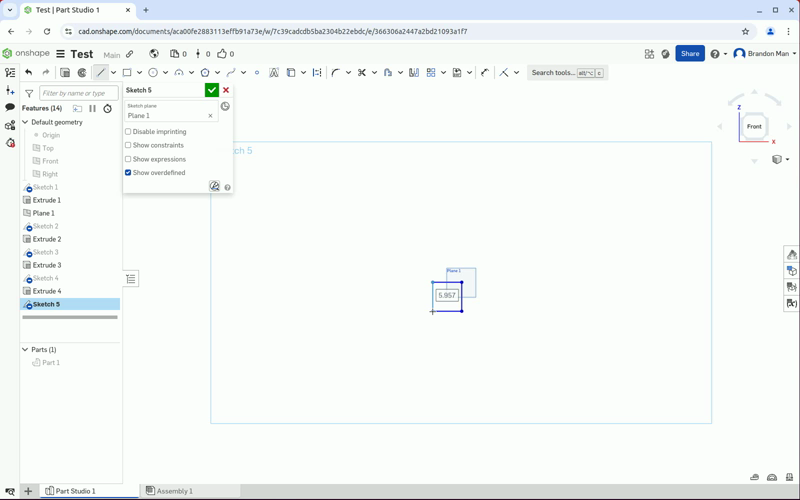
click(432, 311)
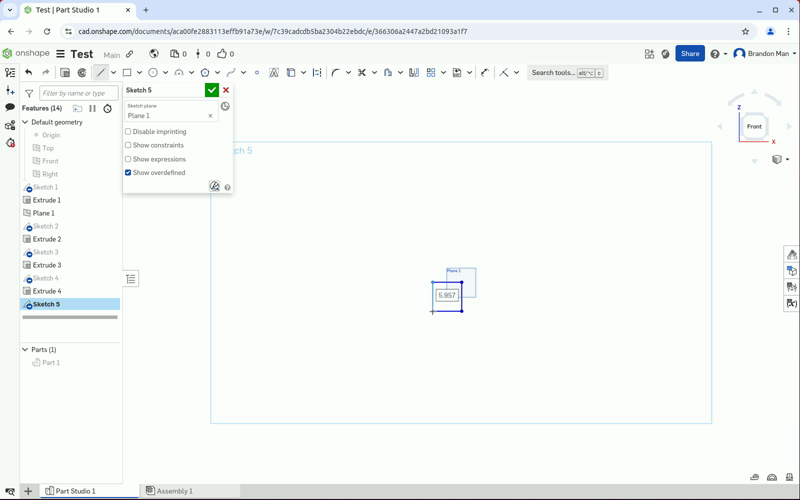
key(esc)
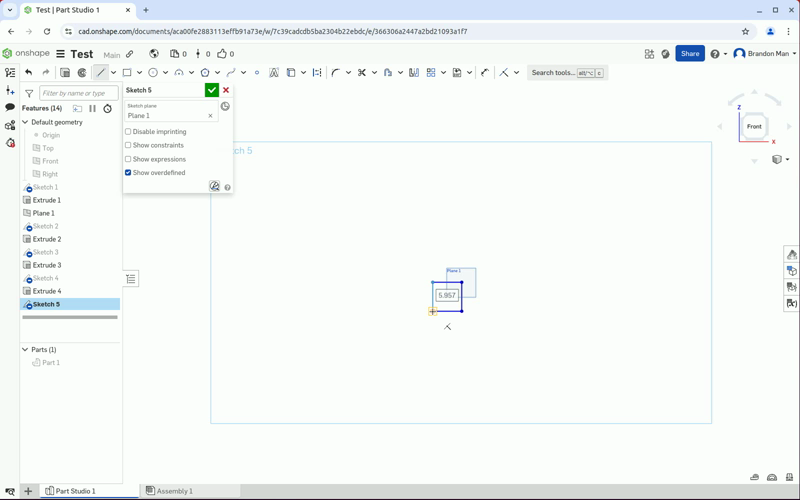
mouse_move(434, 290)
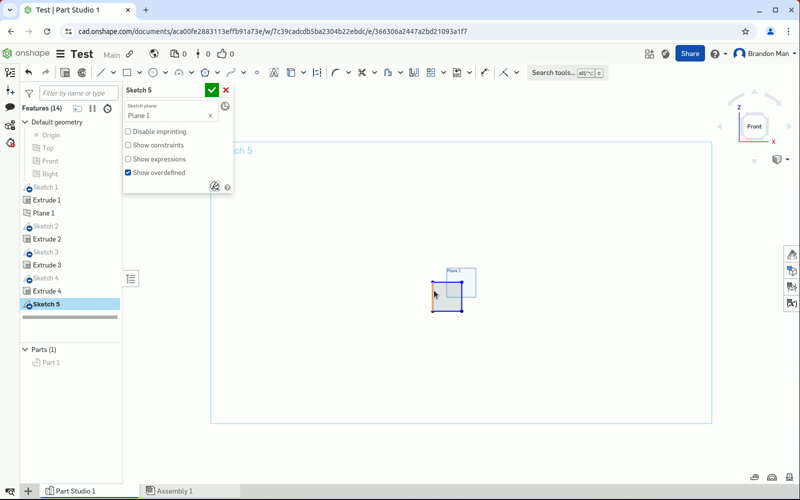
scroll(6)
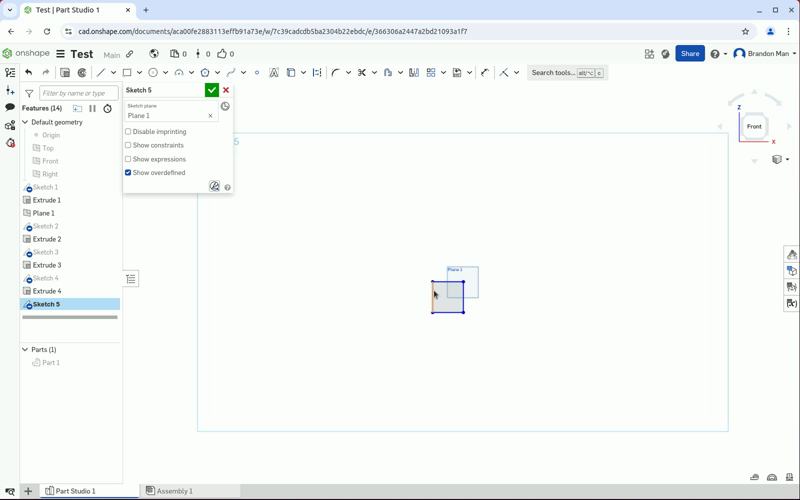
scroll(6)
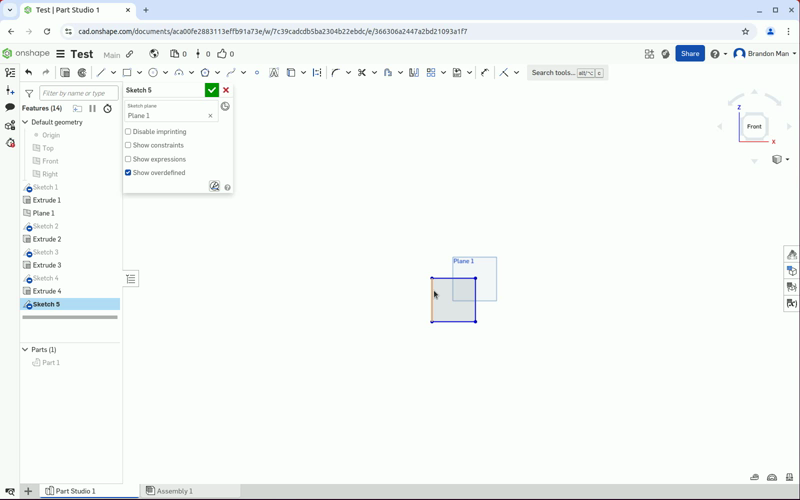
scroll(6)
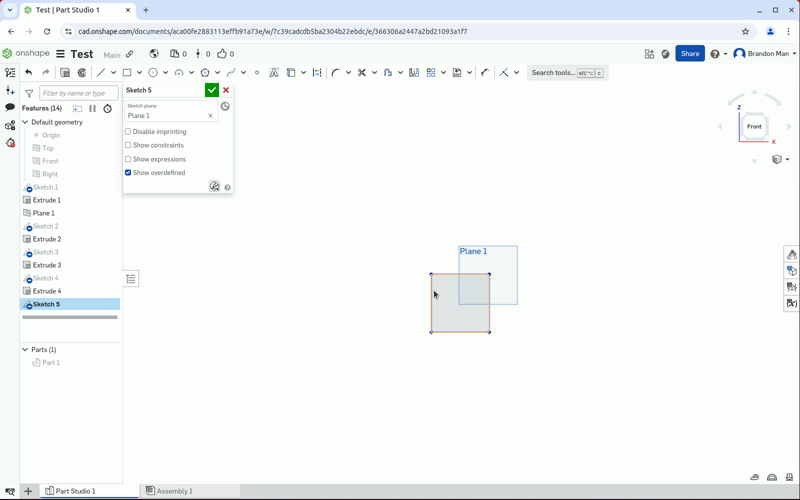
scroll(6)
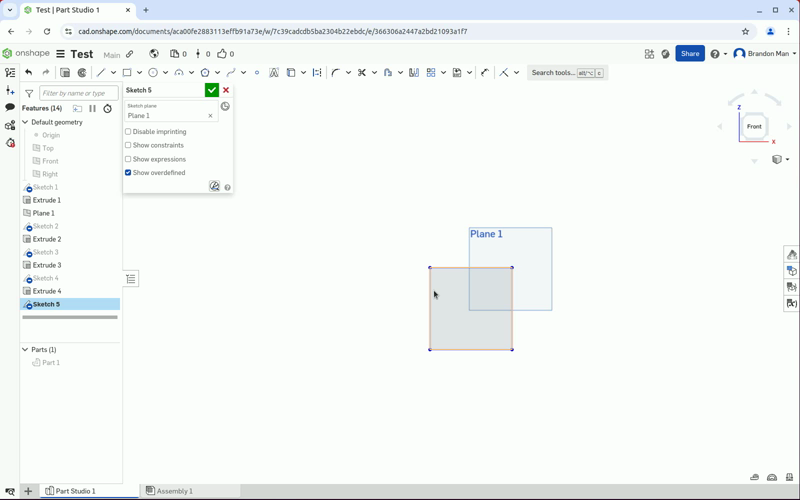
scroll(6)
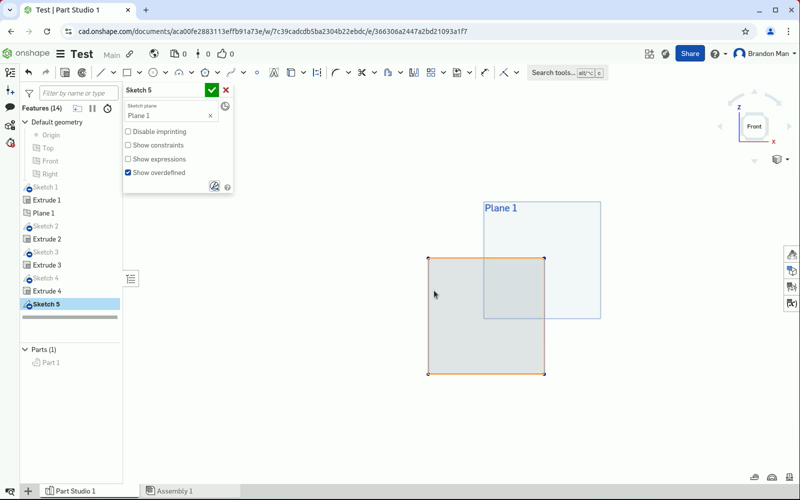
scroll(6)
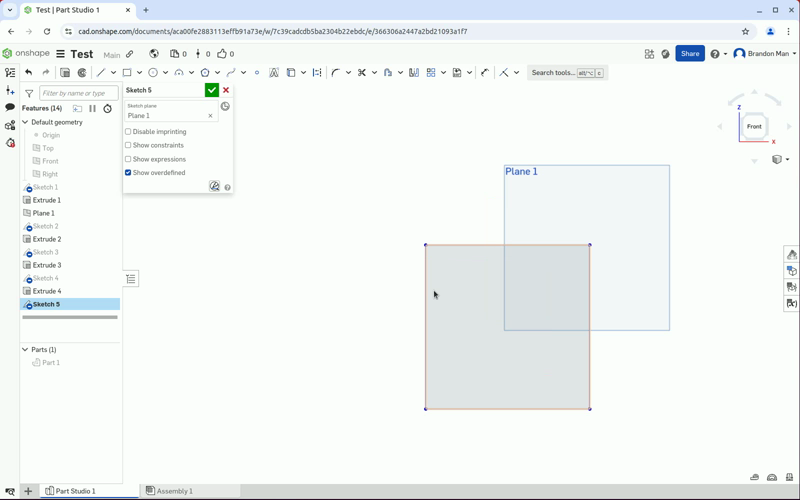
scroll(6)
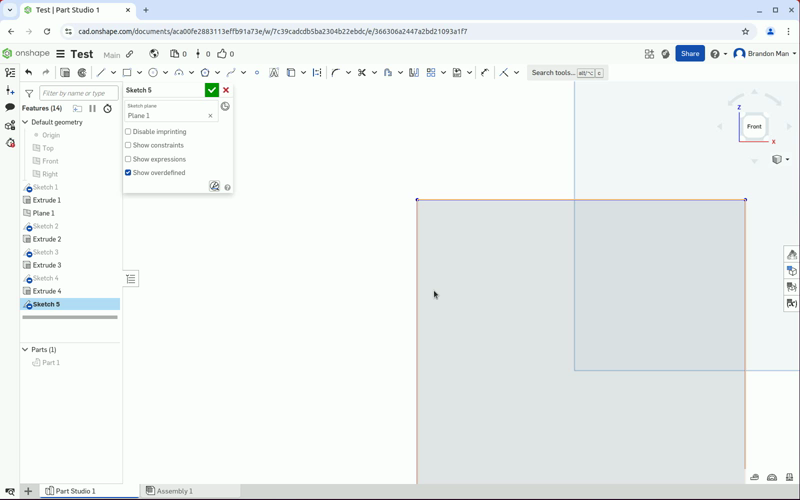
click(434, 290)
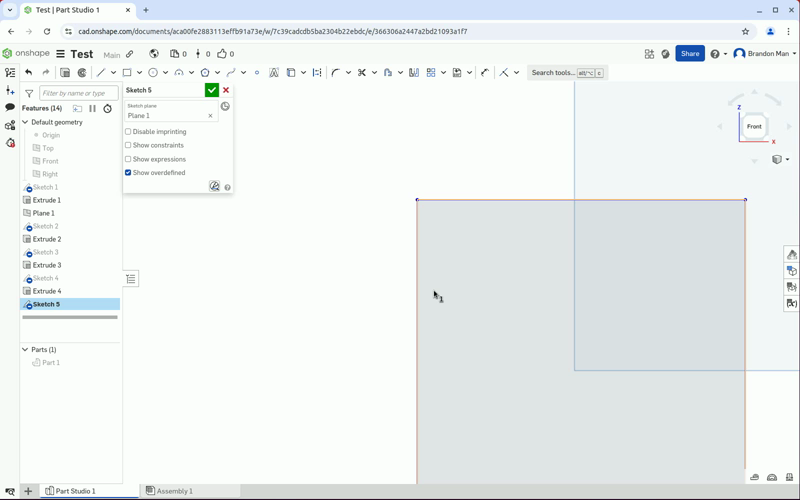
scroll(-6)
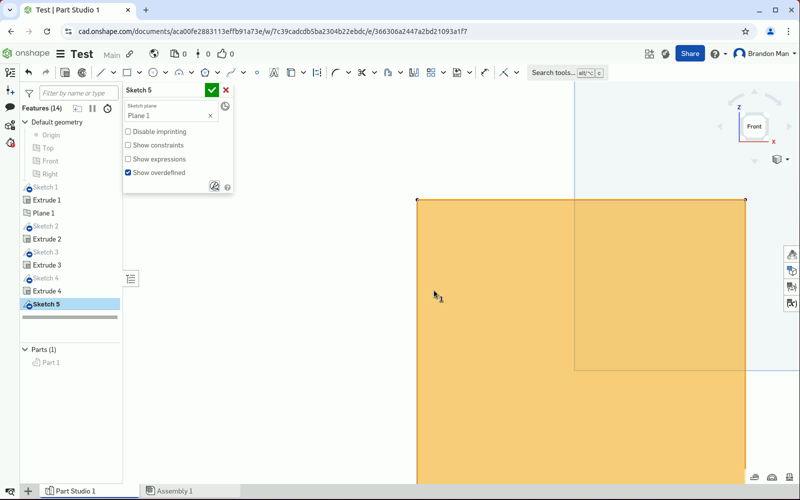
scroll(-6)
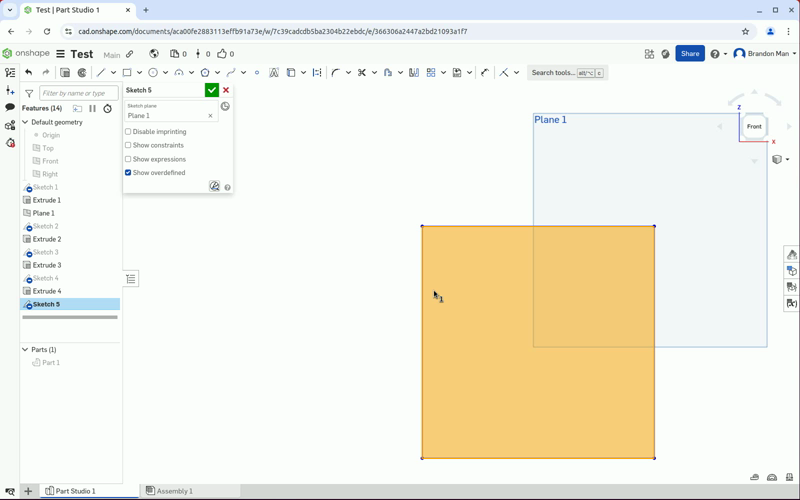
scroll(-6)
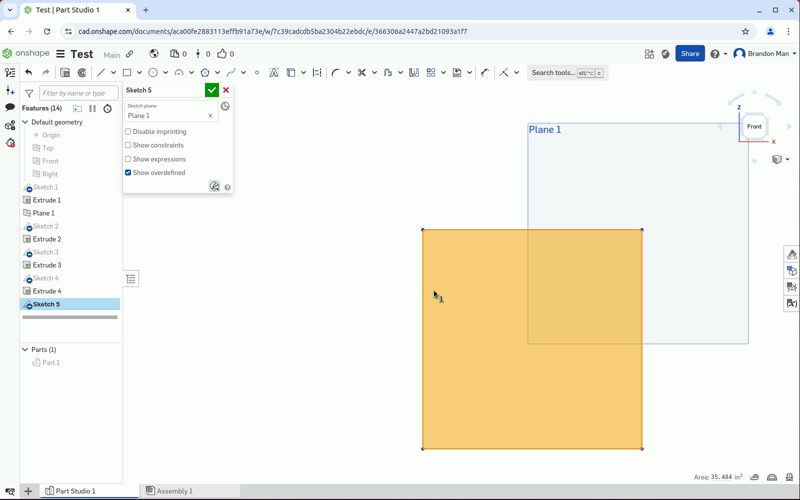
scroll(-6)
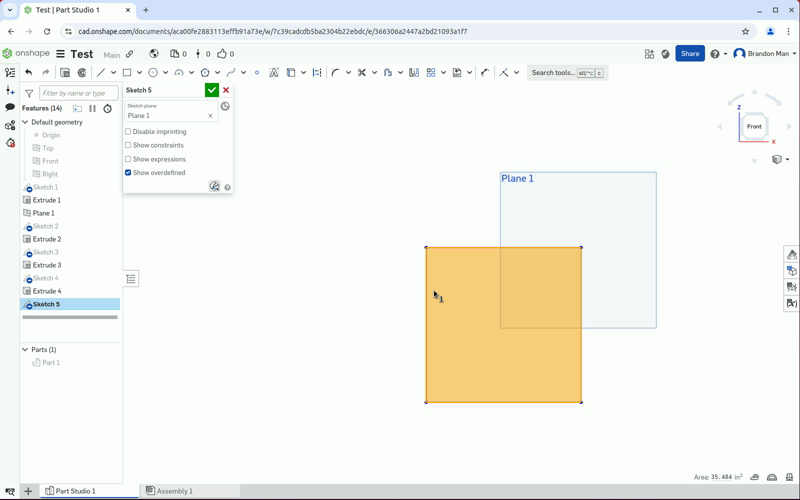
scroll(-6)
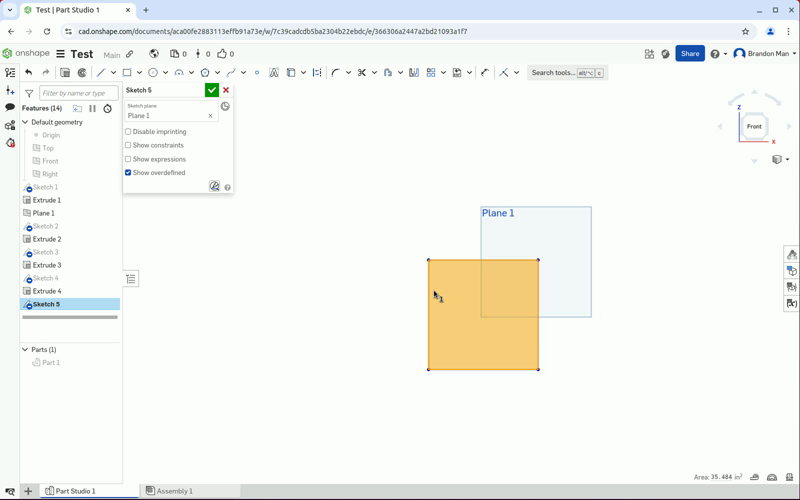
scroll(-6)
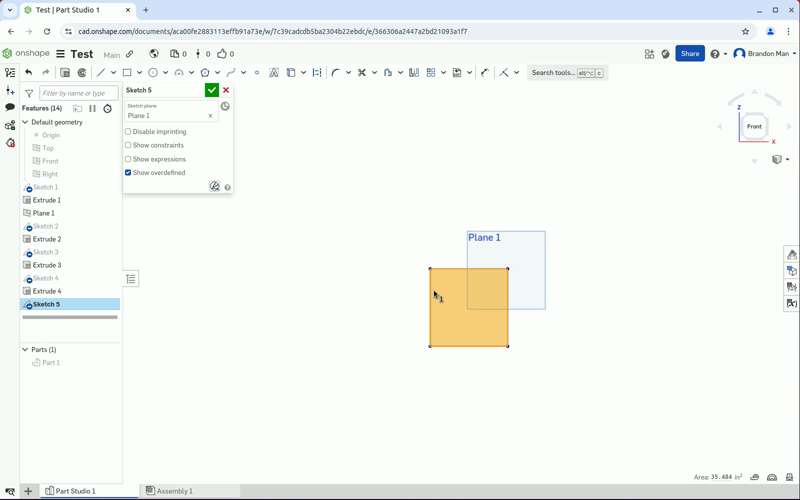
scroll(-6)
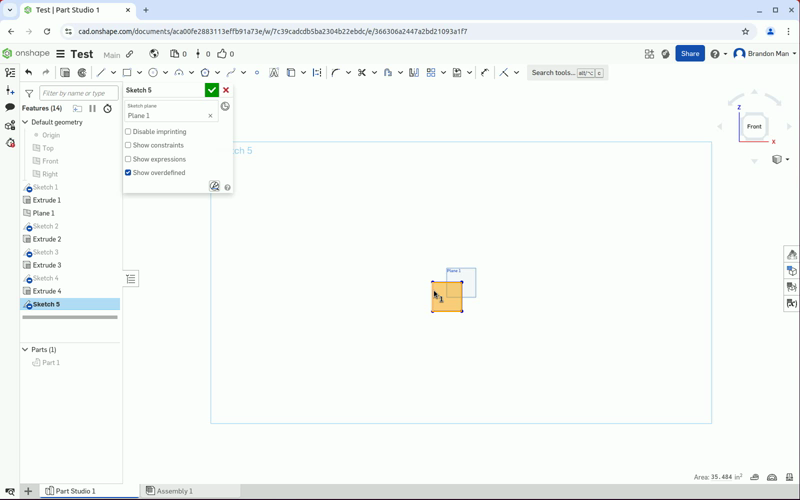
mouse_move(73, 352)
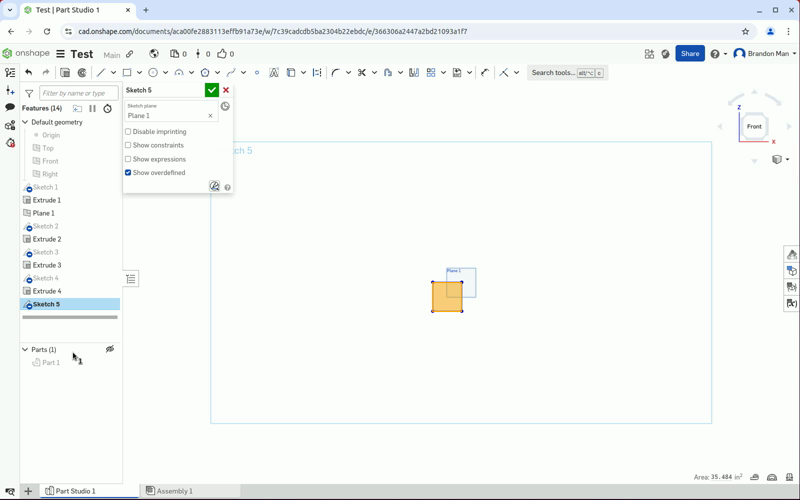
key(shift+y)
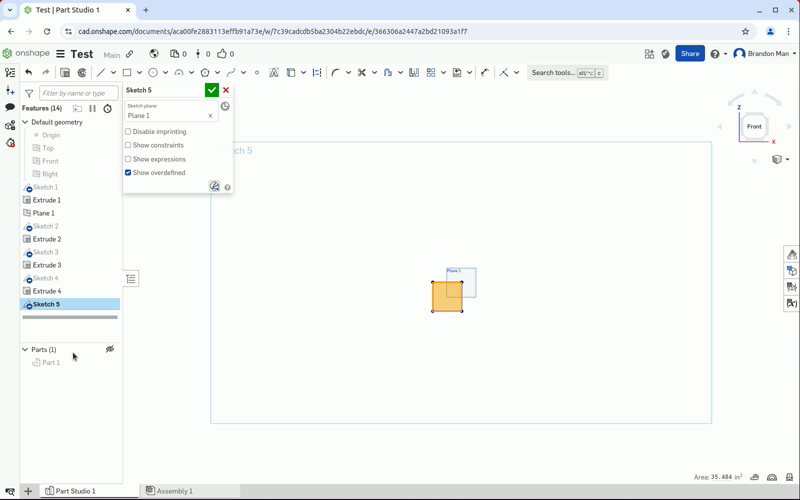
key(shift+e)
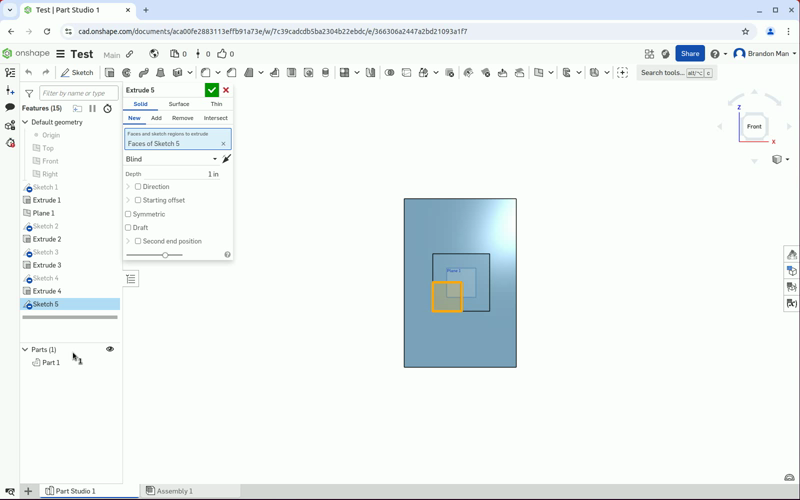
mouse_move(143, 106)
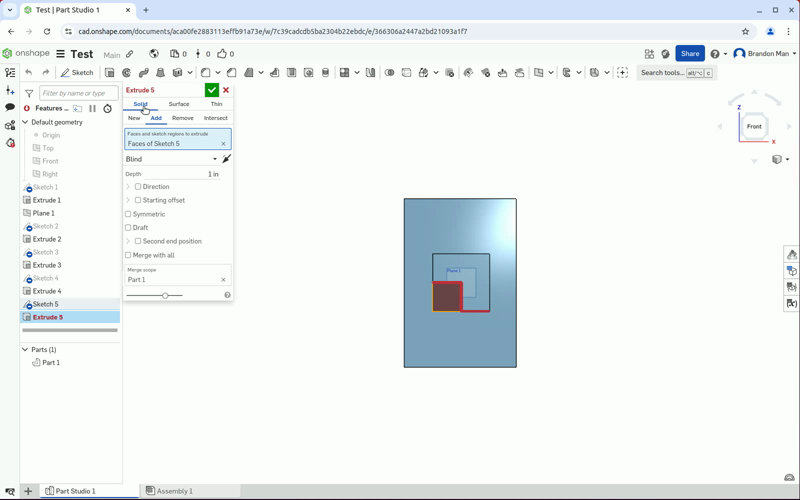
click(143, 106)
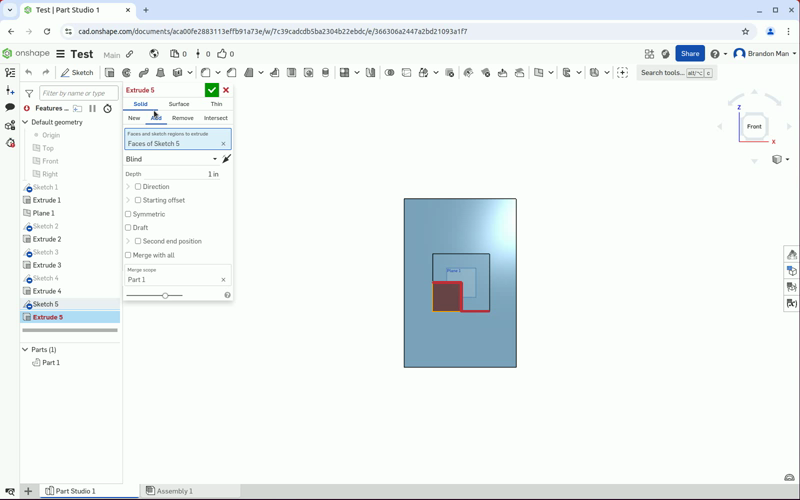
mouse_move(186, 120)
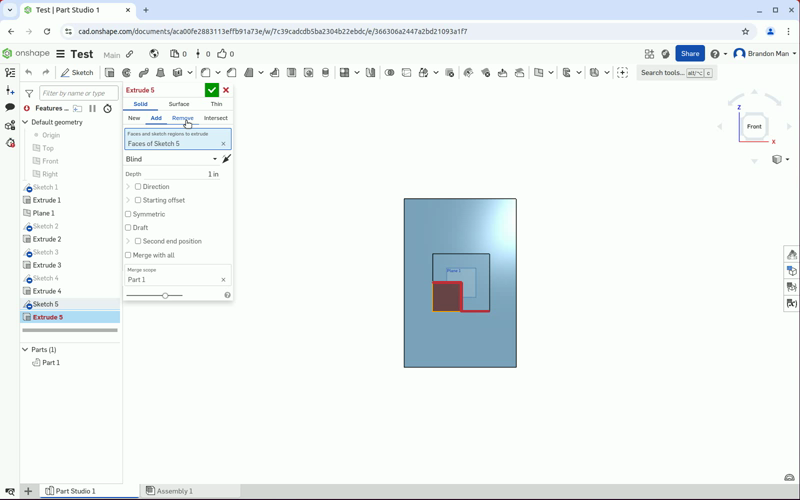
click(186, 120)
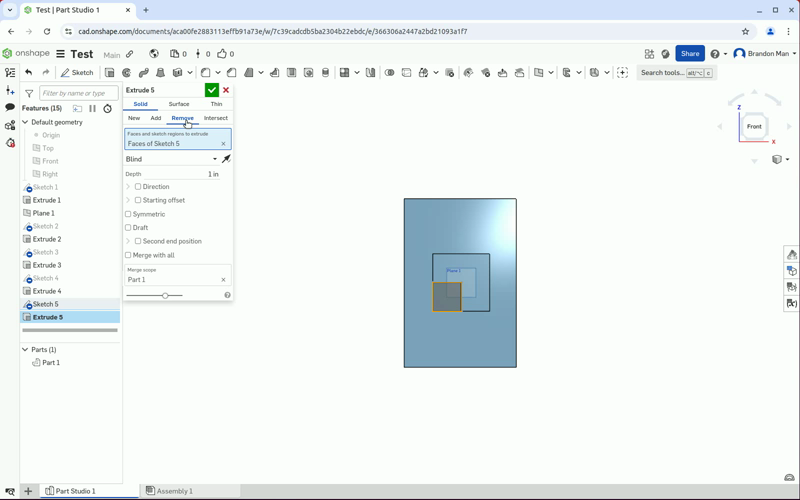
key(tab, 4)
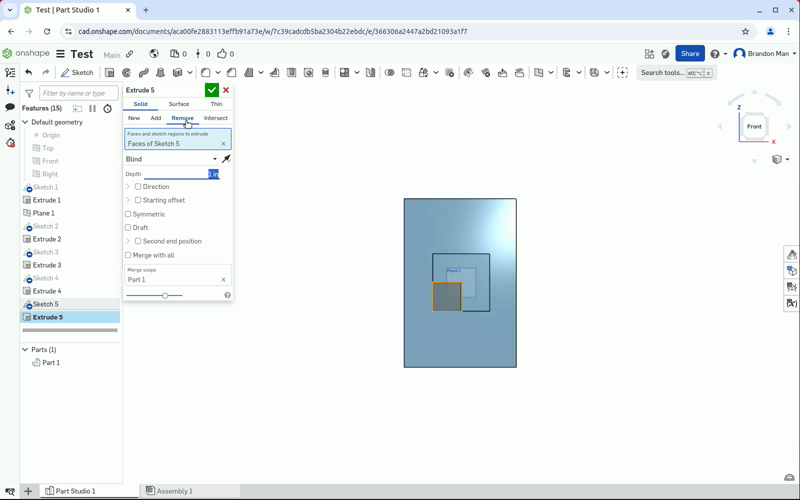
text(17.331)
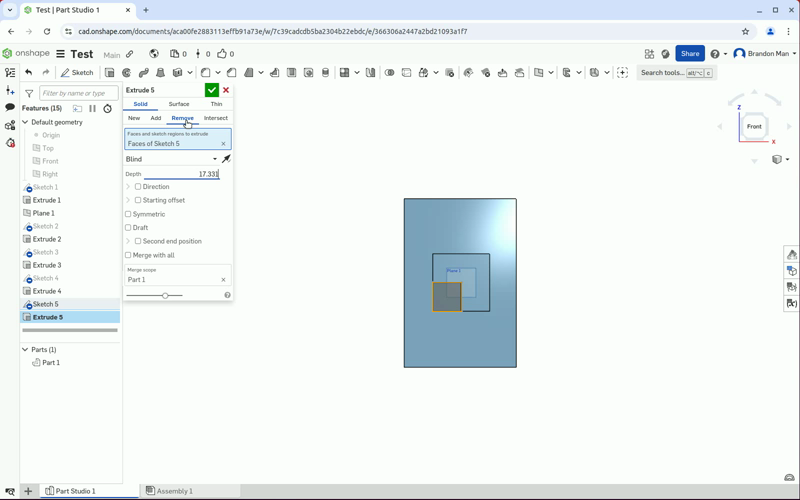
key(tab, 6)
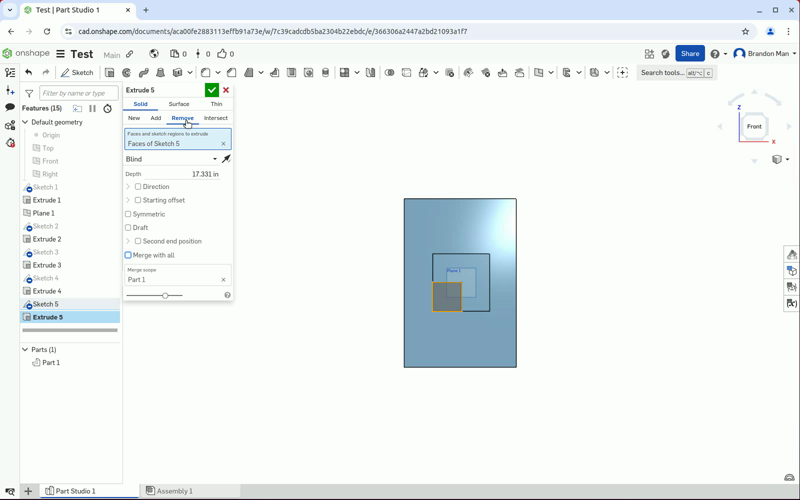
key(space)
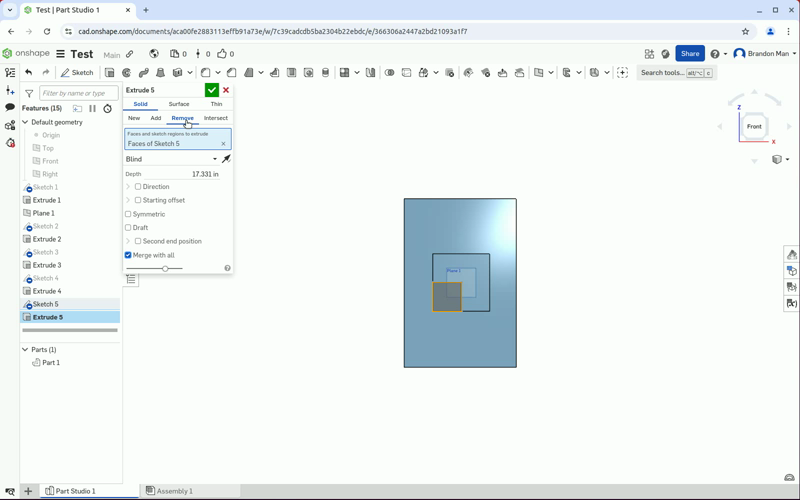
key(enter)
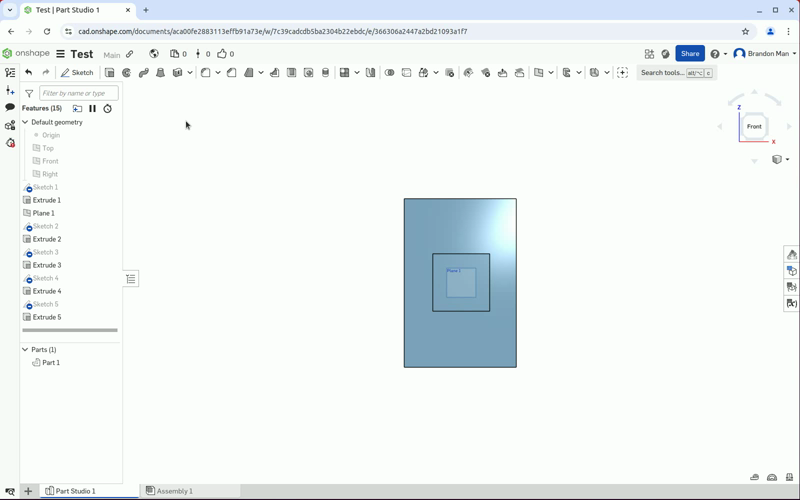
key(shift+h)
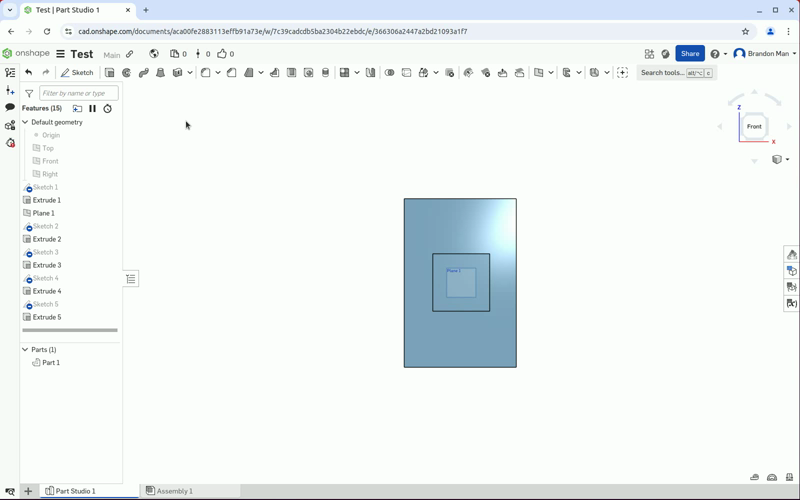
key(shift+h)
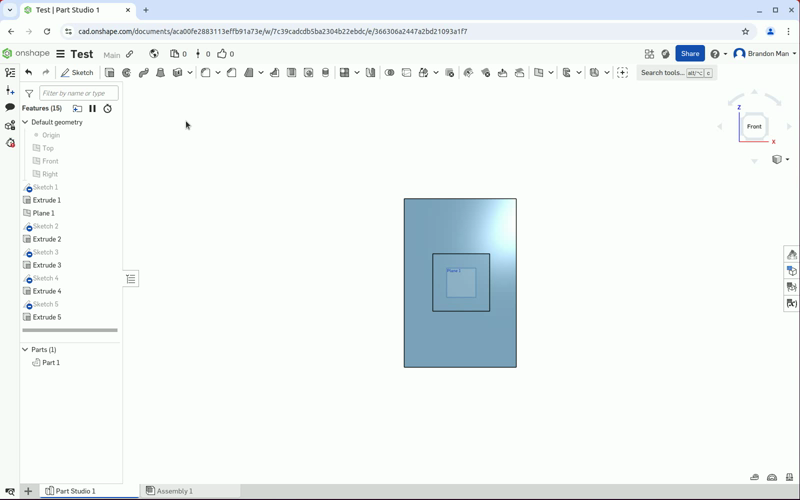
mouse_move(73, 189)
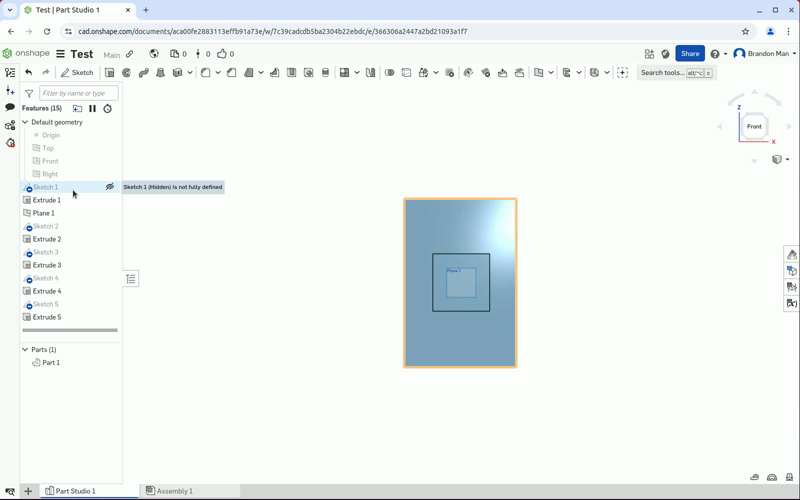
click(73, 189)
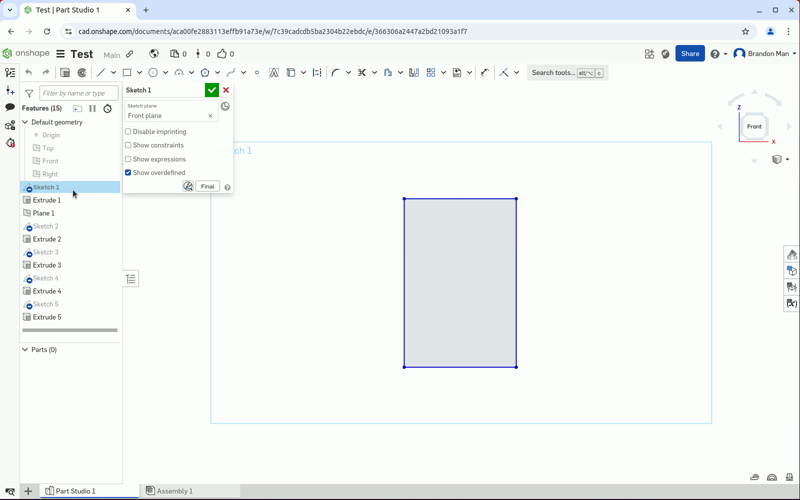
mouse_move(229, 92)
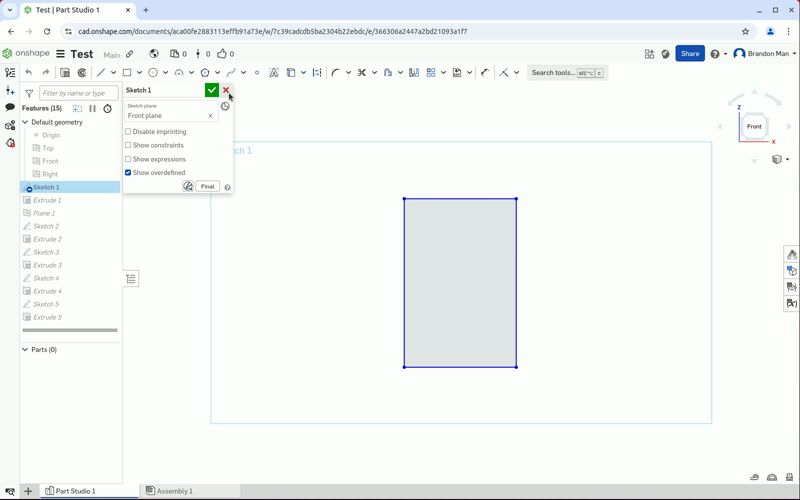
click(229, 92)
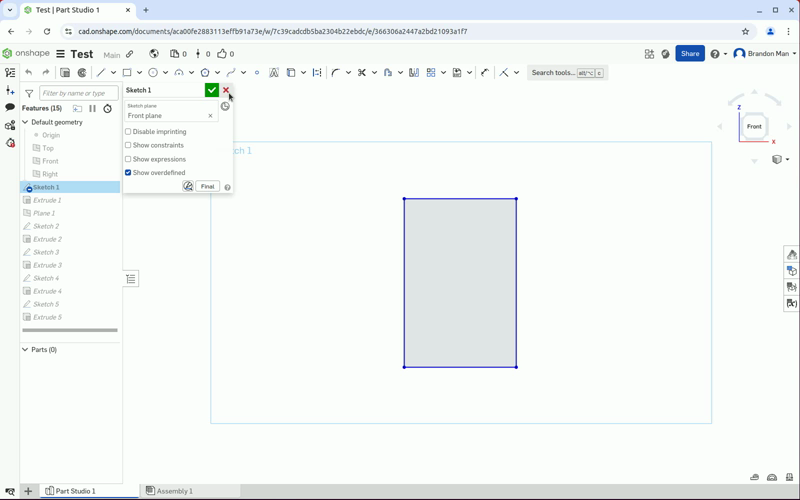
key(shift+s)
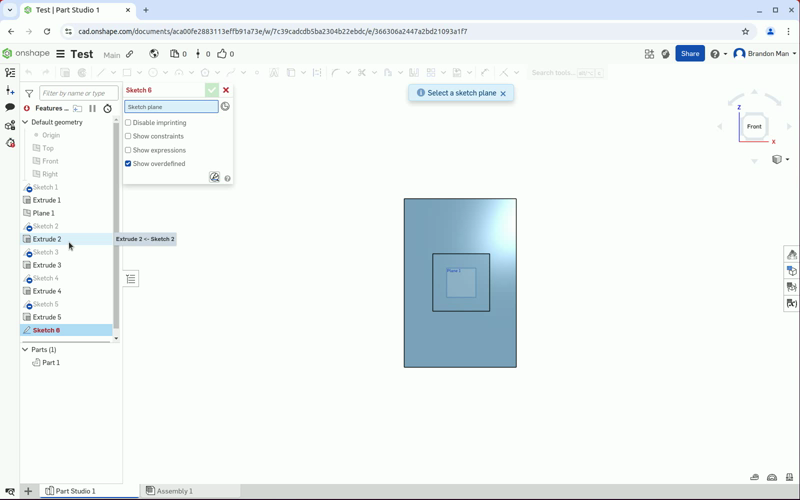
scroll(3)
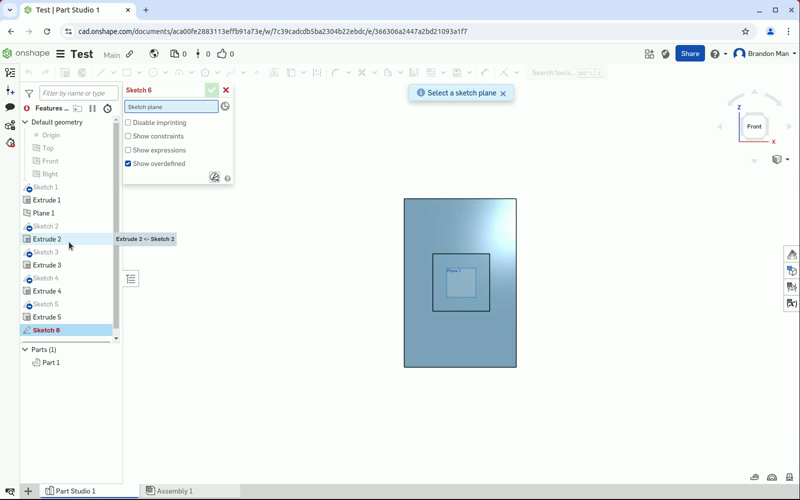
mouse_move(69, 163)
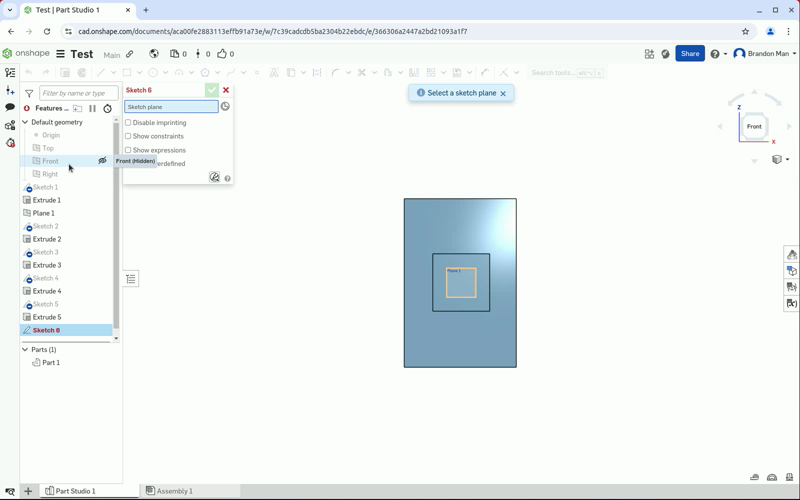
click(69, 163)
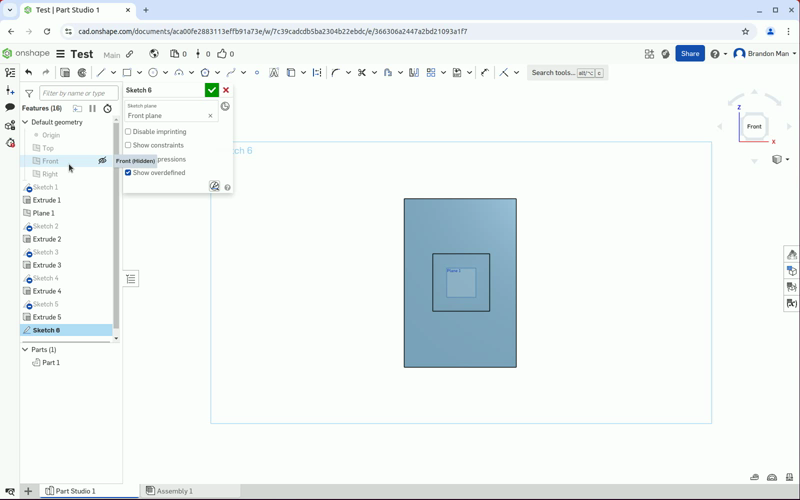
mouse_move(73, 352)
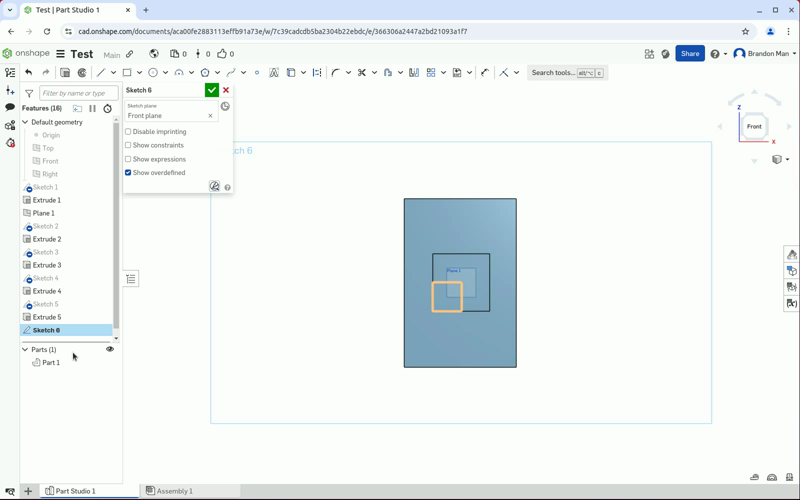
key(y)
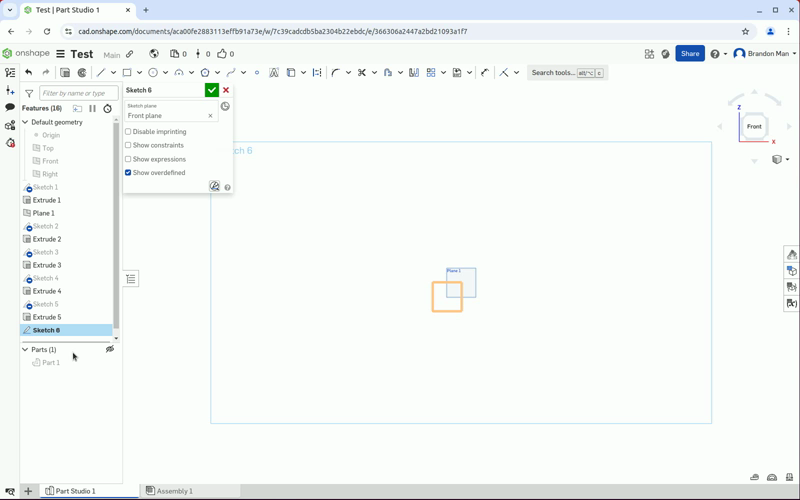
key(l)
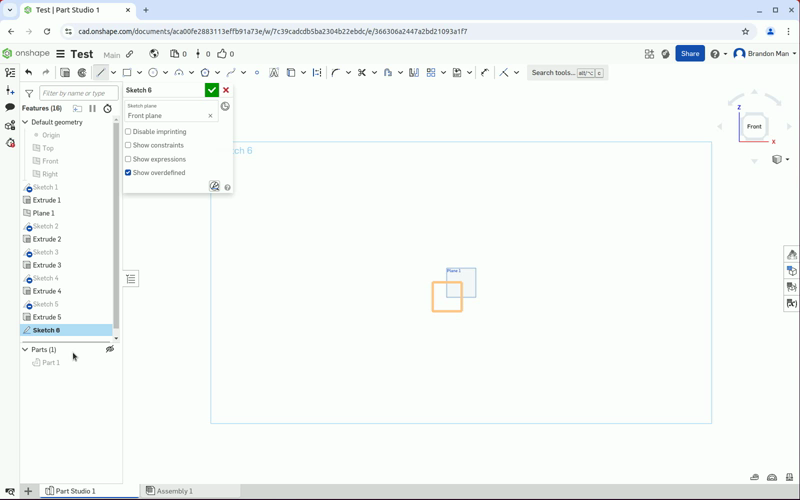
key_down(shift)
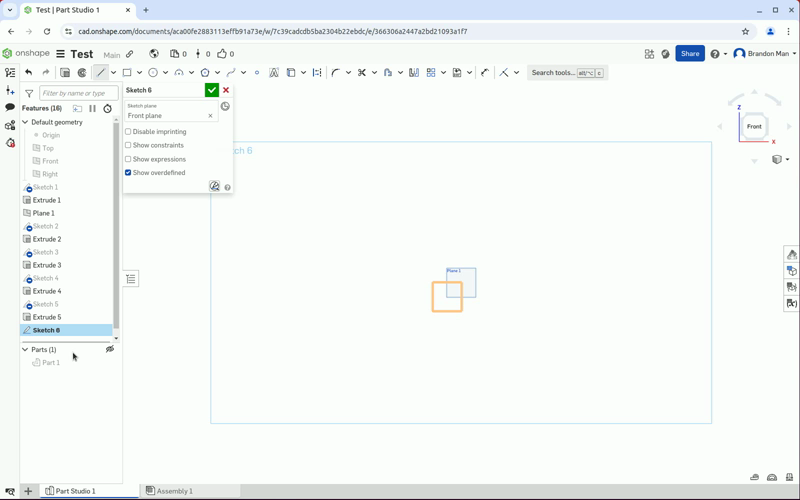
mouse_move(403, 254)
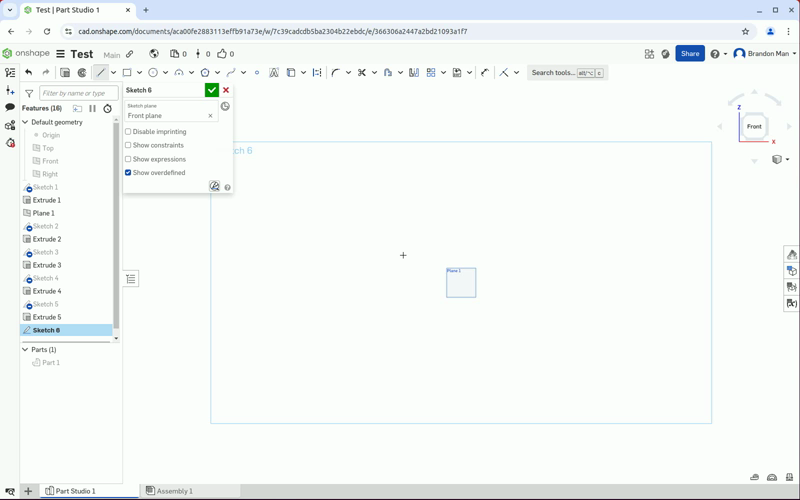
click(403, 254)
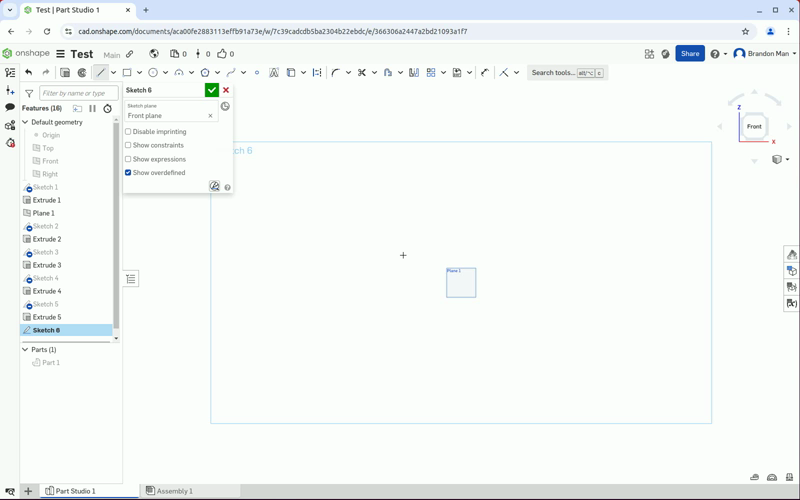
key_up(shift)
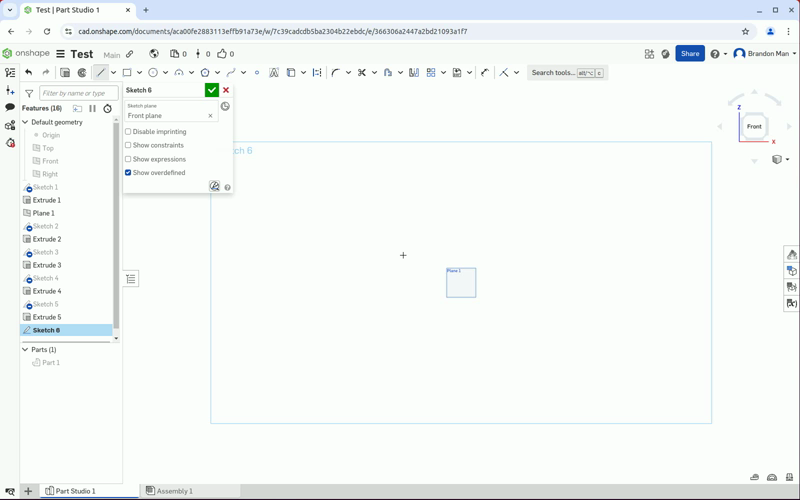
key_down(shift)
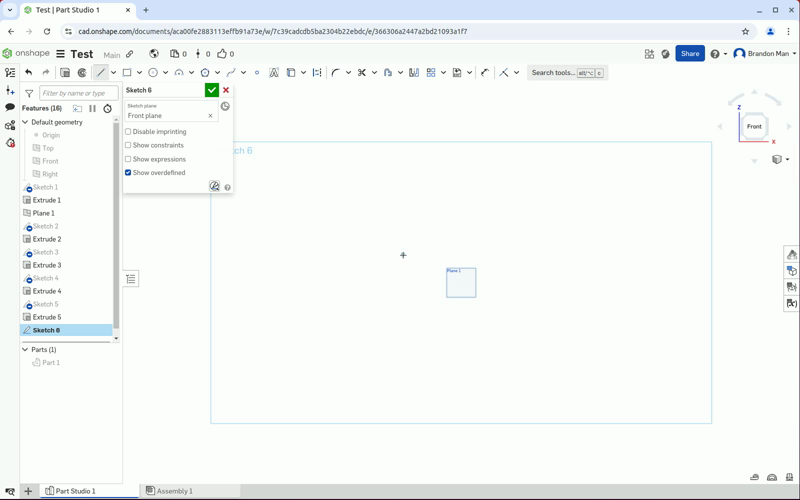
mouse_move(516, 254)
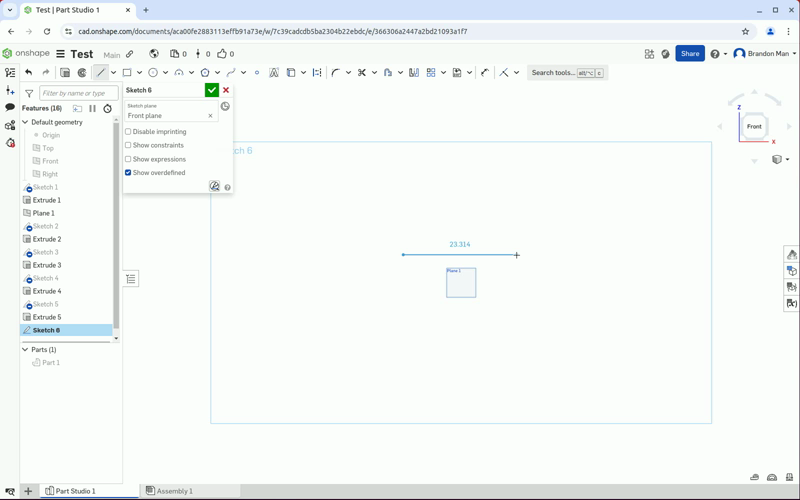
click(516, 254)
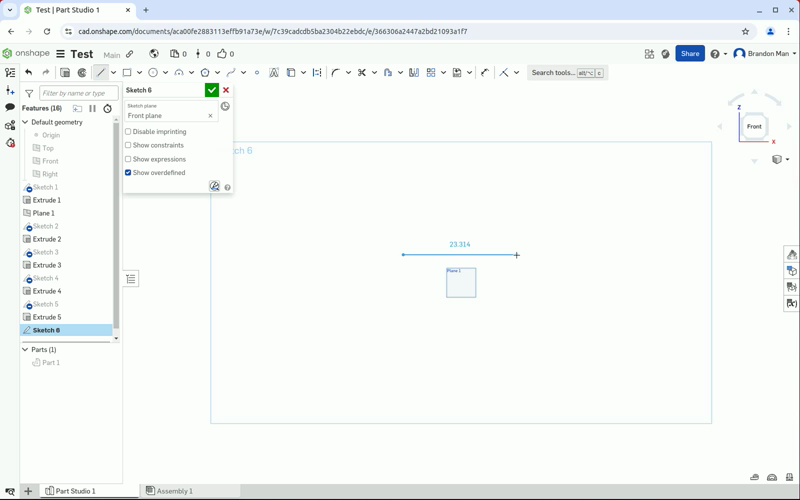
key_up(shift)
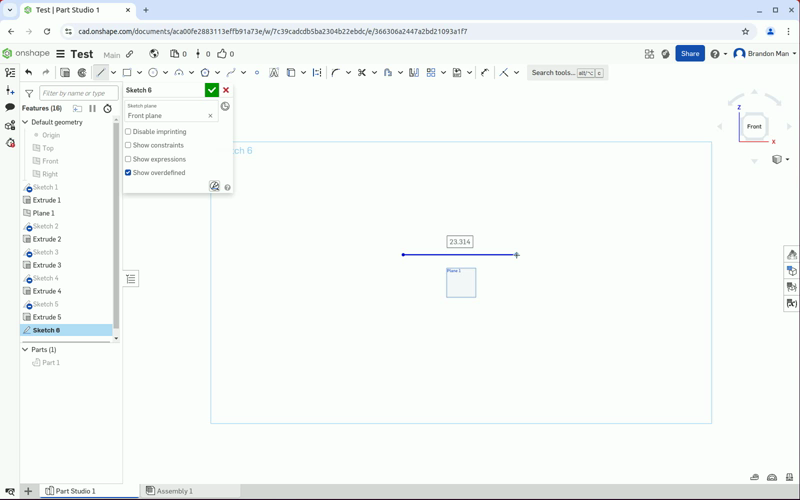
key_down(shift)
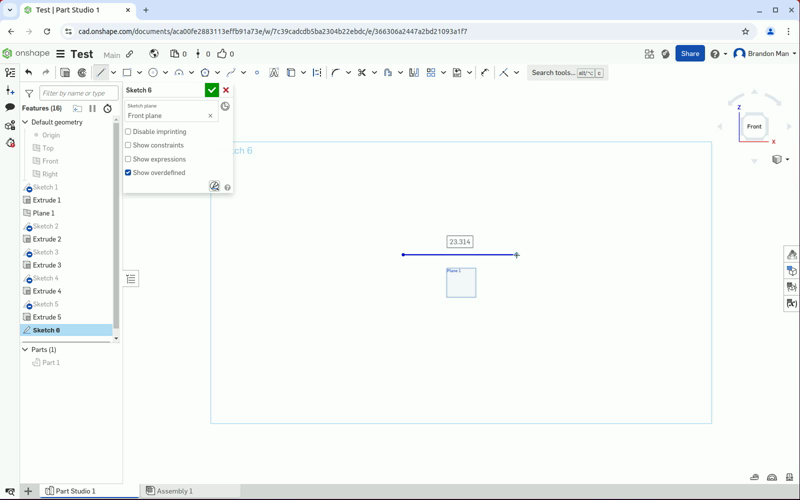
mouse_move(546, 254)
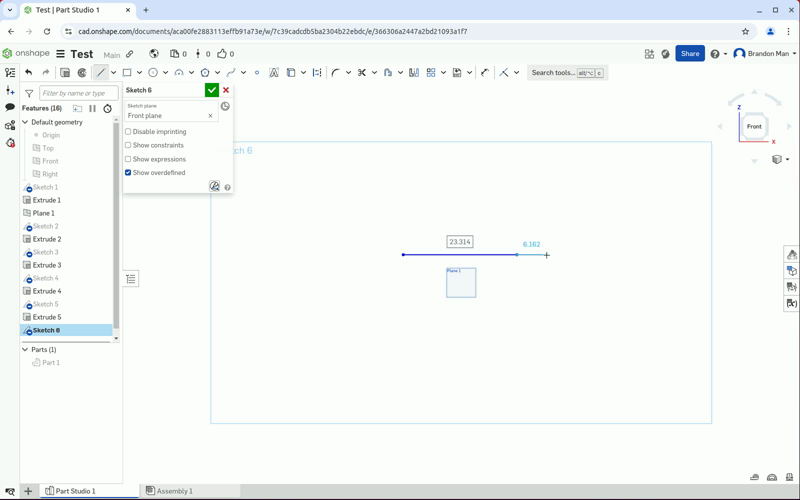
mouse_move(516, 197)
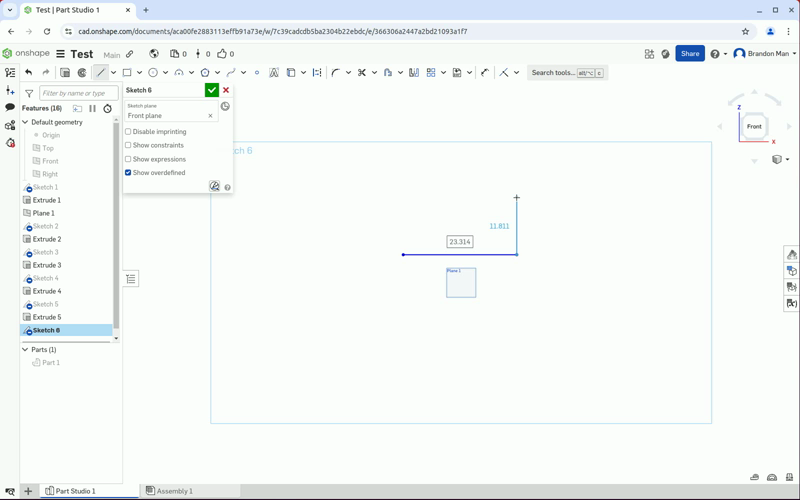
click(516, 197)
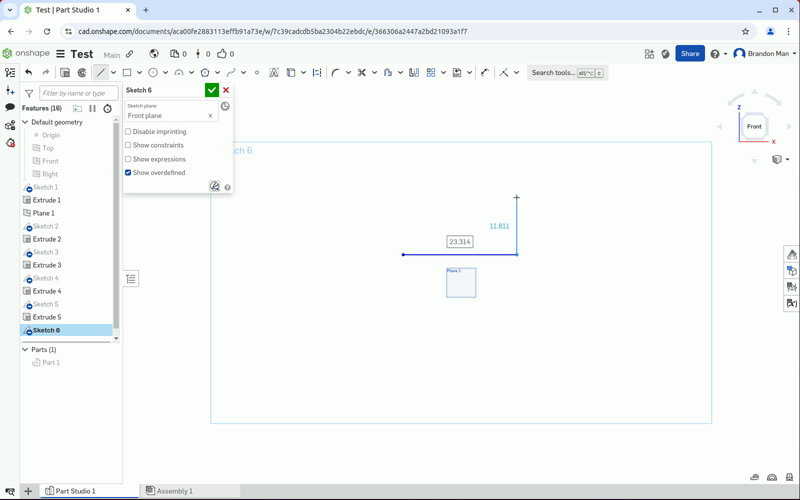
key_up(shift)
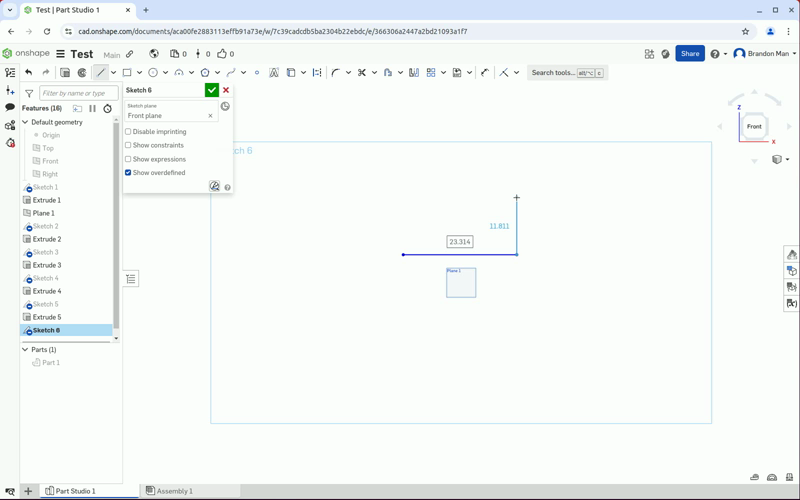
key_down(shift)
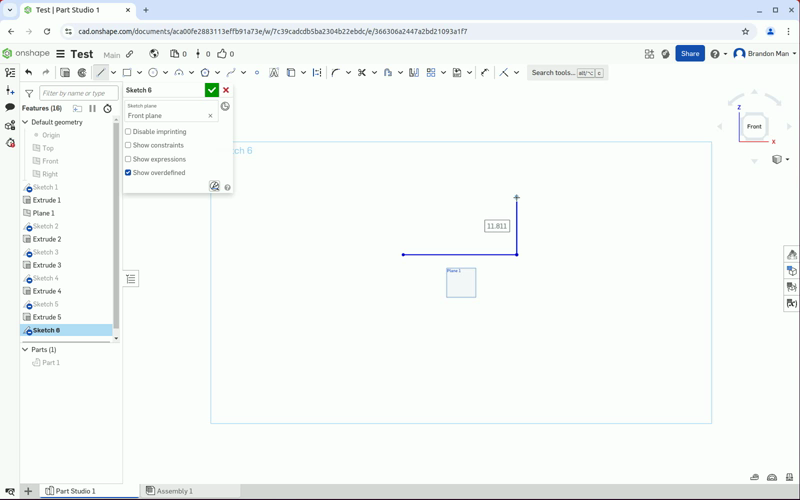
mouse_move(403, 197)
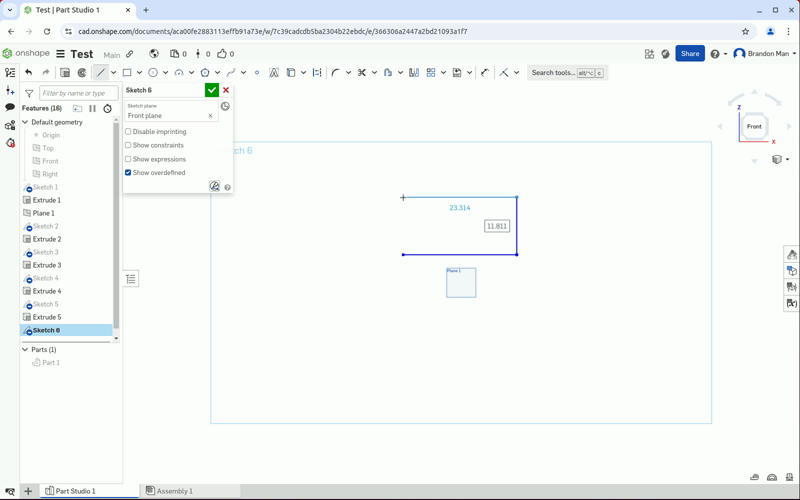
click(403, 197)
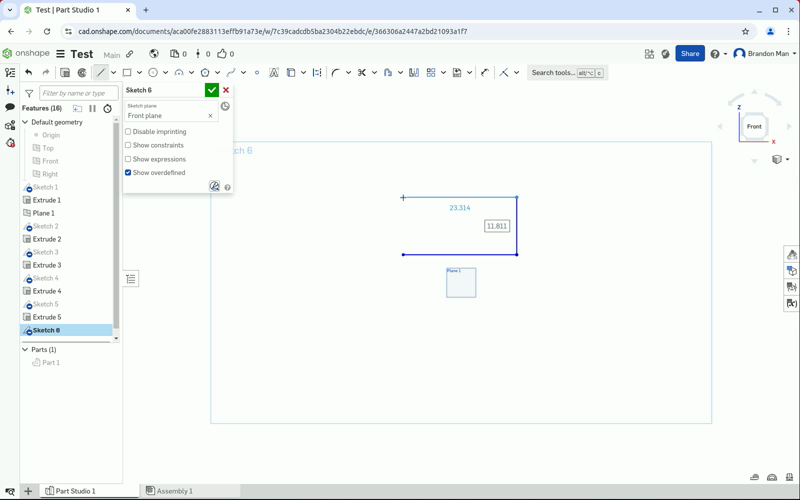
key_up(shift)
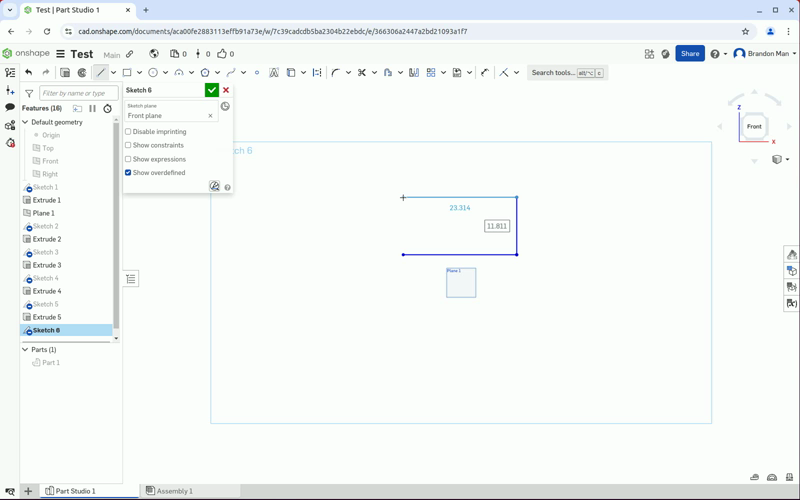
mouse_move(433, 197)
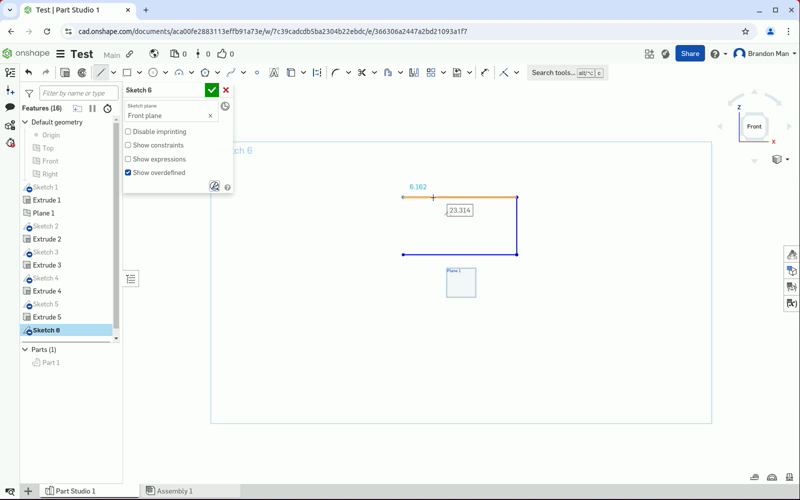
key_down(shift)
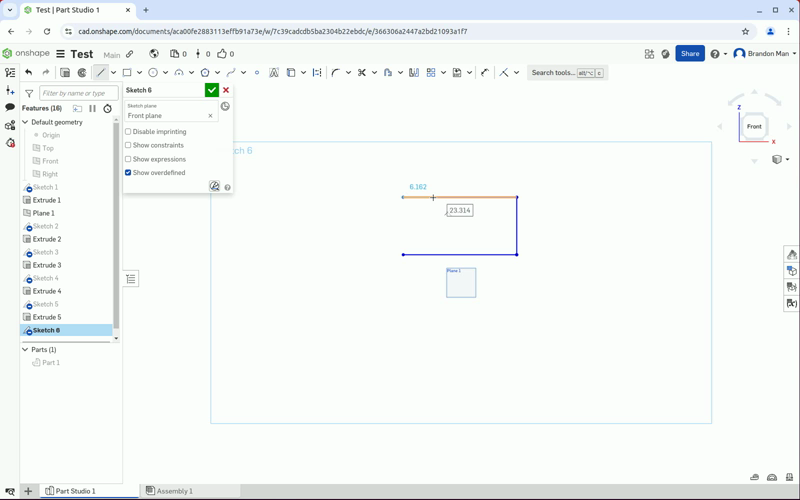
mouse_move(403, 254)
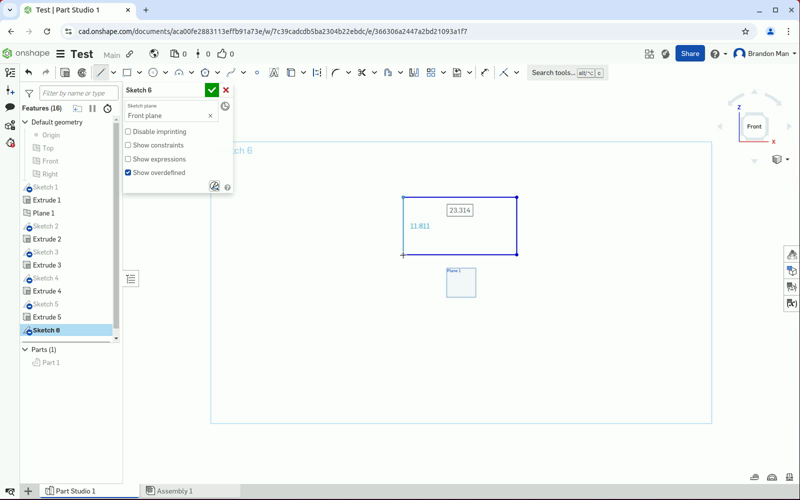
key_up(shift)
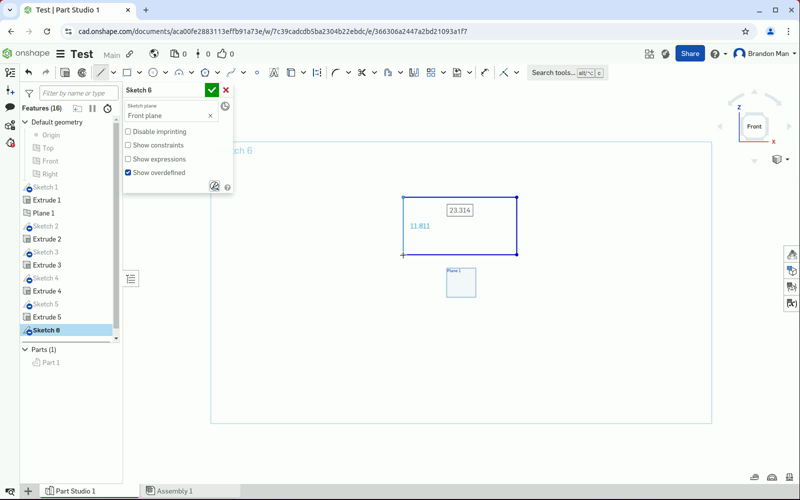
click(403, 254)
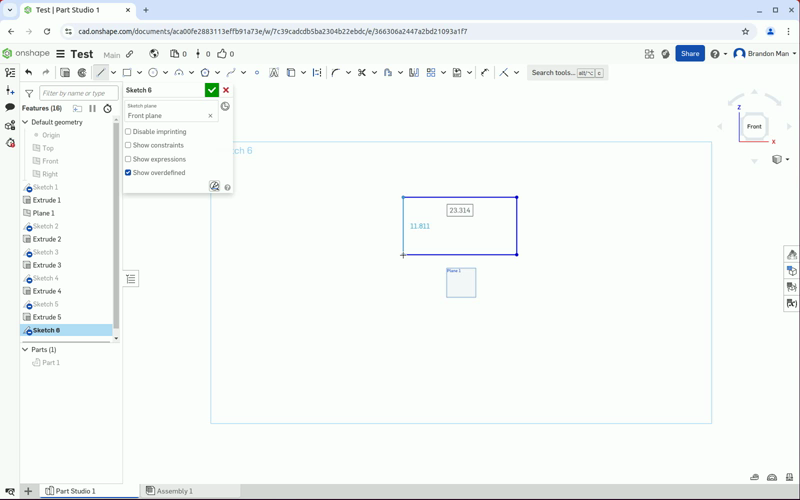
key(esc)
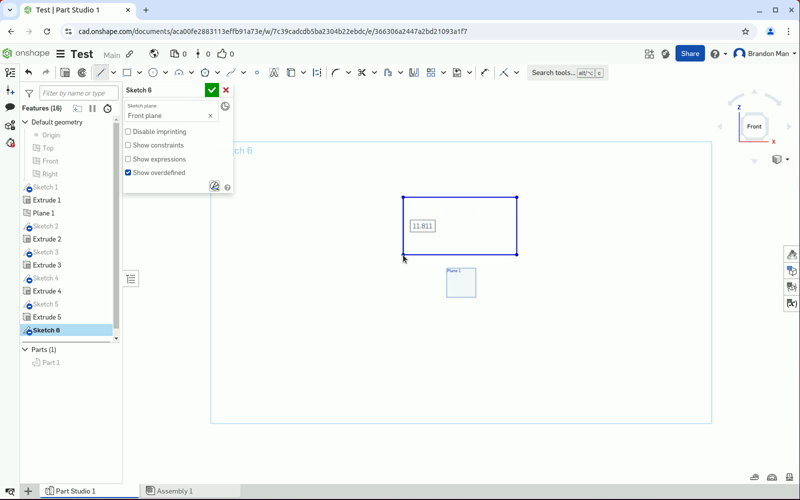
mouse_move(488, 217)
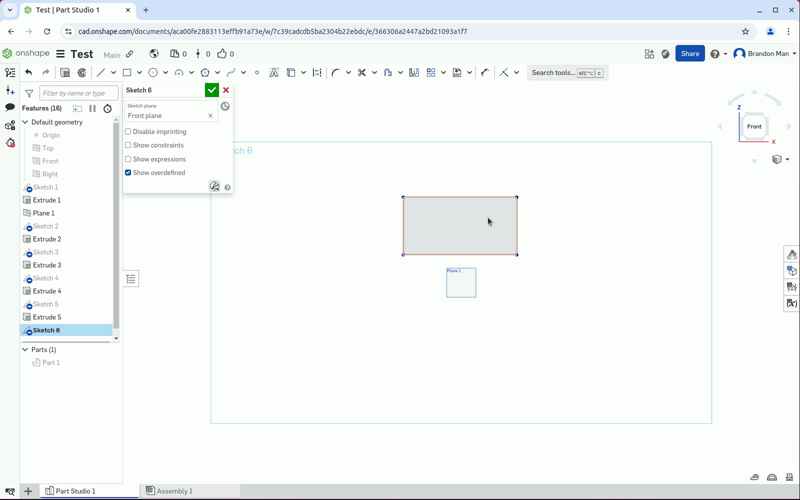
click(488, 217)
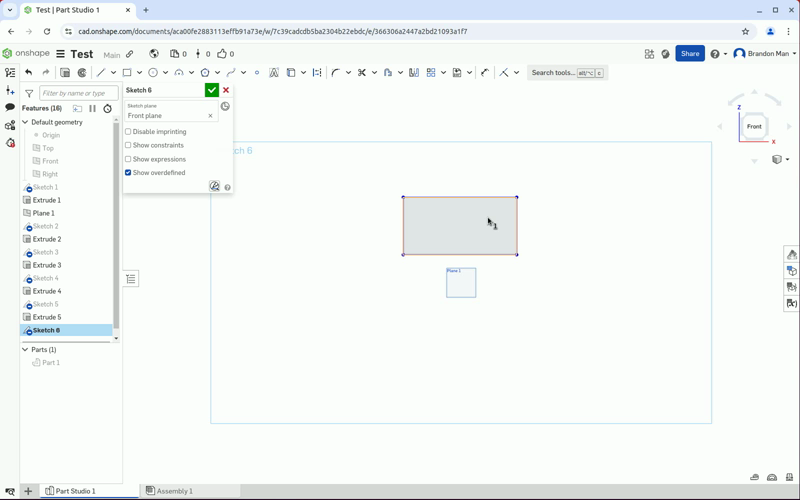
mouse_move(73, 352)
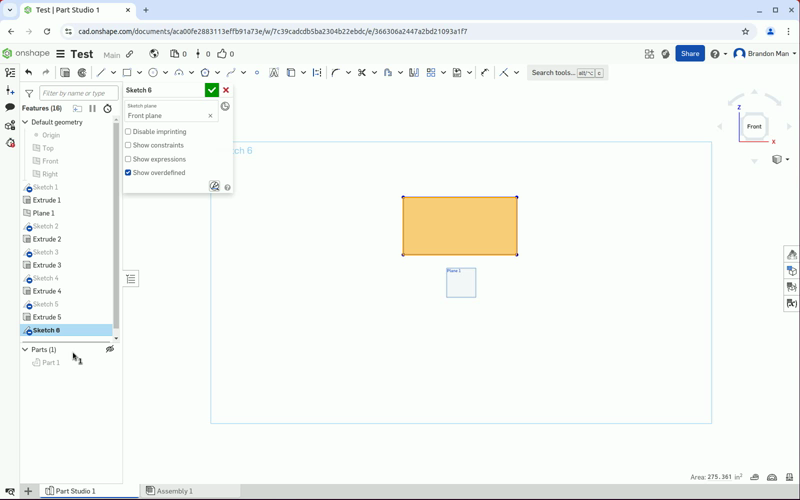
key(shift+y)
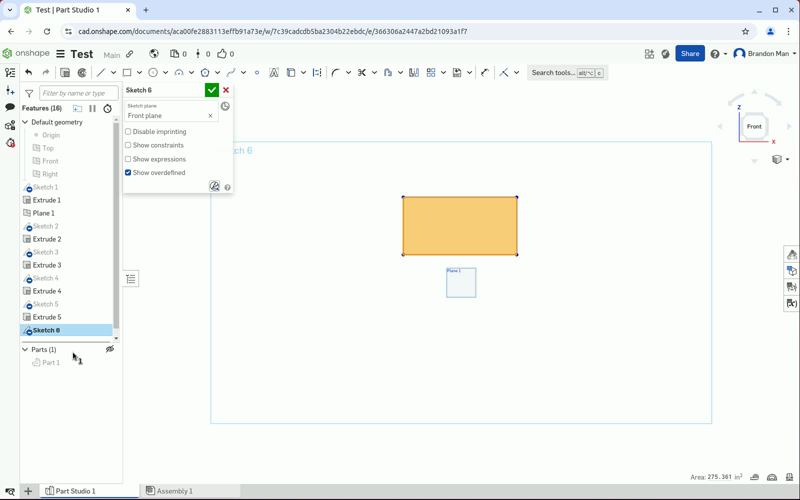
key(shift+e)
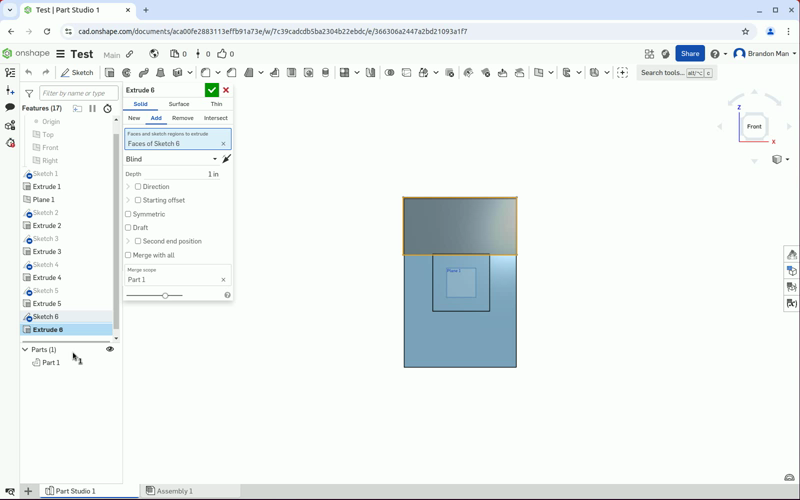
mouse_move(143, 106)
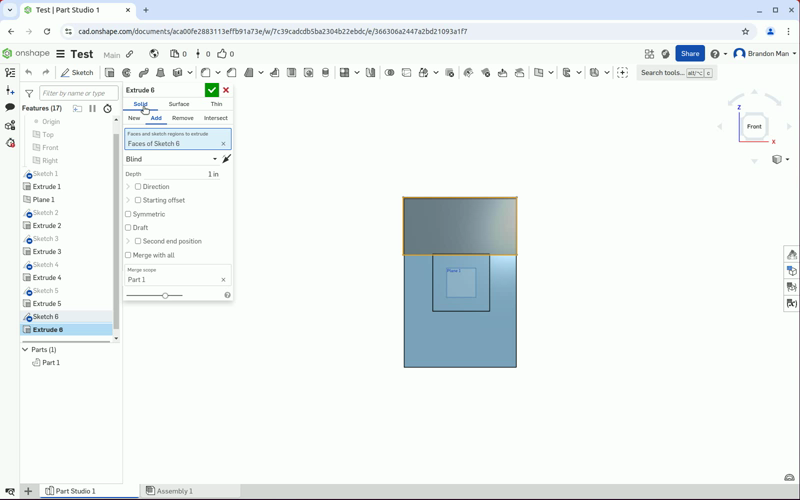
click(143, 106)
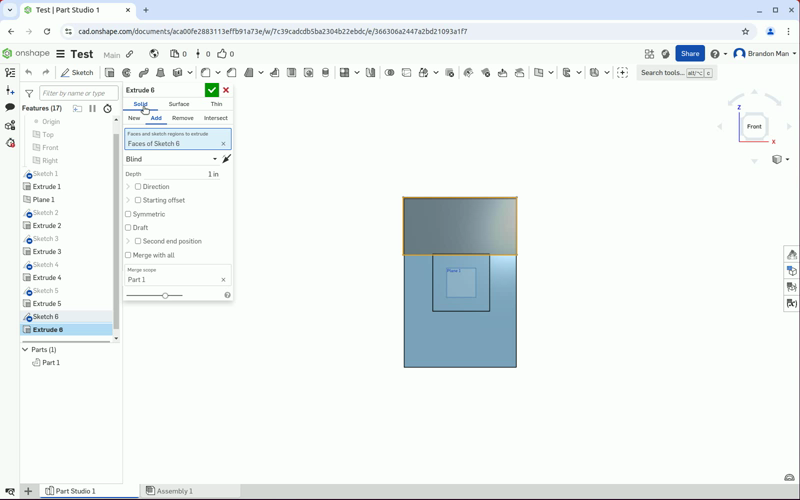
mouse_move(186, 120)
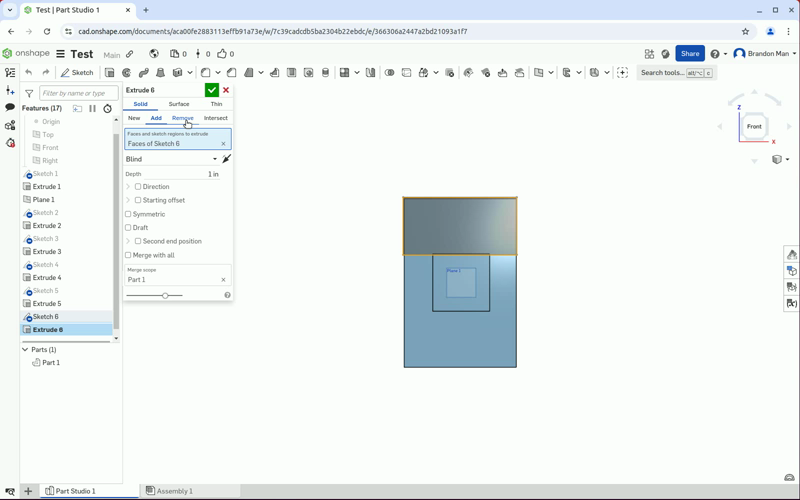
click(186, 120)
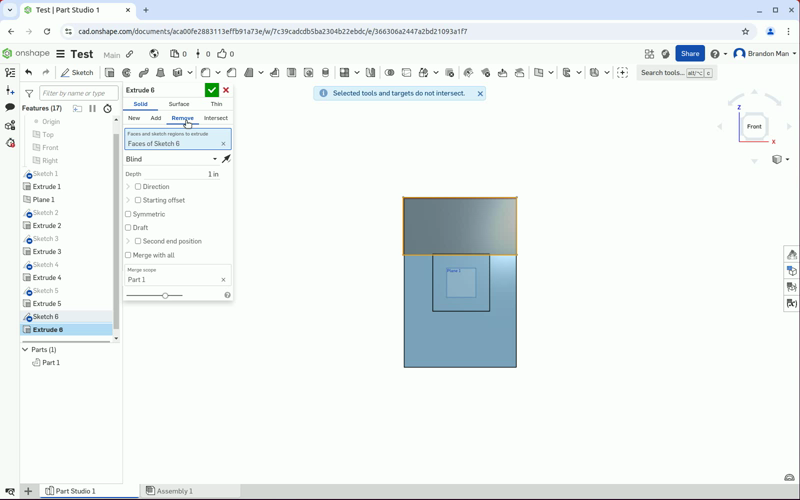
key(tab, 4)
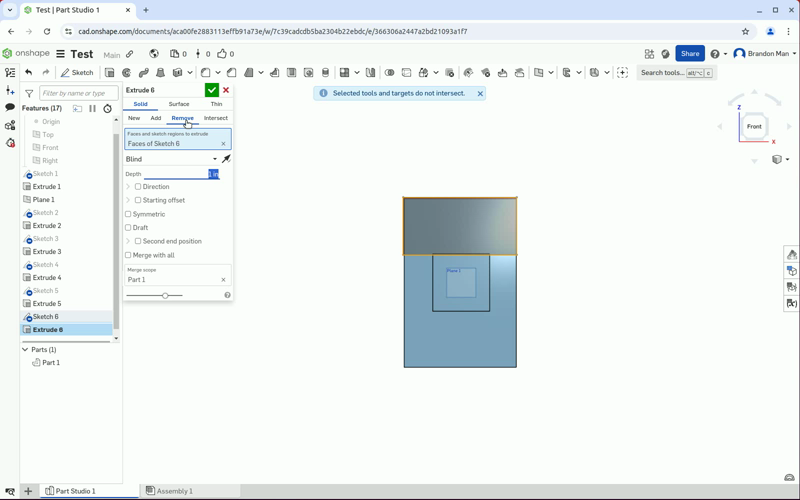
text(-30.57)
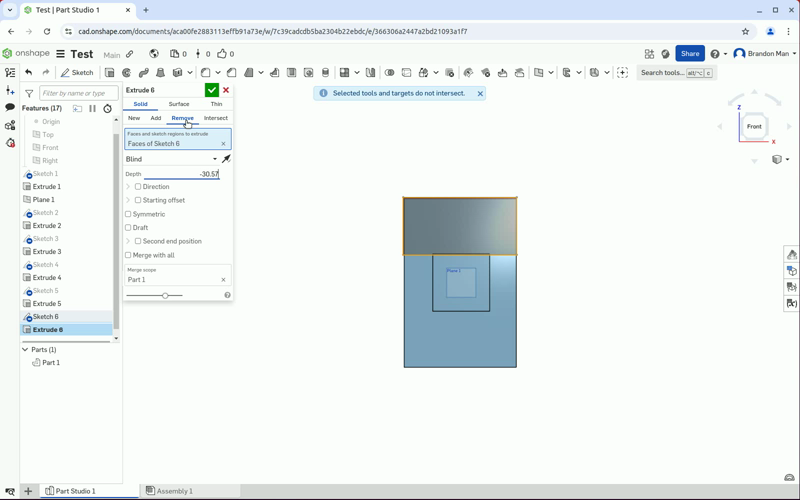
key(tab, 6)
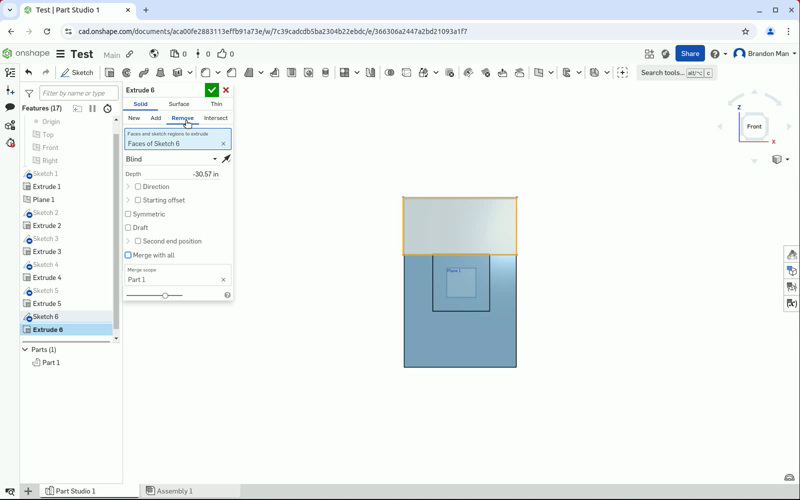
key(space)
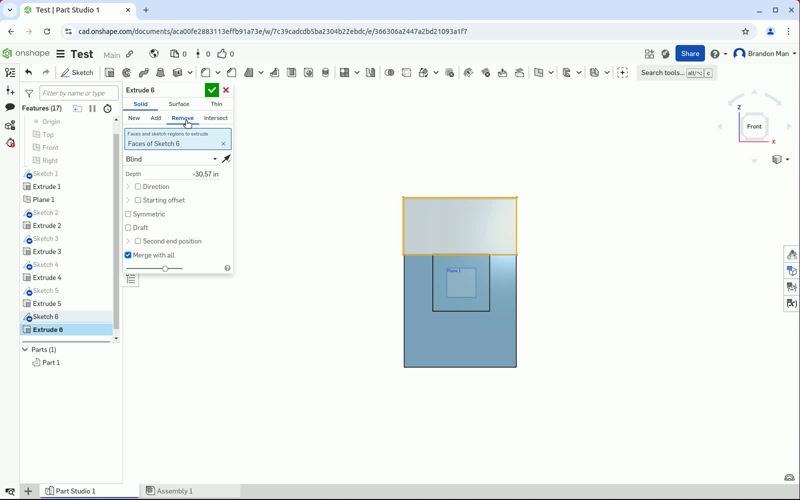
key(enter)
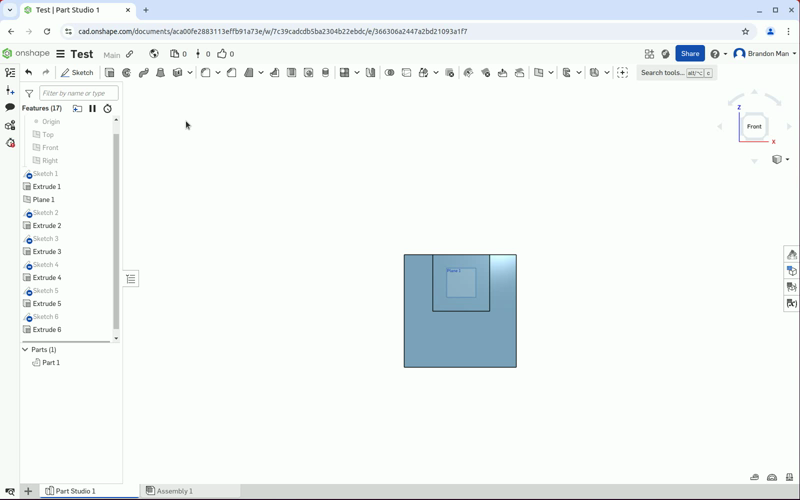
key(shift+h)
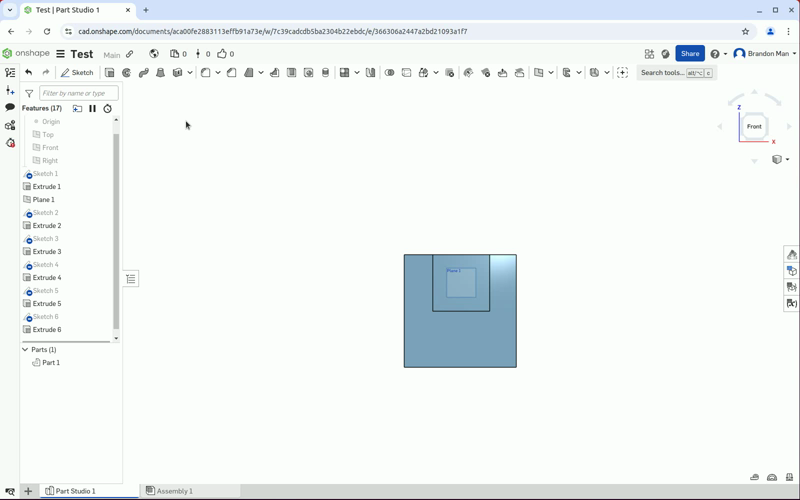
key(shift+h)
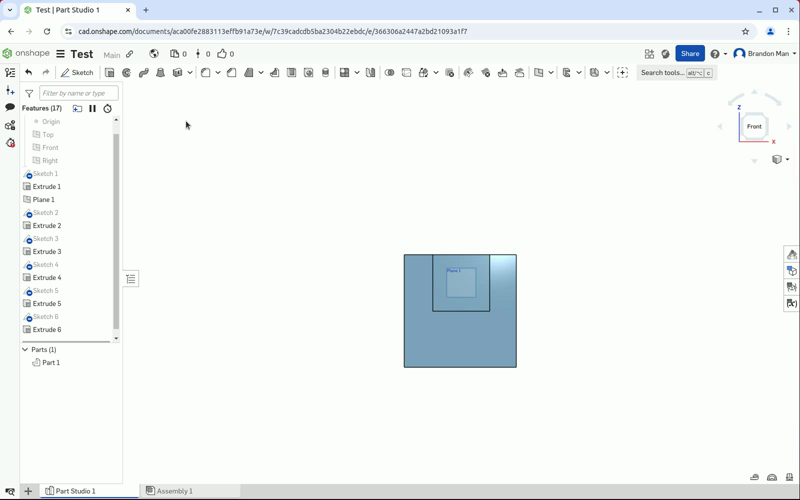
mouse_move(69, 176)
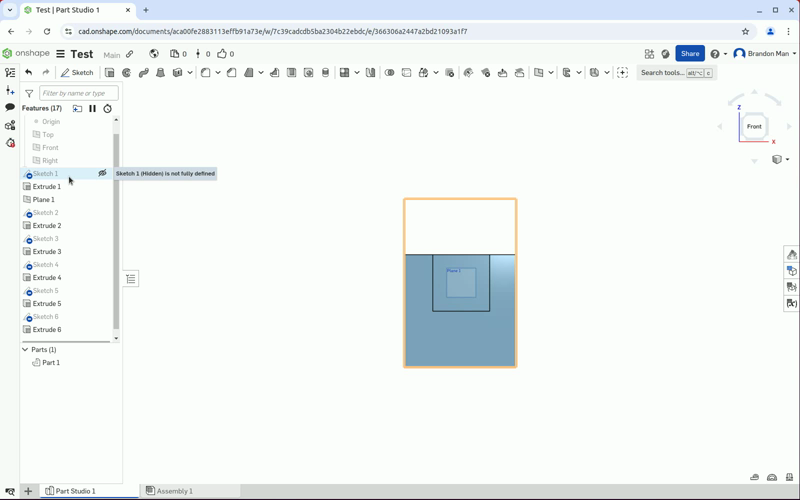
click(69, 176)
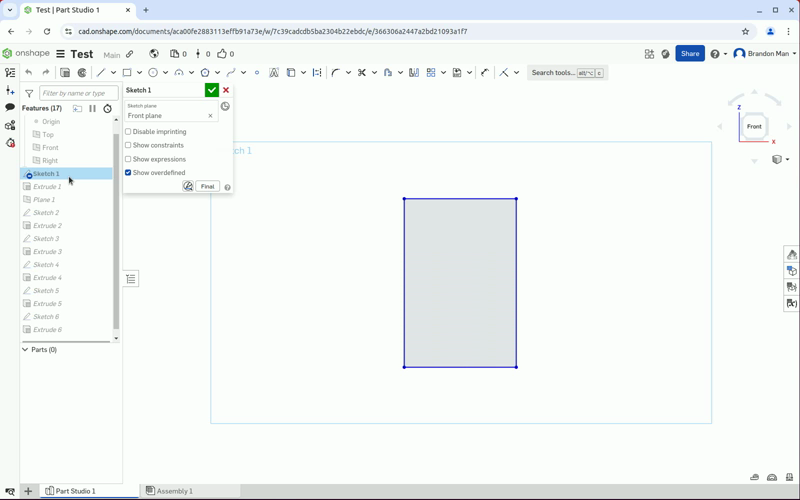
mouse_move(229, 92)
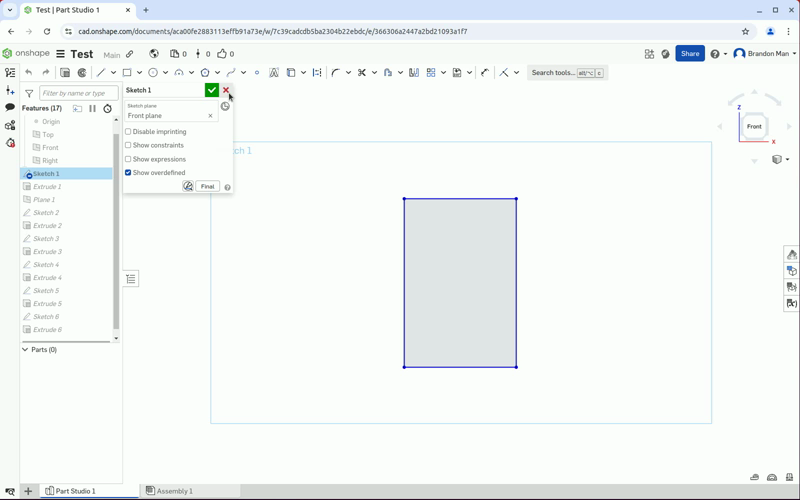
click(229, 92)
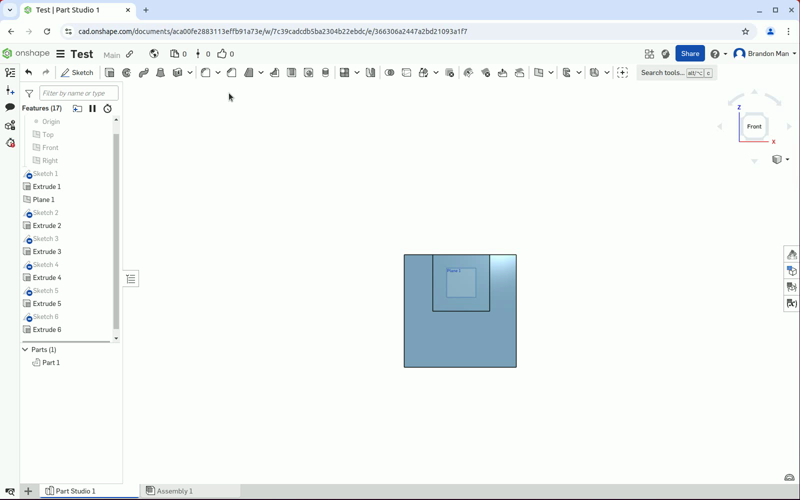
mouse_move(73, 352)
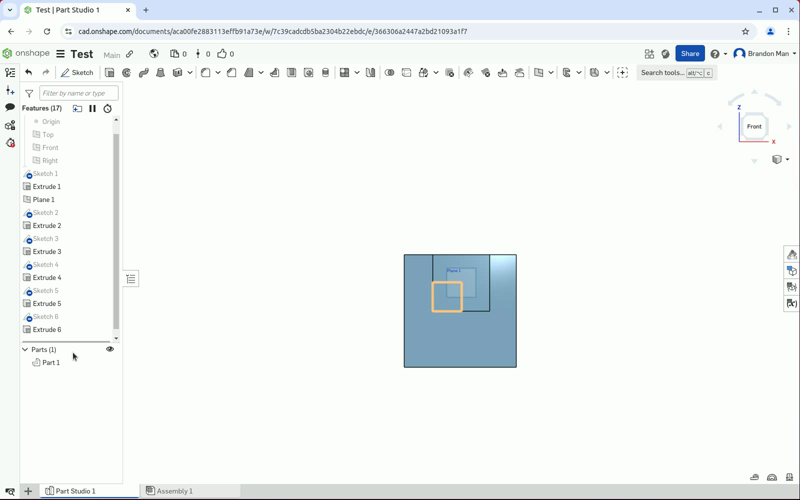
key(y)
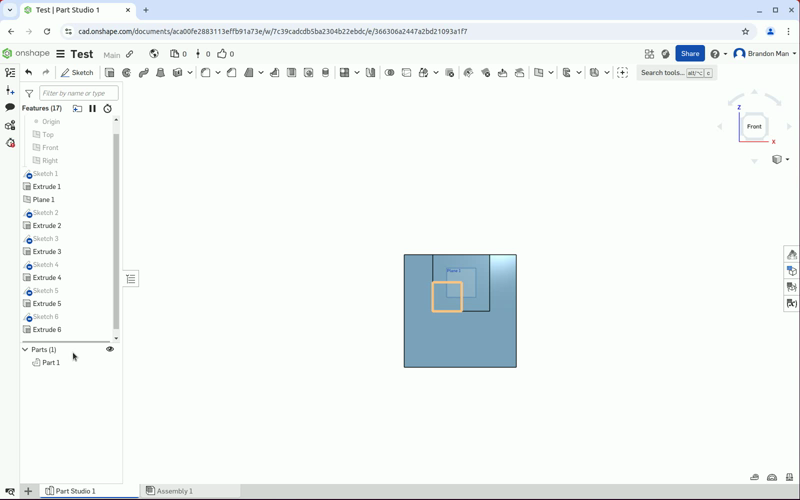
key(shift+p)
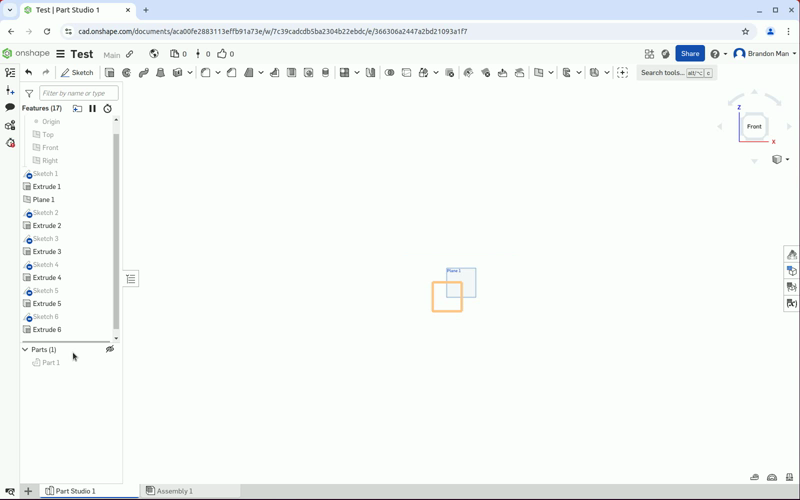
key(space)
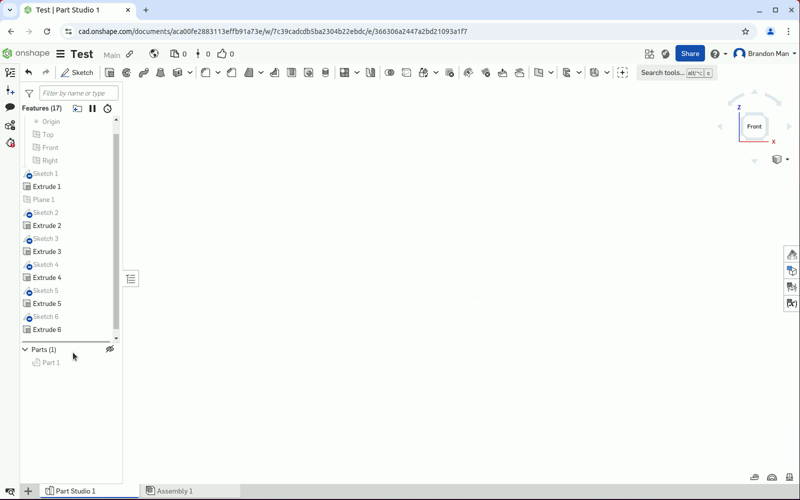
key_down(shift)
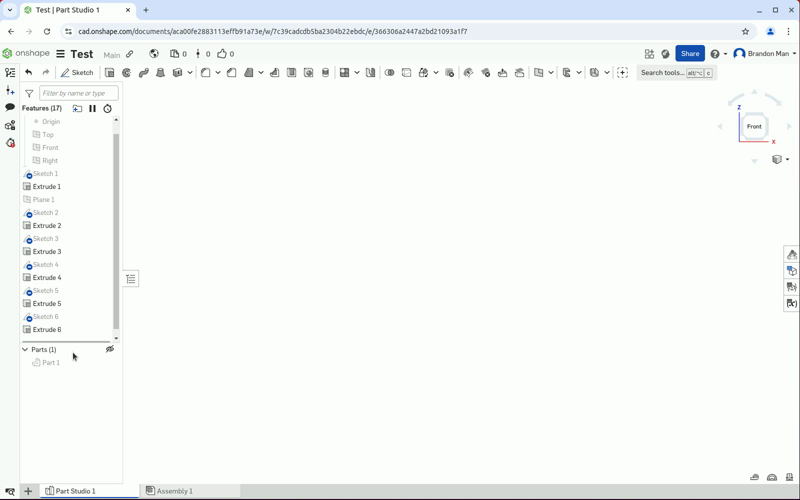
key(down)
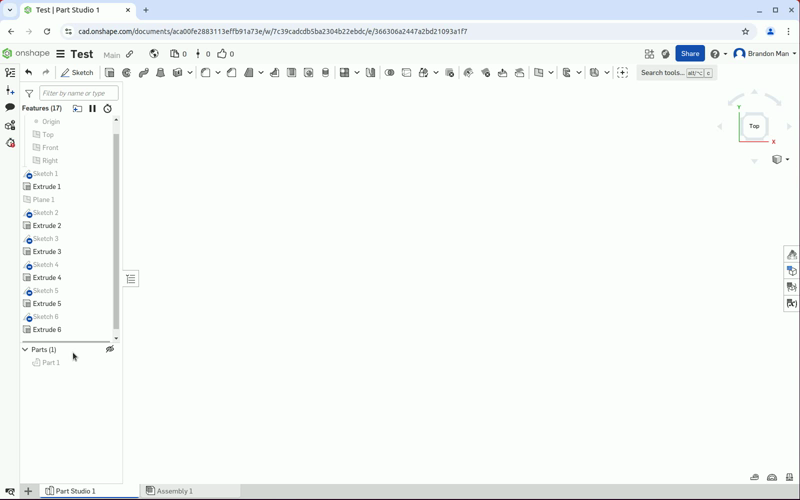
key_up(shift)
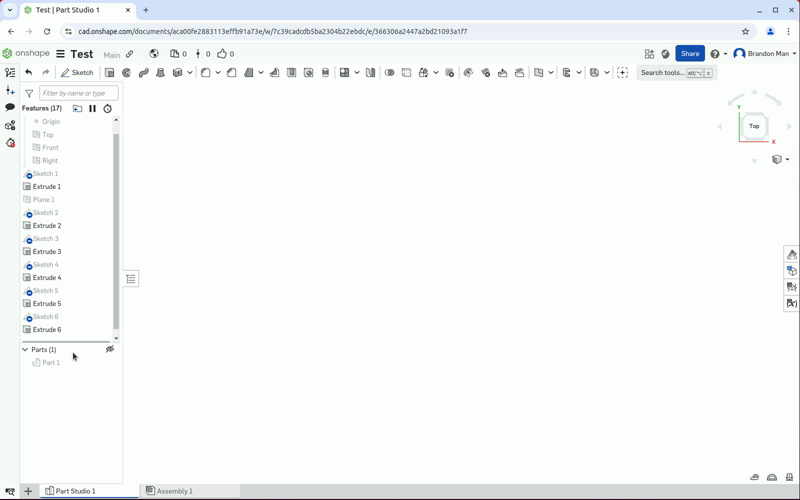
mouse_move(73, 352)
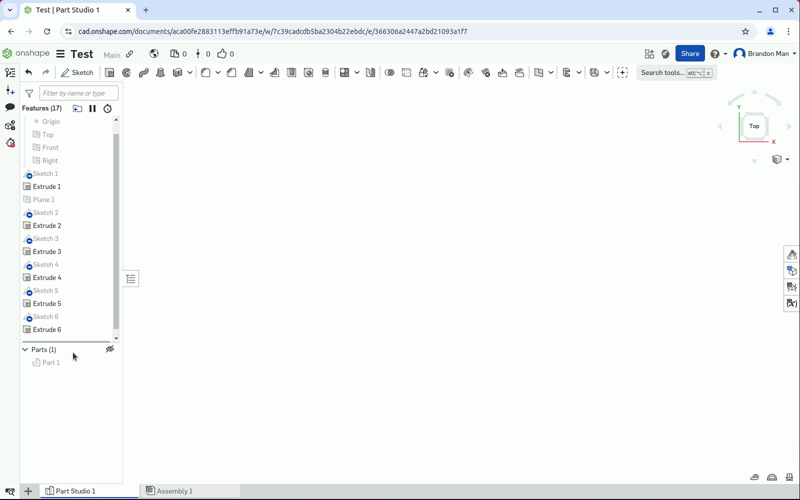
key(shift+y)
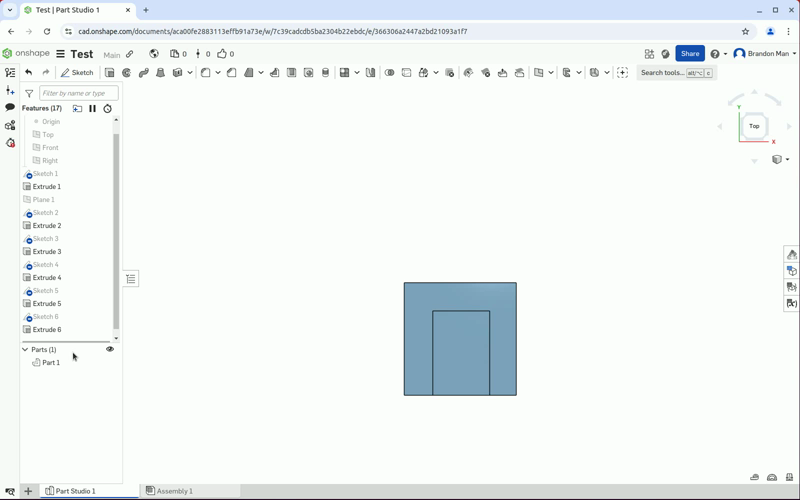
mouse_move(541, 75)
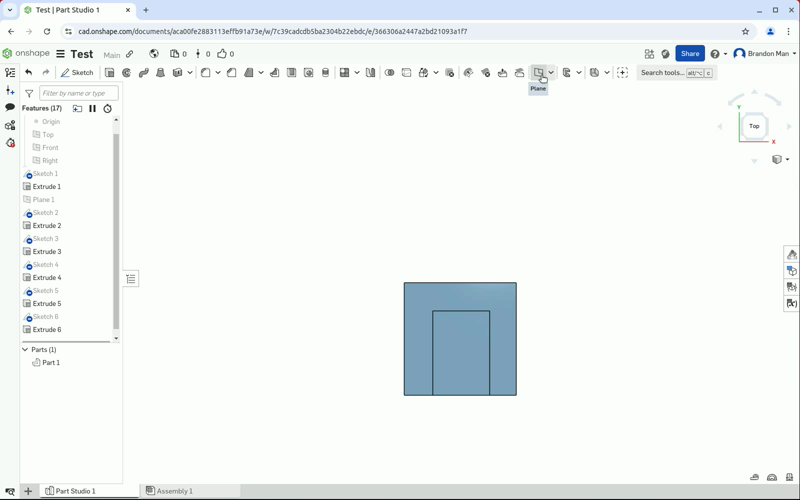
click(541, 75)
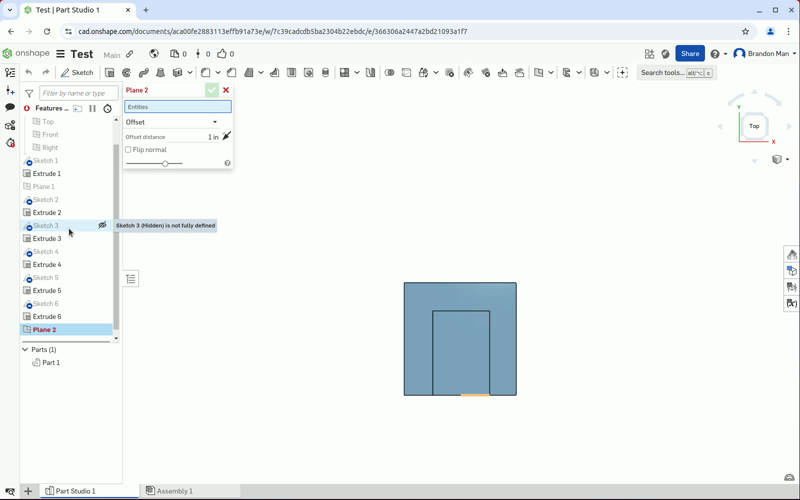
scroll(3)
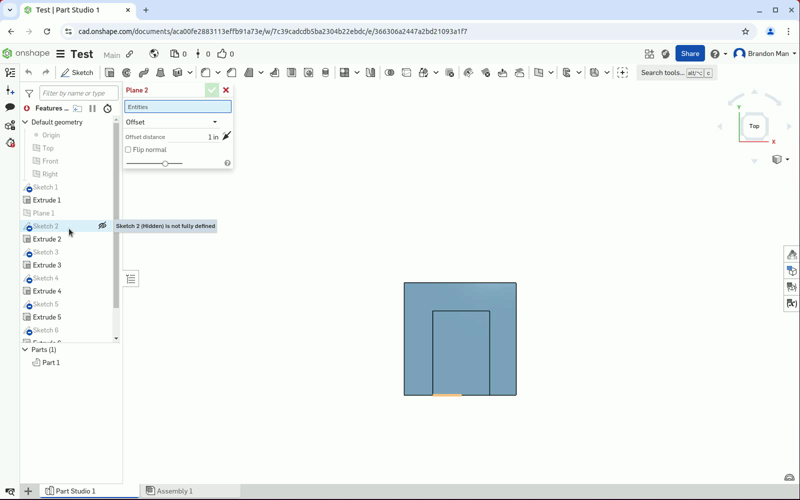
mouse_move(69, 150)
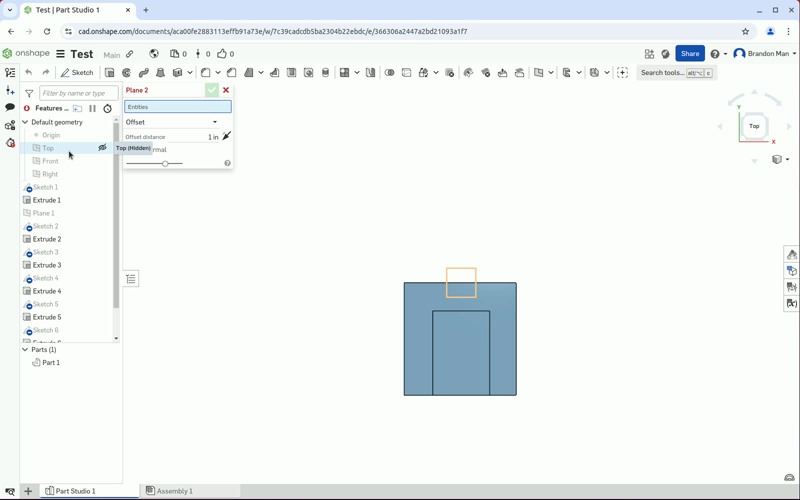
click(69, 150)
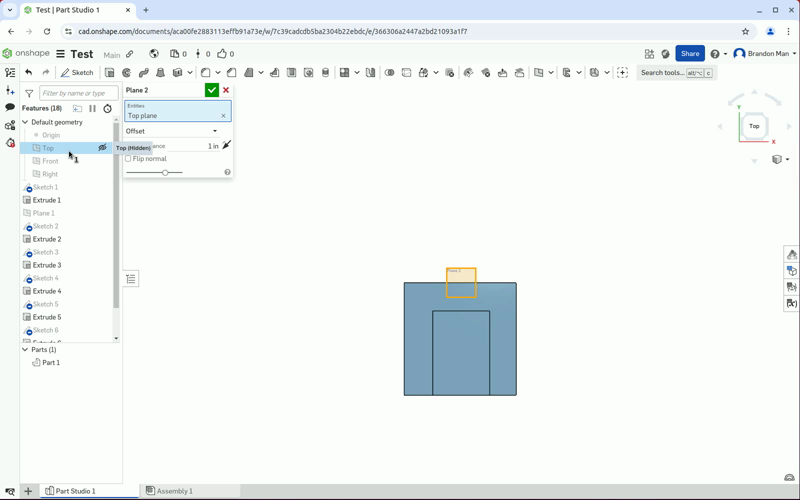
key(tab, 2)
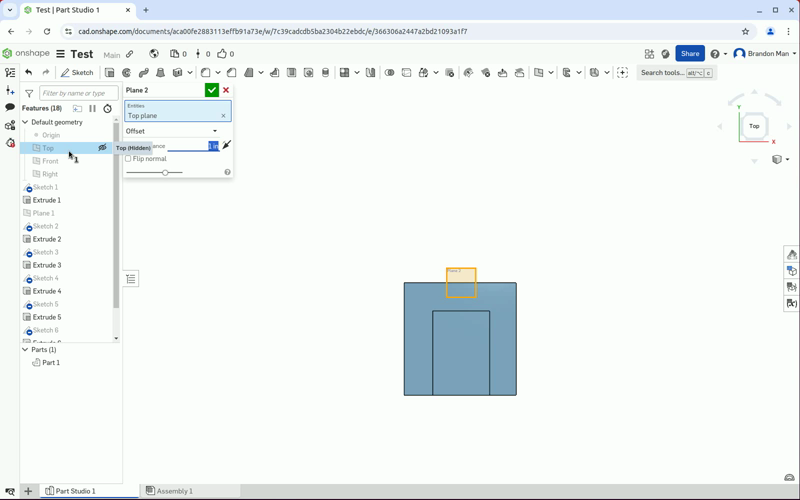
text(5.792)
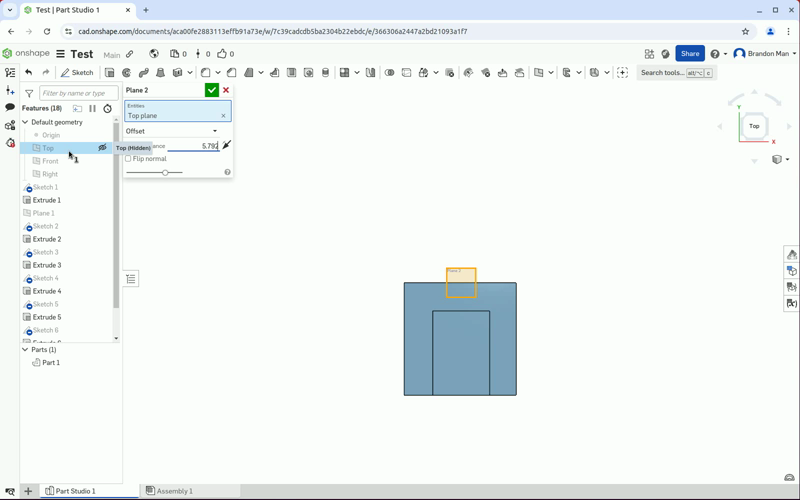
key(enter, 2)
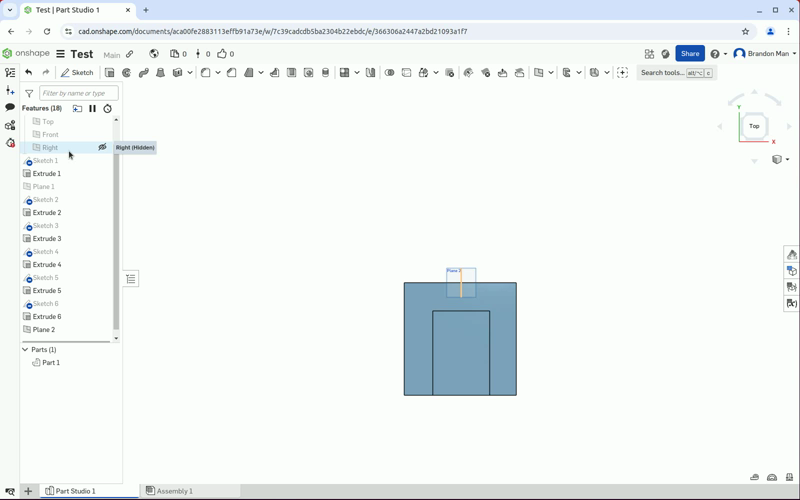
key(shift+s)
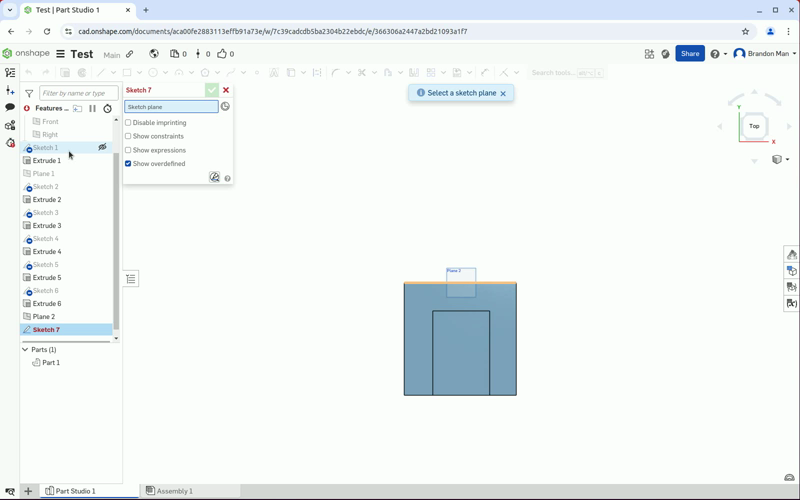
mouse_move(69, 319)
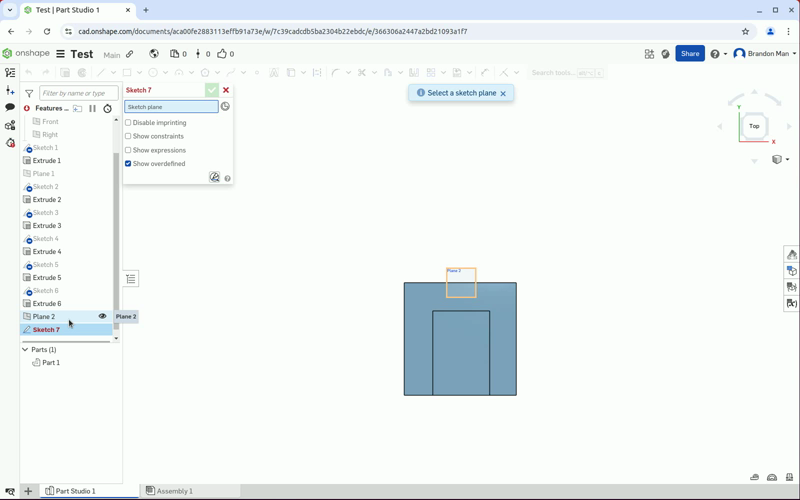
click(69, 319)
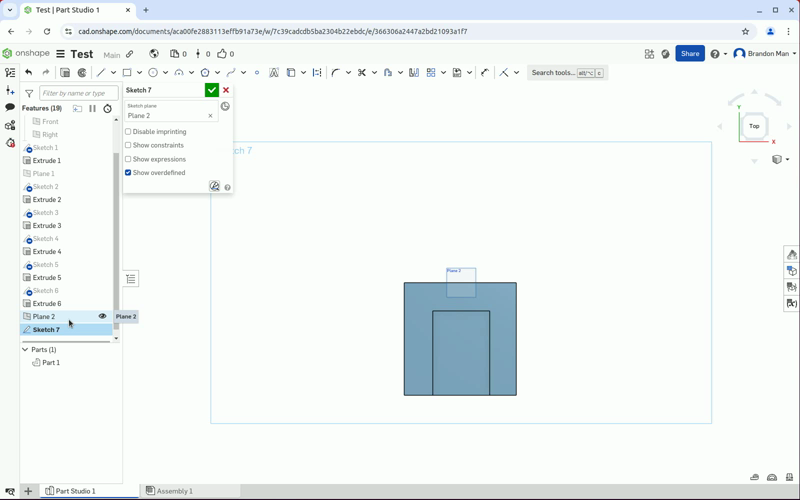
mouse_move(73, 352)
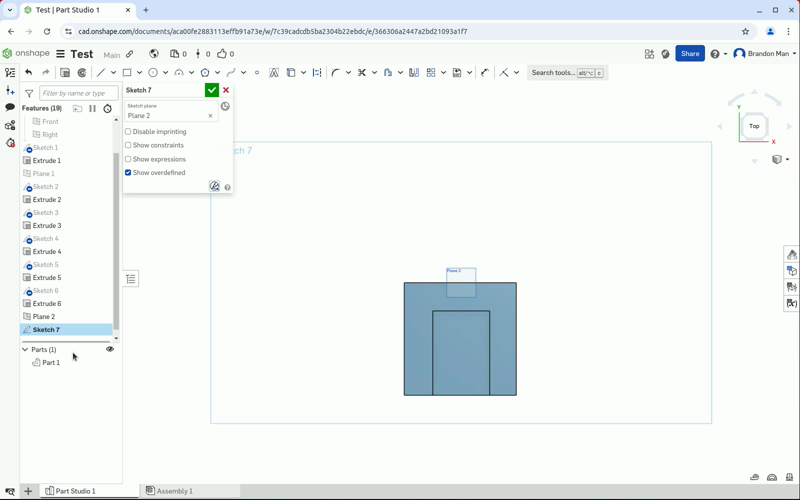
key(y)
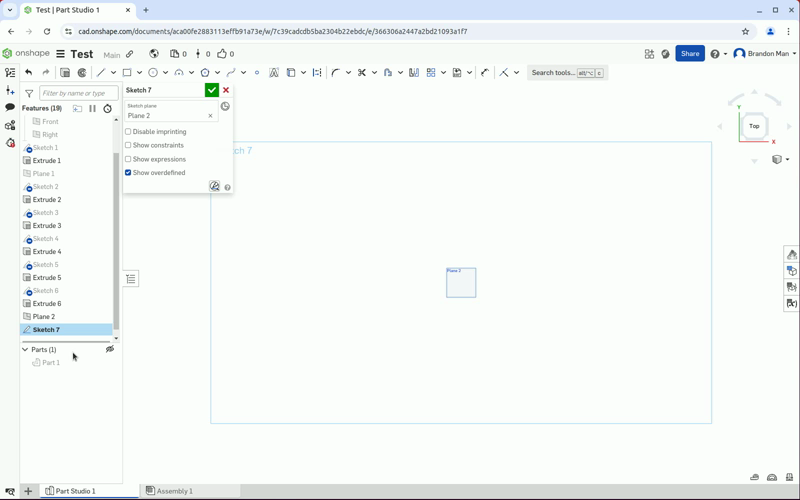
key(l)
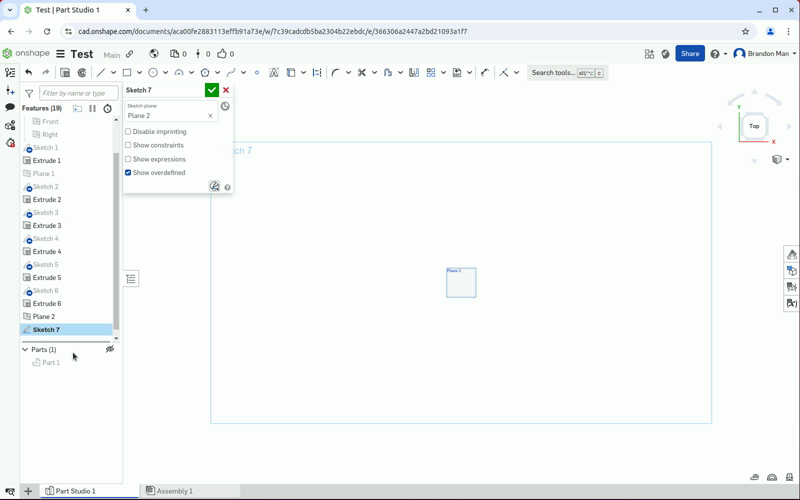
key_down(shift)
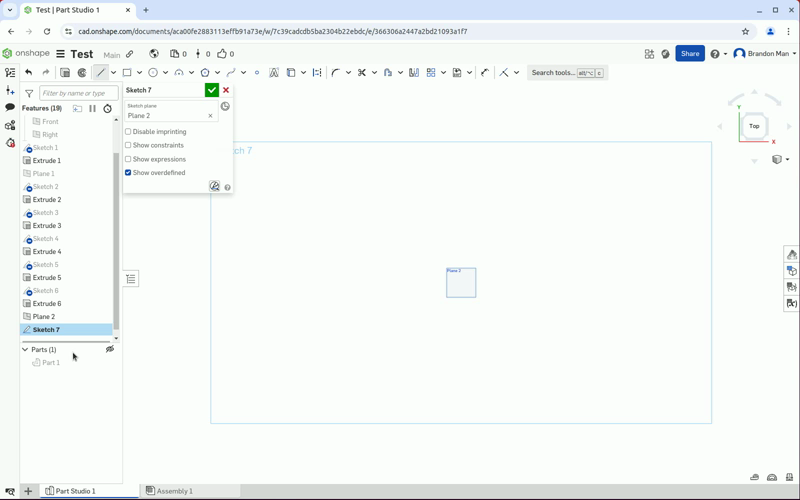
mouse_move(404, 311)
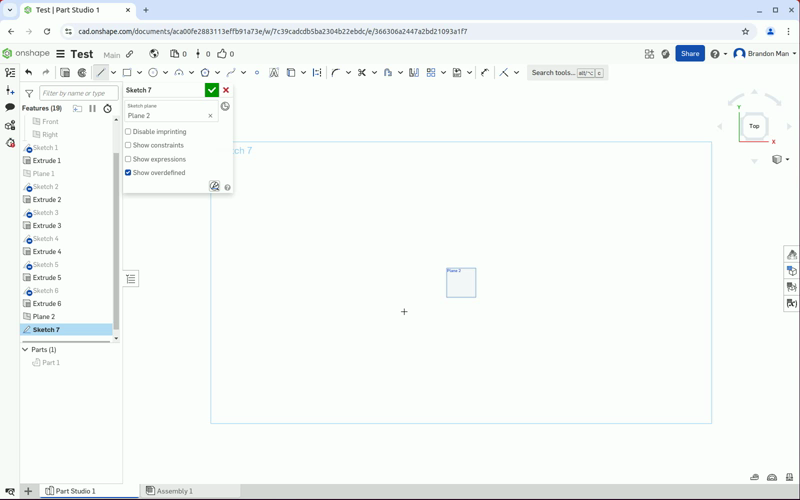
click(404, 311)
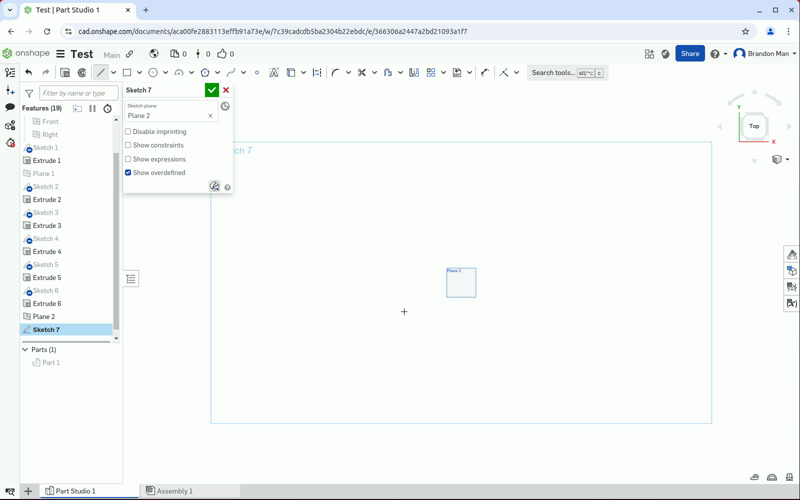
key_up(shift)
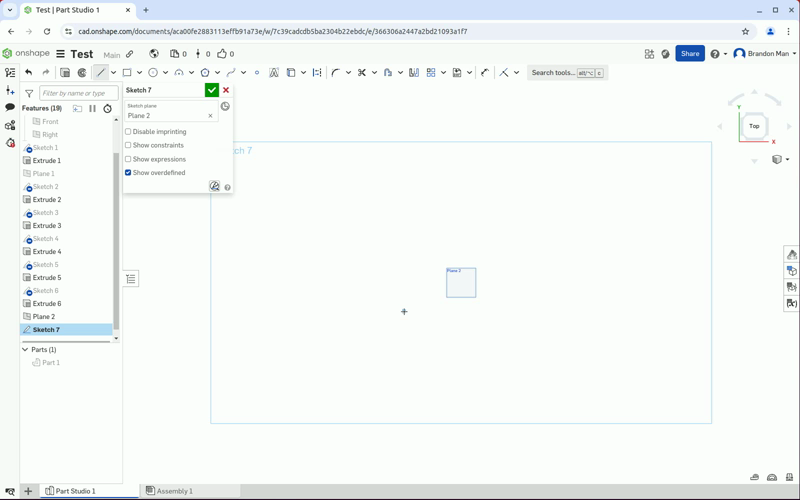
key_down(shift)
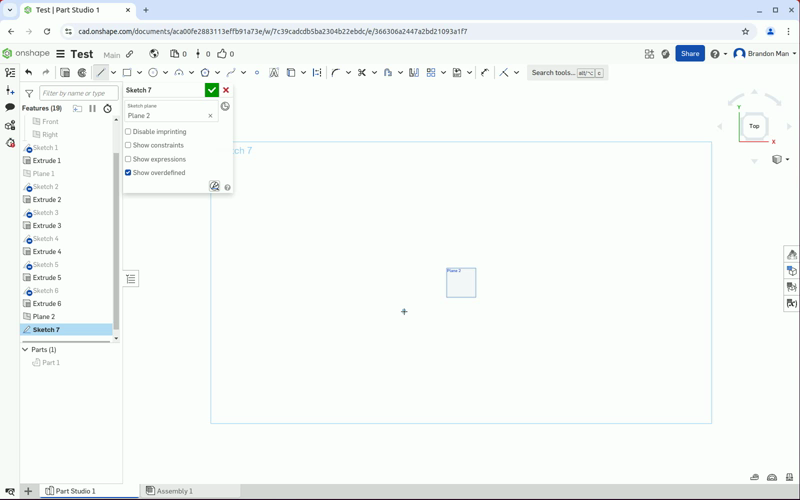
mouse_move(516, 311)
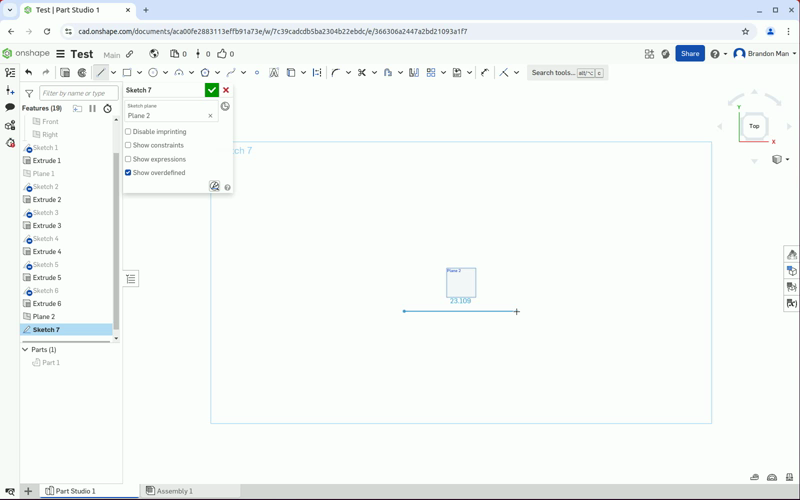
click(516, 311)
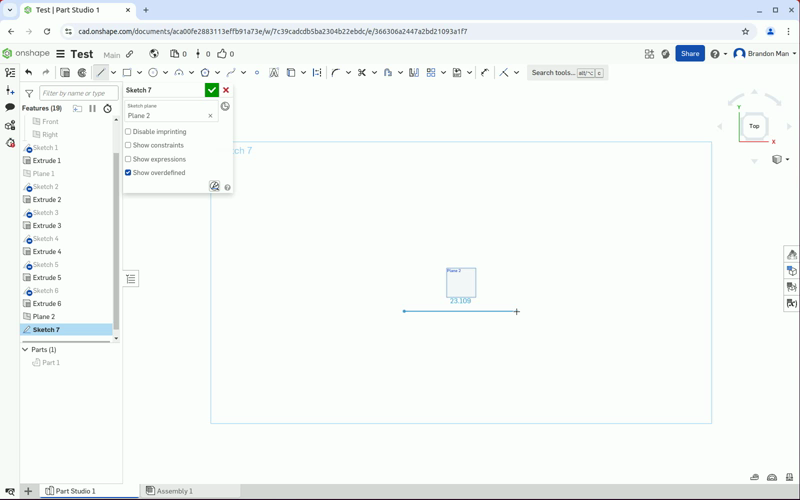
key_up(shift)
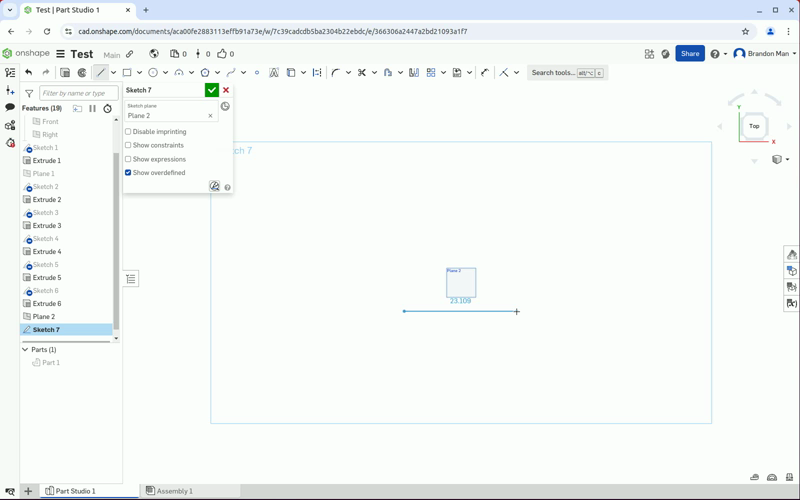
key_down(shift)
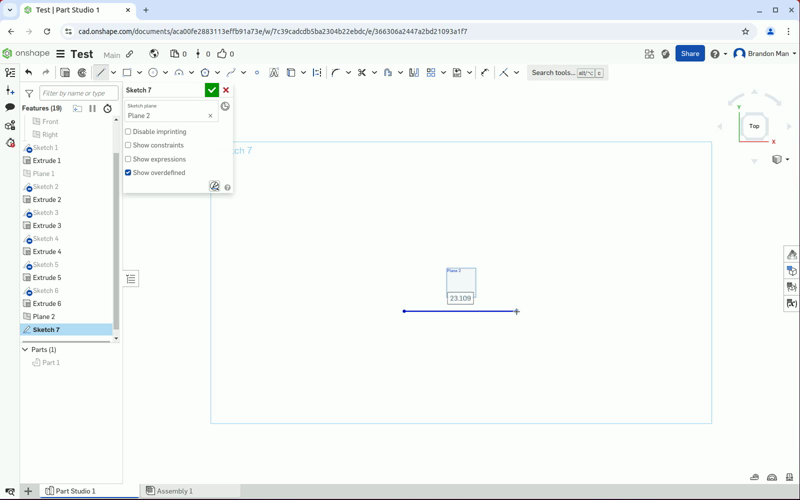
mouse_move(546, 311)
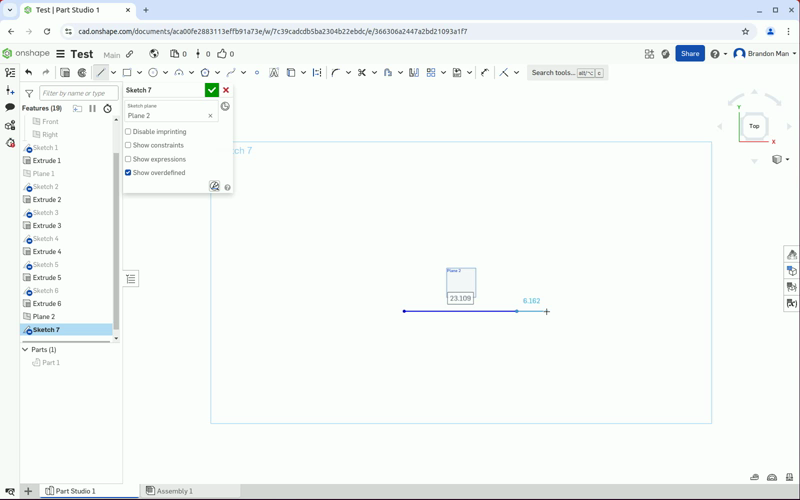
mouse_move(516, 283)
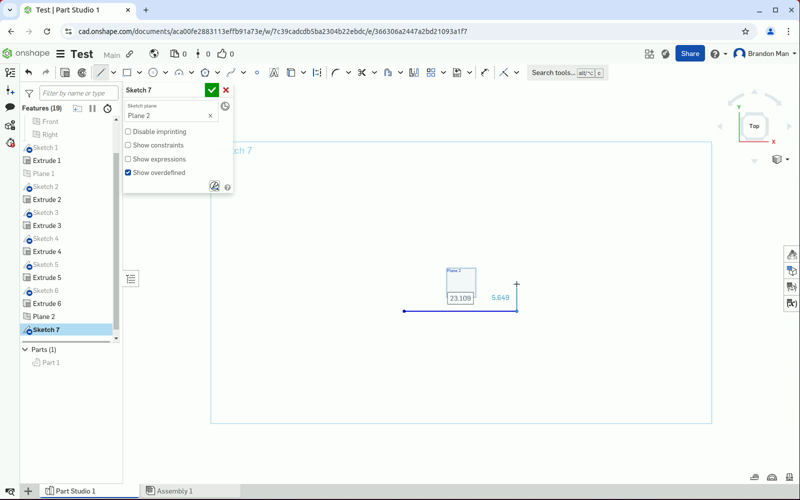
click(516, 283)
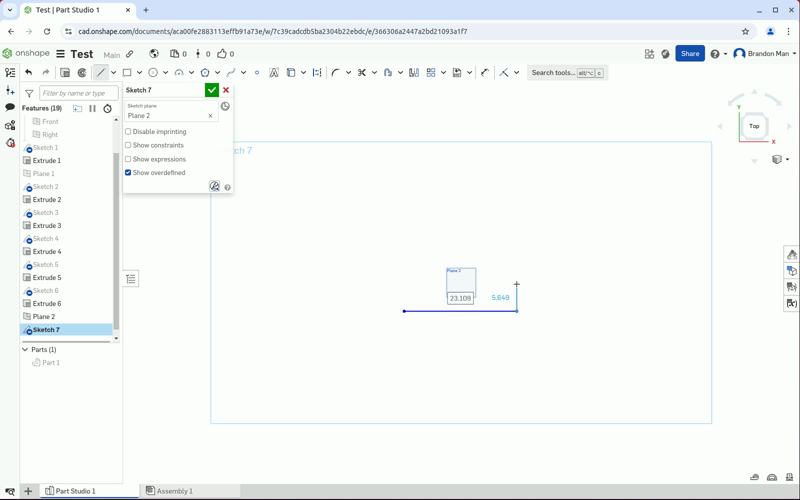
key_up(shift)
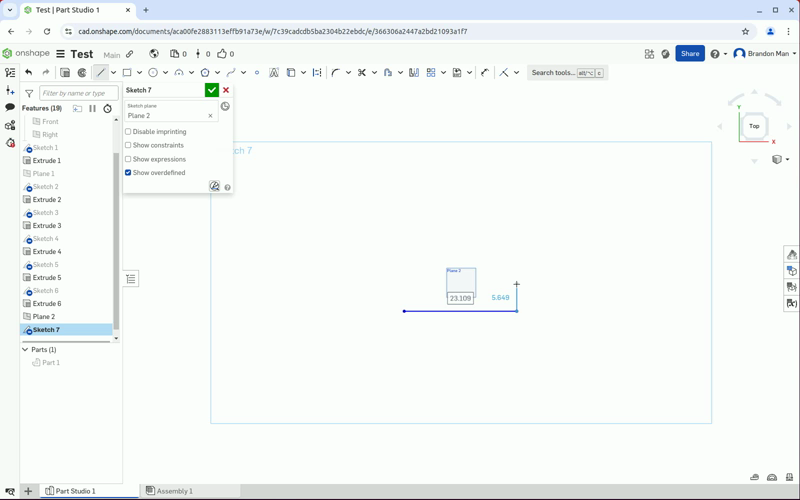
key_down(shift)
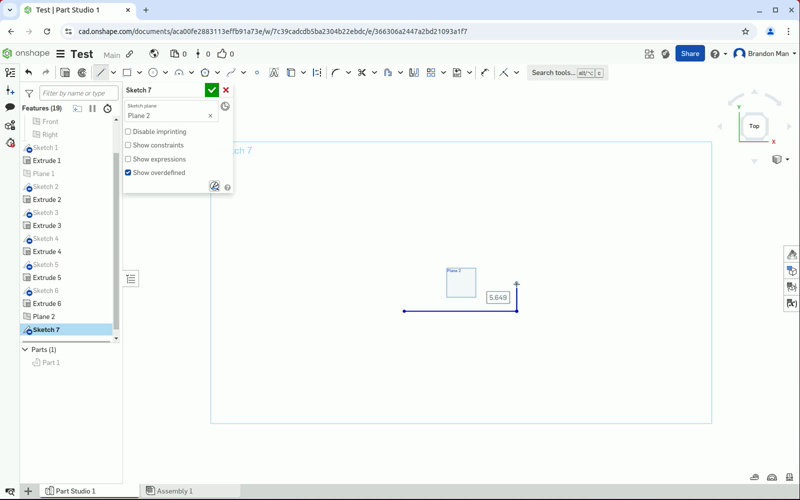
mouse_move(404, 283)
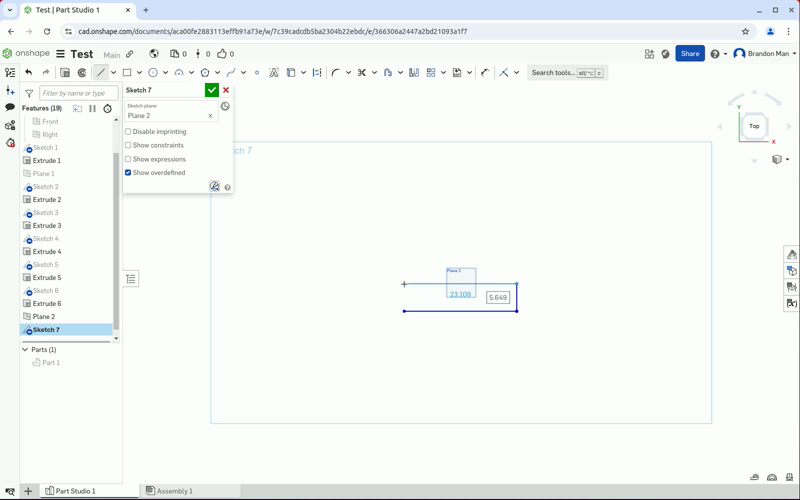
click(404, 283)
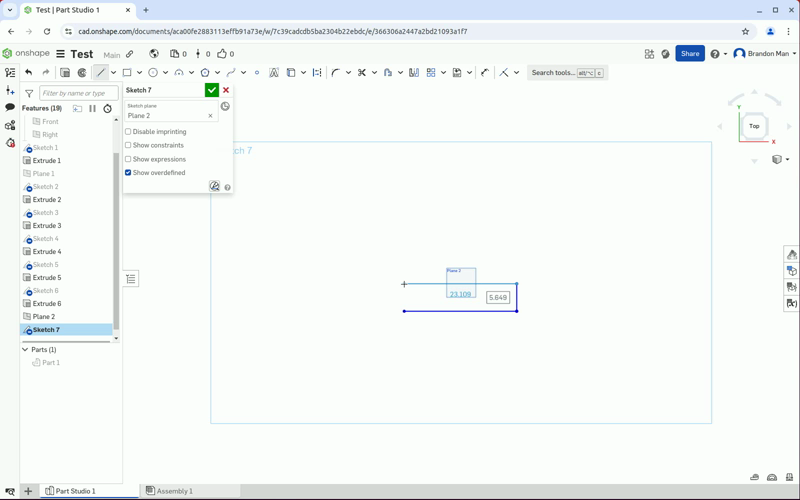
key_up(shift)
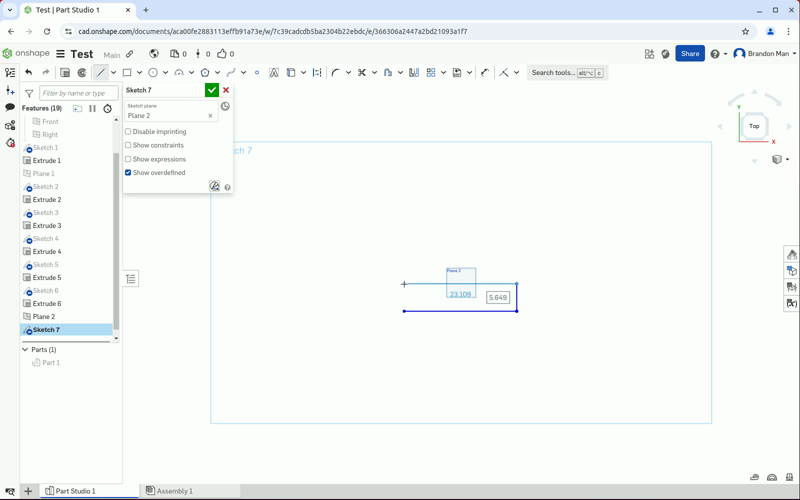
mouse_move(434, 283)
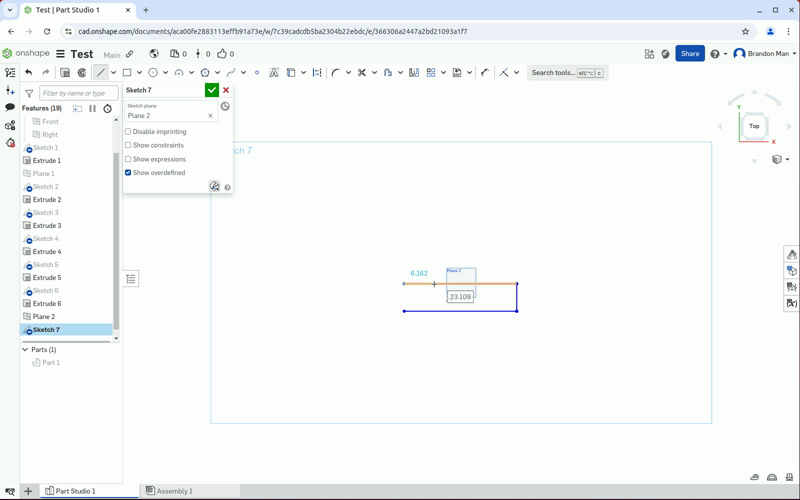
key_down(shift)
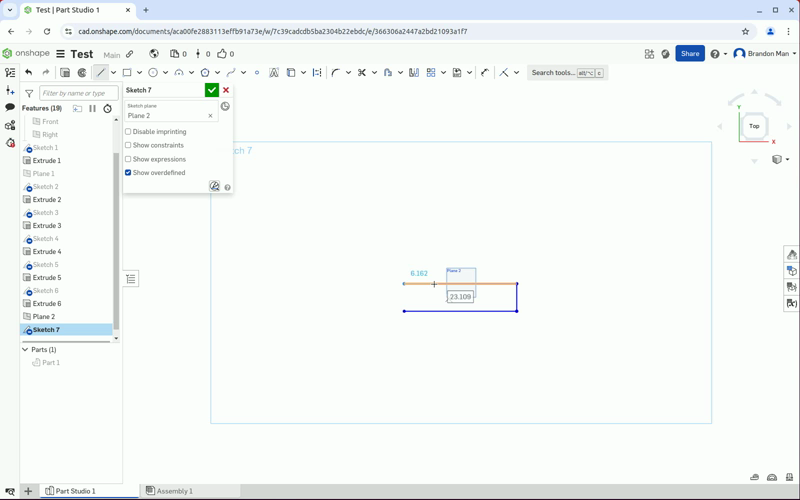
mouse_move(404, 311)
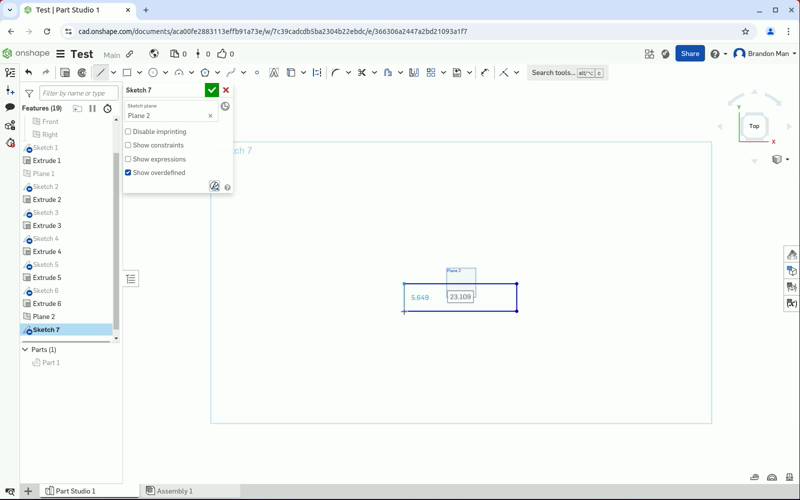
key_up(shift)
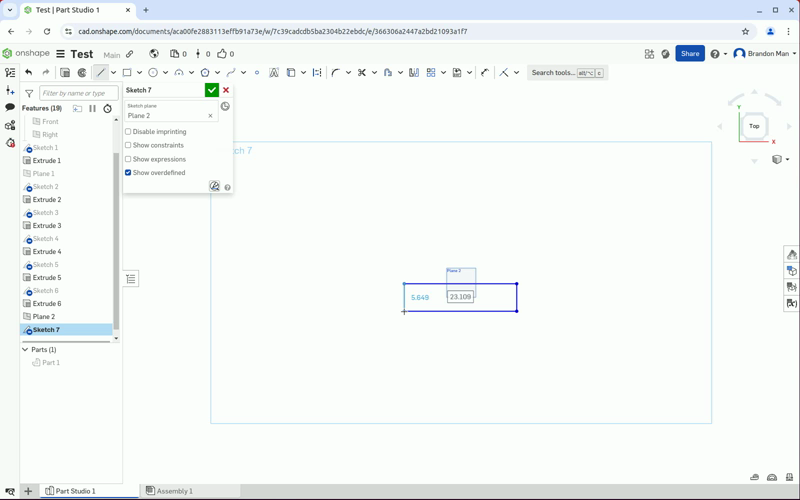
click(404, 311)
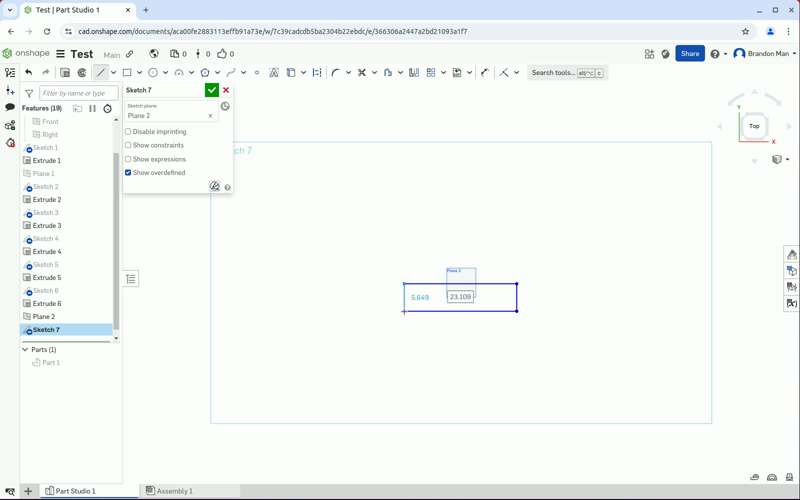
key(esc)
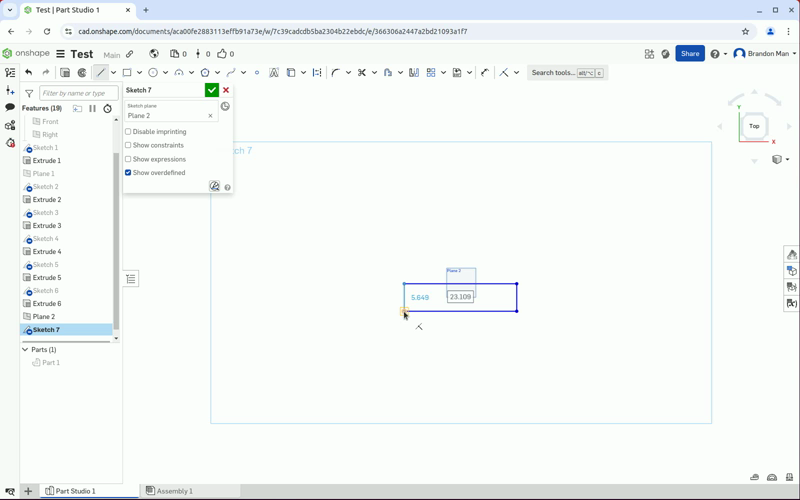
mouse_move(434, 304)
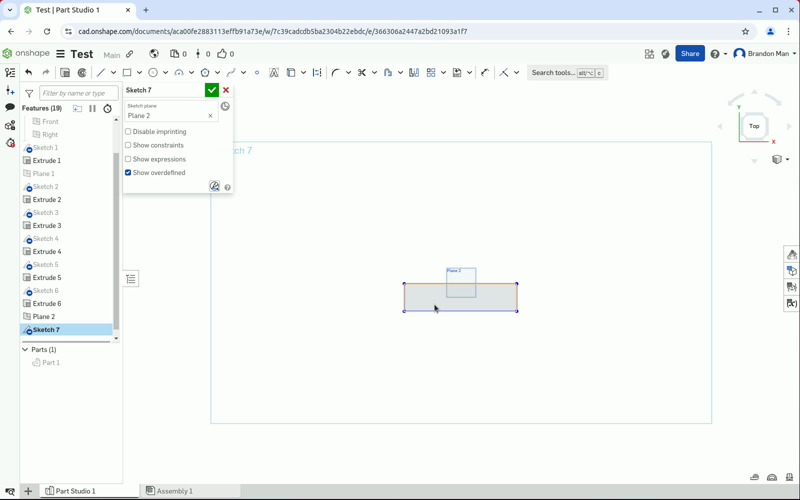
click(434, 304)
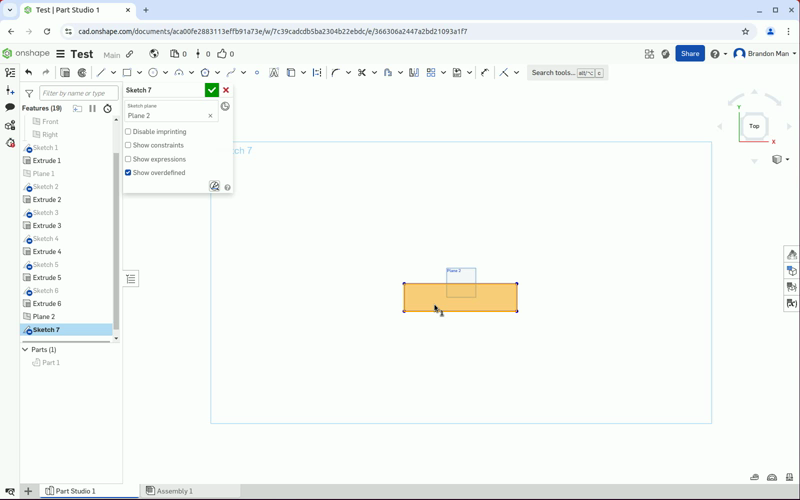
mouse_move(73, 352)
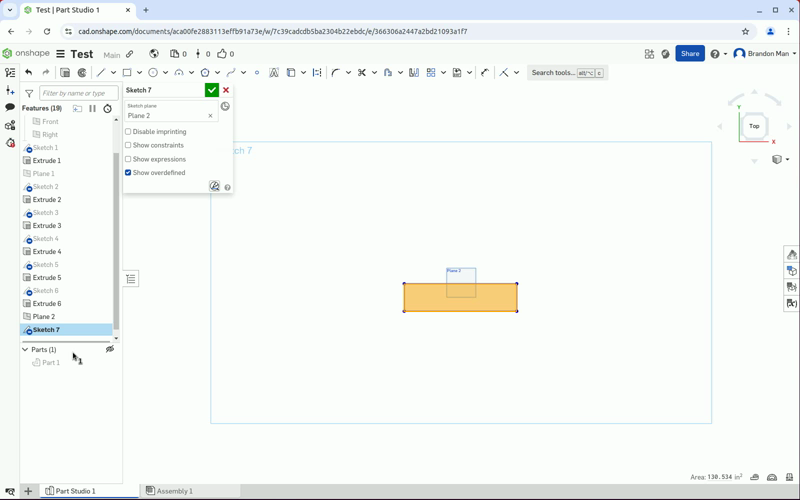
key(shift+y)
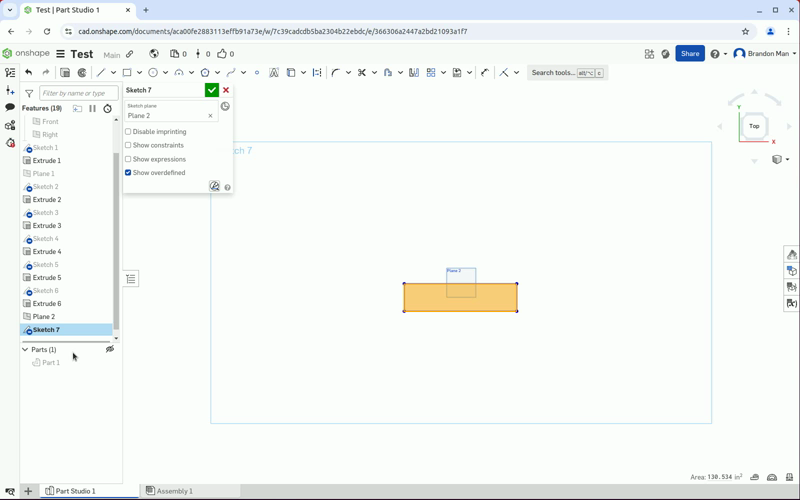
key(shift+e)
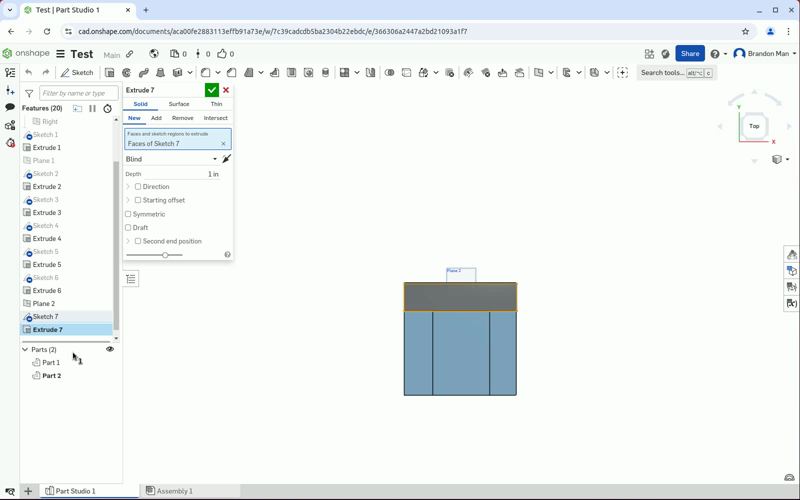
mouse_move(143, 106)
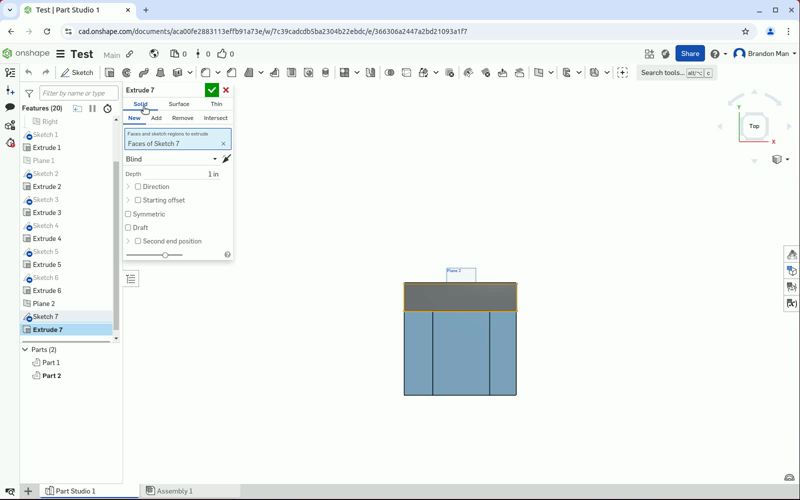
click(143, 106)
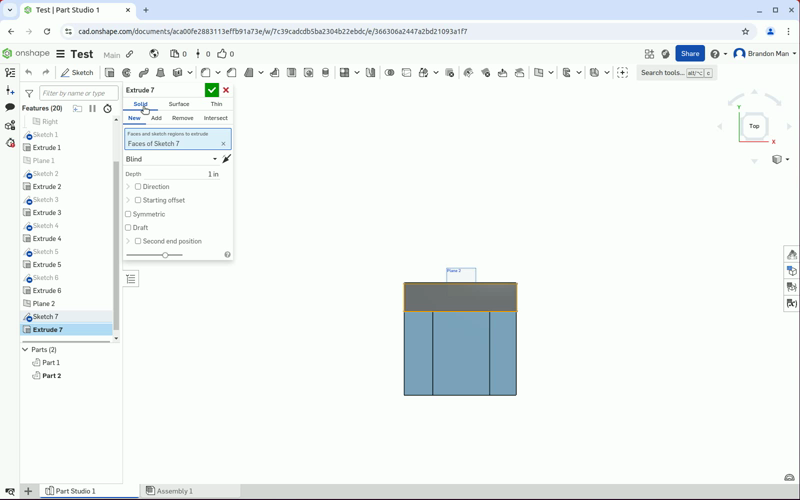
mouse_move(137, 120)
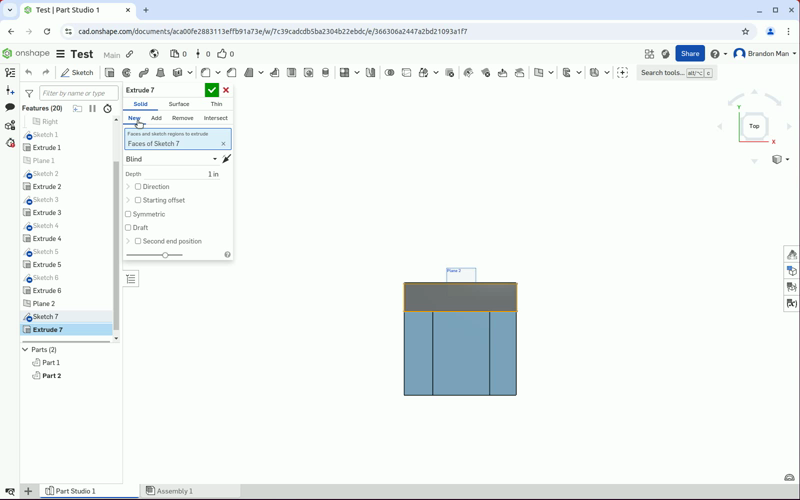
click(137, 120)
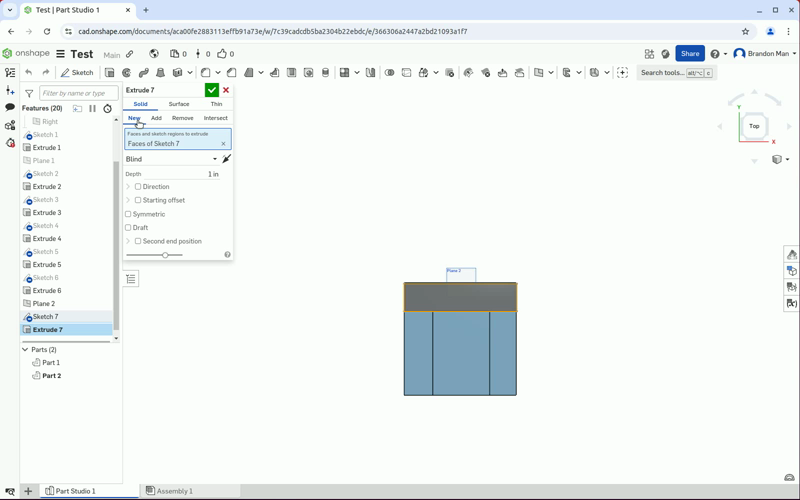
key(tab, 4)
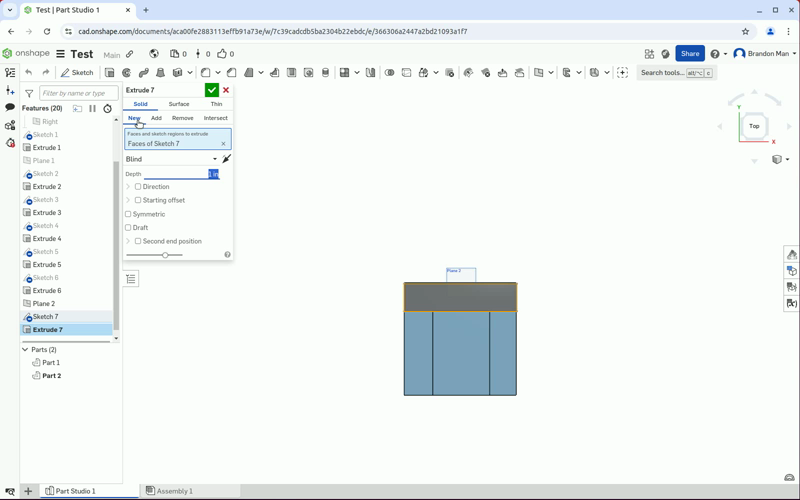
text(11.554)
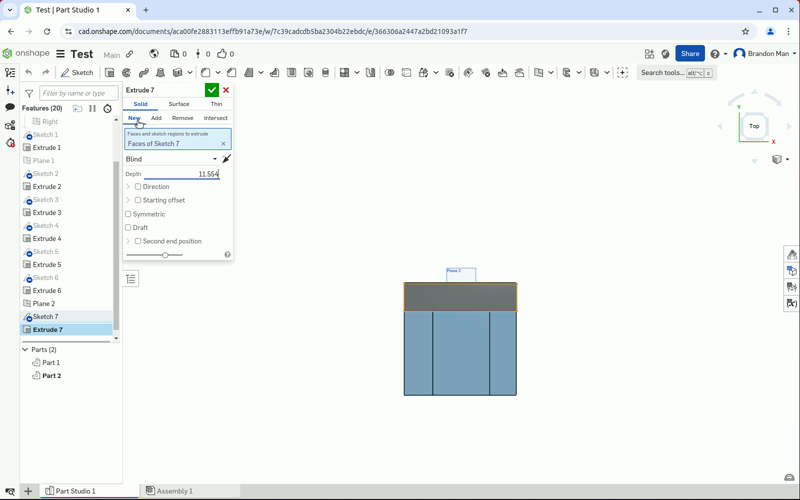
key(enter)
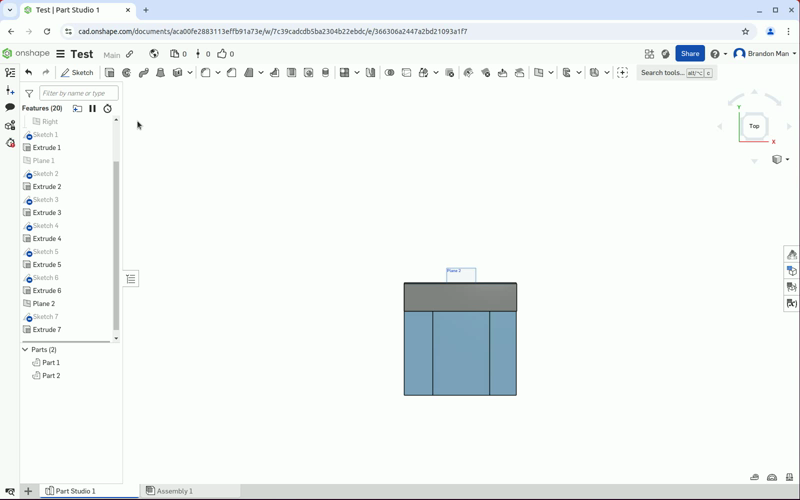
key(shift+h)
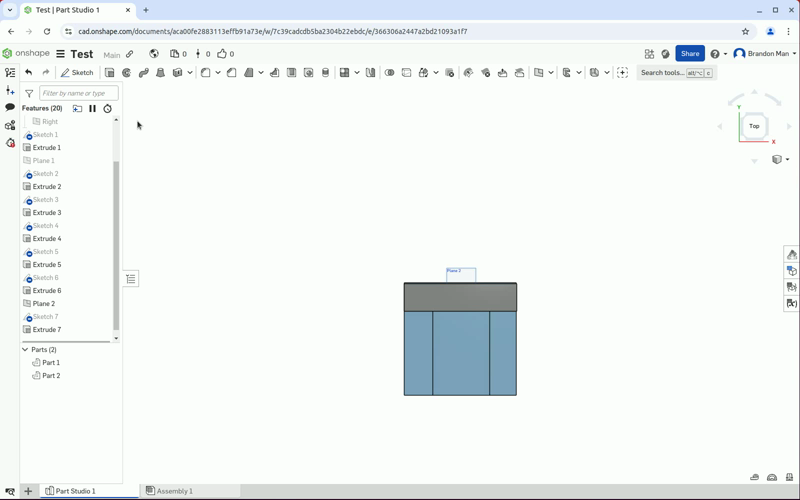
key(shift+h)
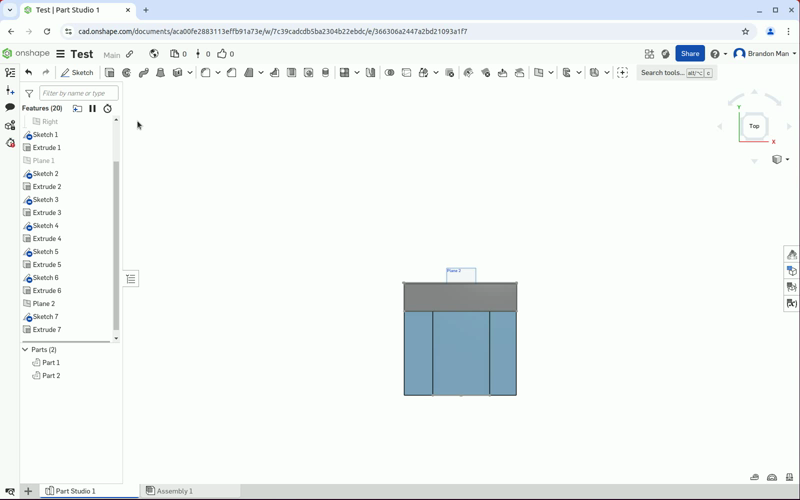
key(shift+7)
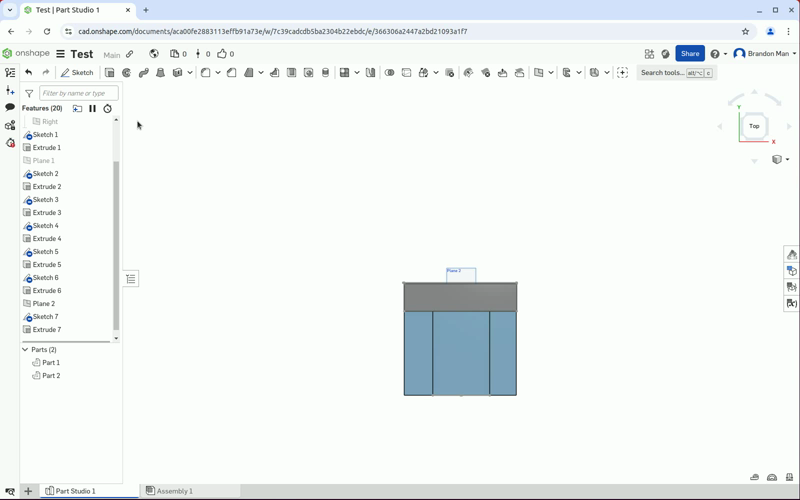
key(up, 3)
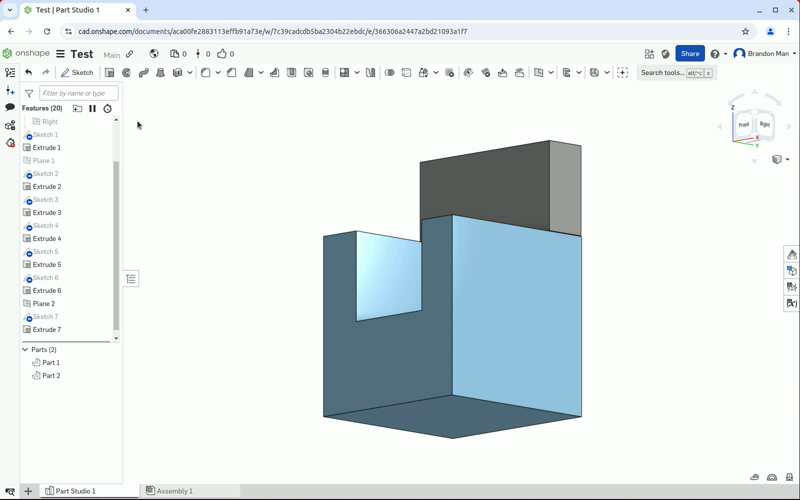
key(left, 3)
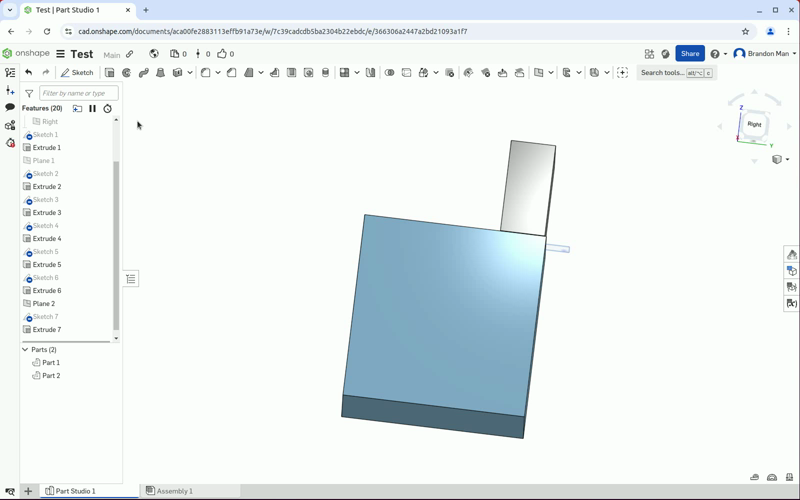
key(right, 3)
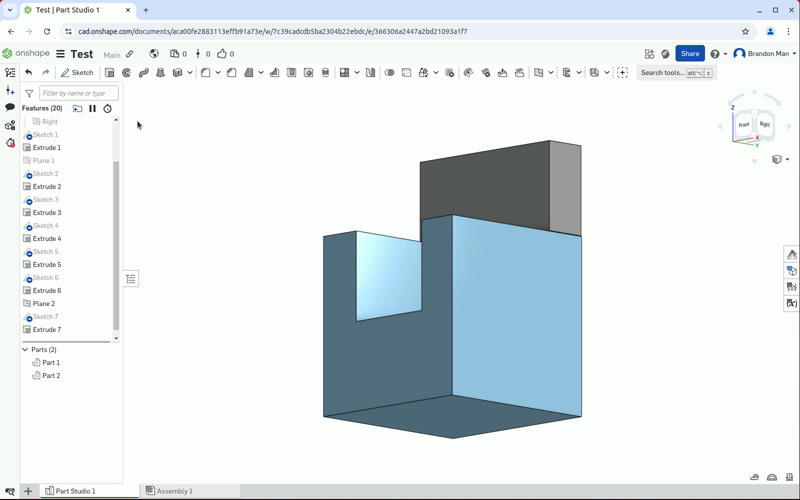
key(down, 3)
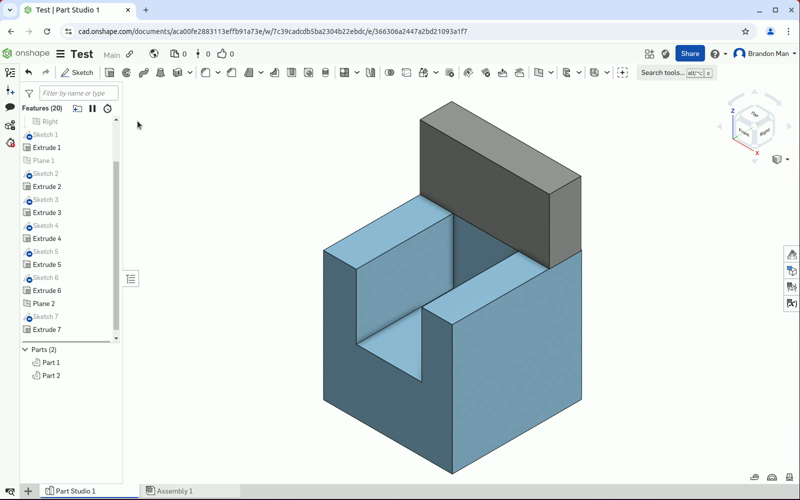
mouse_move(69, 137)
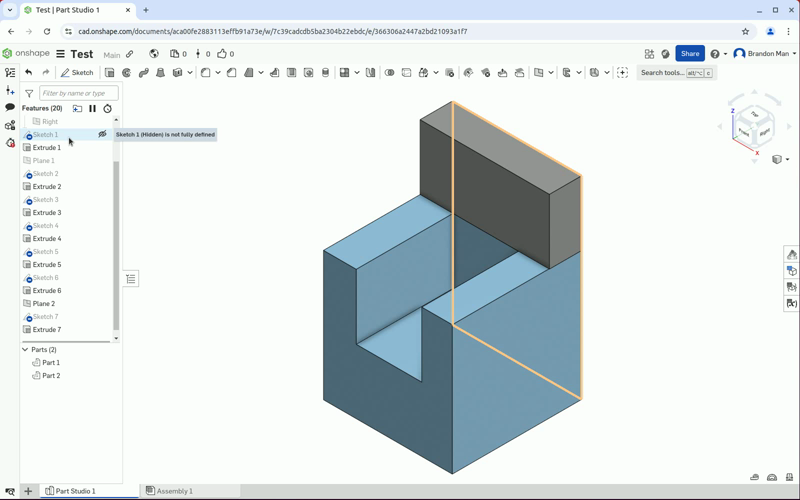
click(69, 137)